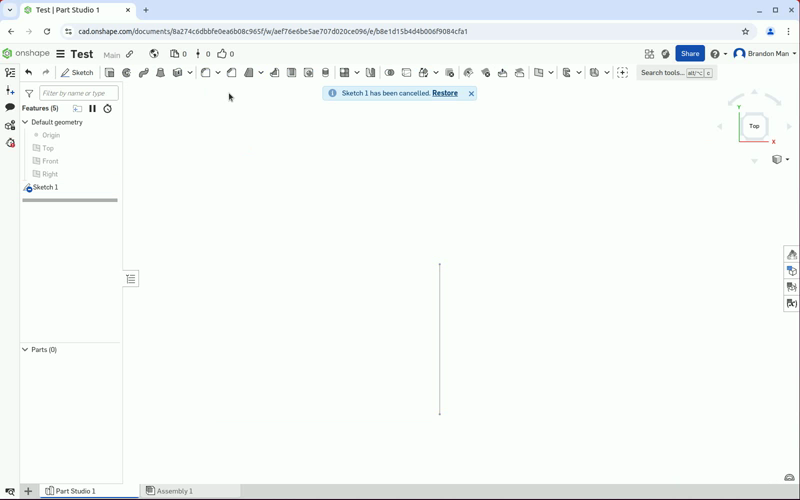
key(shift+h)
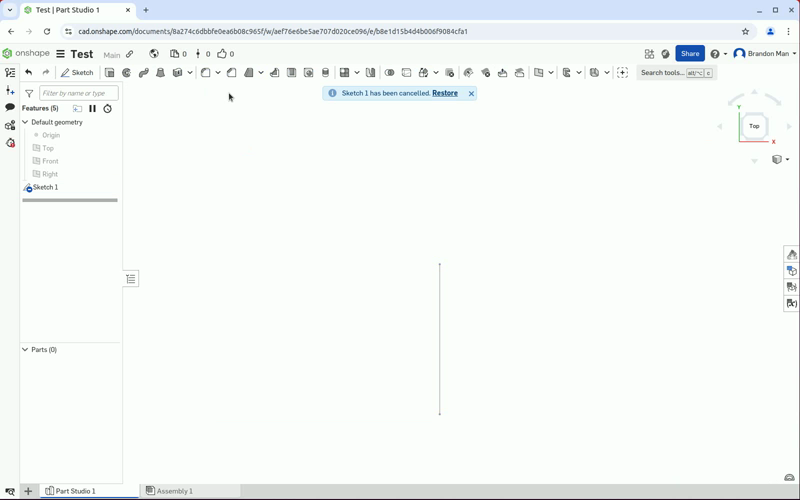
key(shift+s)
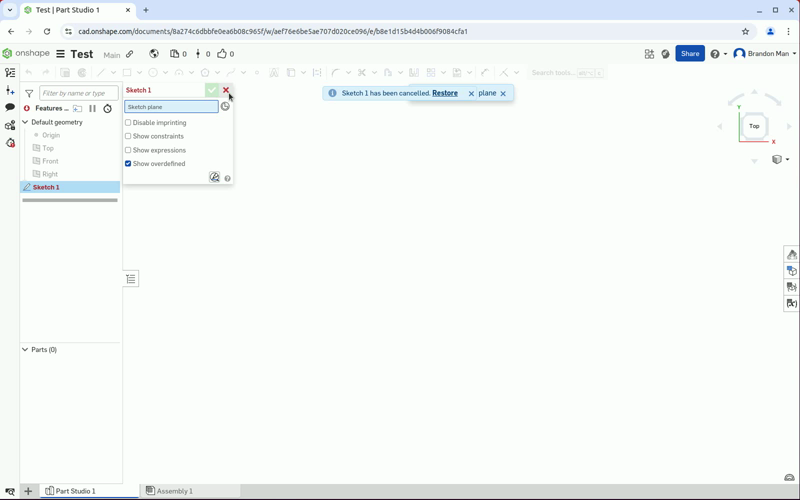
mouse_move(73, 150)
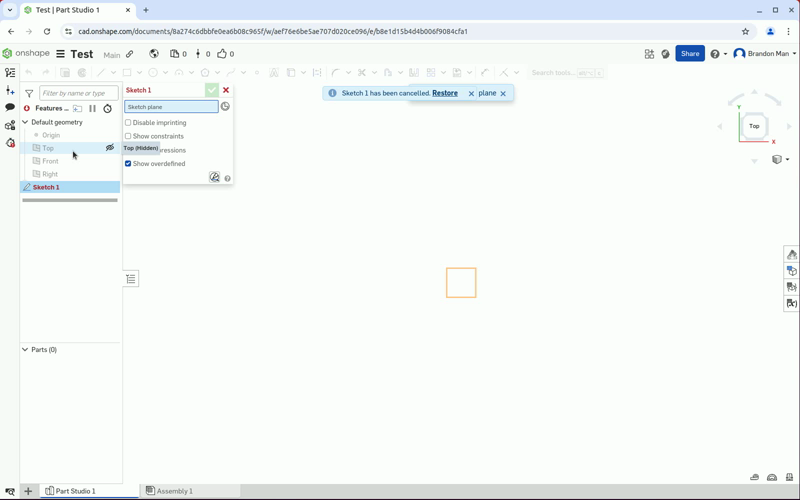
click(73, 150)
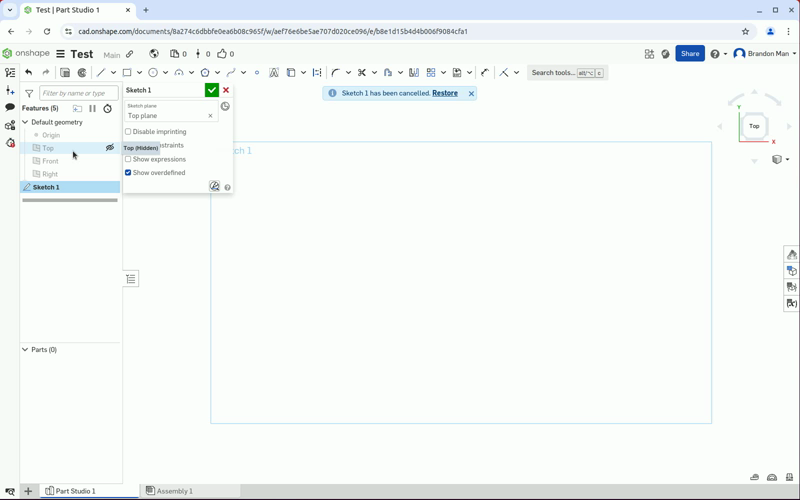
mouse_move(73, 352)
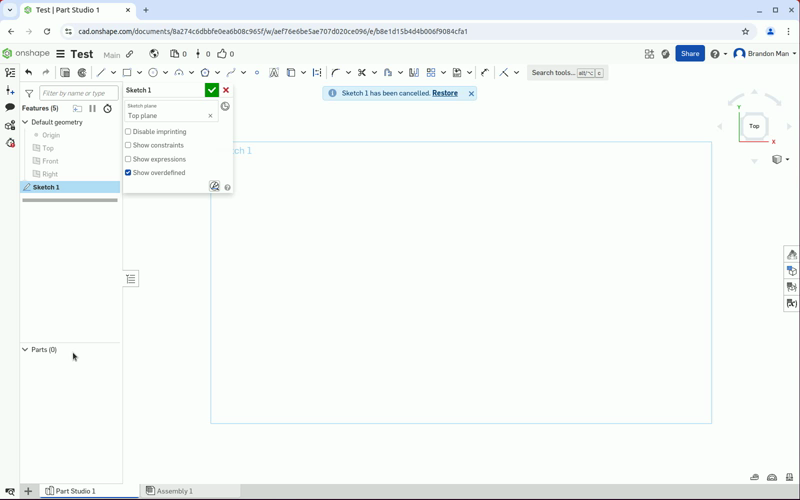
key(y)
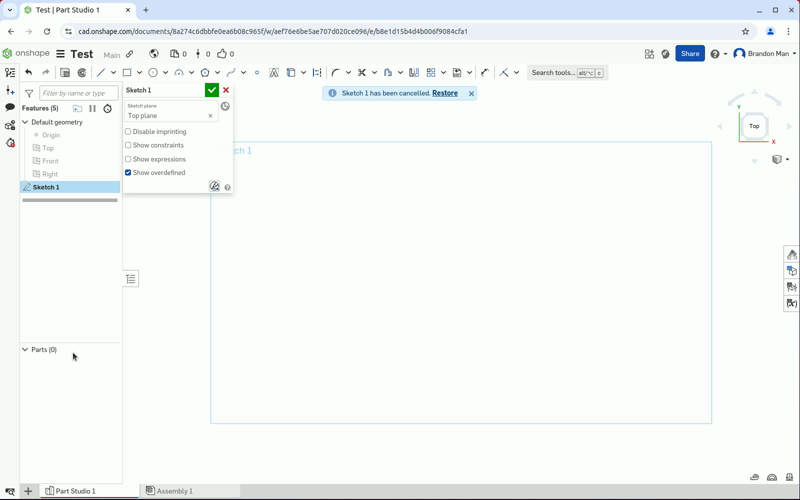
key(l)
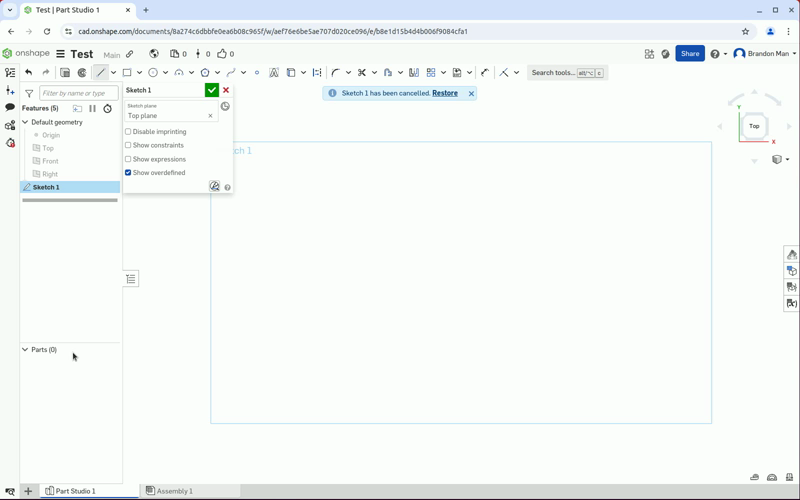
key_down(shift)
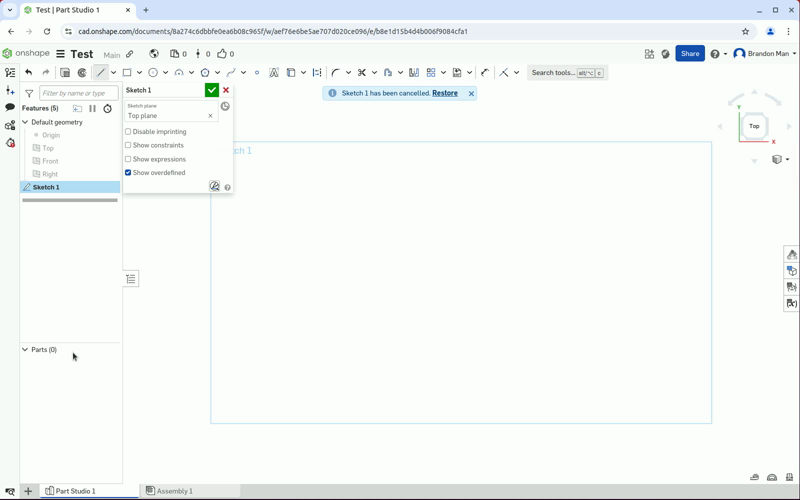
mouse_move(348, 382)
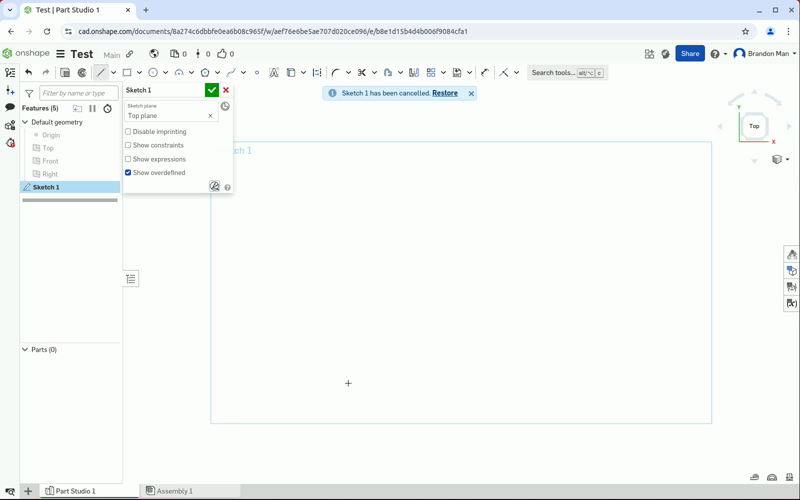
click(348, 382)
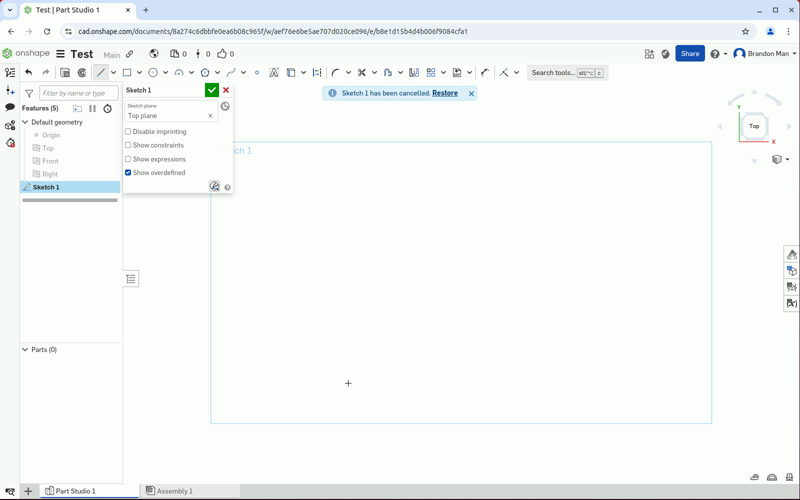
key_up(shift)
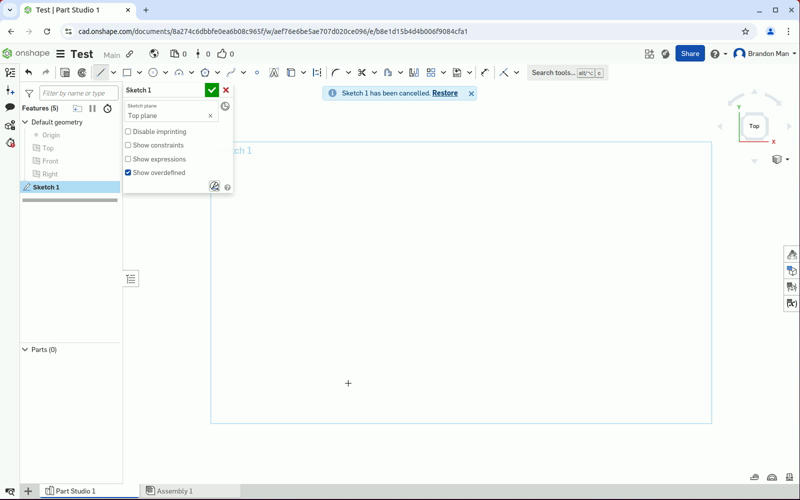
key_down(shift)
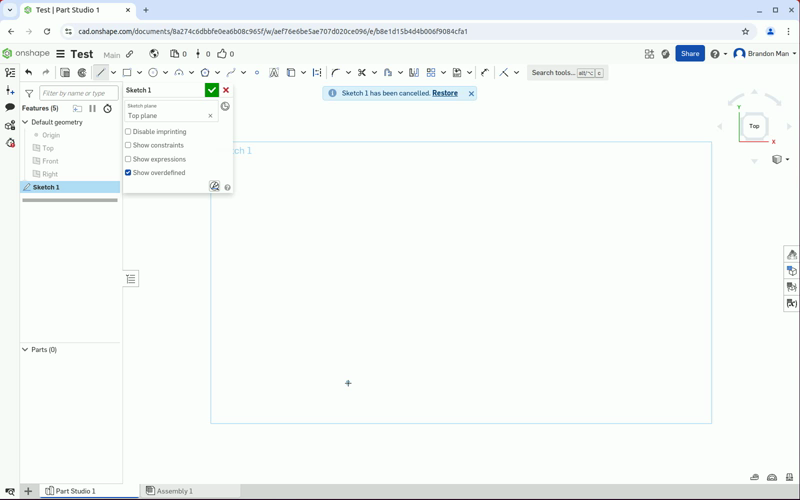
mouse_move(572, 382)
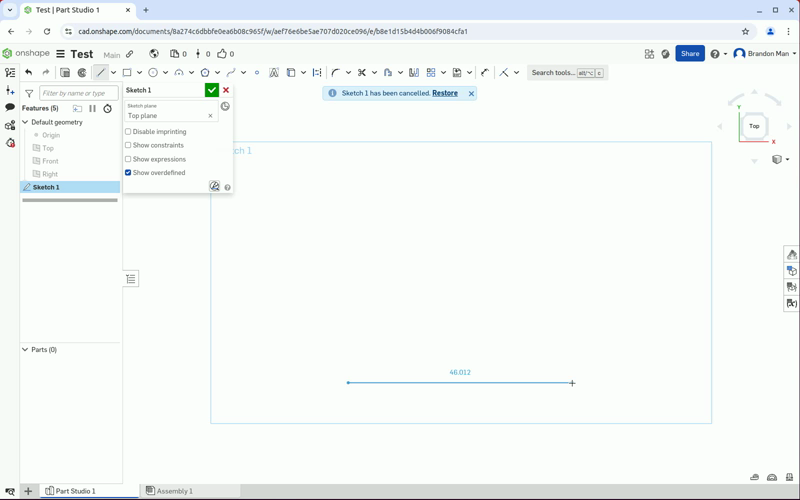
click(572, 382)
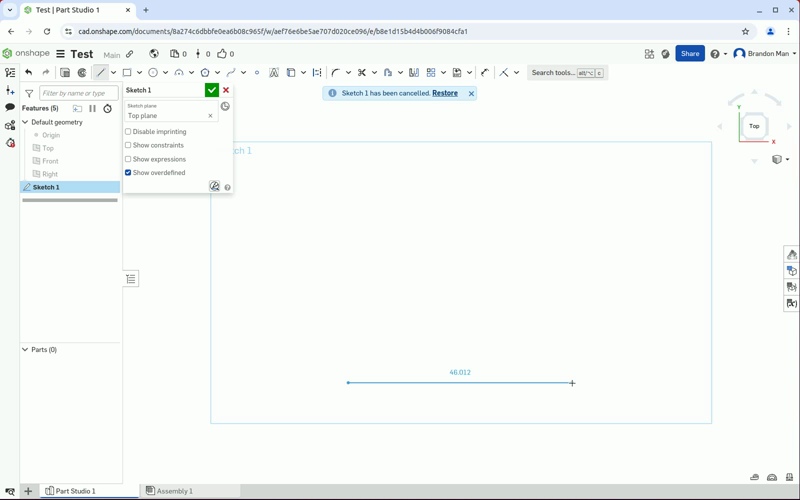
key_up(shift)
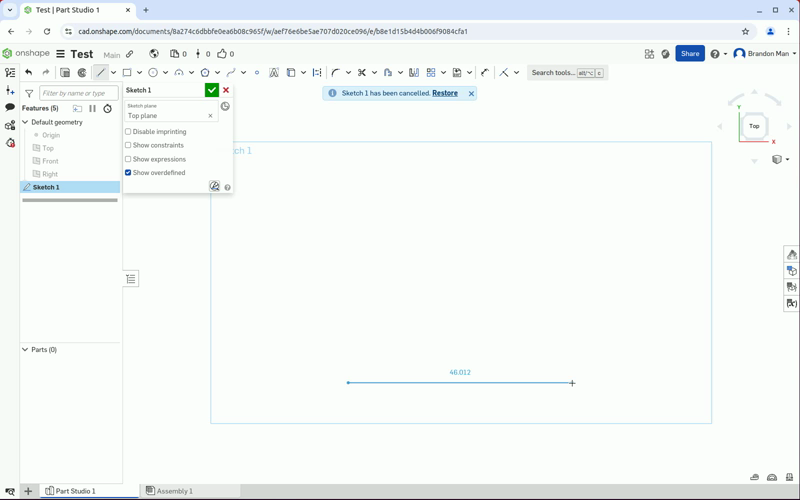
key_down(shift)
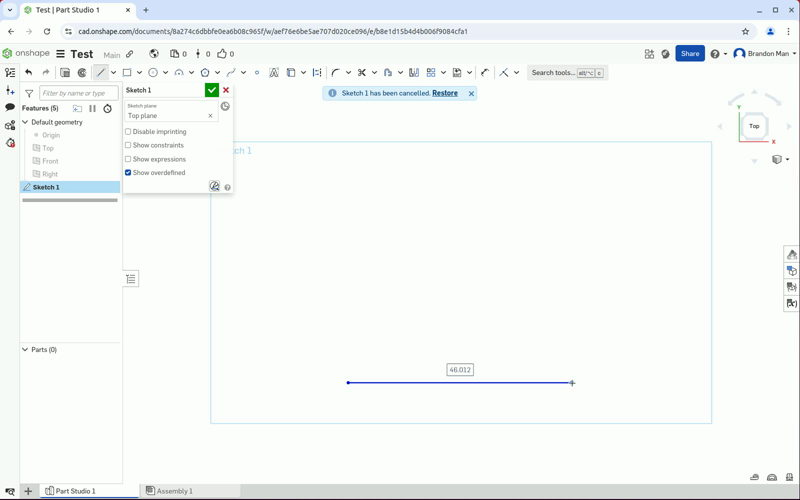
mouse_move(572, 184)
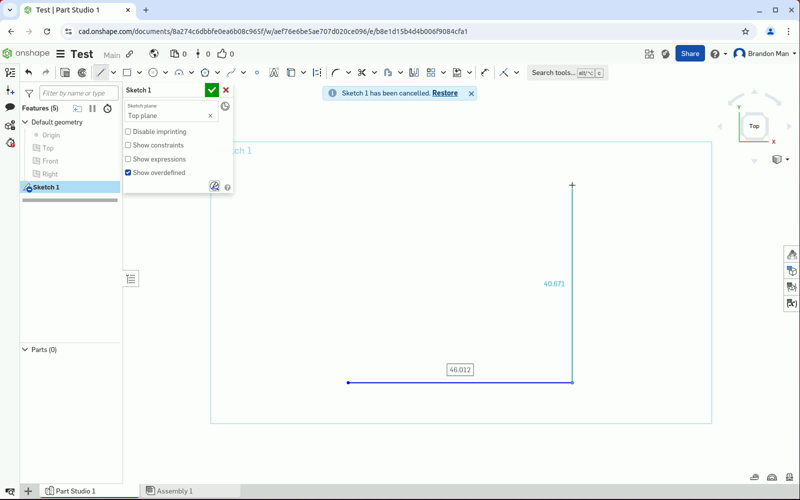
click(572, 184)
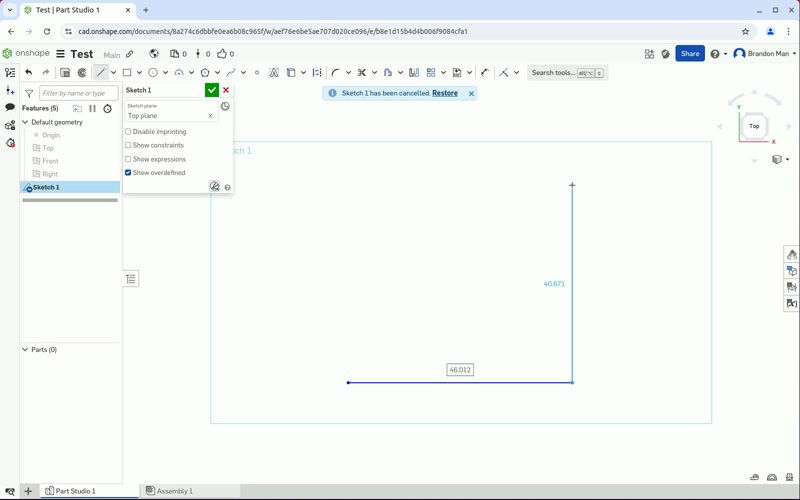
key_up(shift)
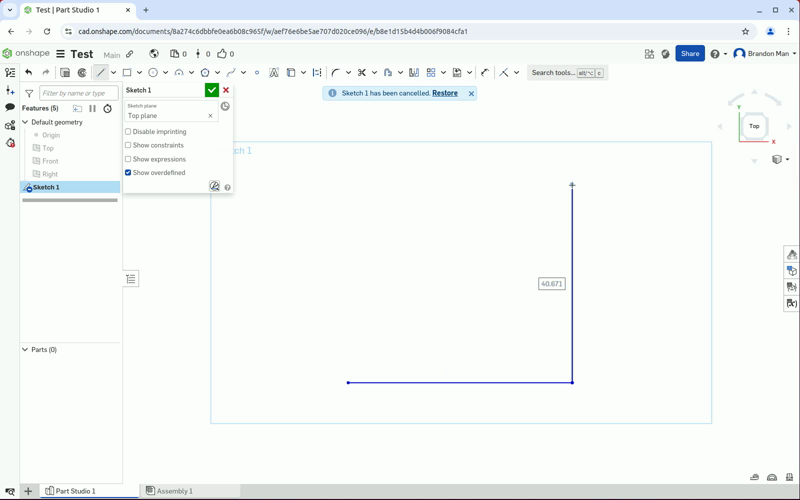
key_down(shift)
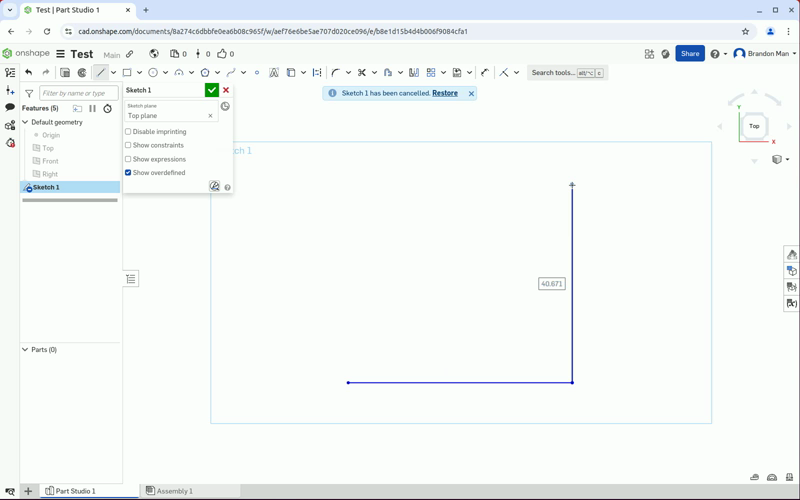
mouse_move(348, 184)
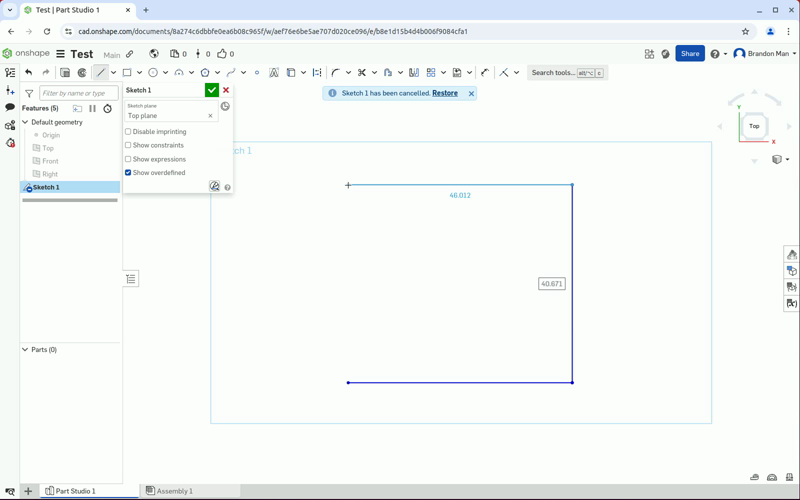
click(348, 184)
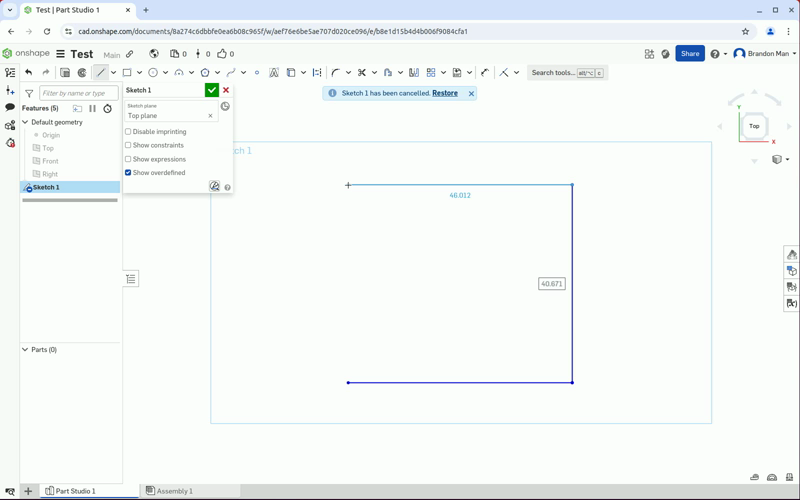
key_up(shift)
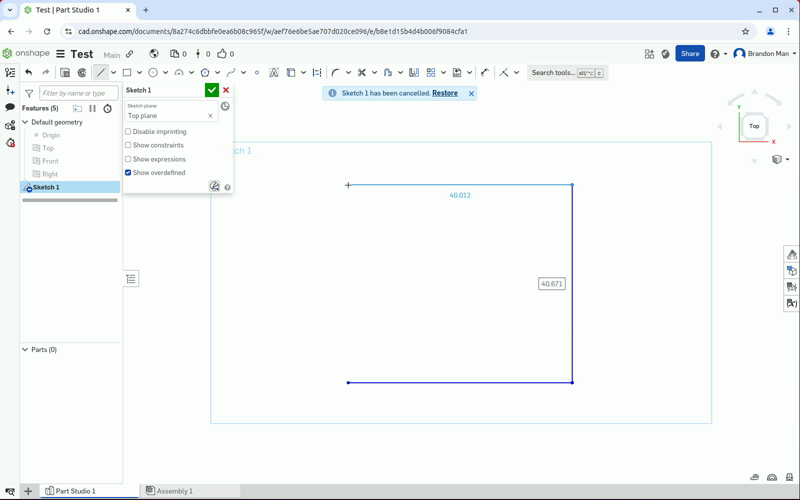
key_down(shift)
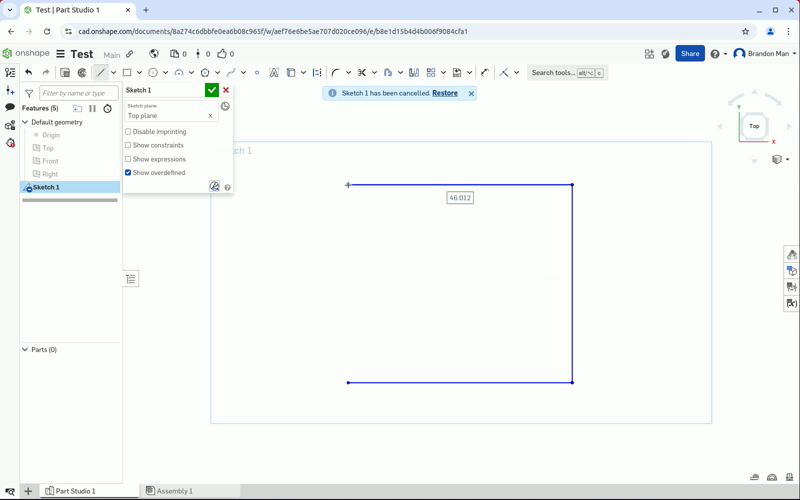
mouse_move(348, 382)
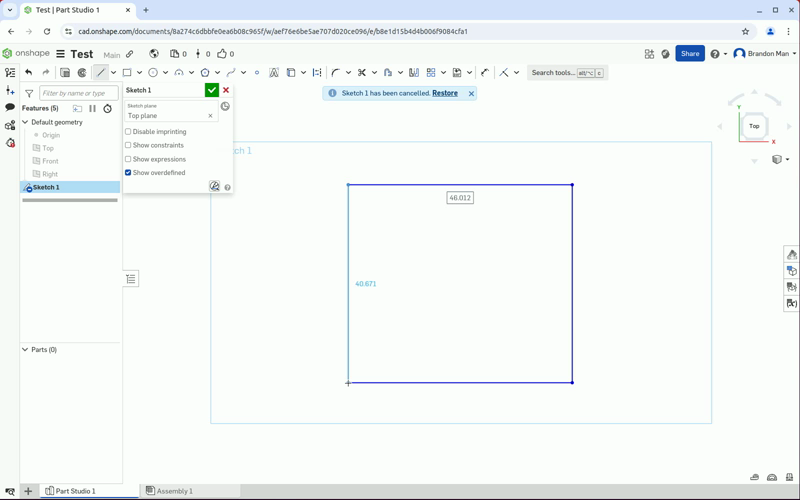
key_up(shift)
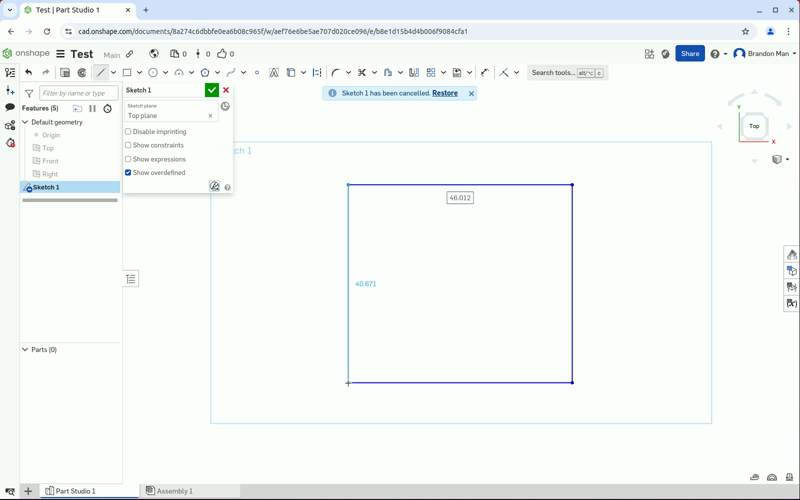
click(348, 382)
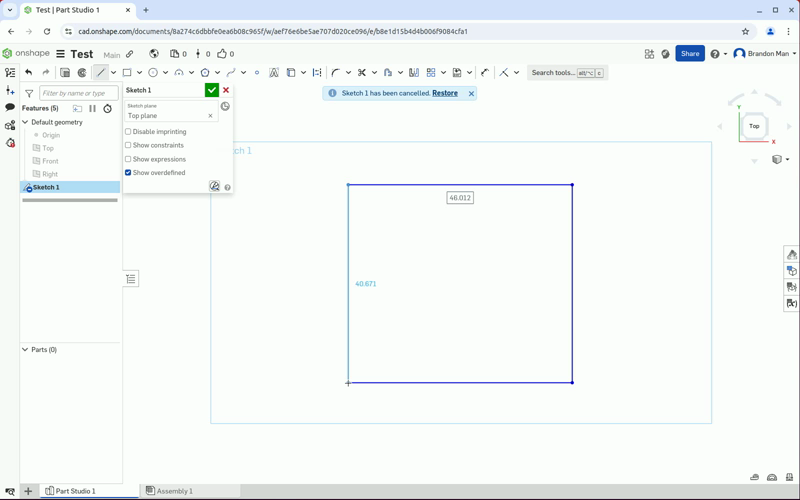
key(esc)
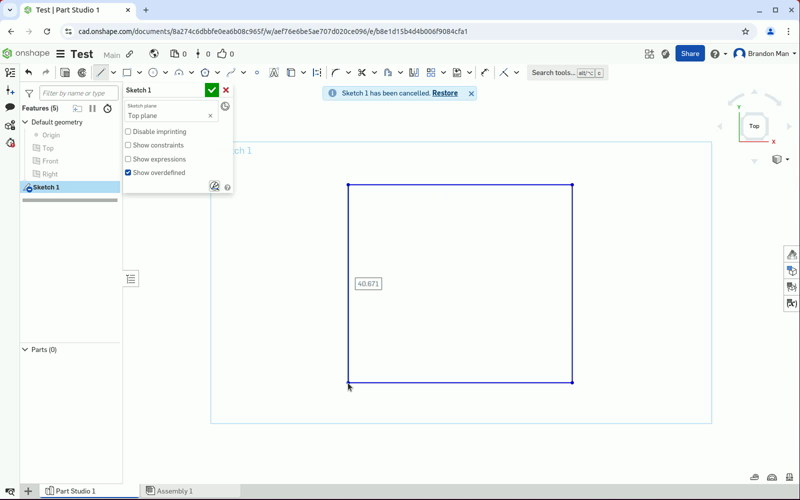
mouse_move(416, 263)
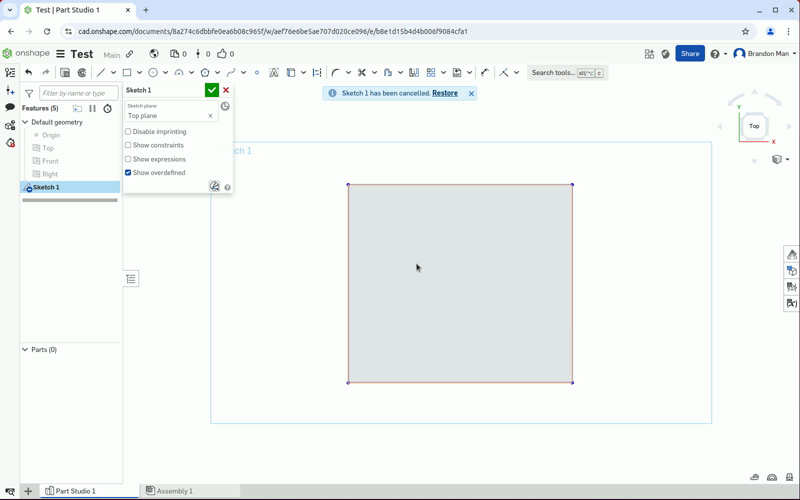
click(416, 263)
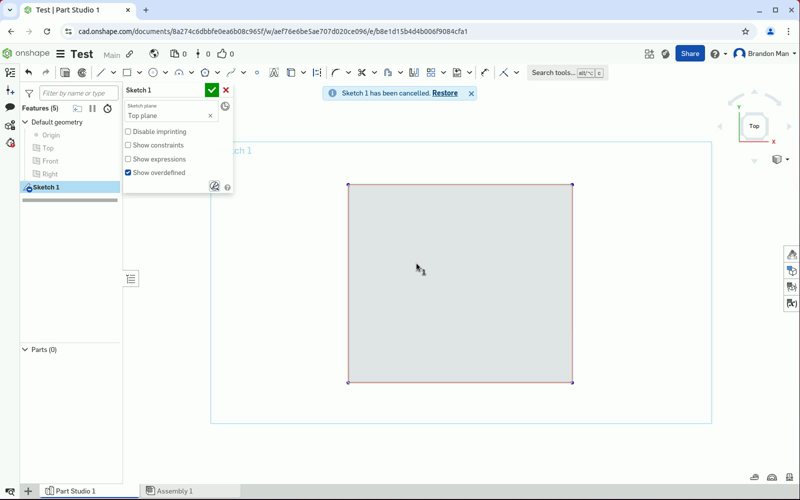
mouse_move(73, 352)
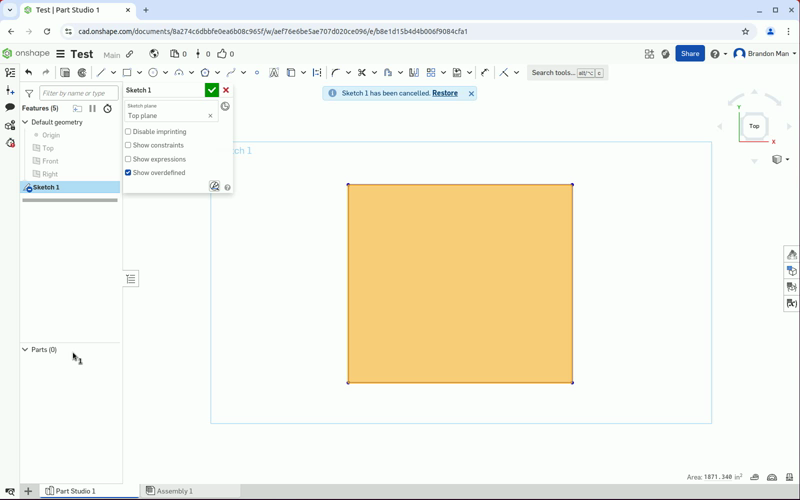
key(shift+y)
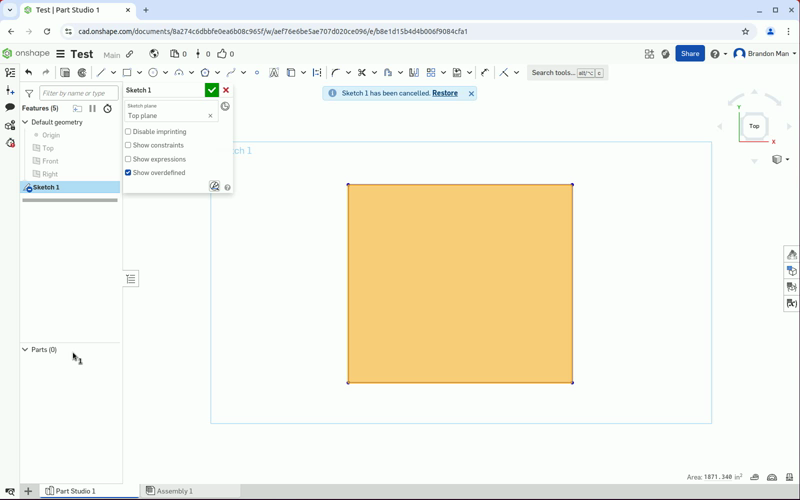
key(shift+e)
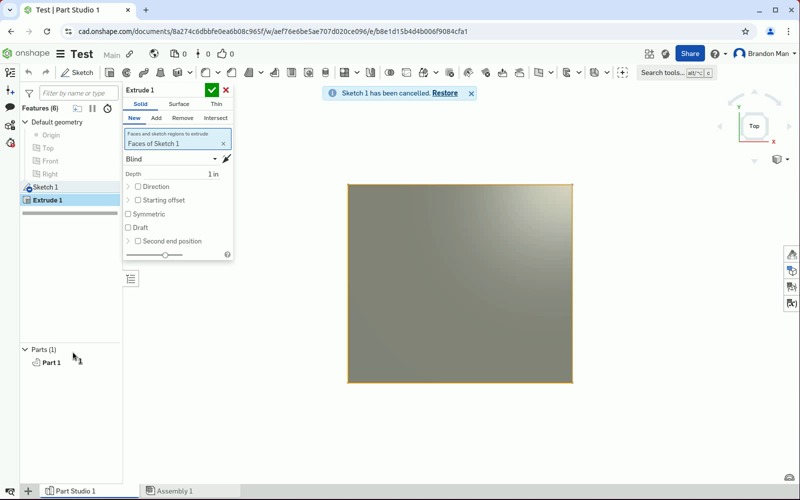
mouse_move(143, 106)
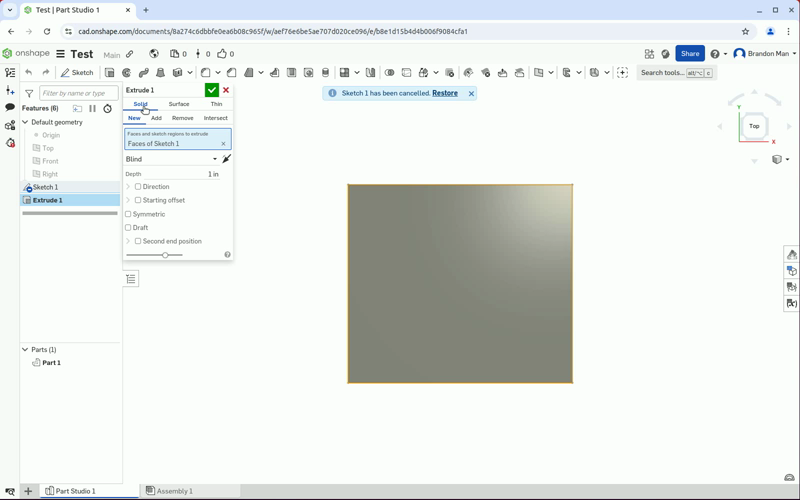
click(143, 106)
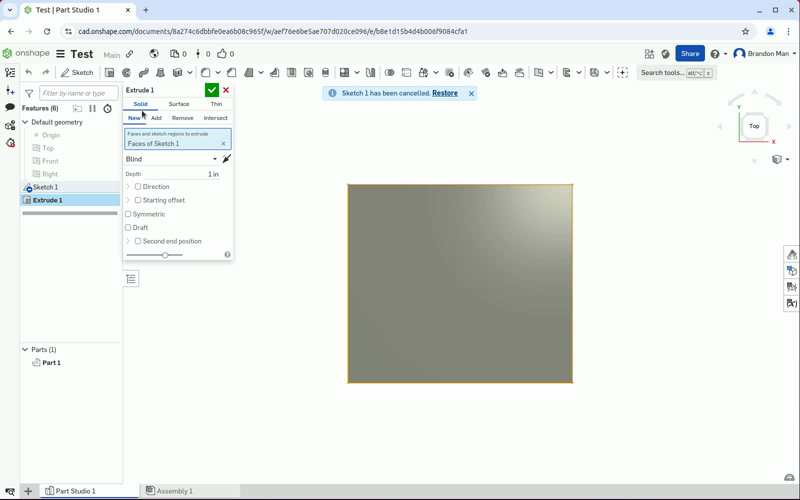
mouse_move(137, 120)
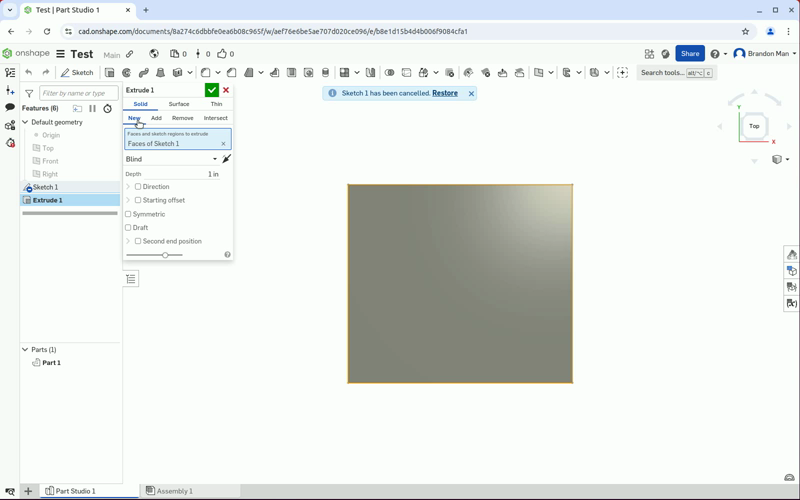
click(137, 120)
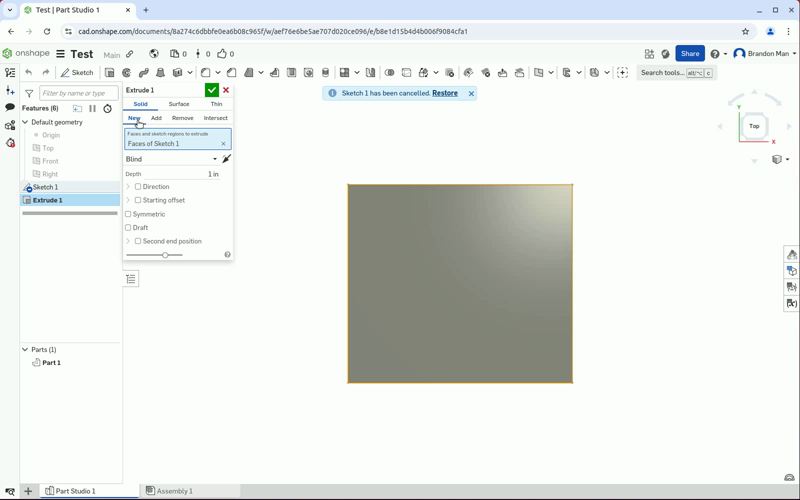
key(tab, 4)
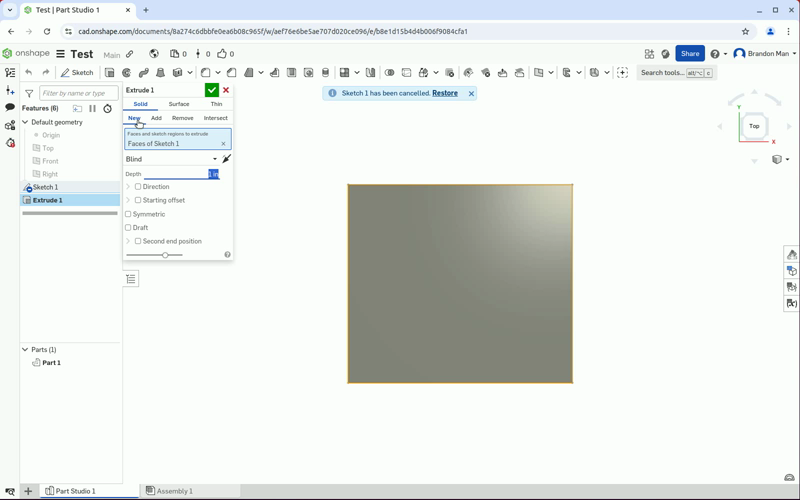
text(11.313)
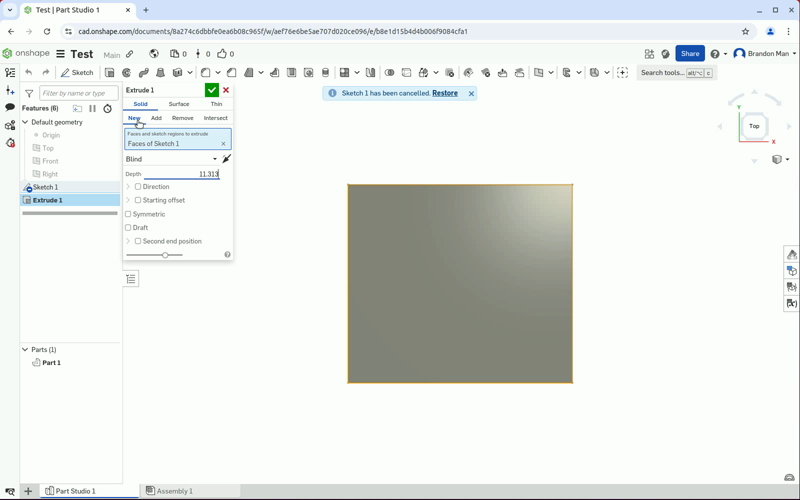
key(enter)
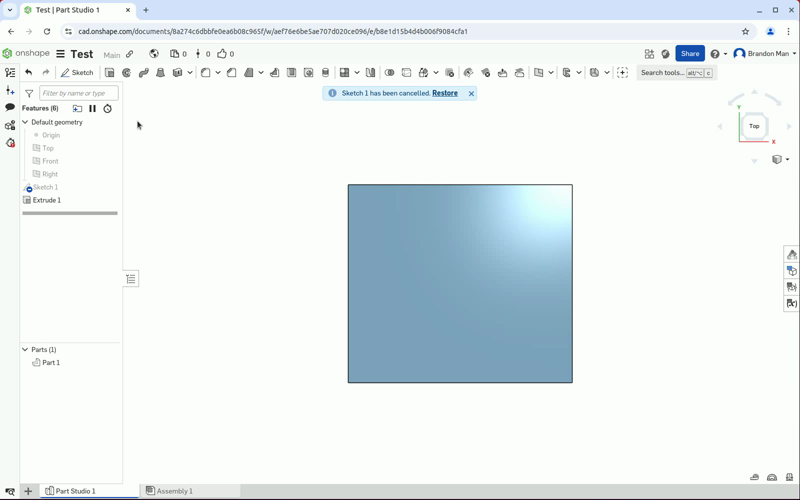
key(shift+h)
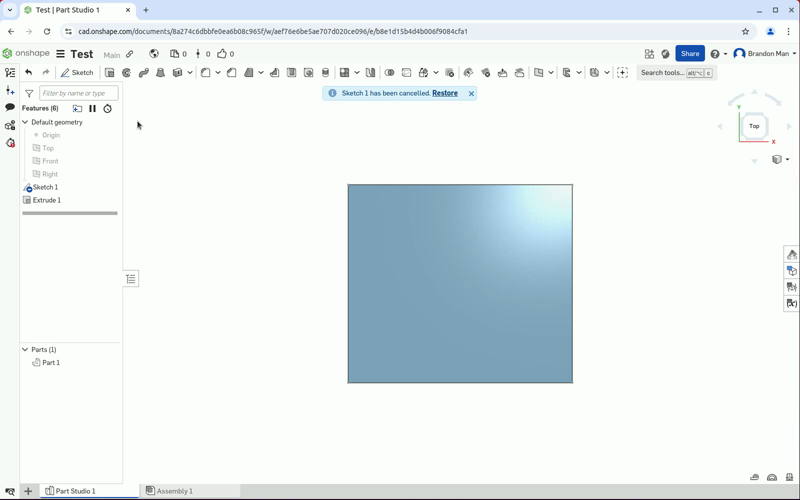
key(shift+h)
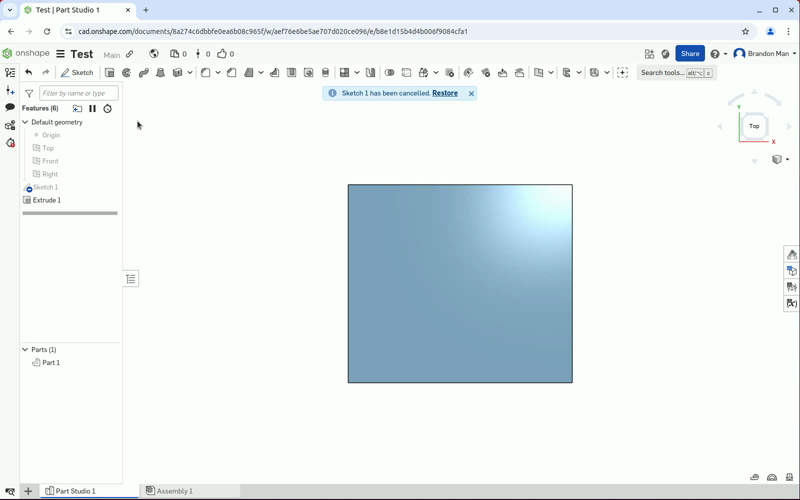
mouse_move(73, 189)
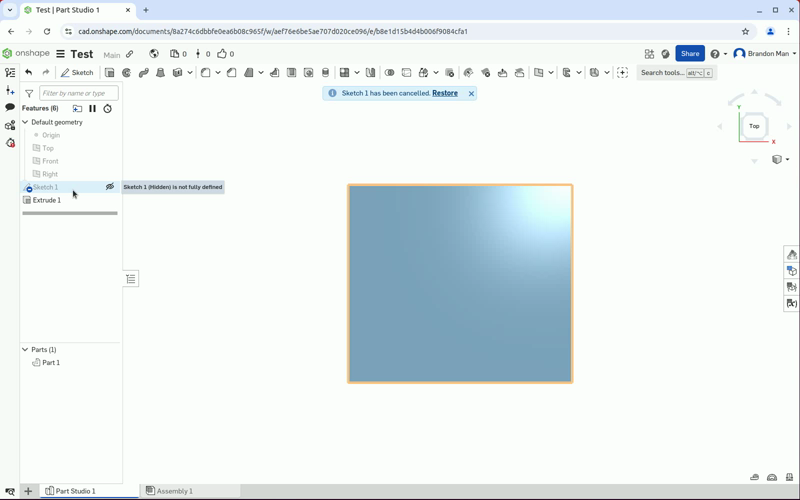
click(73, 189)
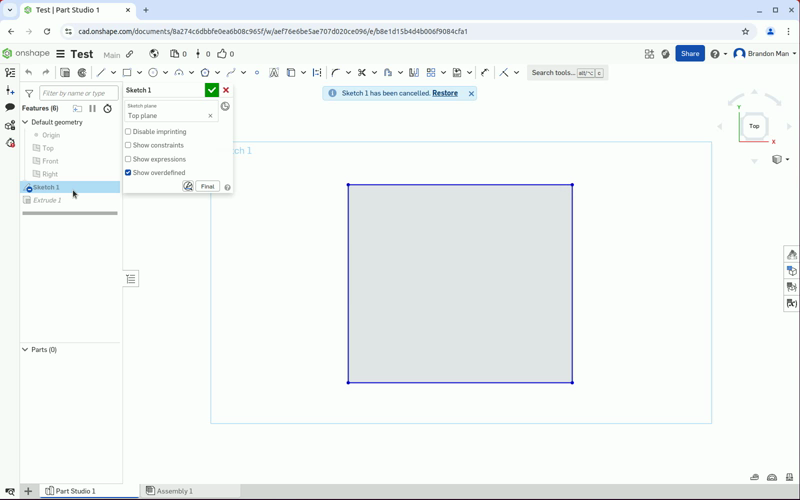
mouse_move(229, 92)
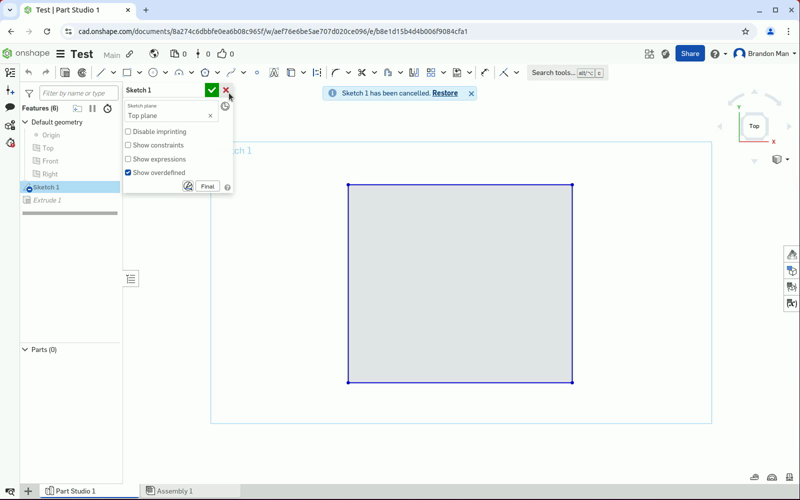
click(229, 92)
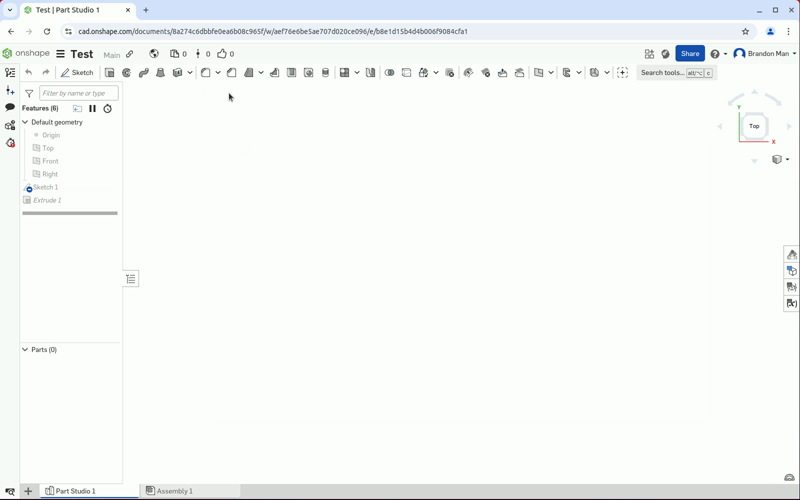
mouse_move(73, 352)
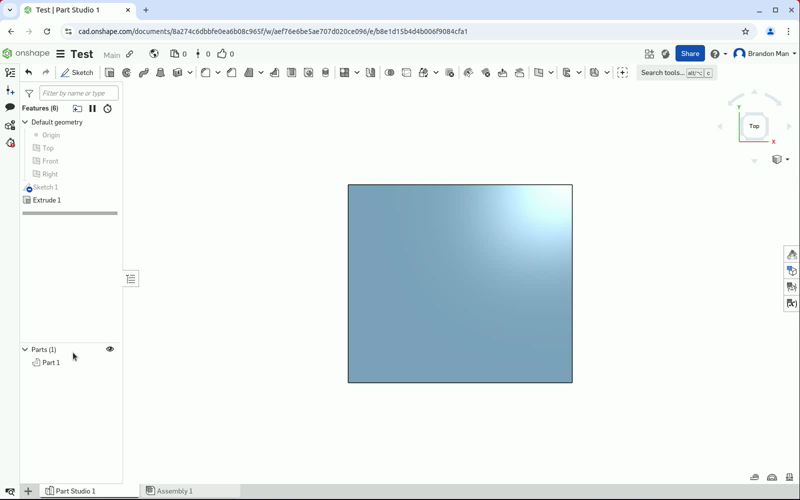
key(y)
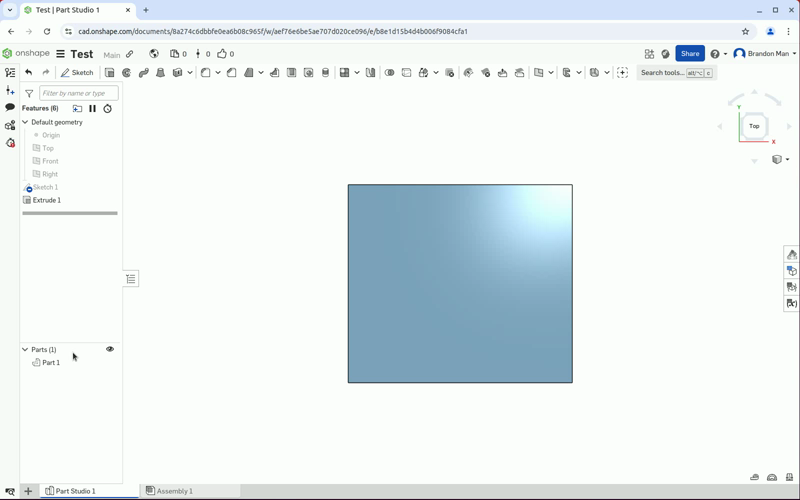
key(shift+p)
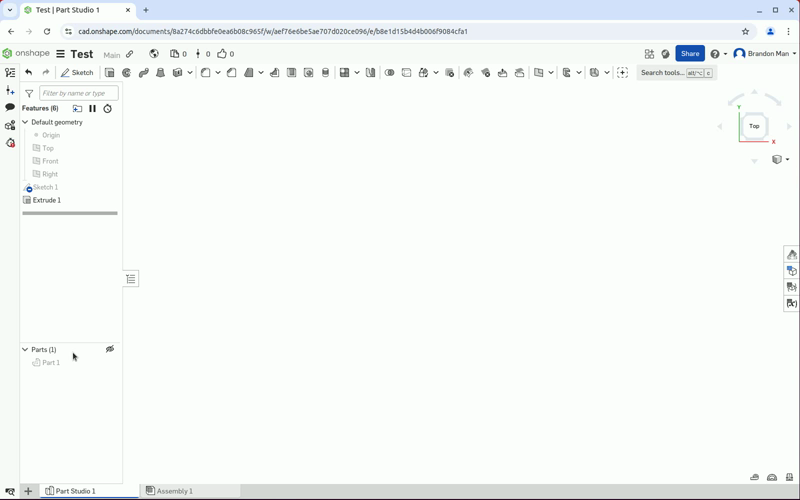
key(space)
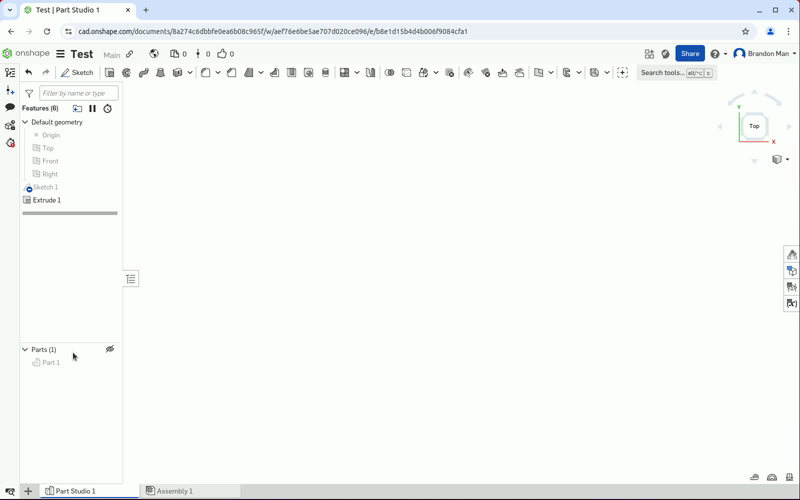
key_down(shift)
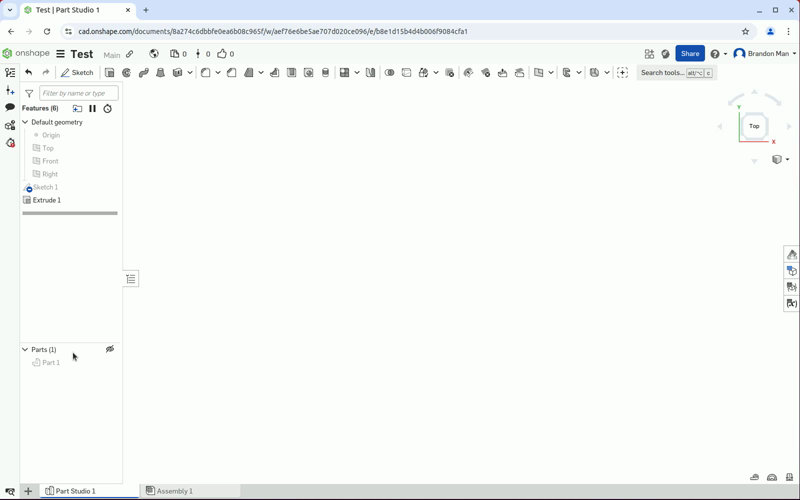
key(up)
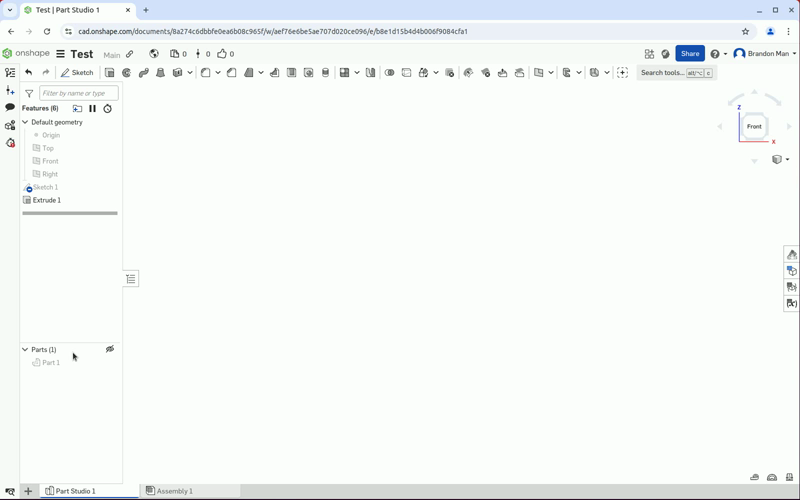
key_up(shift)
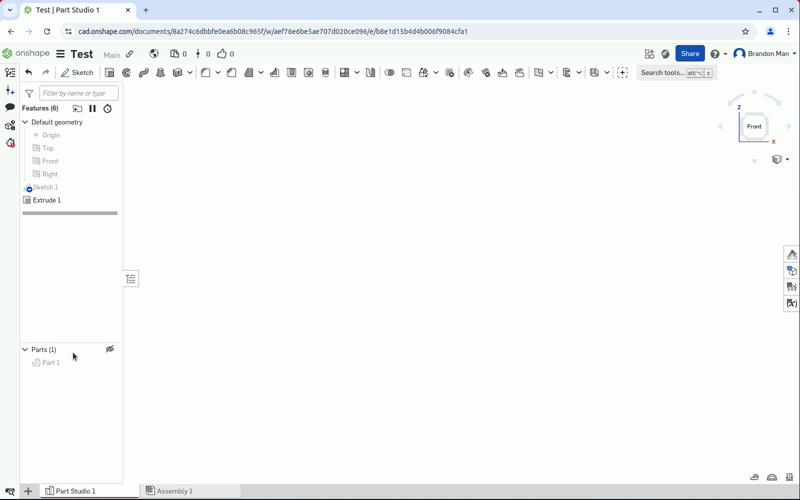
key(space)
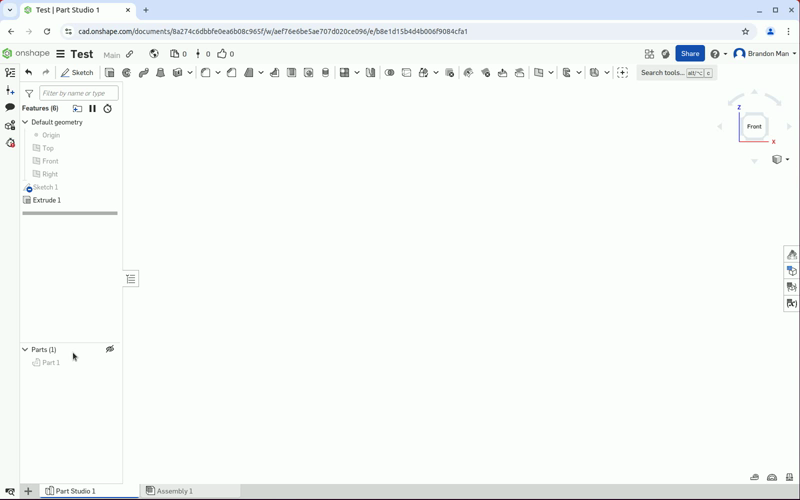
key_down(shift)
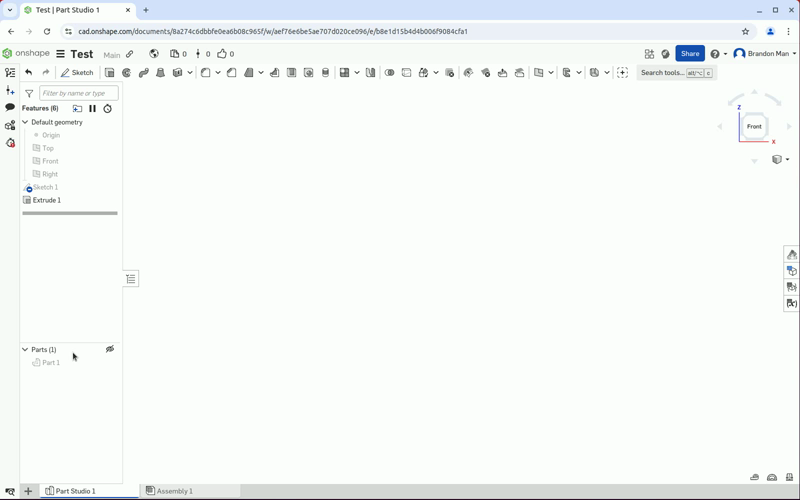
key(left)
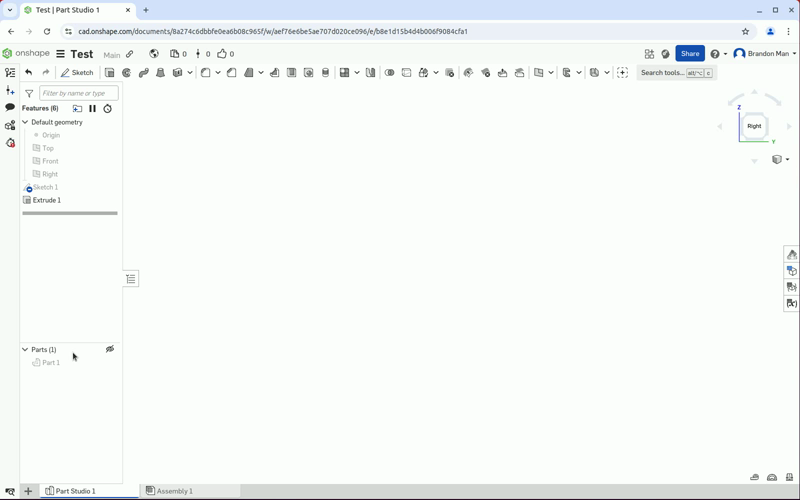
key_up(shift)
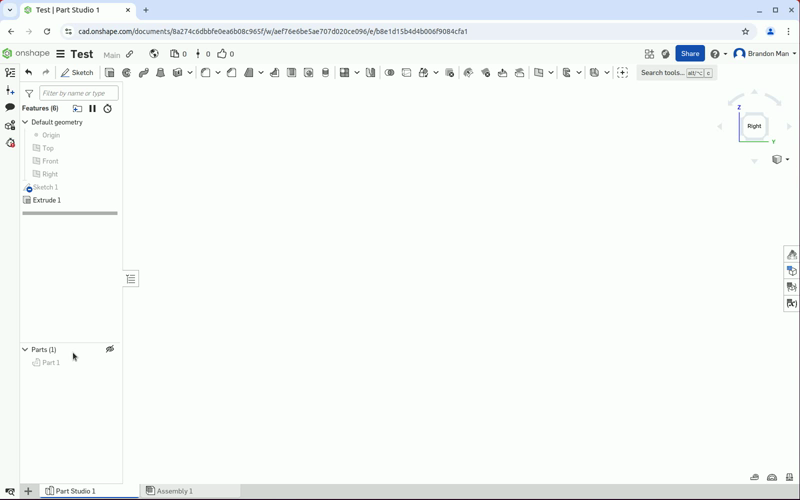
mouse_move(73, 352)
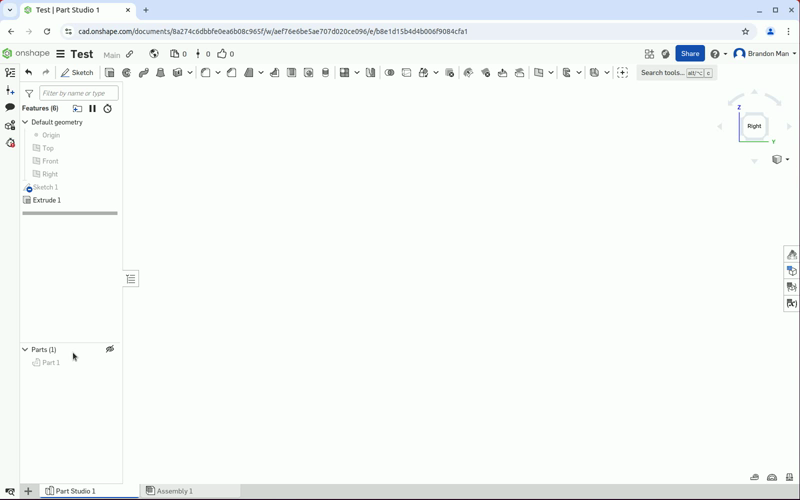
key(shift+y)
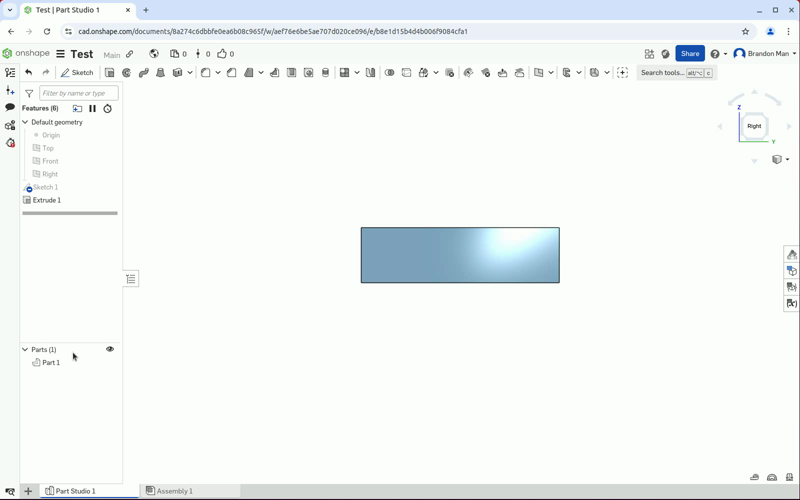
mouse_move(541, 75)
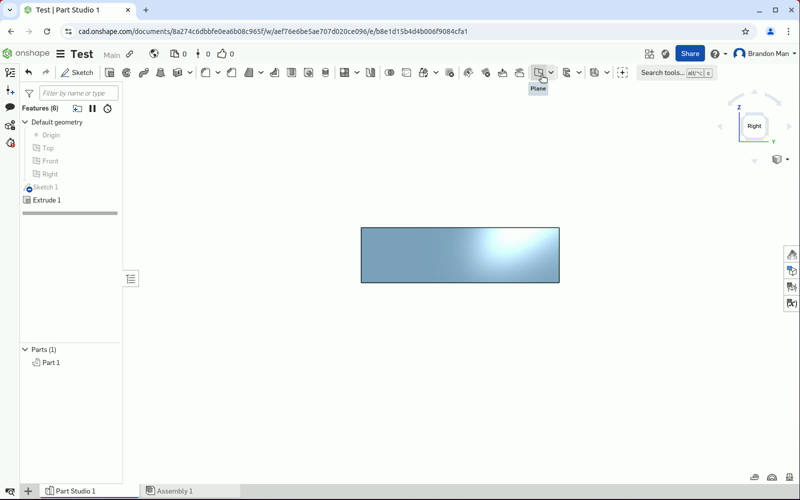
click(541, 75)
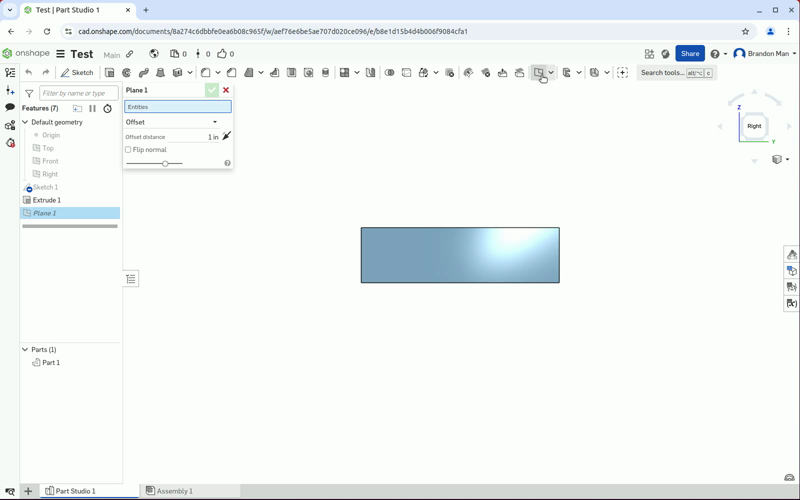
mouse_move(73, 176)
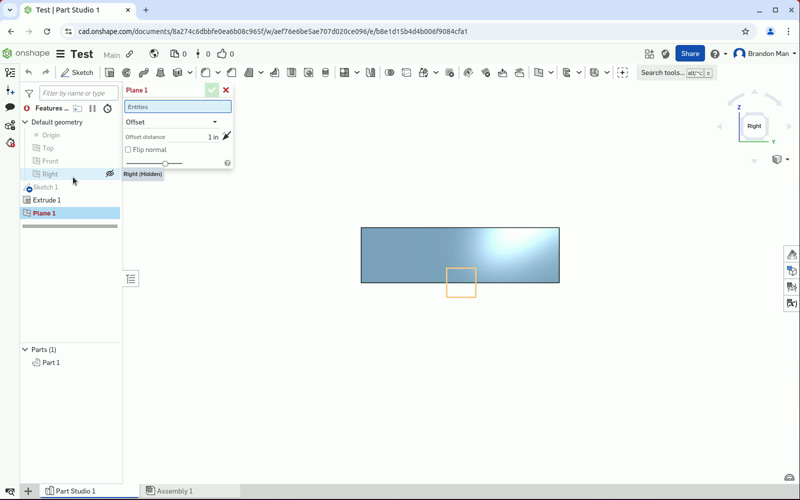
click(73, 176)
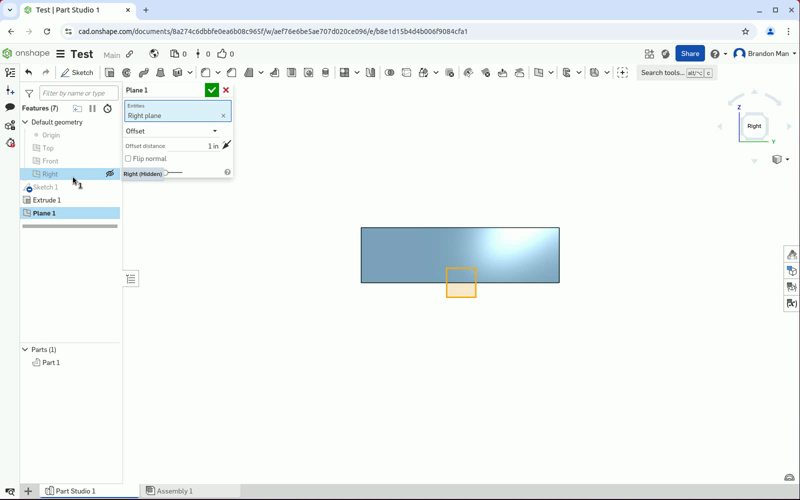
key(tab, 2)
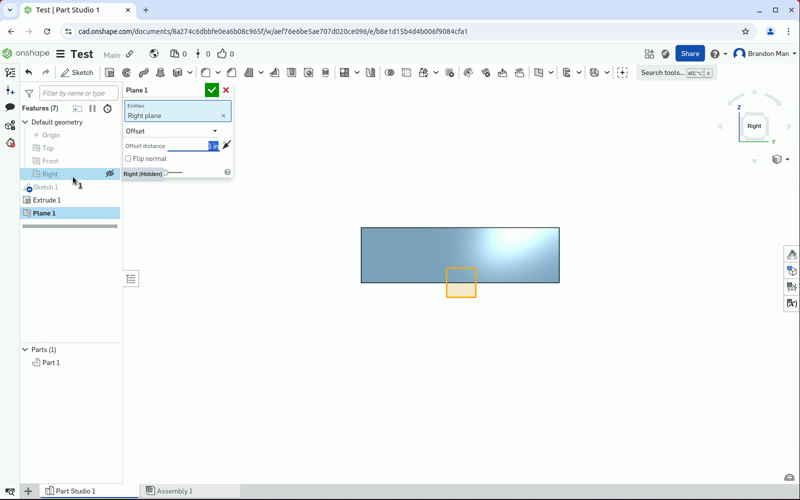
text(23.108)
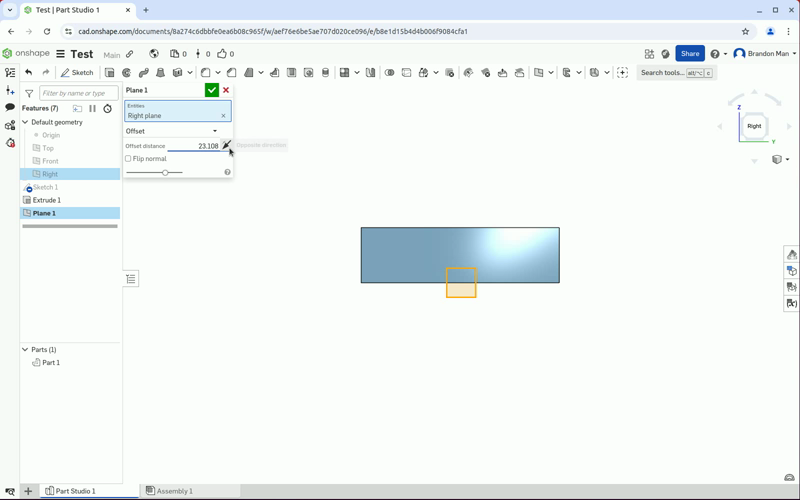
mouse_move(229, 147)
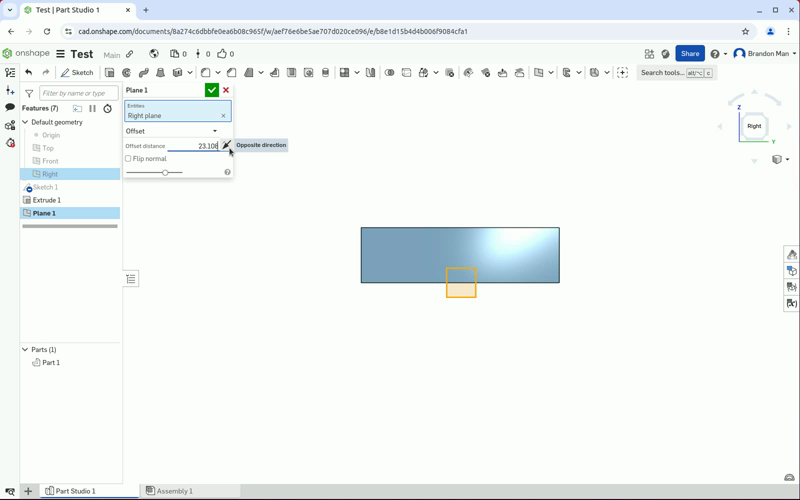
click(229, 147)
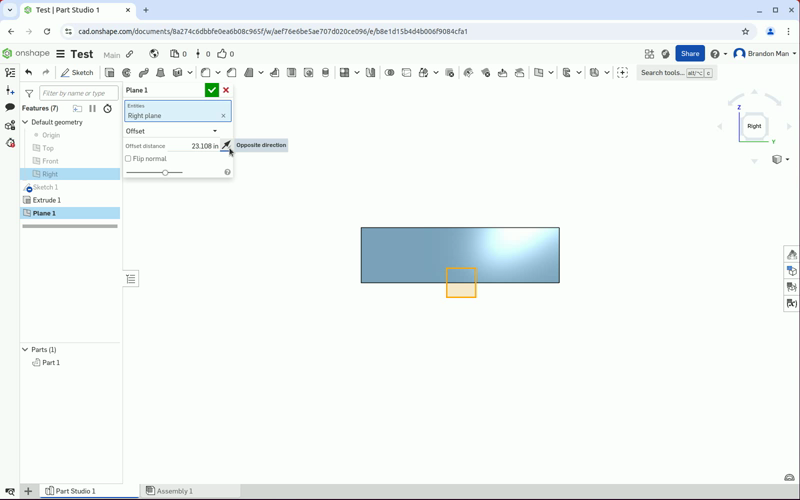
key(enter, 2)
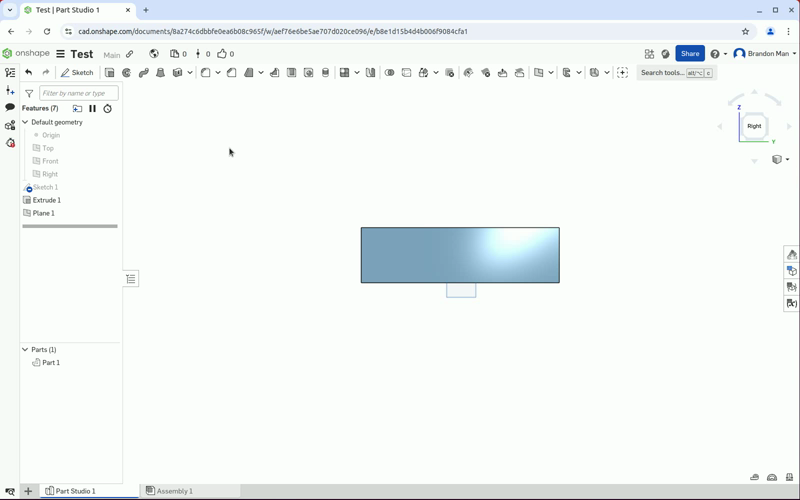
key(shift+s)
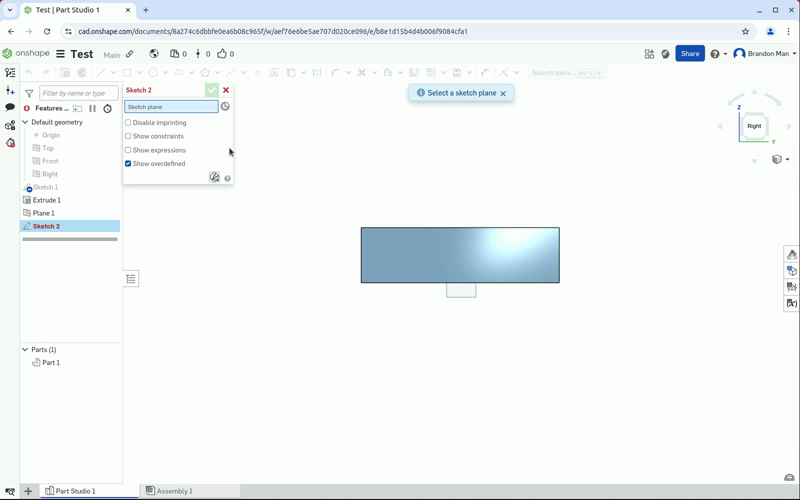
mouse_move(73, 215)
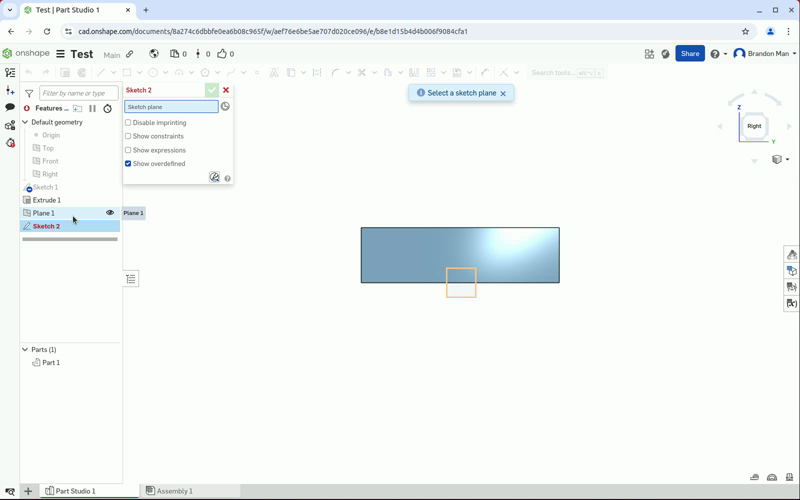
click(73, 215)
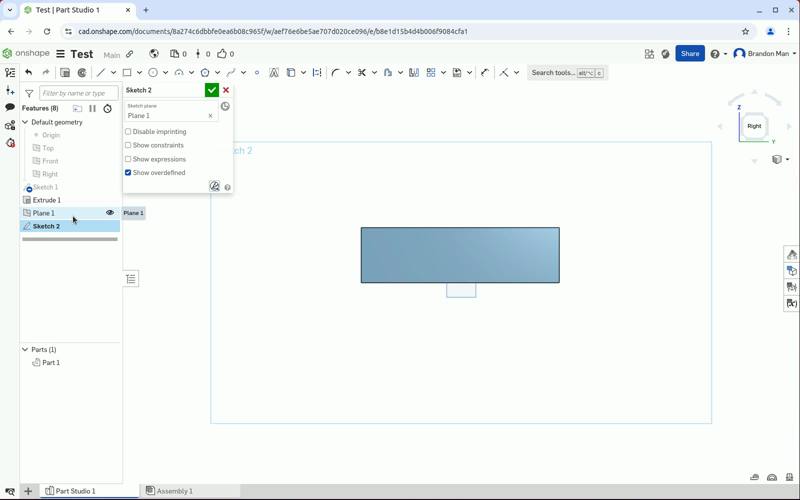
mouse_move(73, 352)
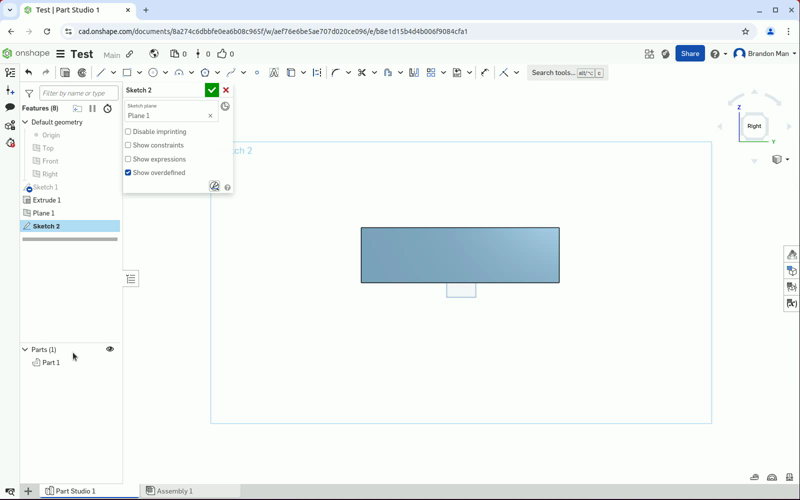
key(y)
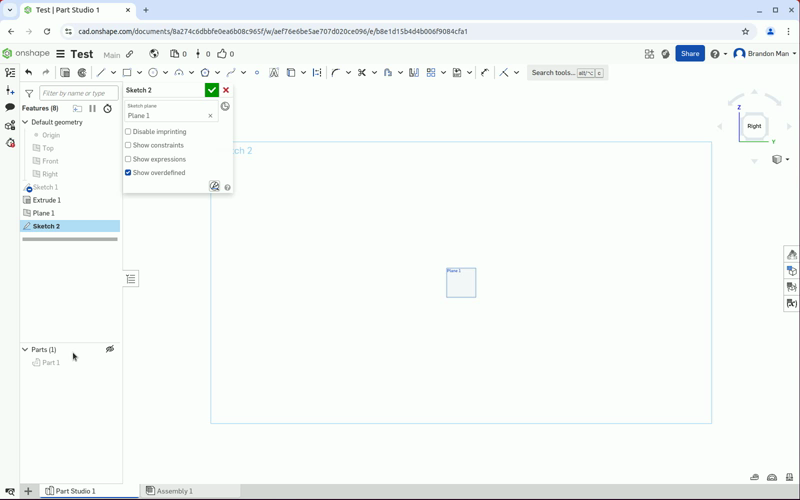
key(l)
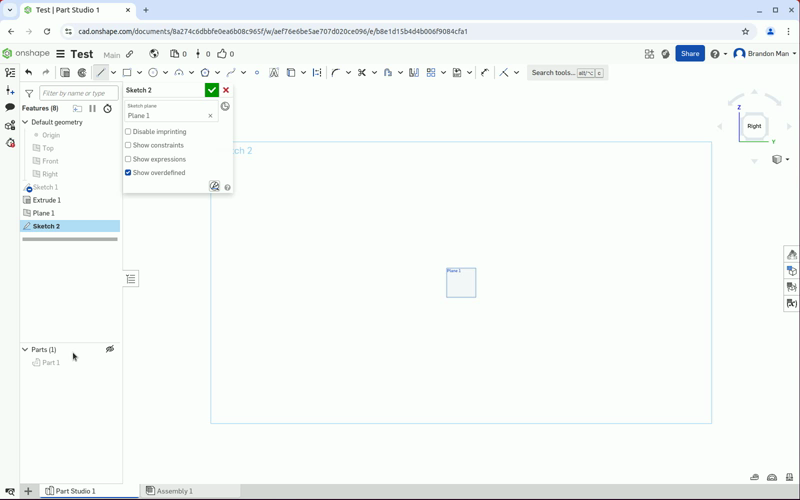
key_down(shift)
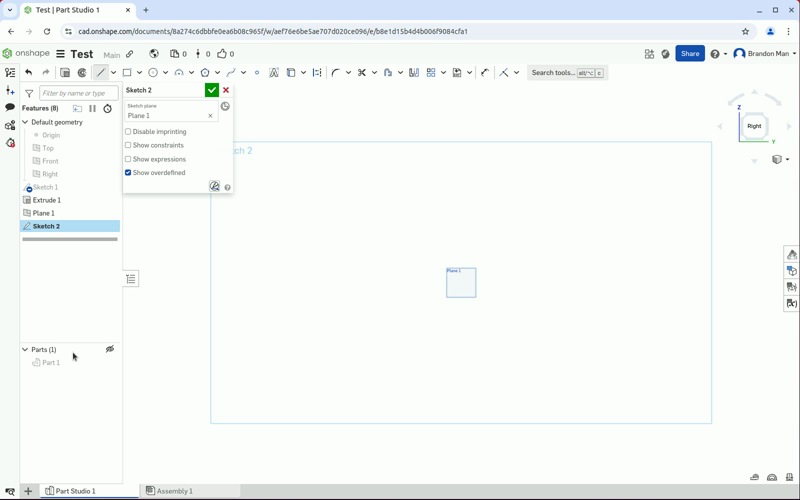
mouse_move(361, 238)
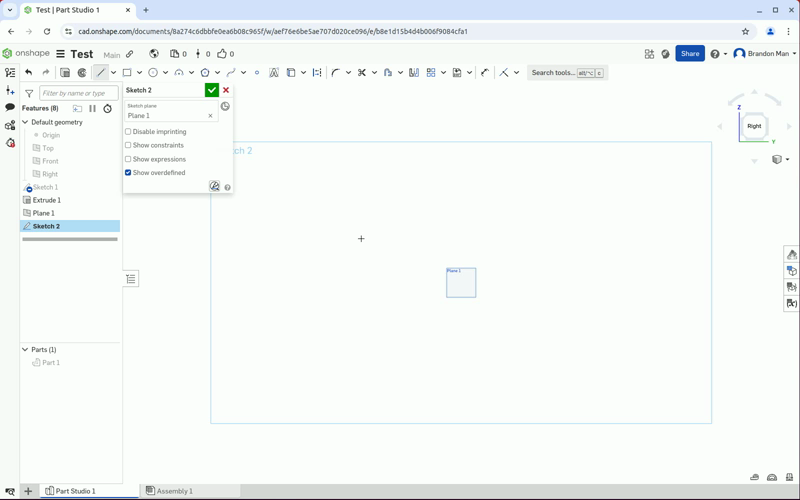
click(361, 238)
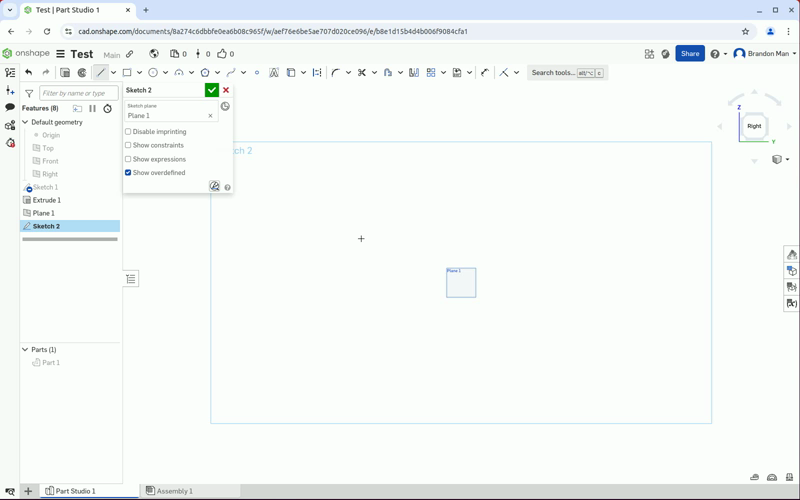
key_up(shift)
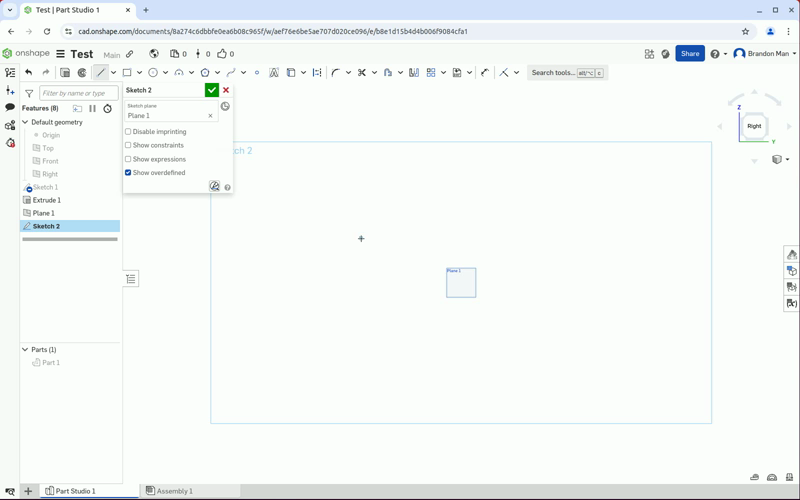
key_down(shift)
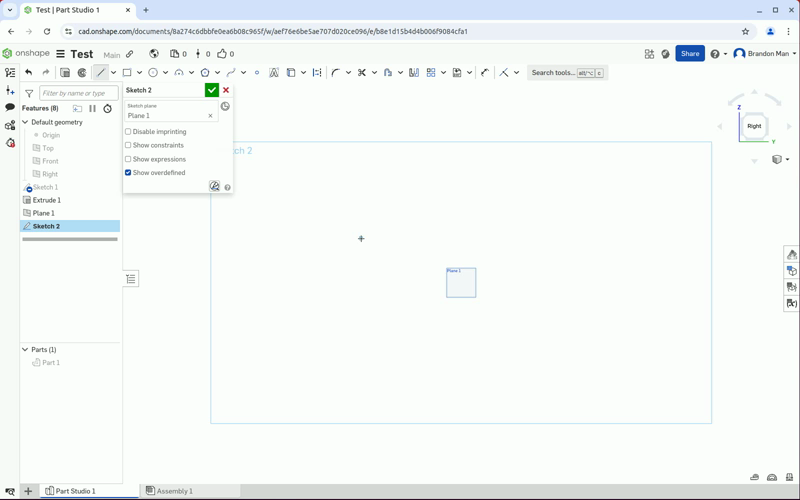
mouse_move(559, 238)
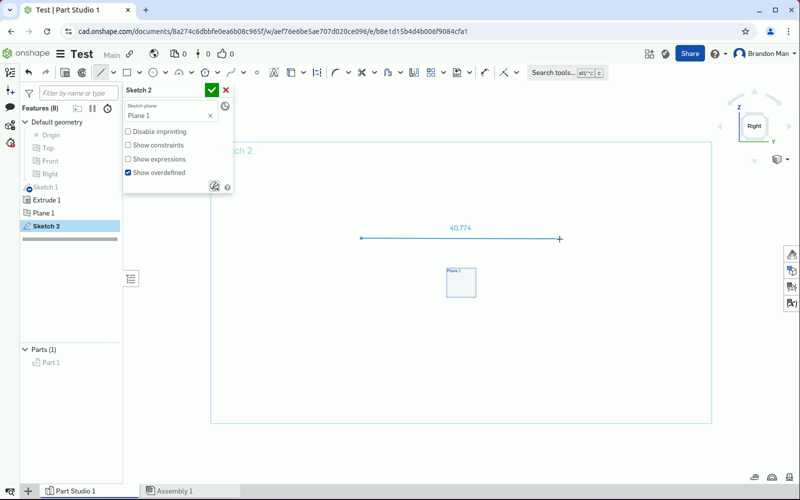
click(559, 238)
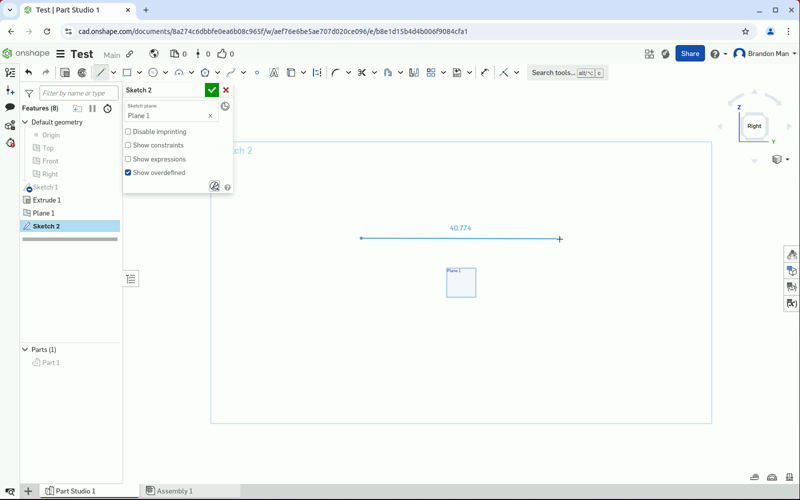
key_up(shift)
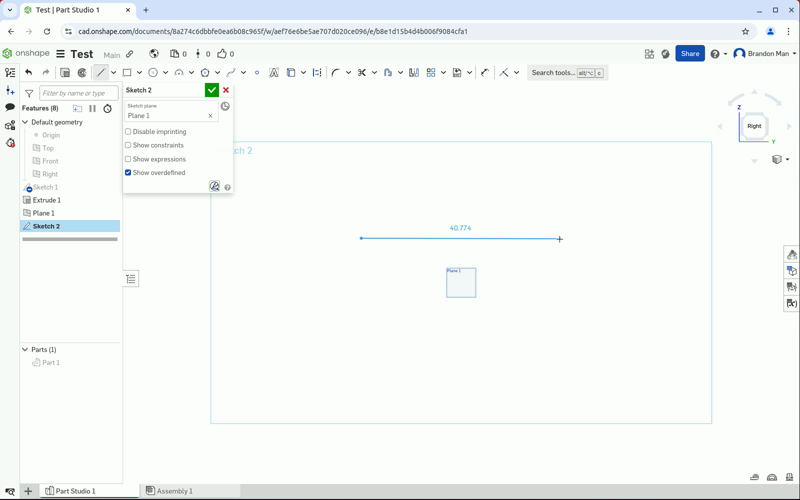
key_down(shift)
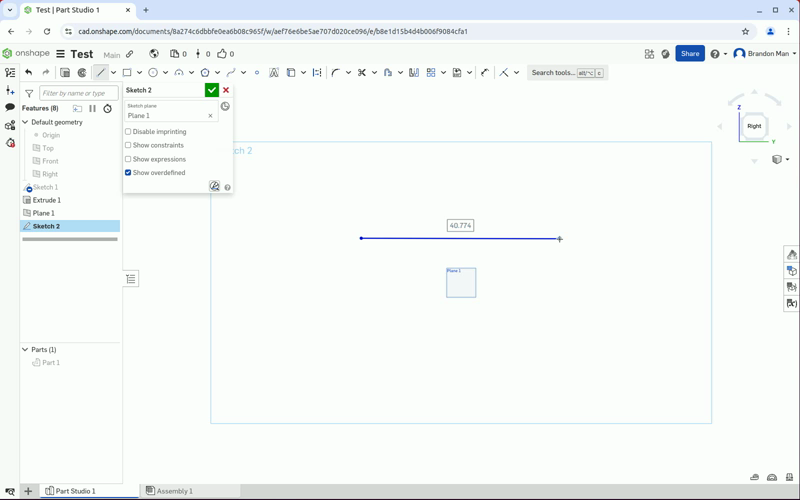
mouse_move(589, 238)
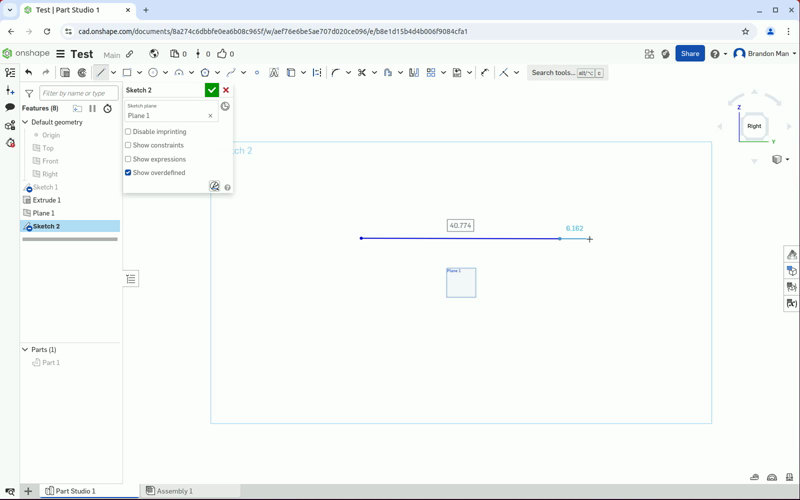
mouse_move(559, 232)
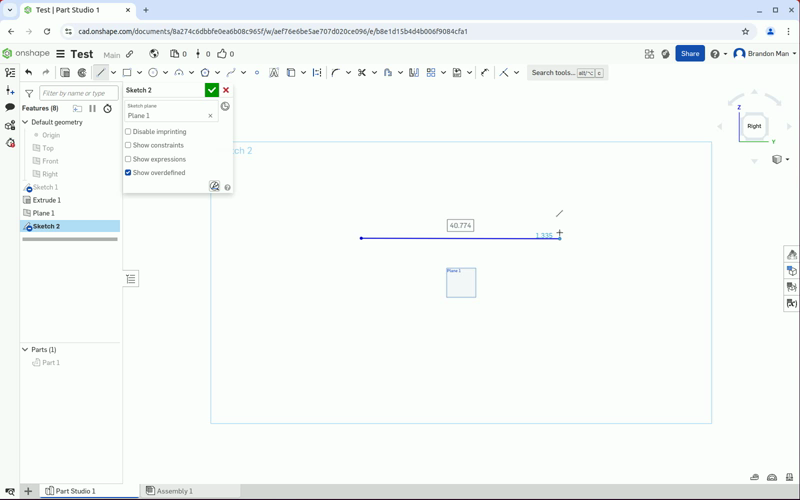
scroll(6)
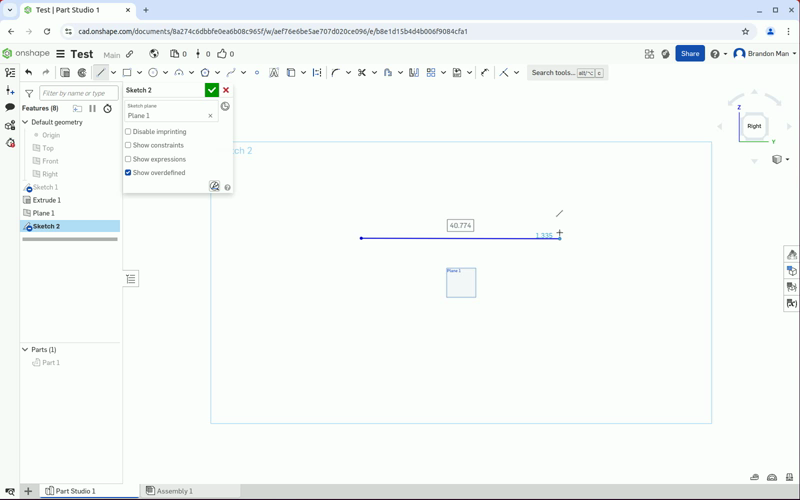
scroll(6)
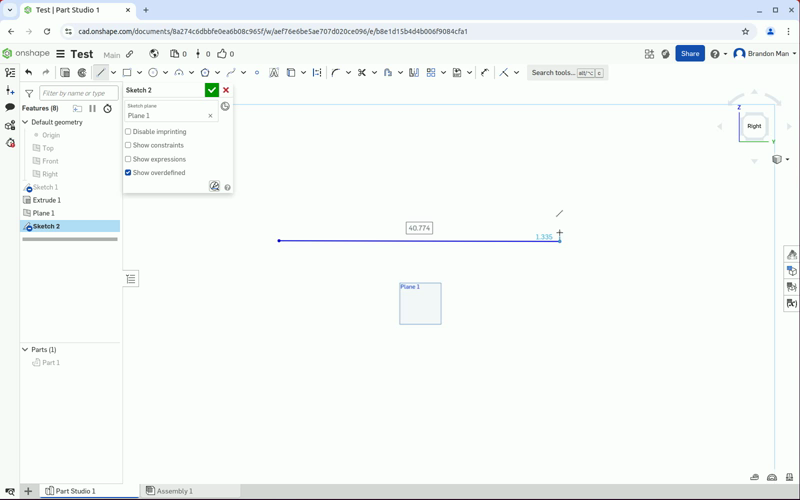
scroll(6)
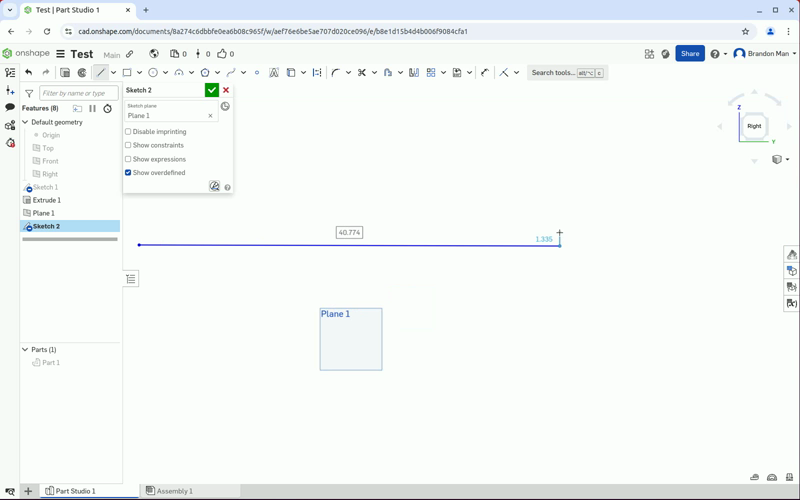
scroll(6)
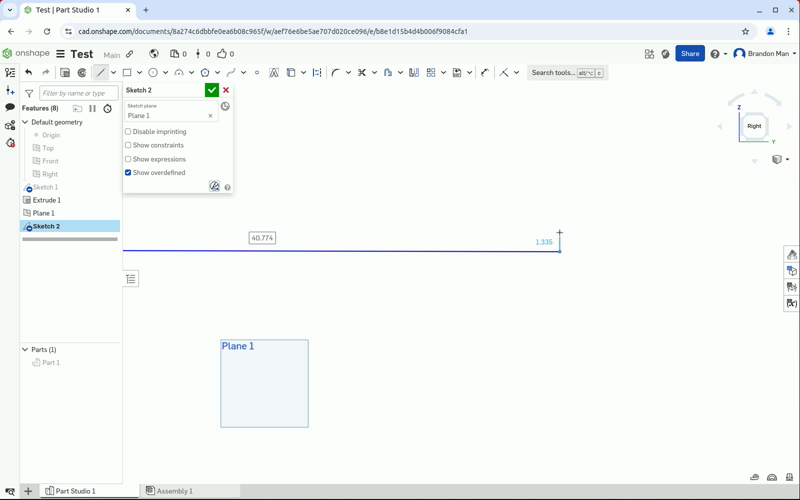
scroll(6)
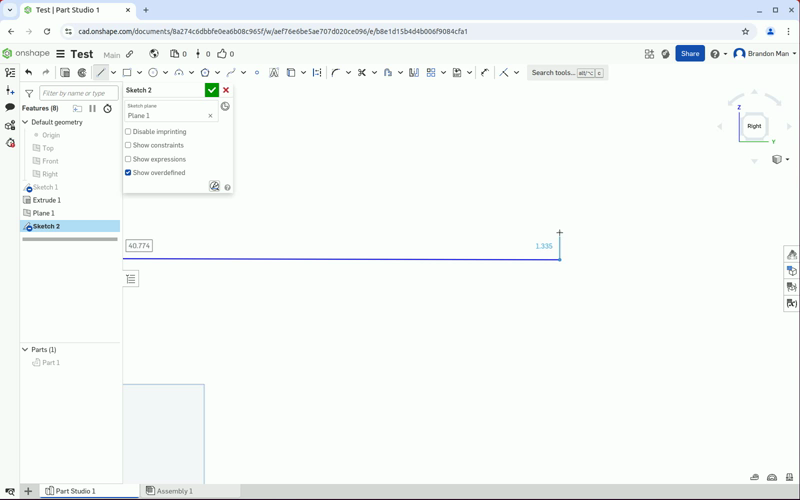
scroll(6)
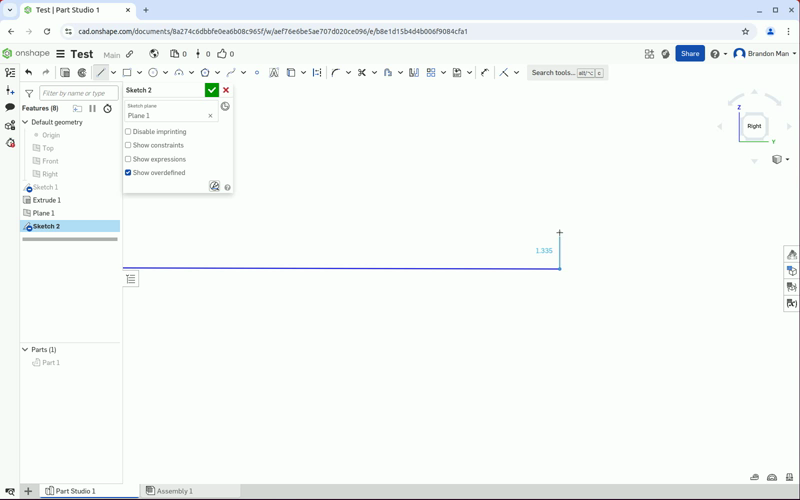
scroll(6)
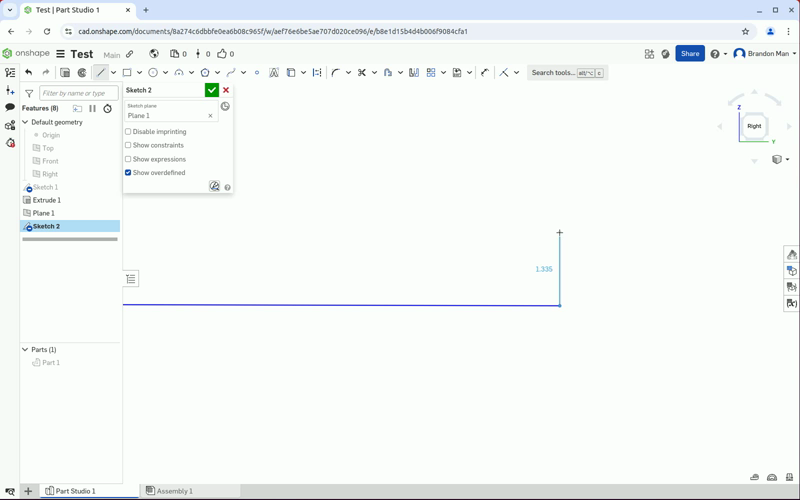
click(559, 232)
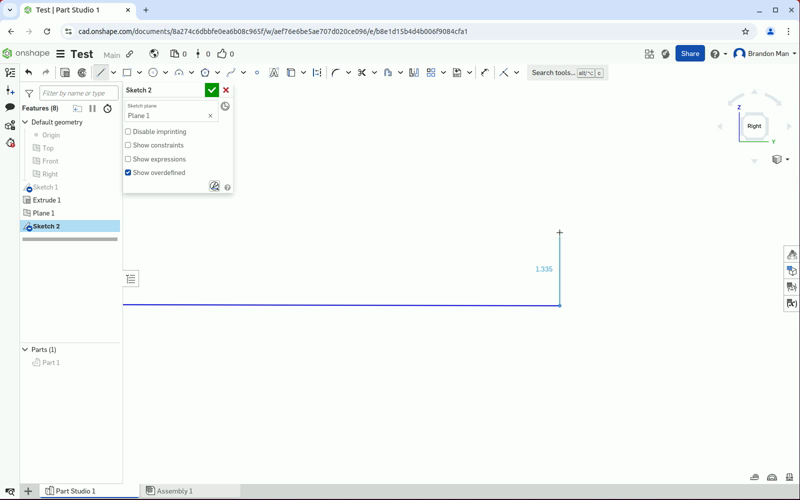
scroll(-6)
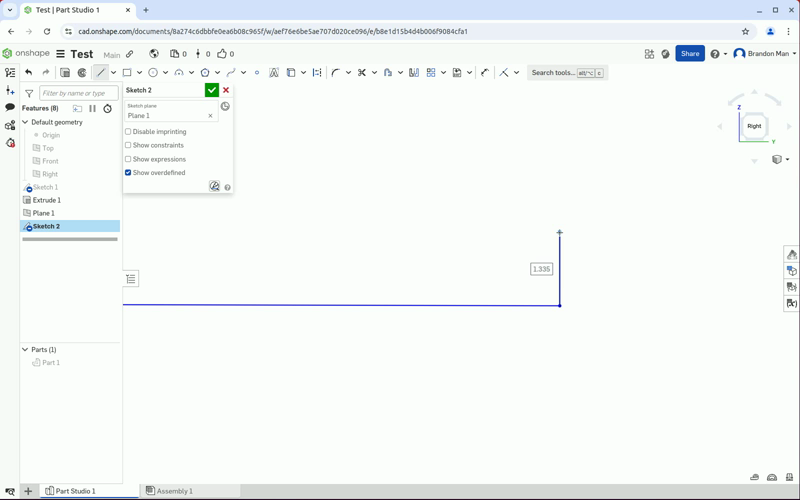
scroll(-6)
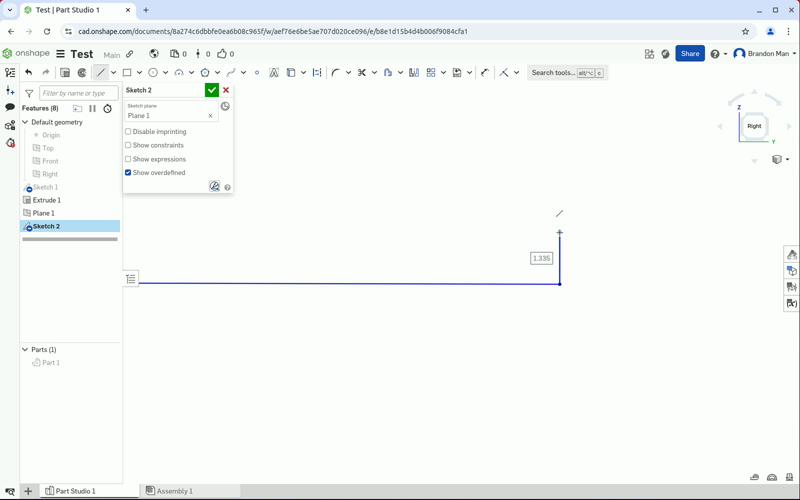
scroll(-6)
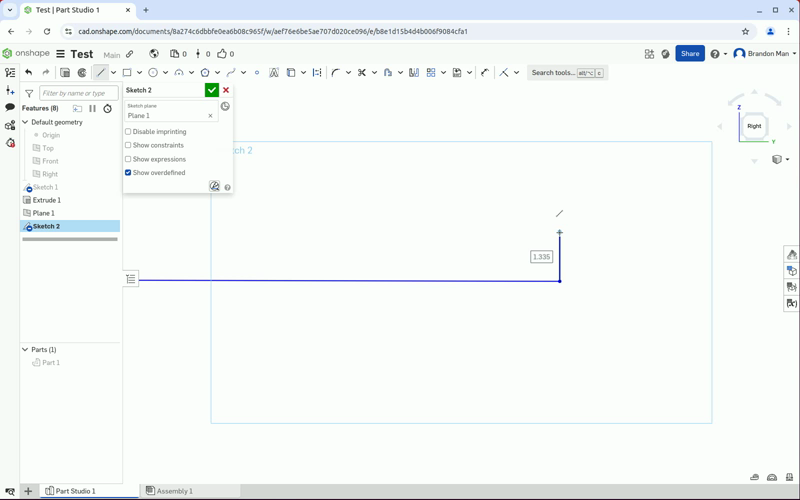
scroll(-6)
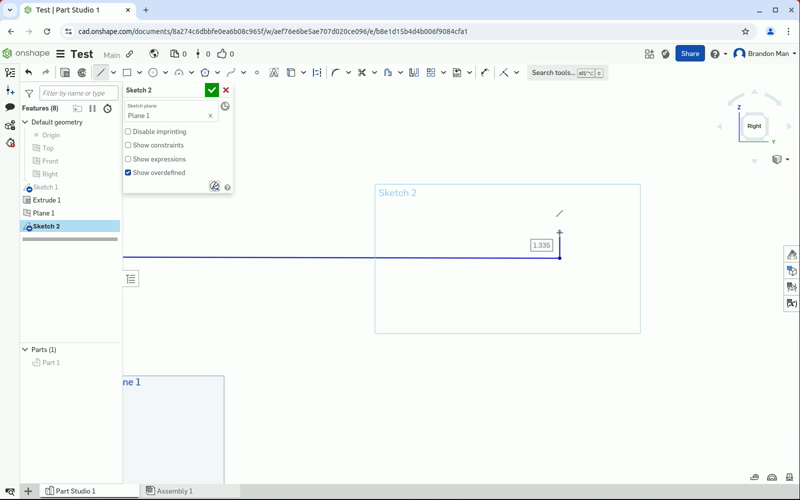
scroll(-6)
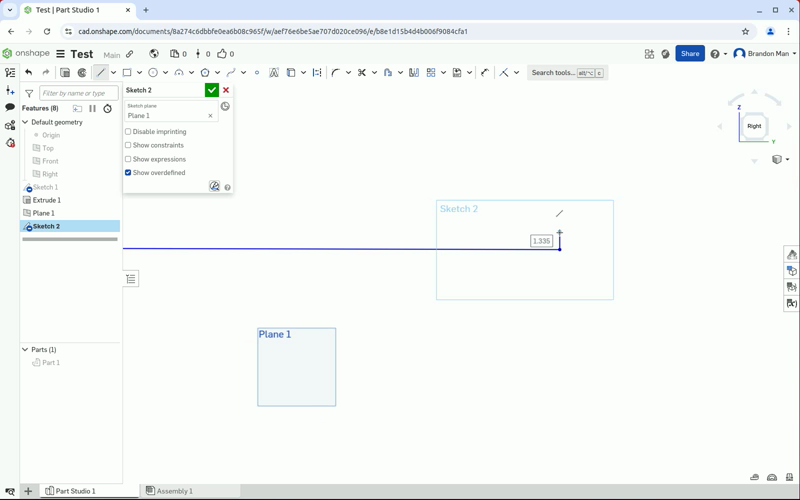
scroll(-6)
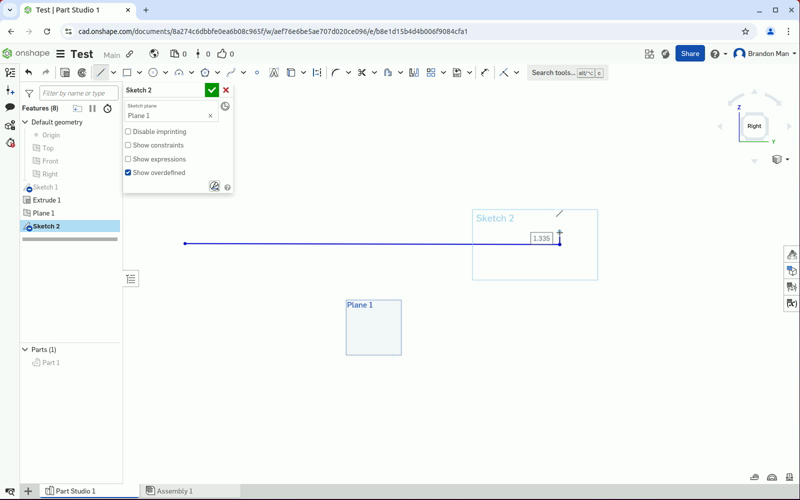
scroll(-6)
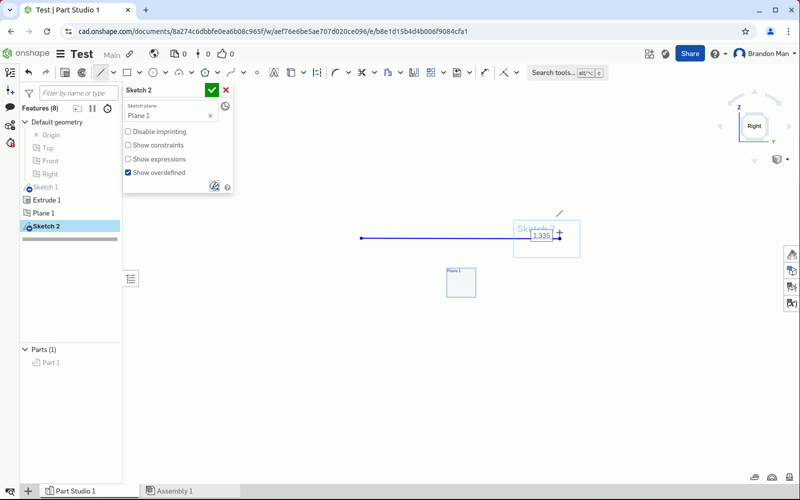
key_up(shift)
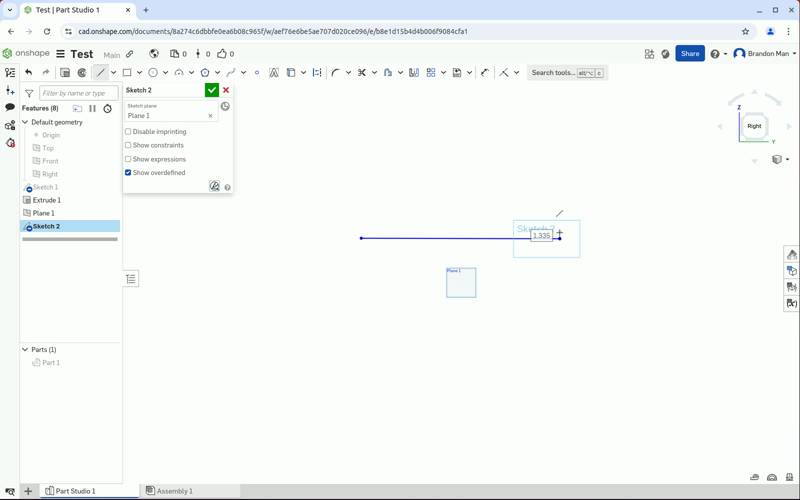
key_down(shift)
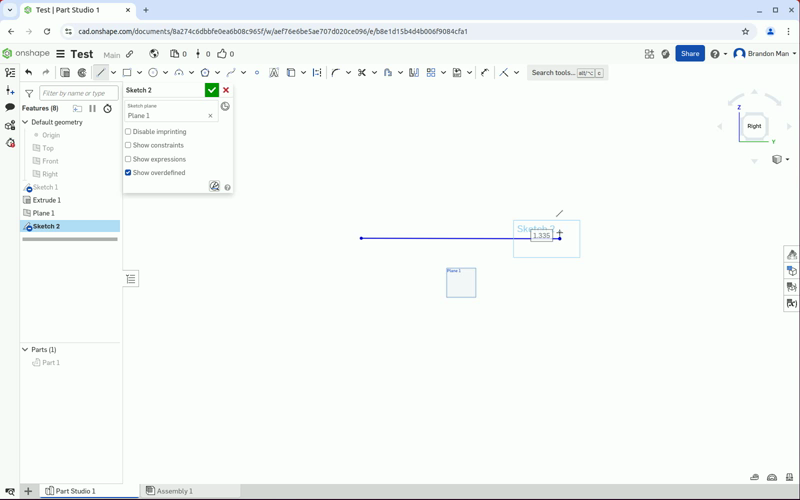
mouse_move(361, 232)
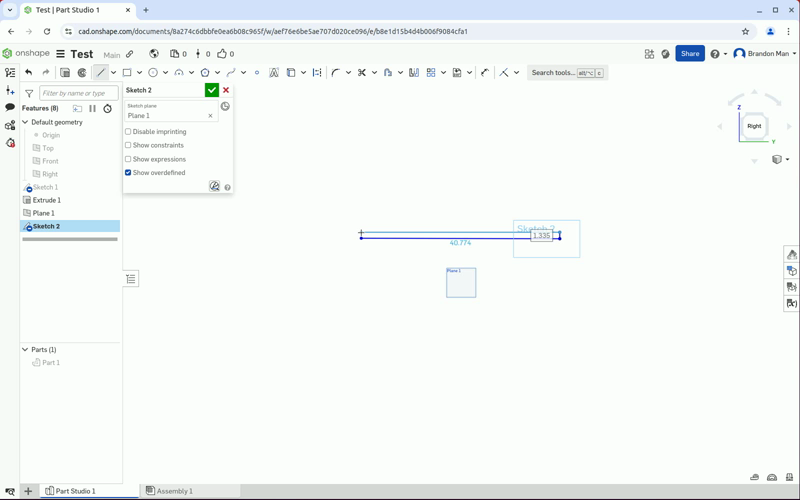
click(361, 232)
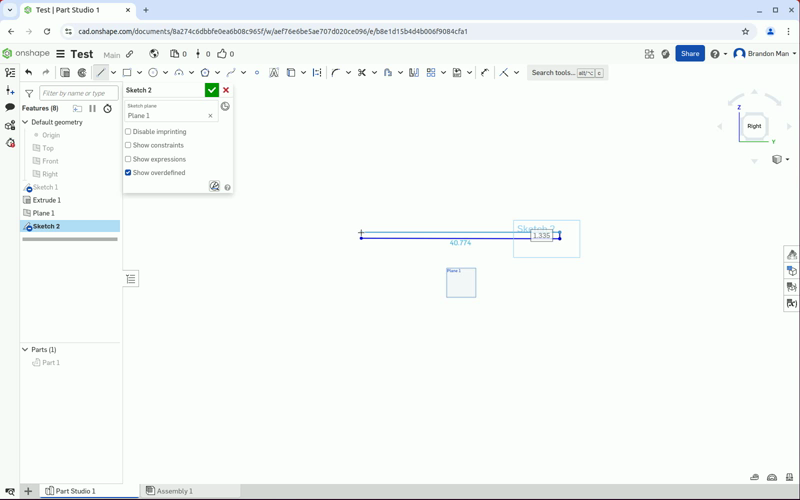
key_up(shift)
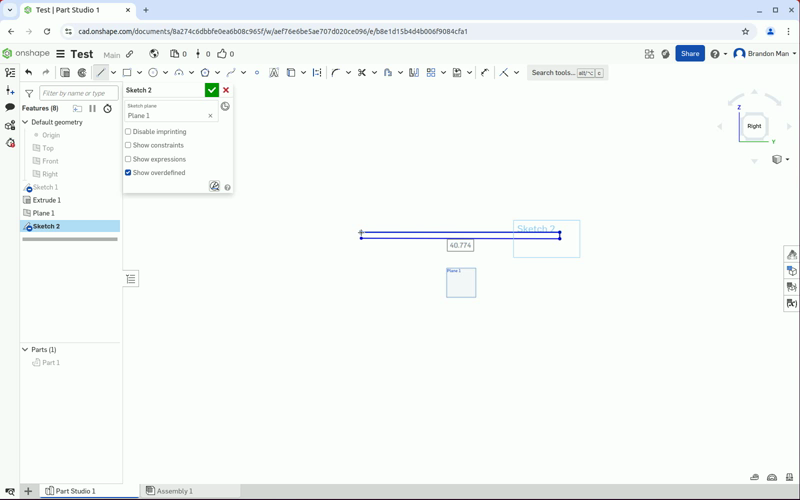
mouse_move(391, 232)
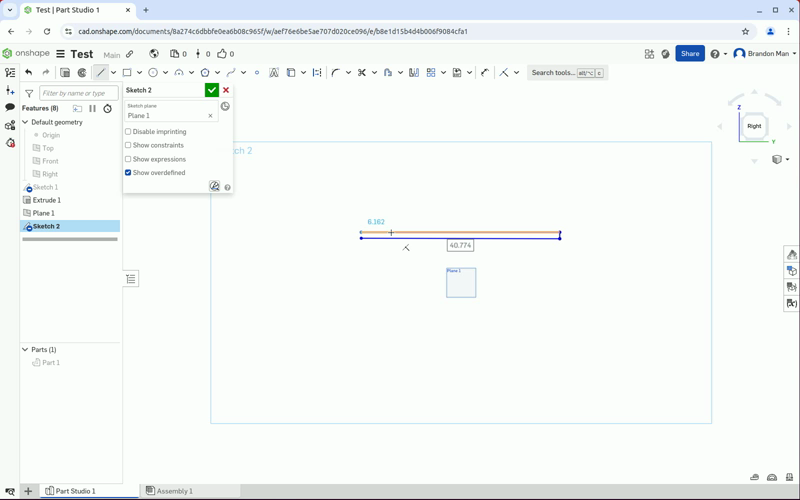
key_down(shift)
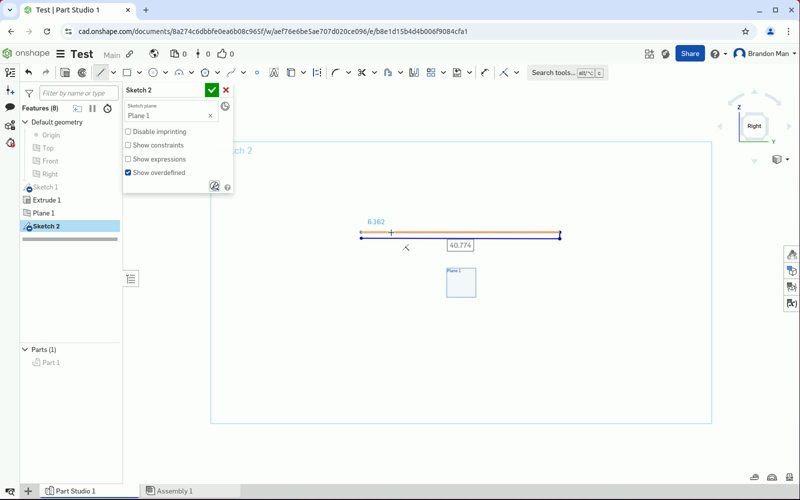
mouse_move(361, 238)
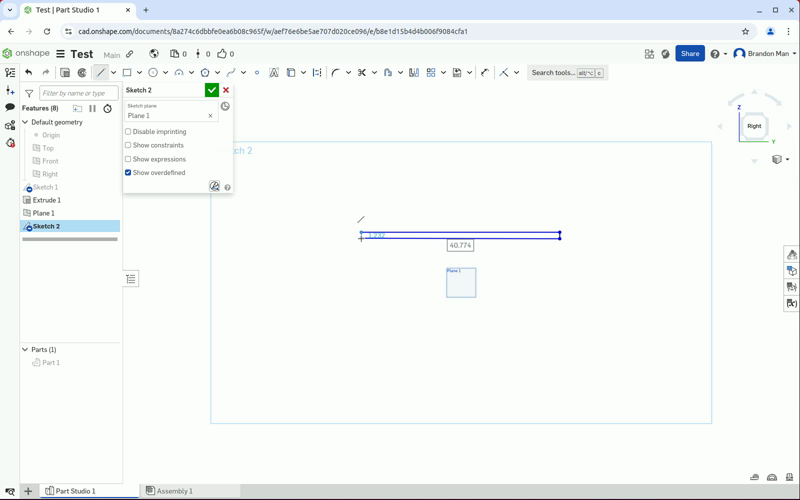
scroll(6)
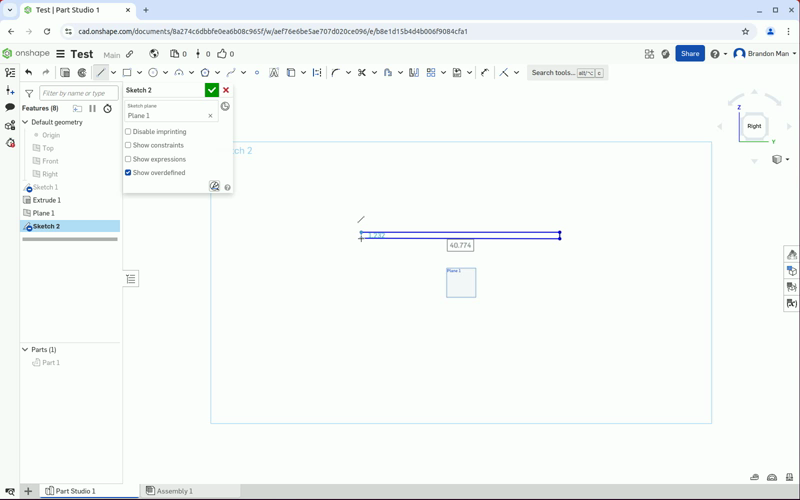
scroll(6)
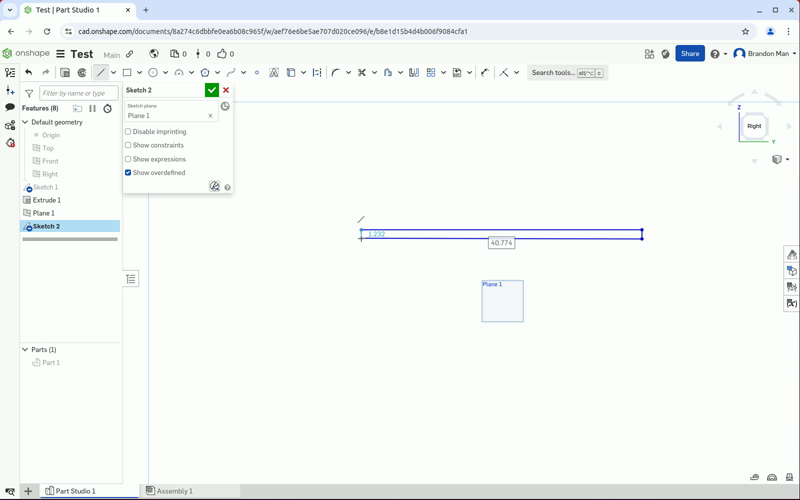
scroll(6)
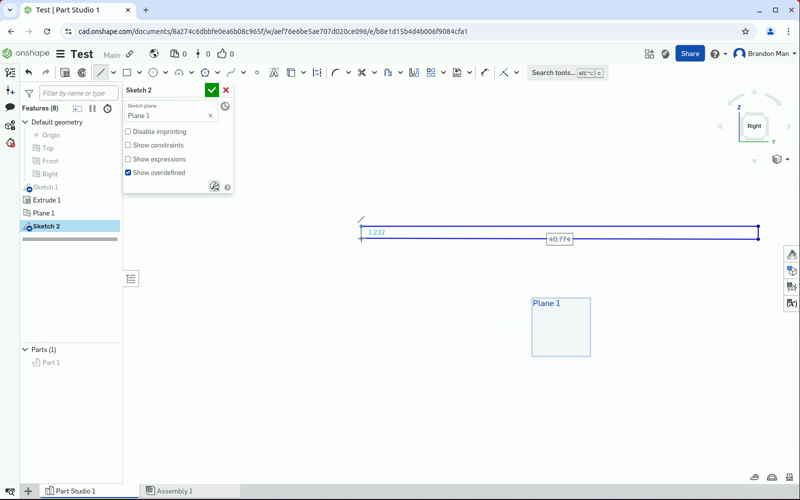
scroll(6)
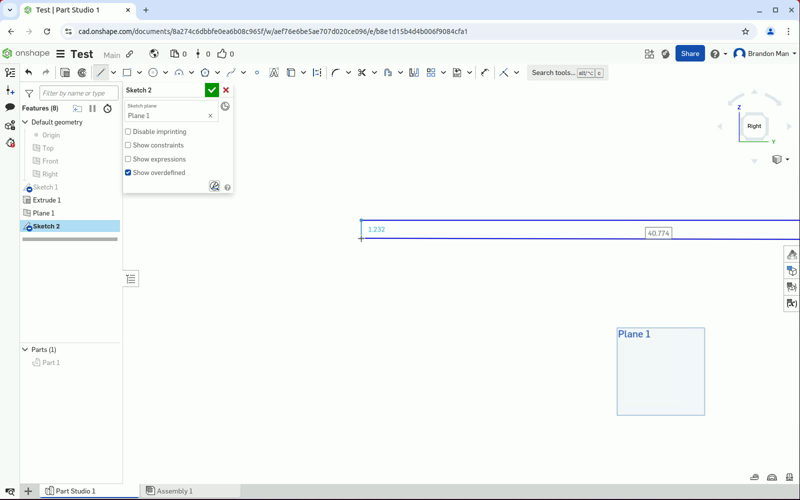
scroll(6)
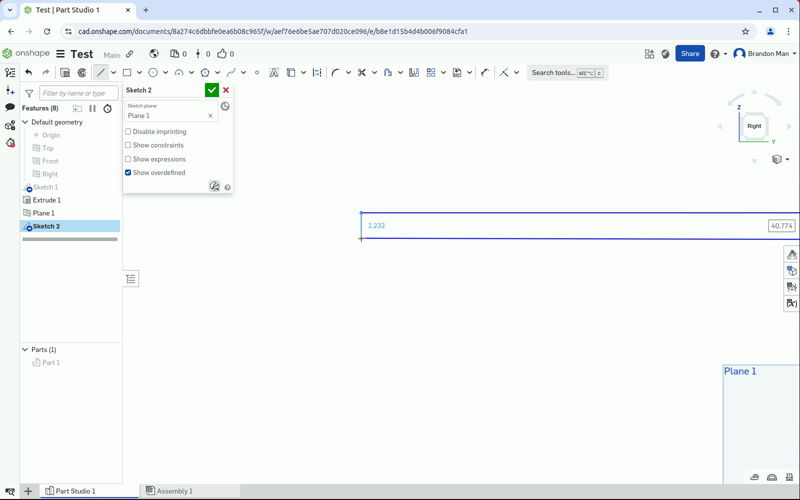
scroll(6)
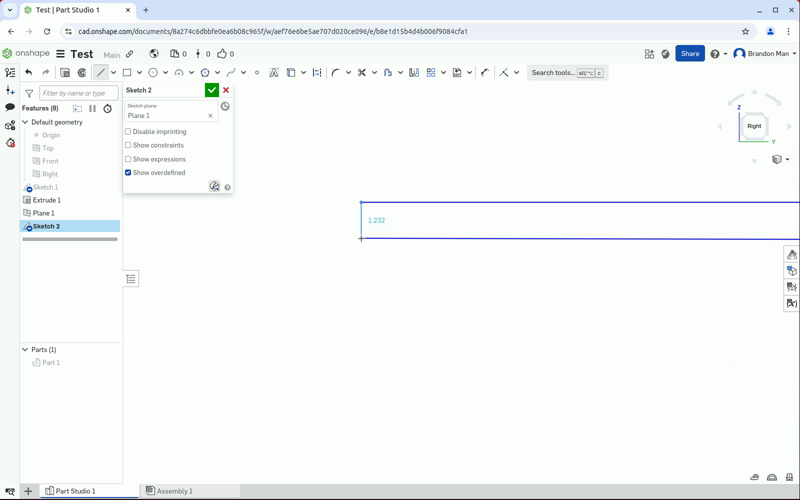
scroll(6)
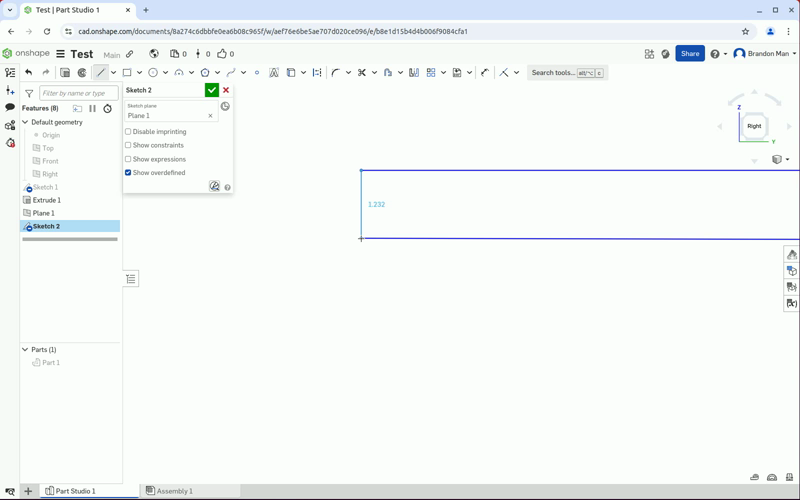
key_up(shift)
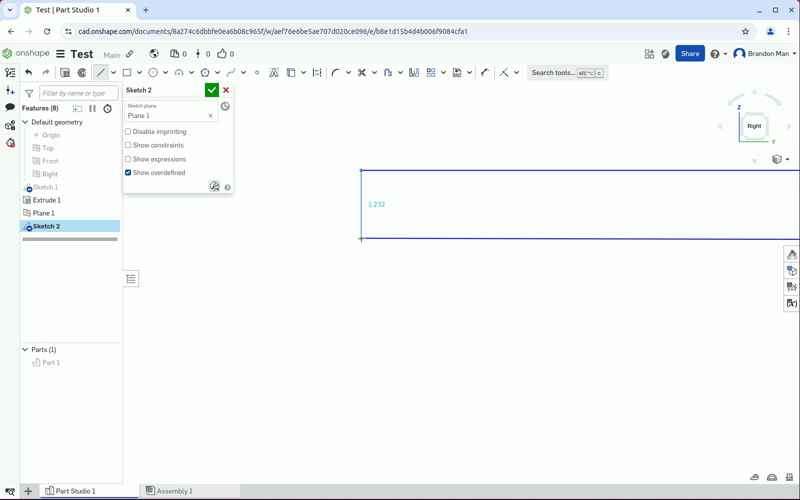
click(361, 238)
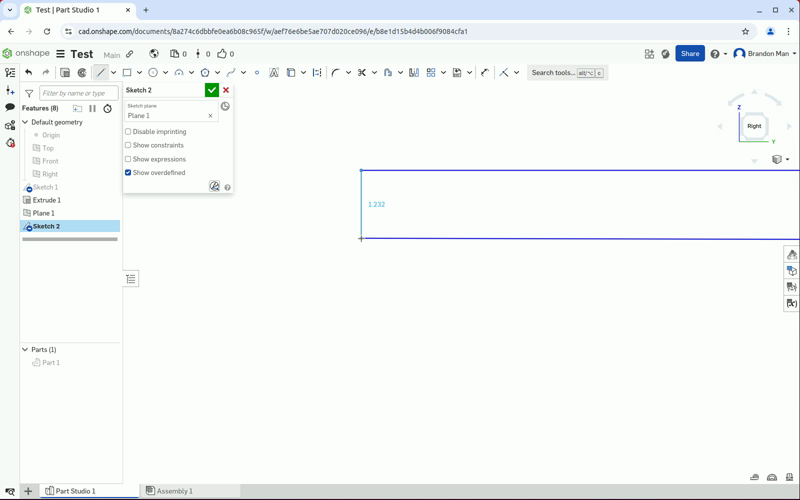
scroll(-6)
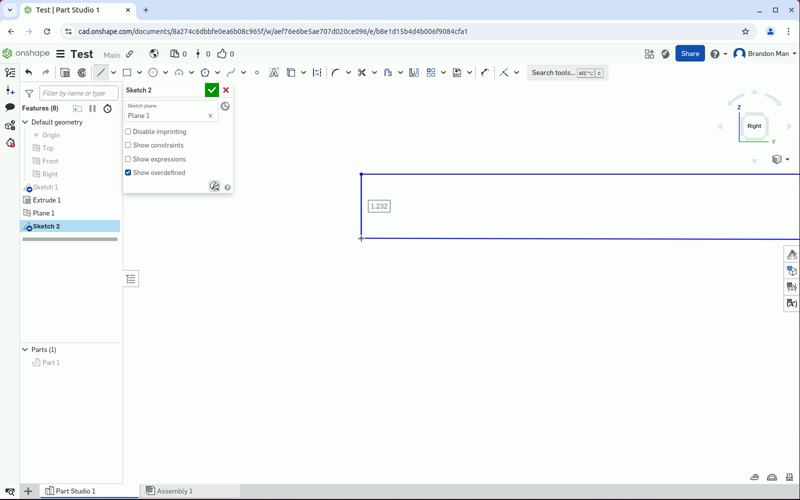
scroll(-6)
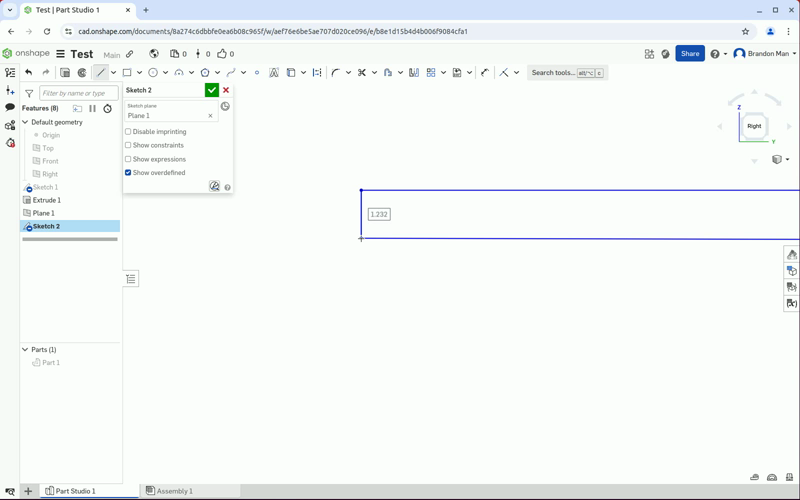
scroll(-6)
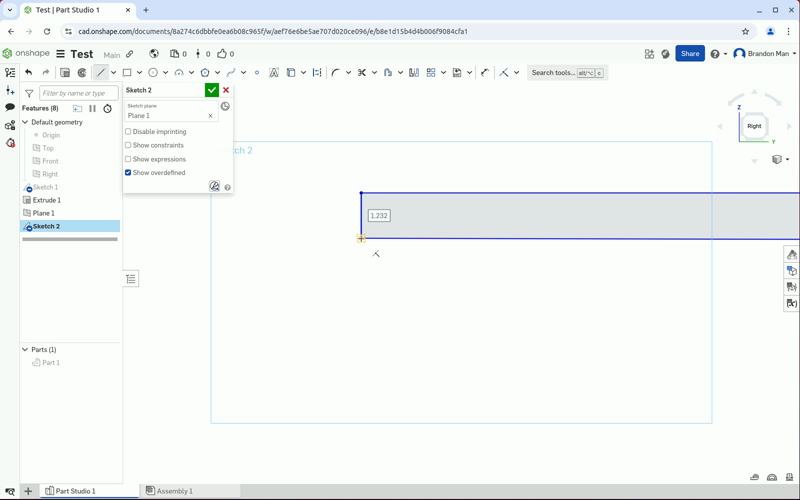
scroll(-6)
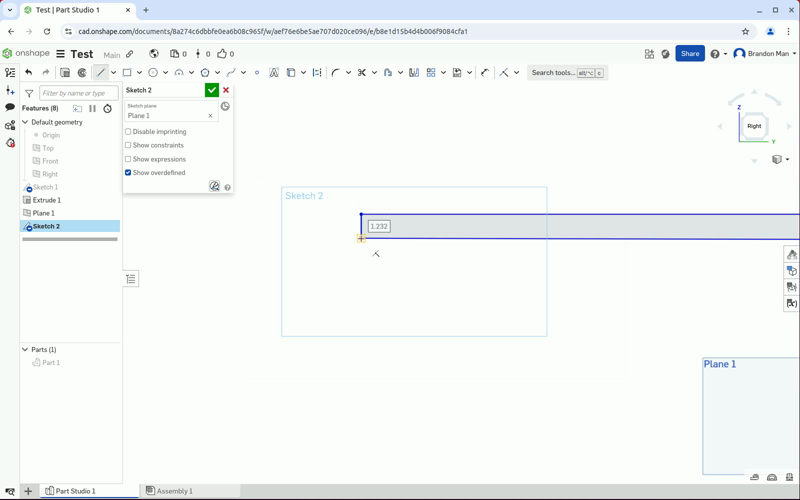
scroll(-6)
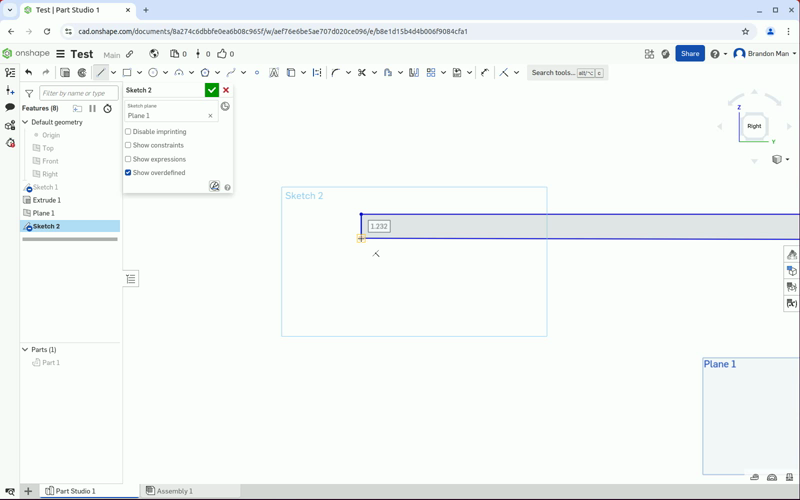
scroll(-6)
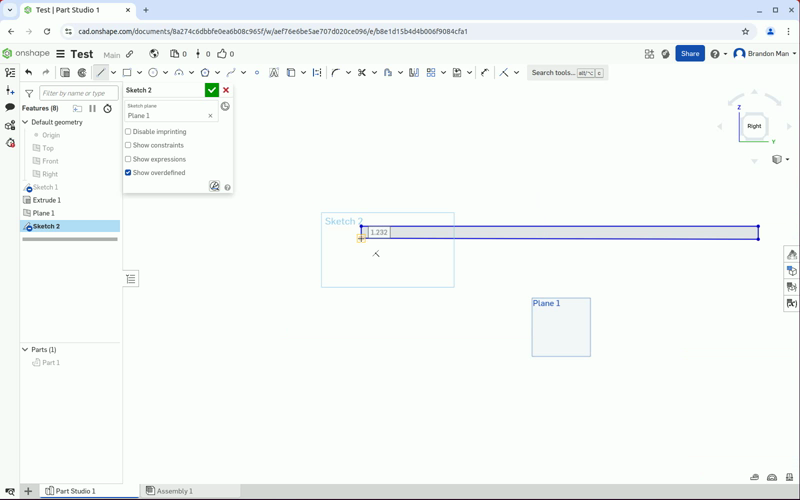
scroll(-6)
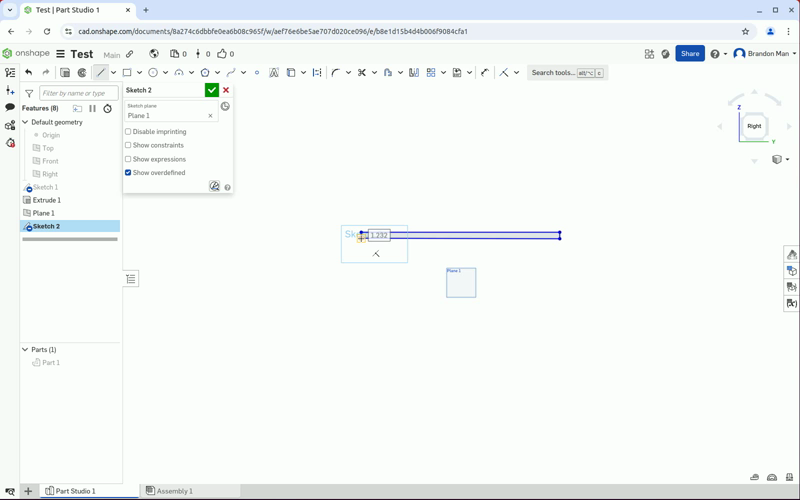
key(esc)
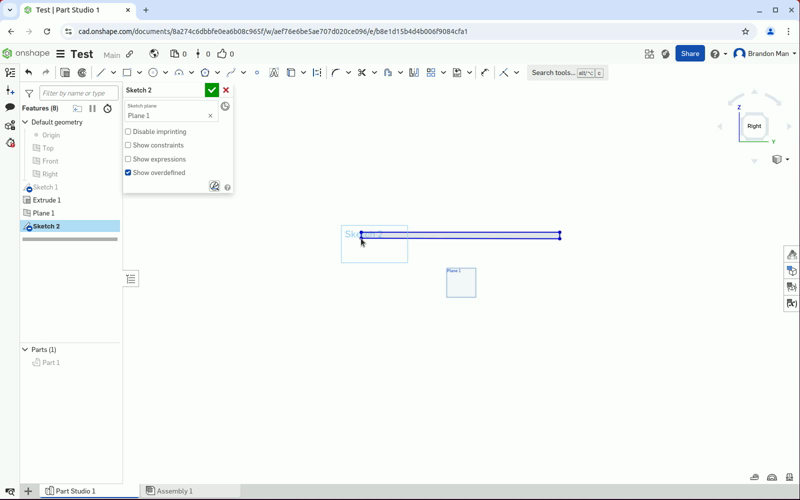
mouse_move(543, 234)
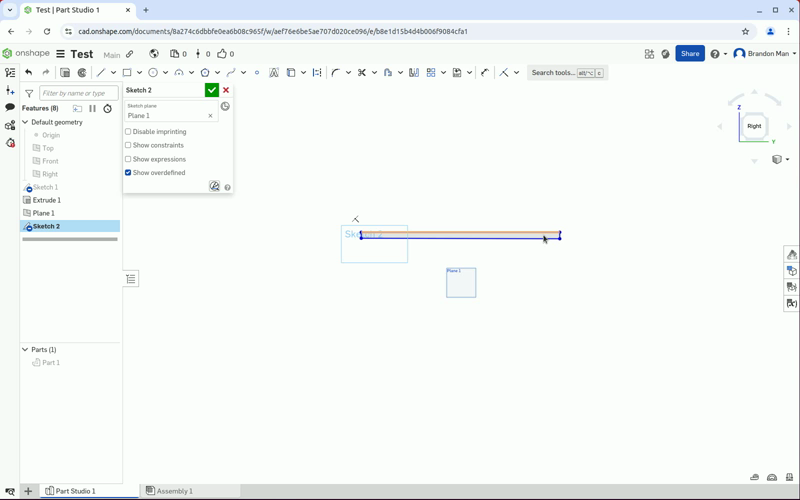
scroll(6)
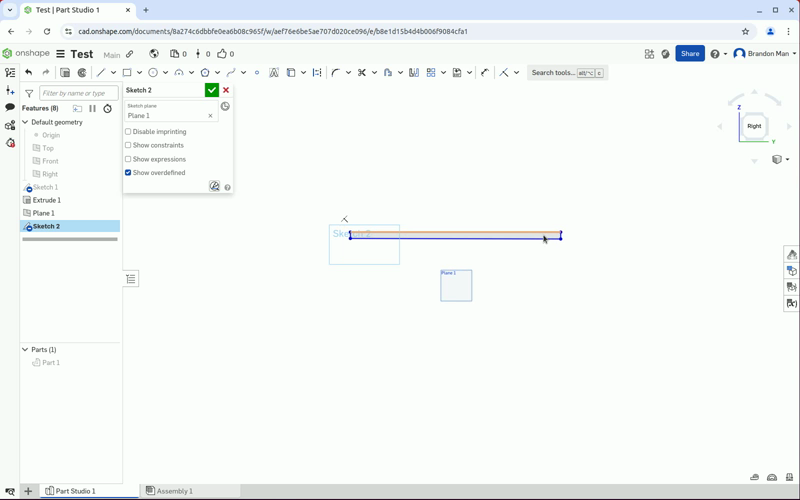
scroll(6)
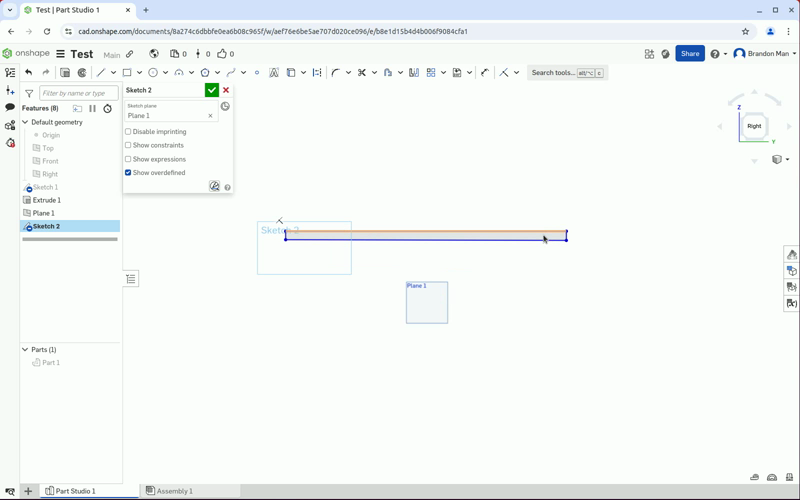
scroll(6)
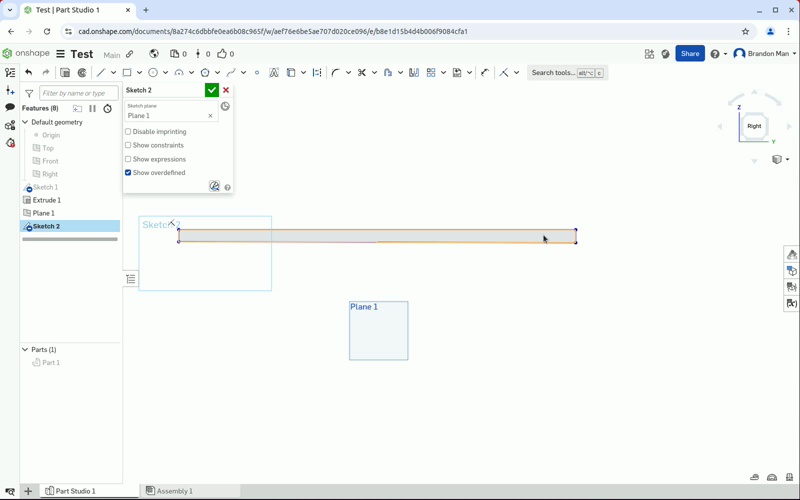
scroll(6)
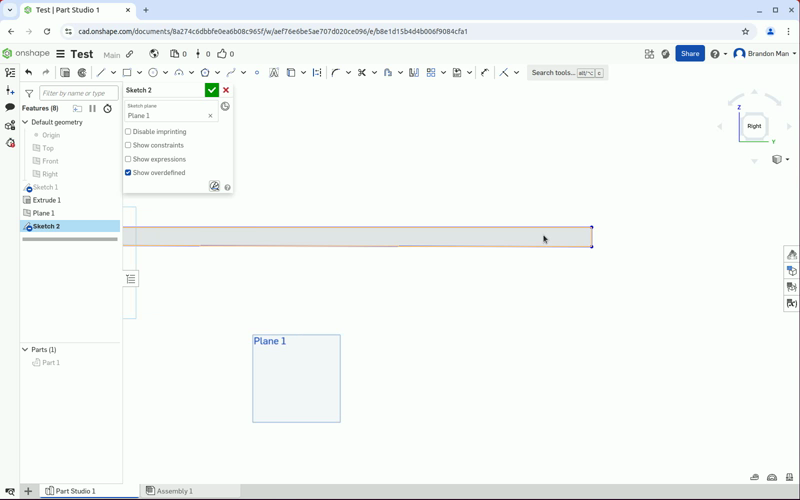
scroll(6)
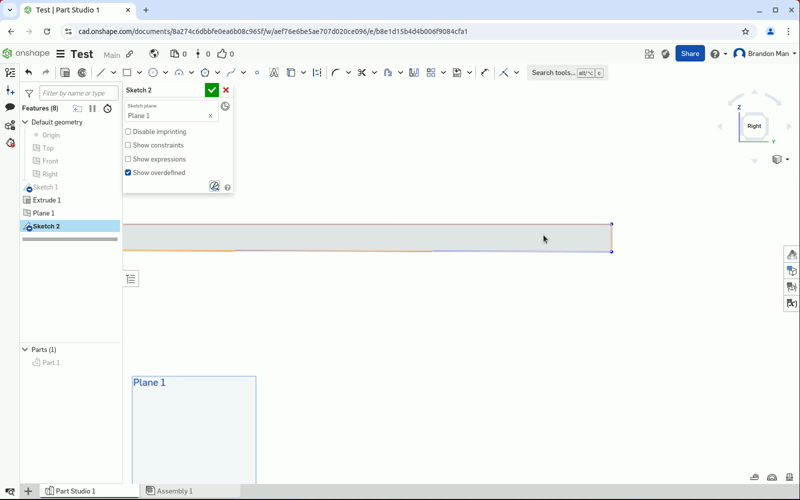
scroll(6)
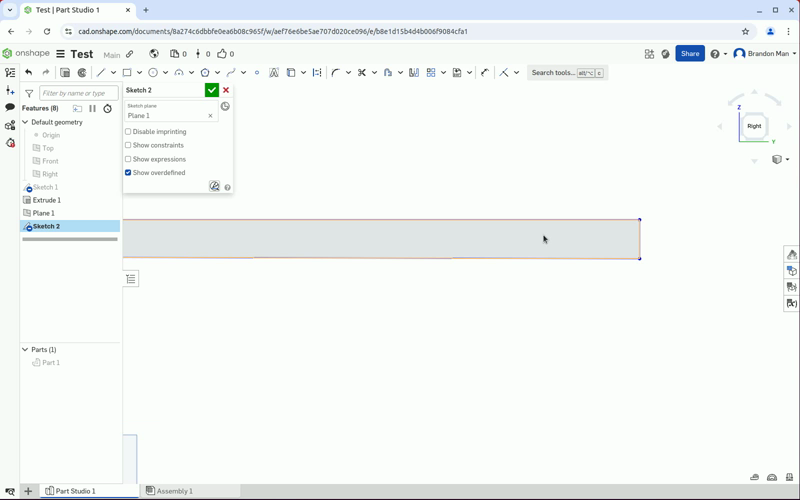
scroll(6)
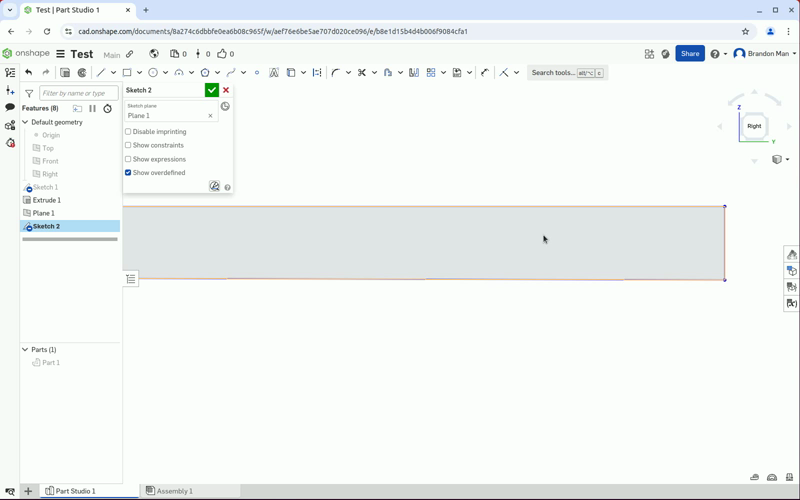
click(543, 234)
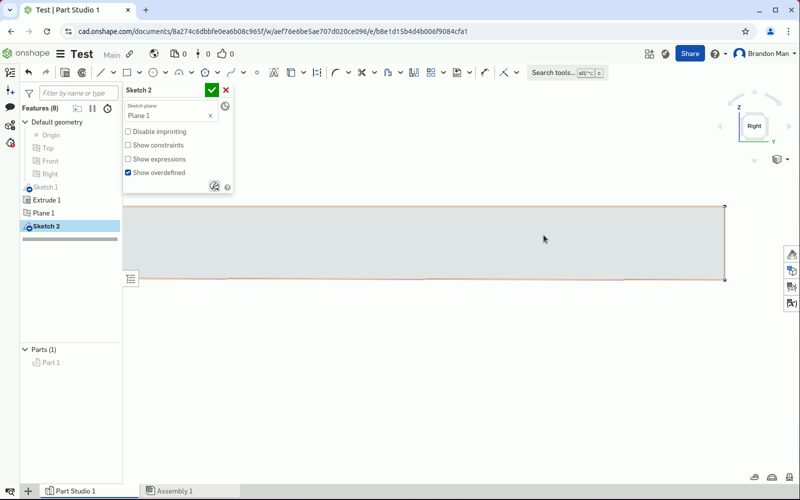
scroll(-6)
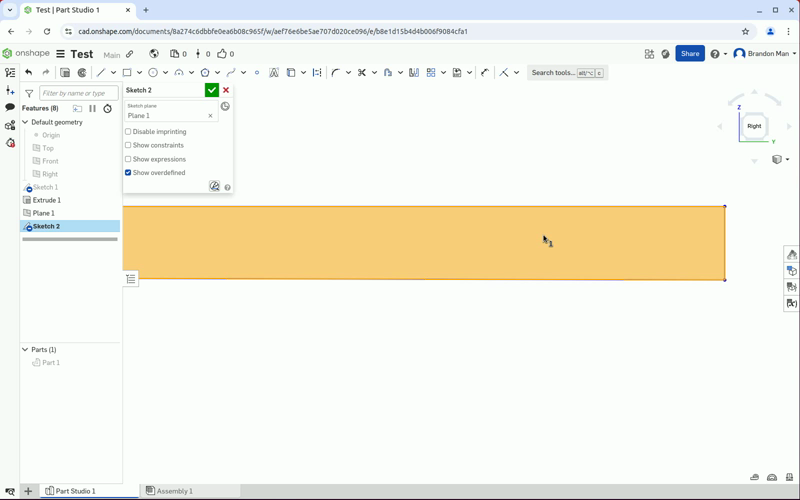
scroll(-6)
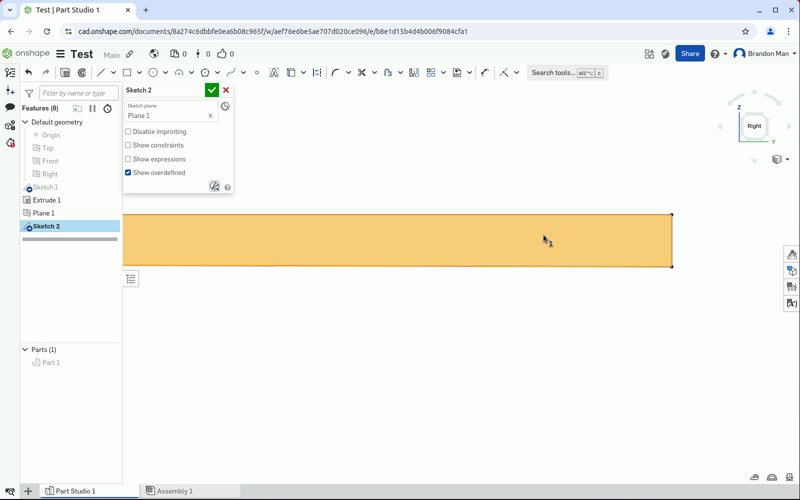
scroll(-6)
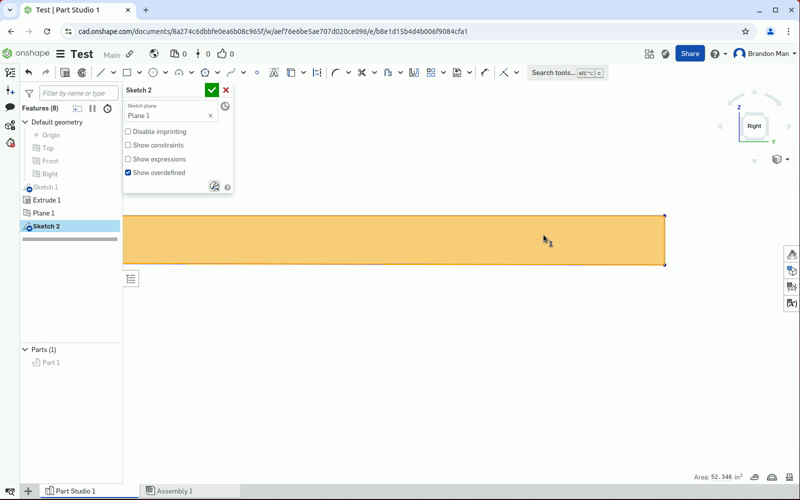
scroll(-6)
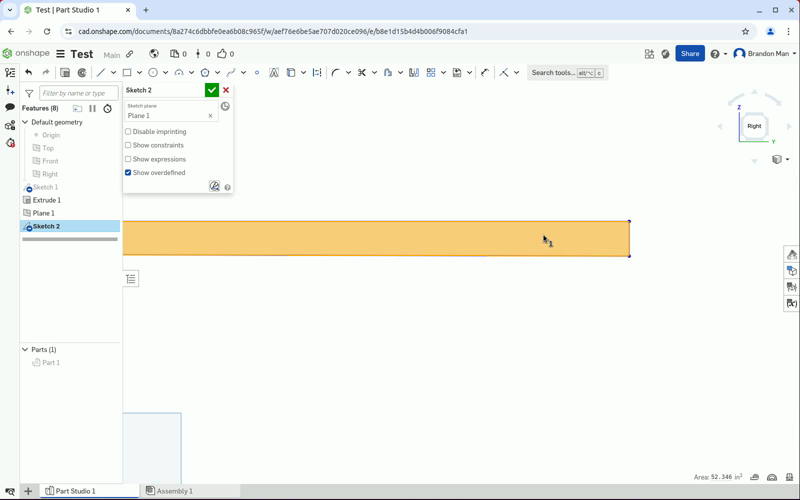
scroll(-6)
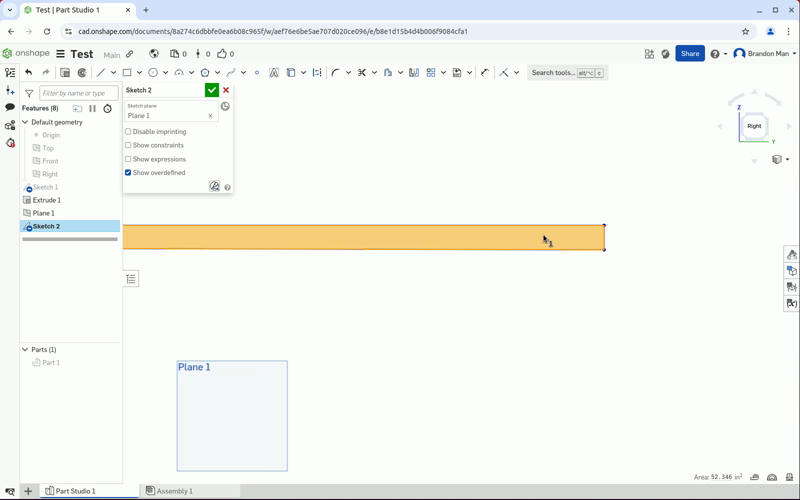
scroll(-6)
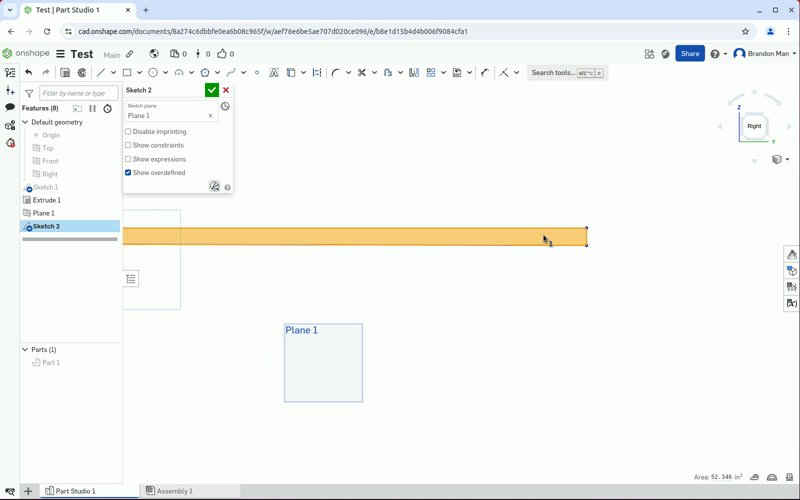
scroll(-6)
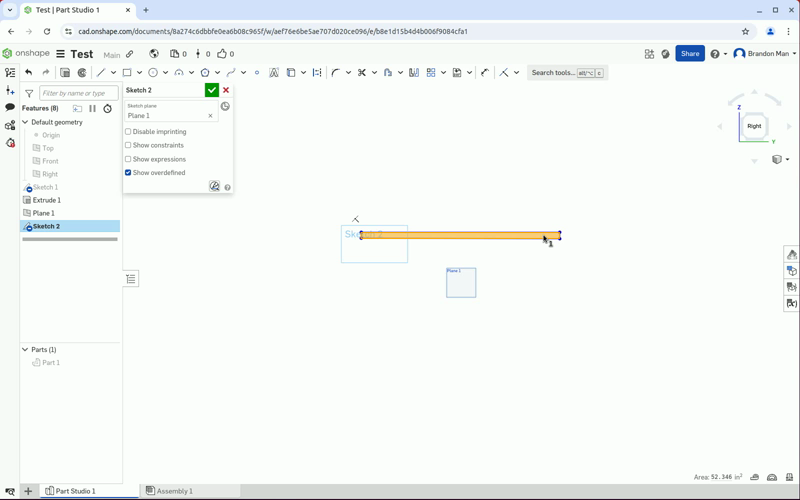
mouse_move(73, 352)
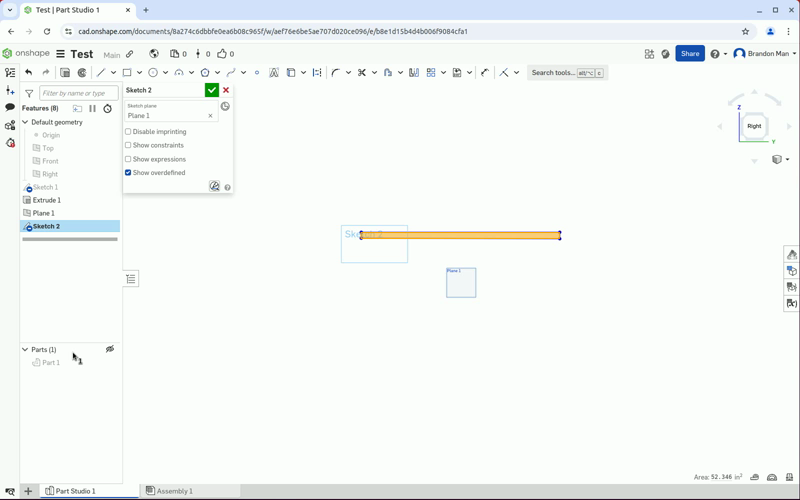
key(shift+y)
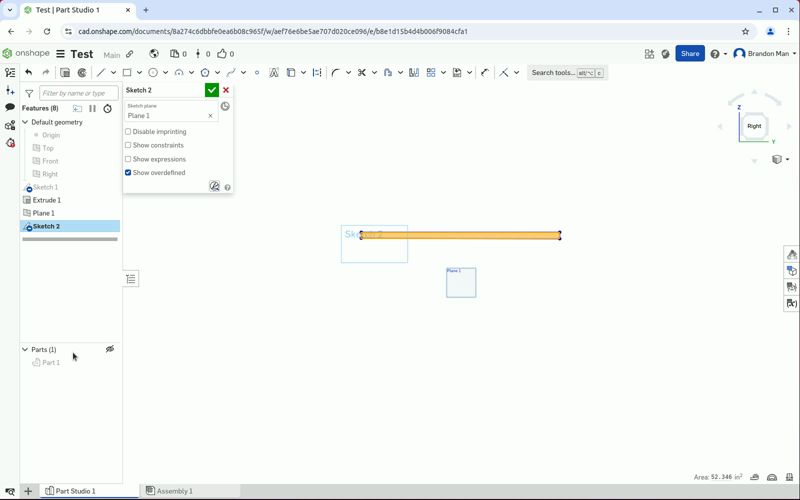
key(shift+e)
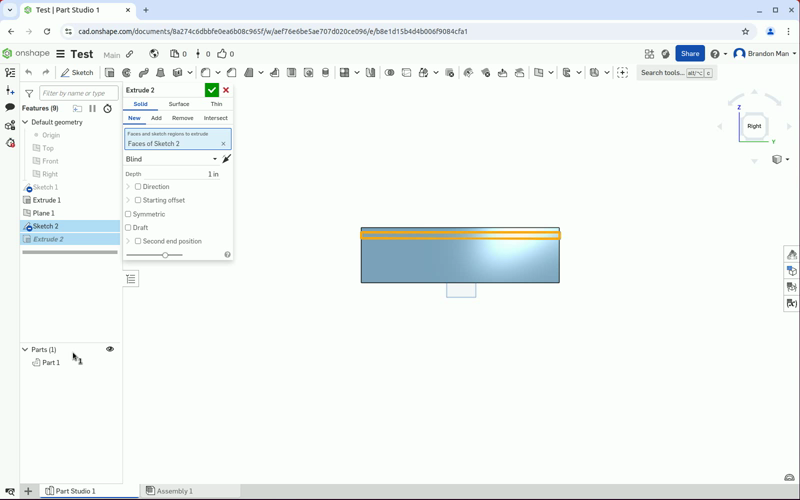
mouse_move(143, 106)
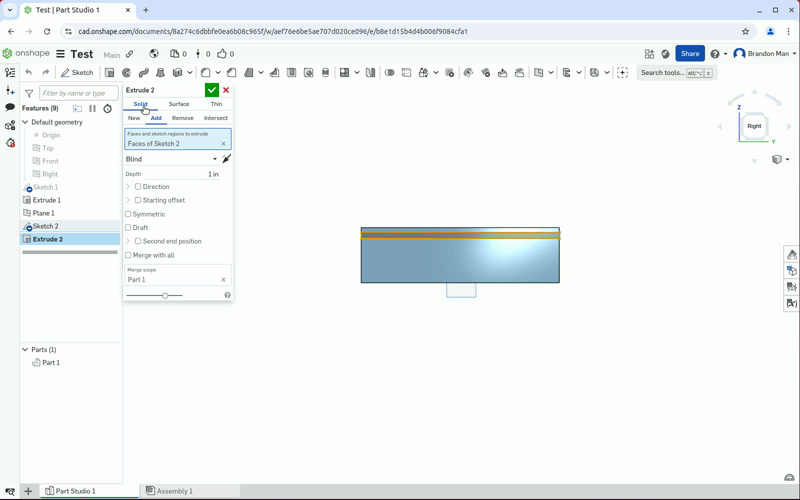
click(143, 106)
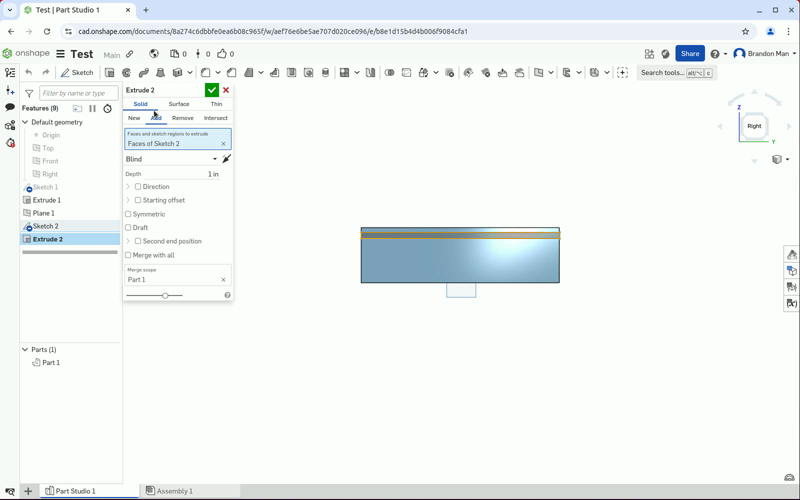
mouse_move(186, 120)
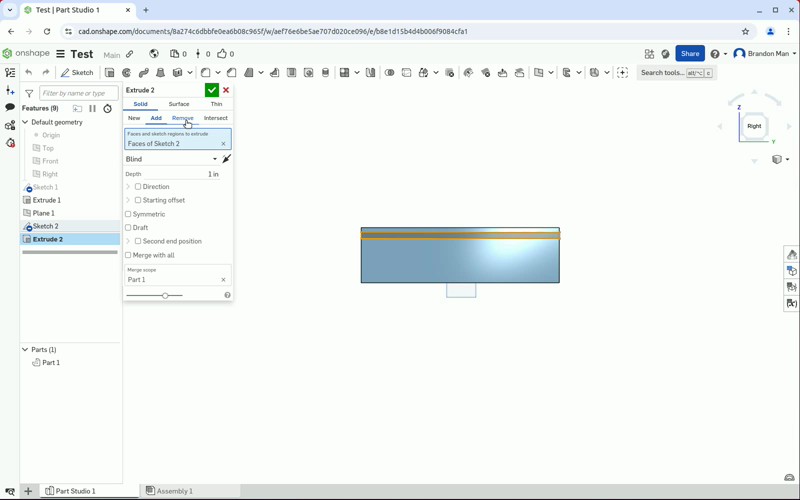
click(186, 120)
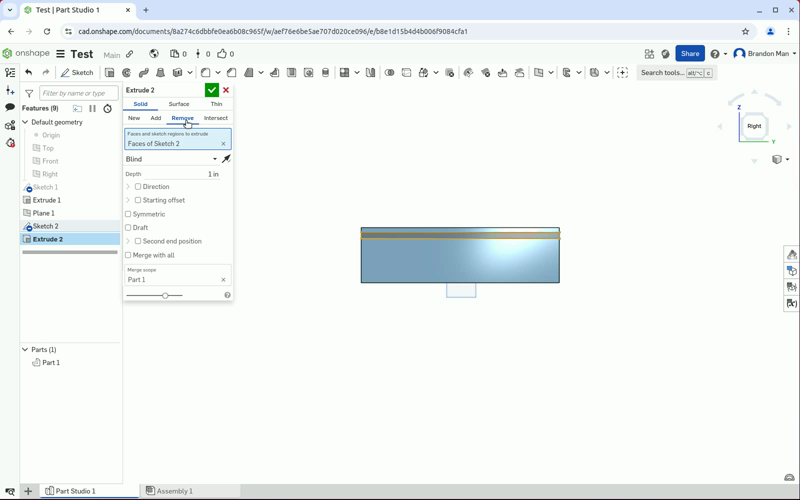
key(tab, 4)
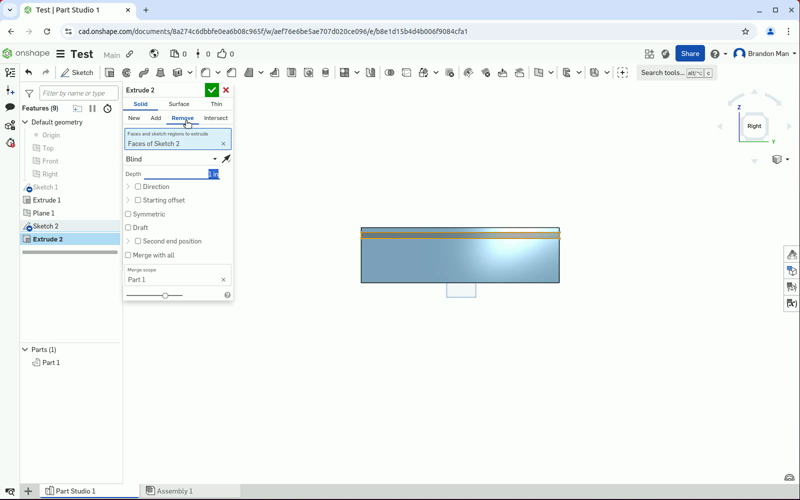
text(30.811)
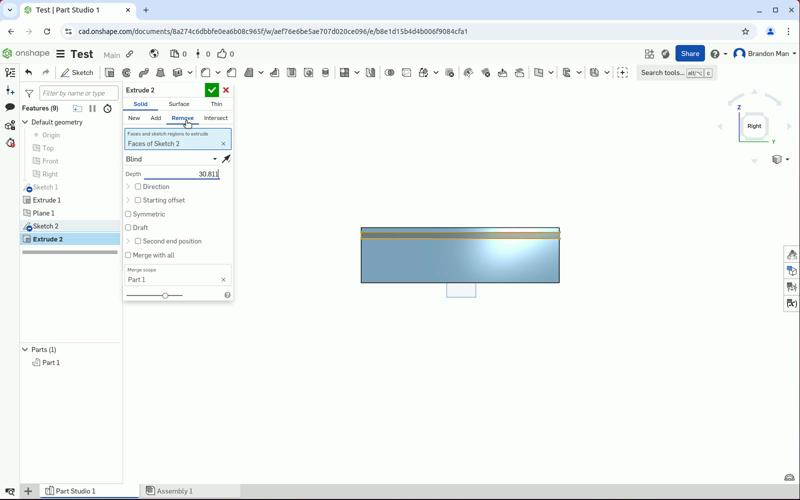
key(tab, 6)
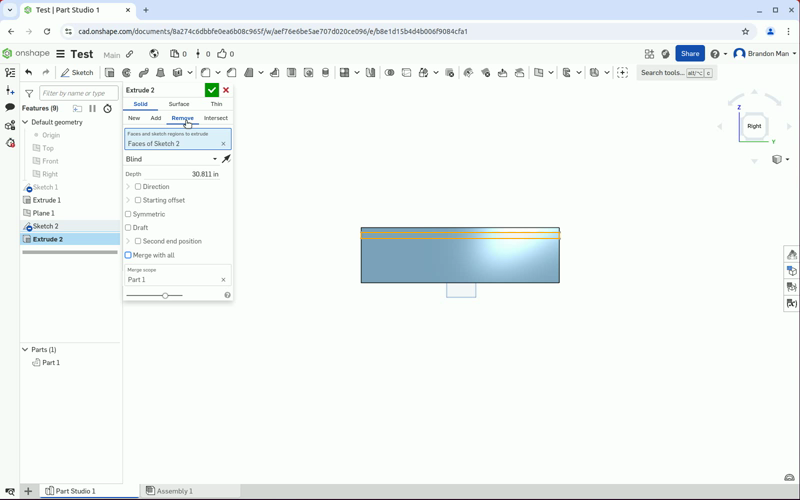
key(space)
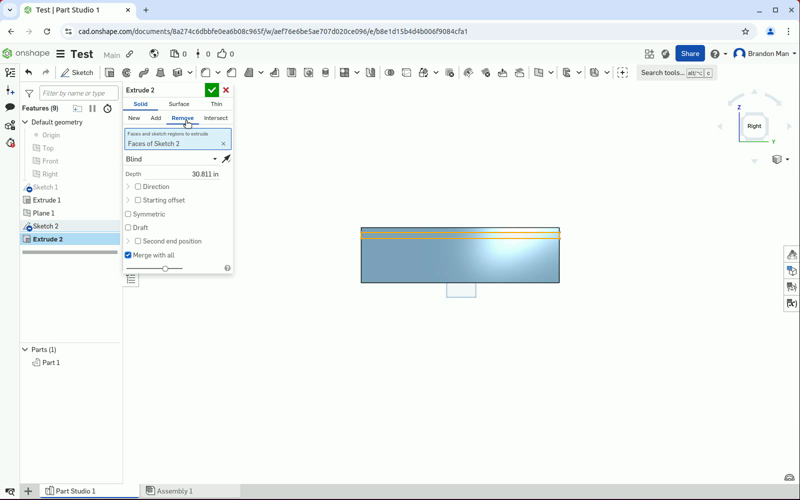
key(enter)
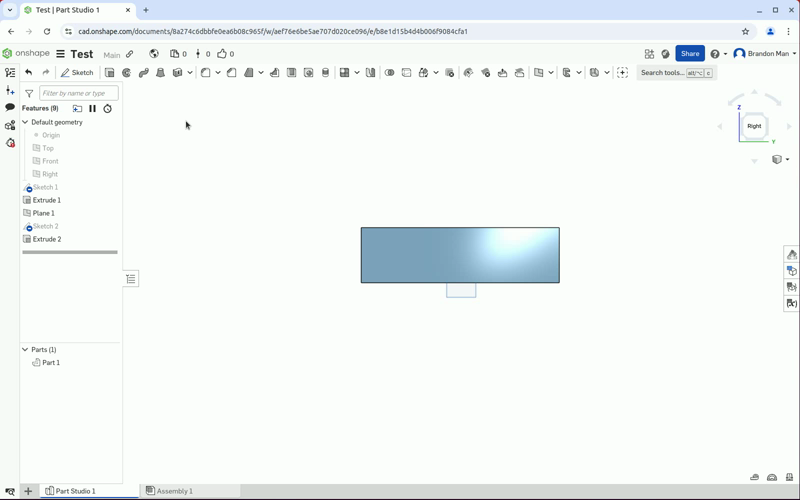
key(shift+h)
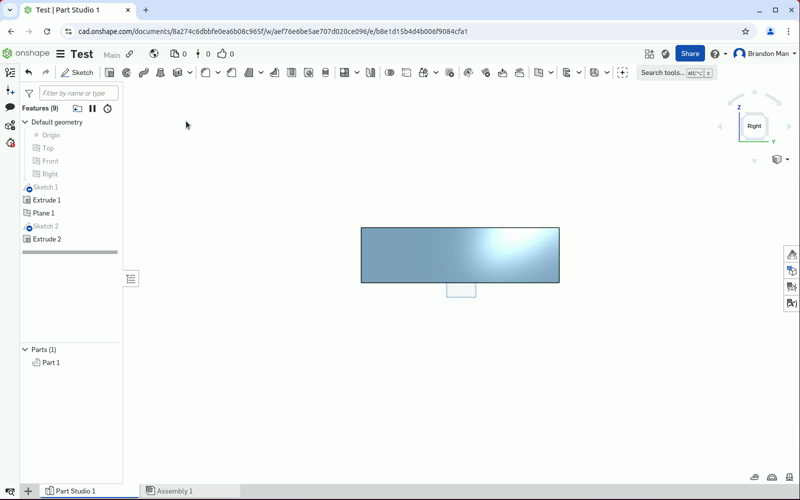
key(shift+h)
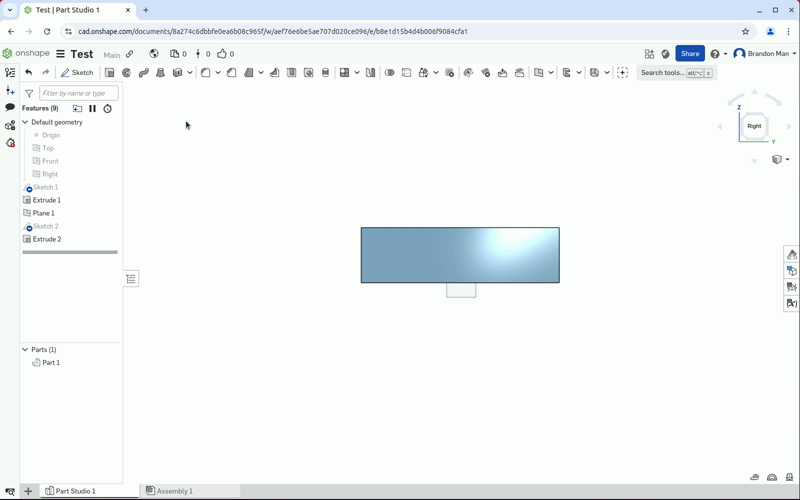
mouse_move(73, 189)
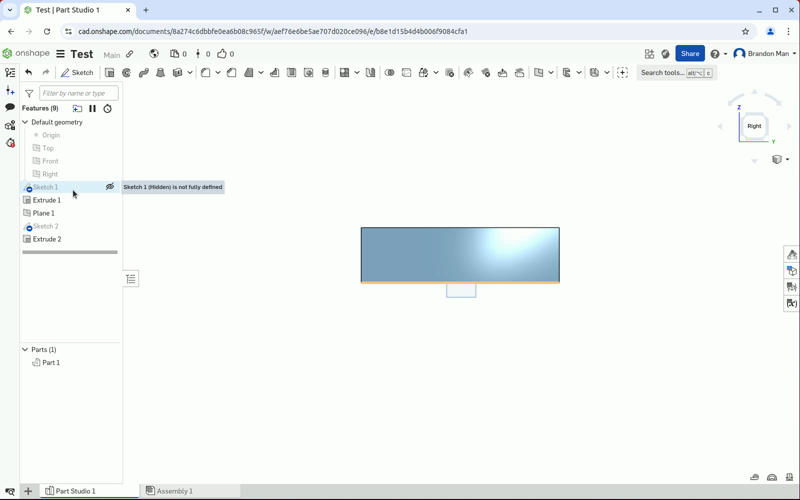
click(73, 189)
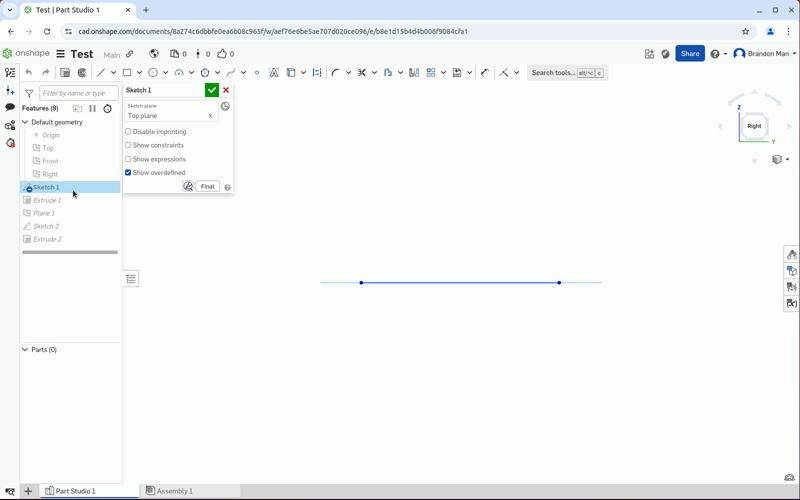
mouse_move(229, 92)
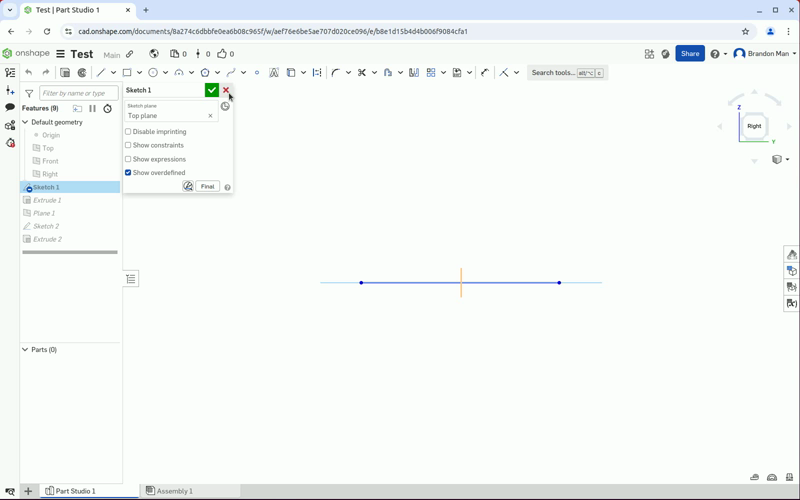
click(229, 92)
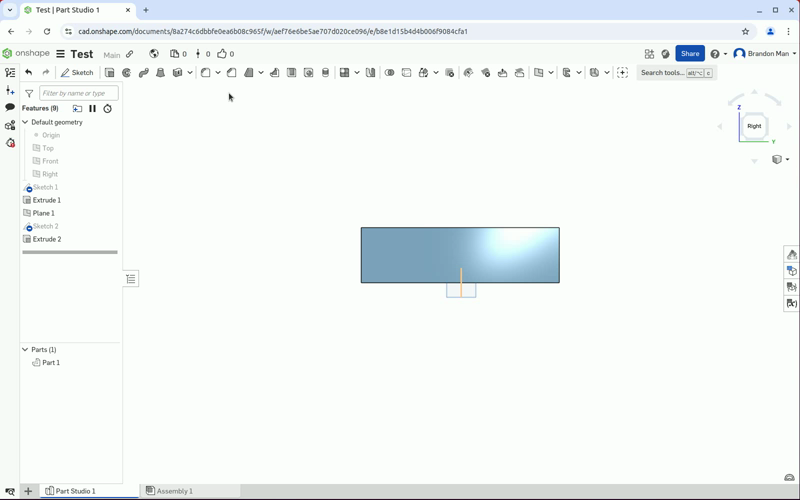
mouse_move(541, 75)
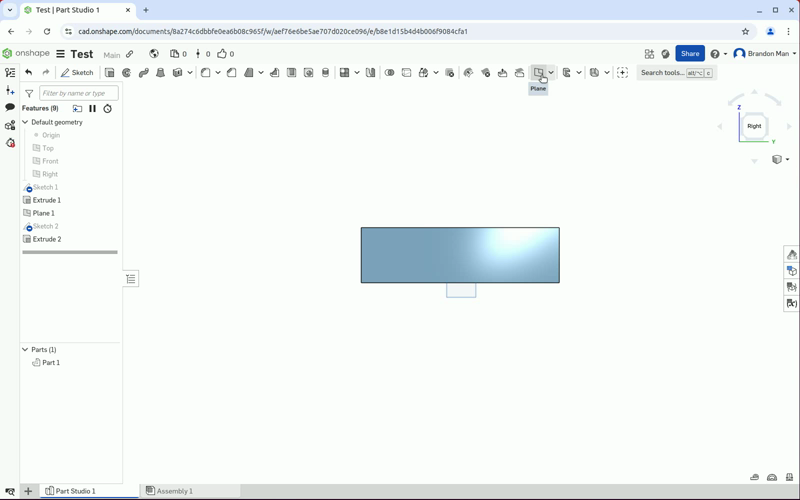
click(541, 75)
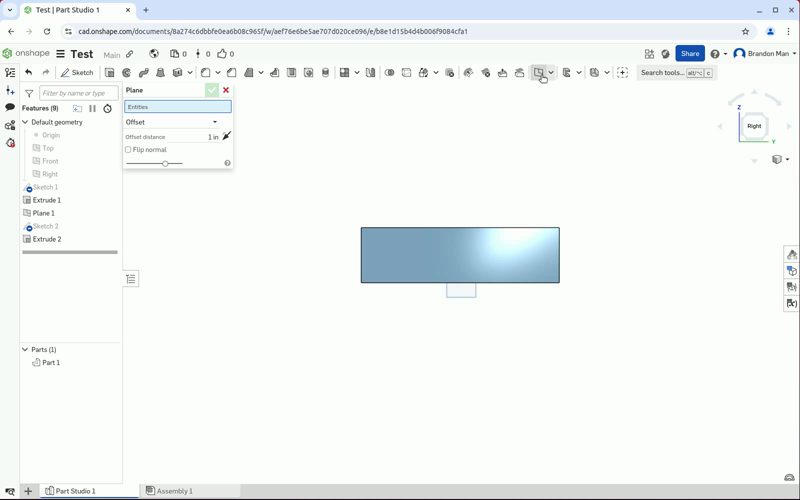
mouse_move(73, 176)
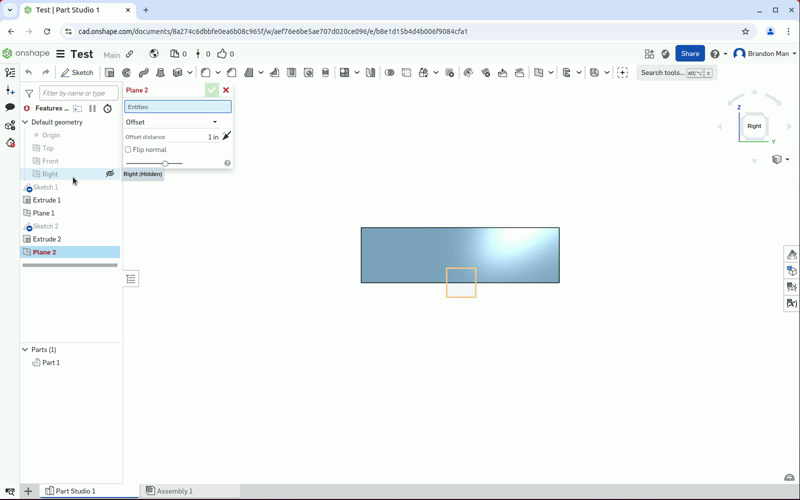
click(73, 176)
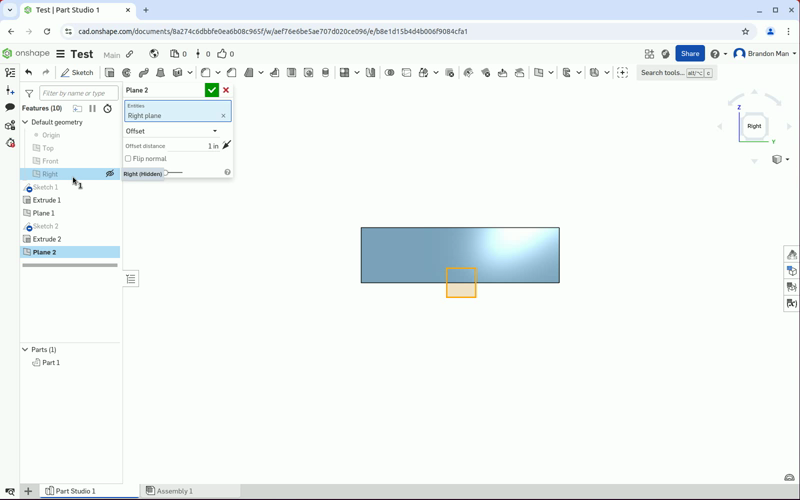
key(tab, 2)
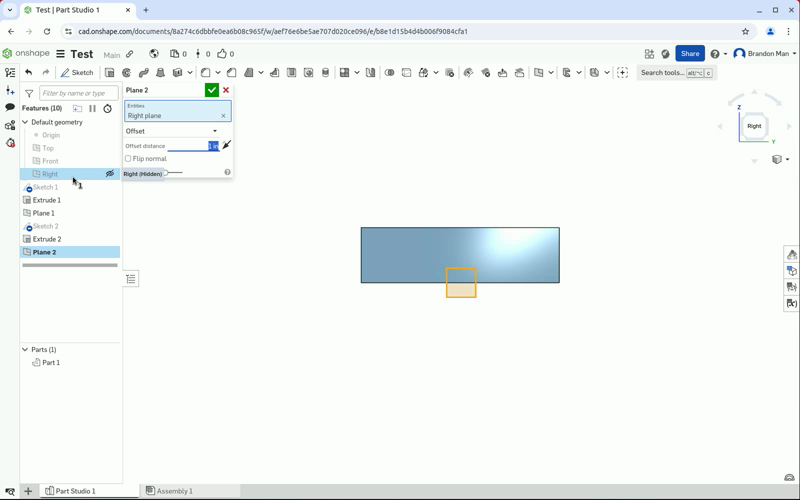
text(23.108)
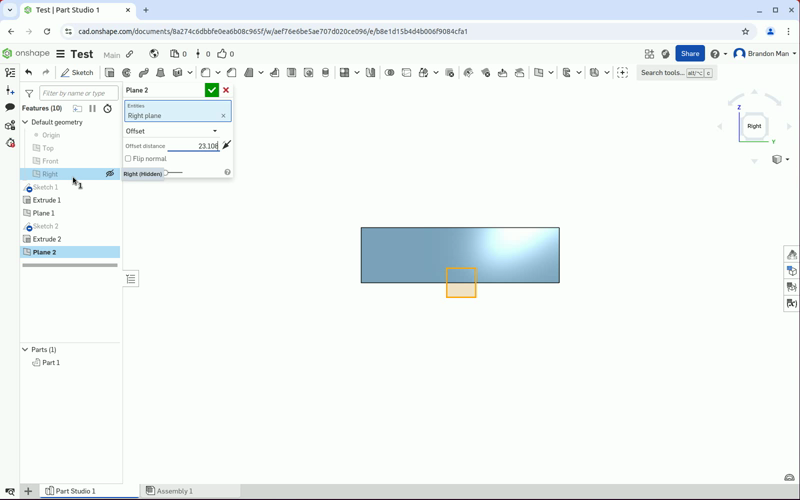
key(enter, 2)
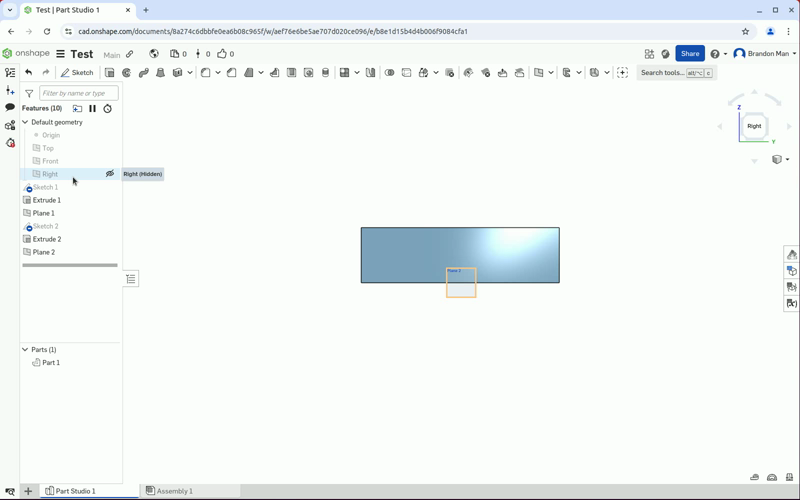
key(shift+s)
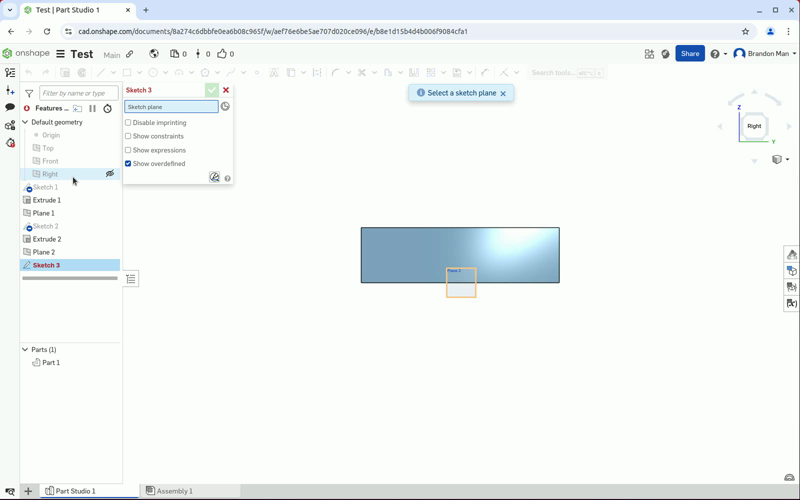
mouse_move(73, 254)
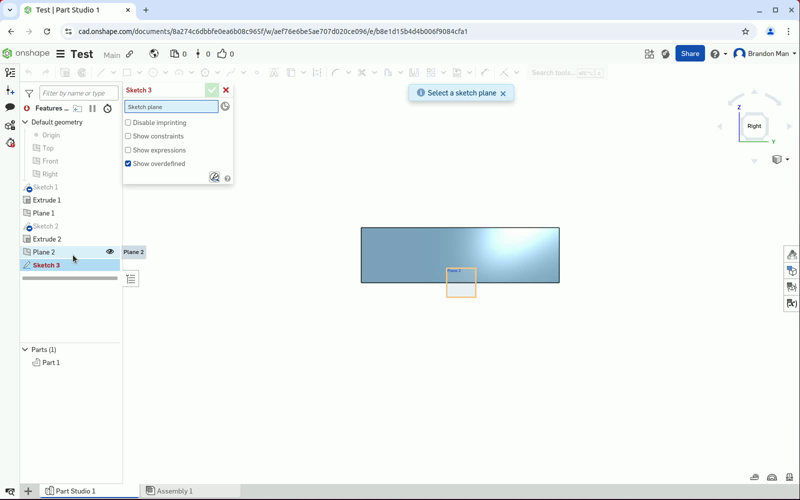
click(73, 254)
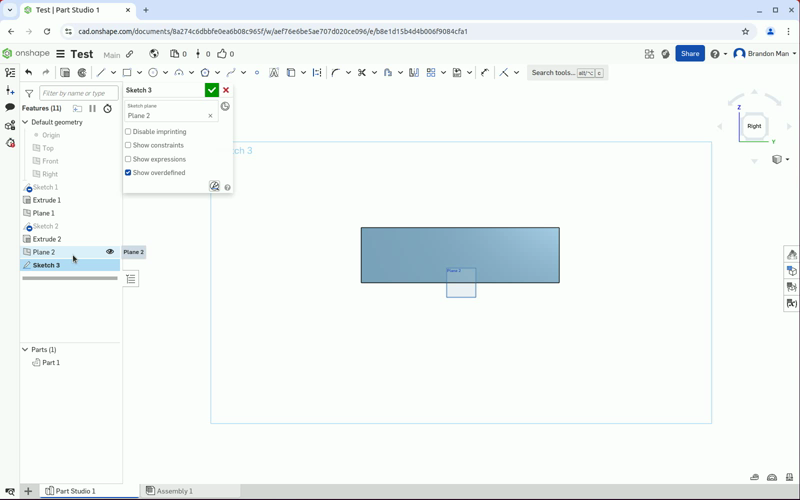
mouse_move(73, 352)
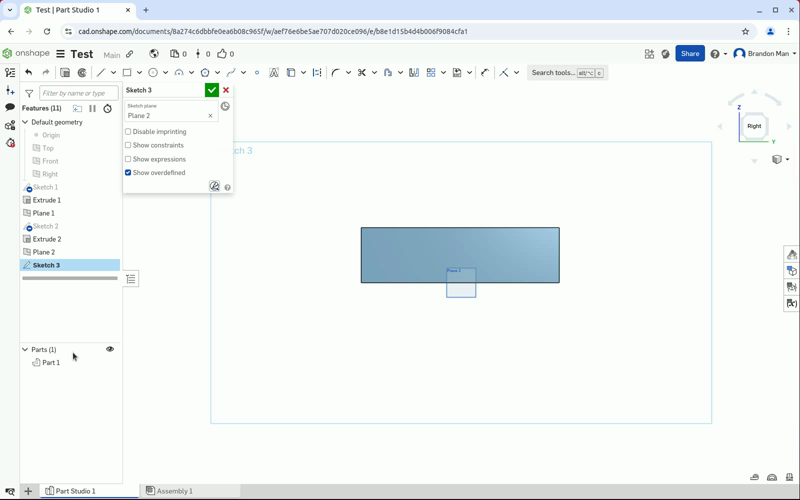
key(y)
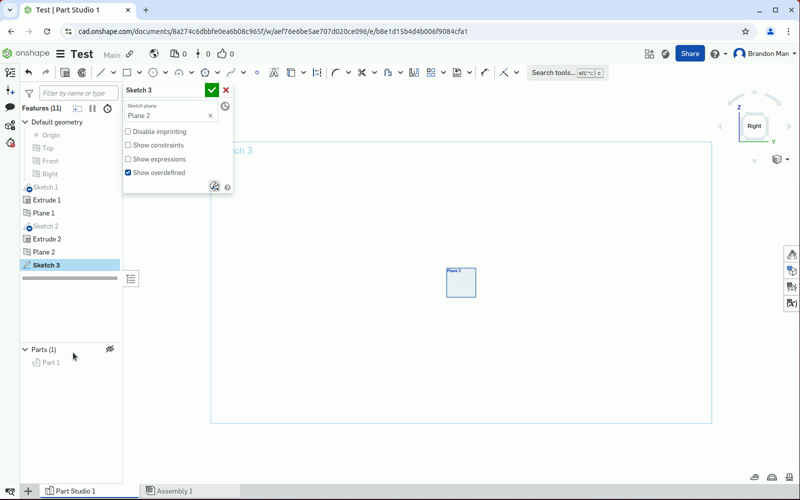
key(l)
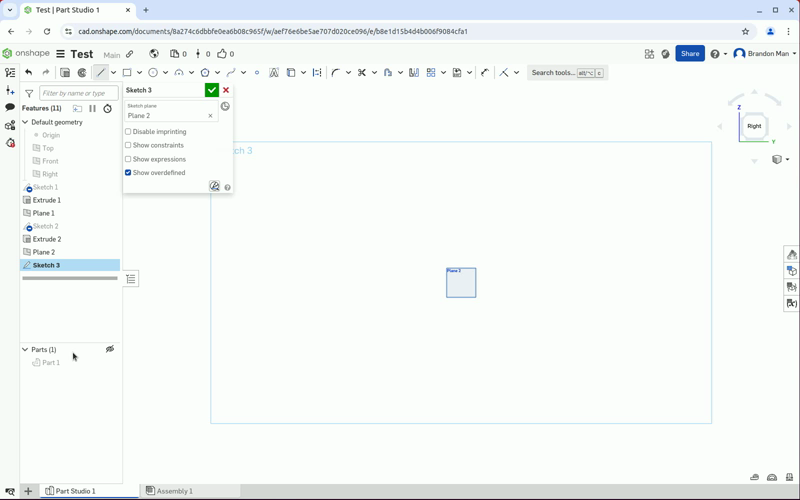
key_down(shift)
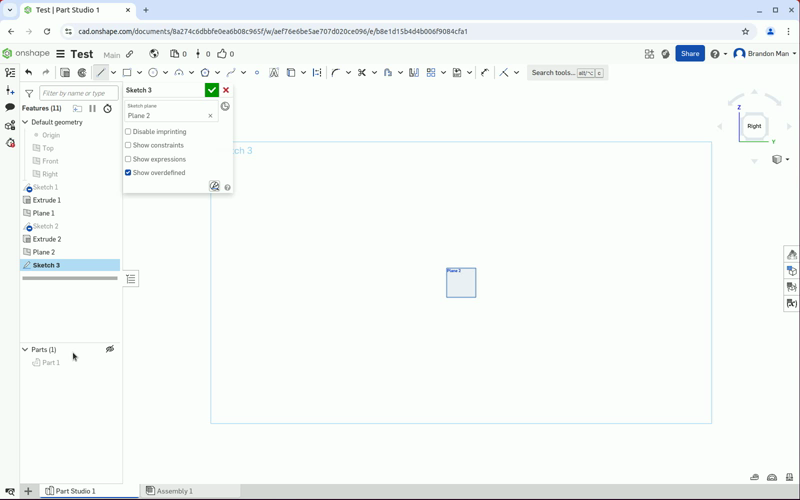
mouse_move(361, 257)
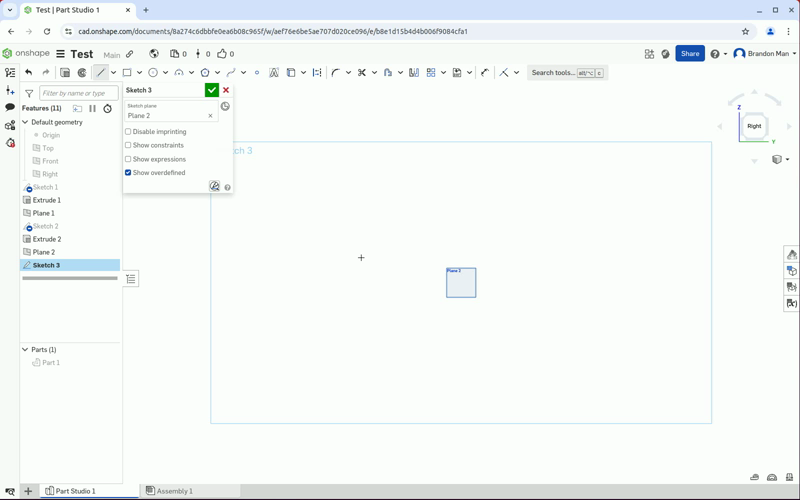
click(361, 257)
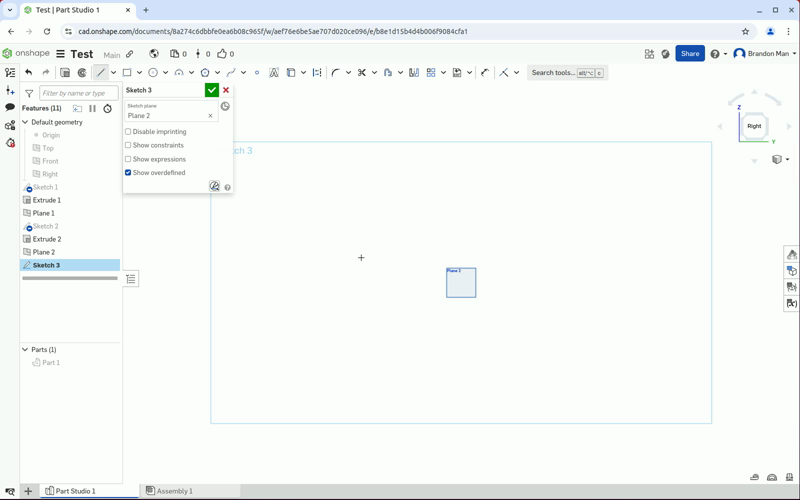
key_up(shift)
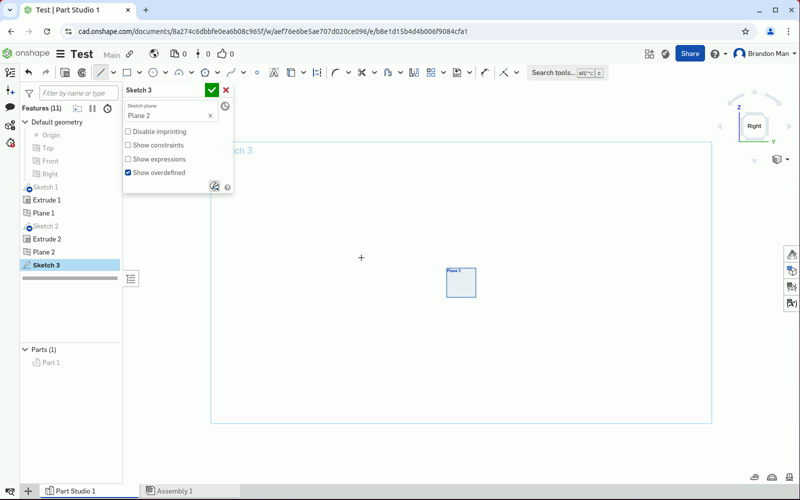
key_down(shift)
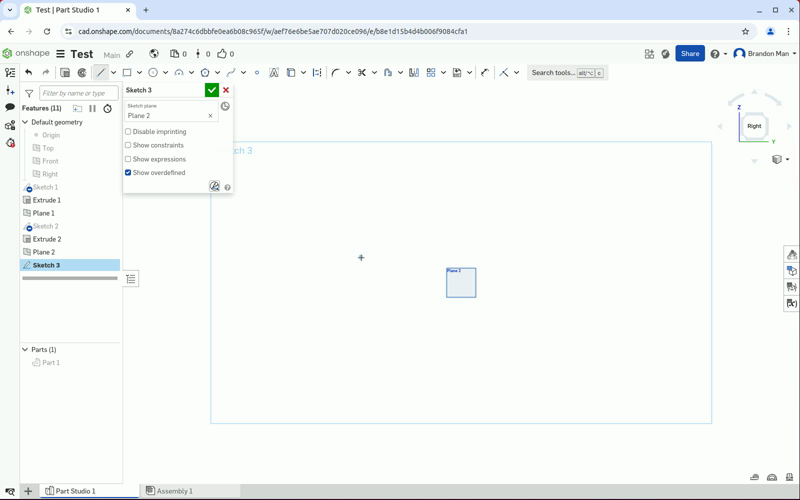
mouse_move(559, 257)
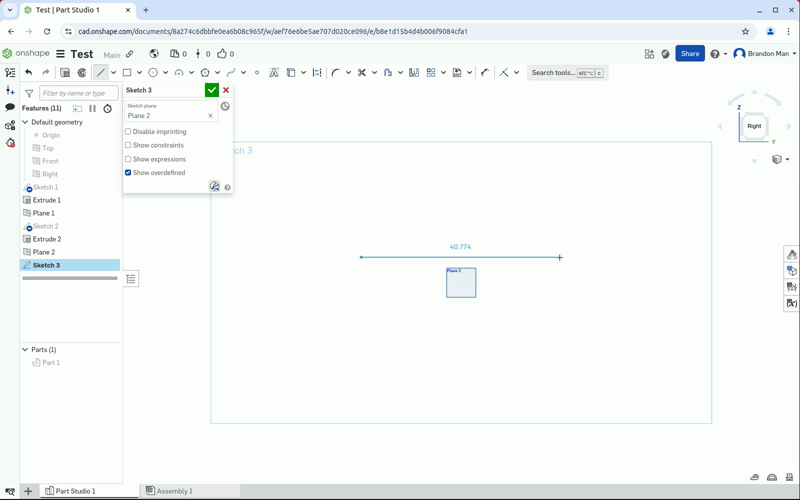
click(559, 257)
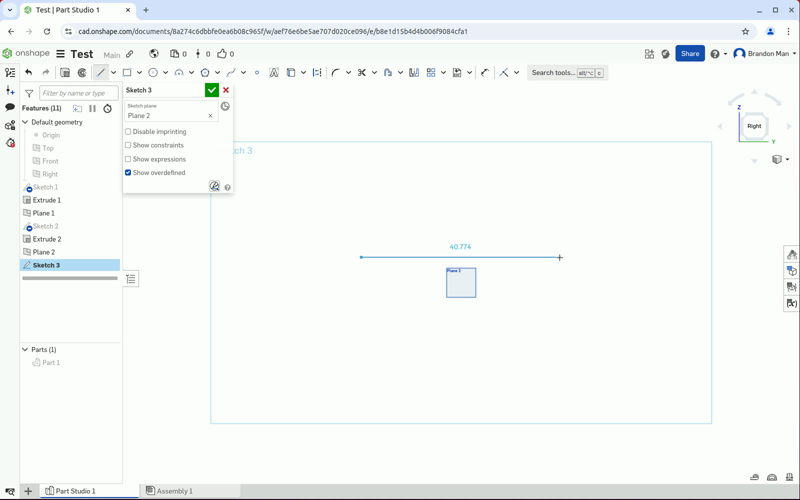
key_up(shift)
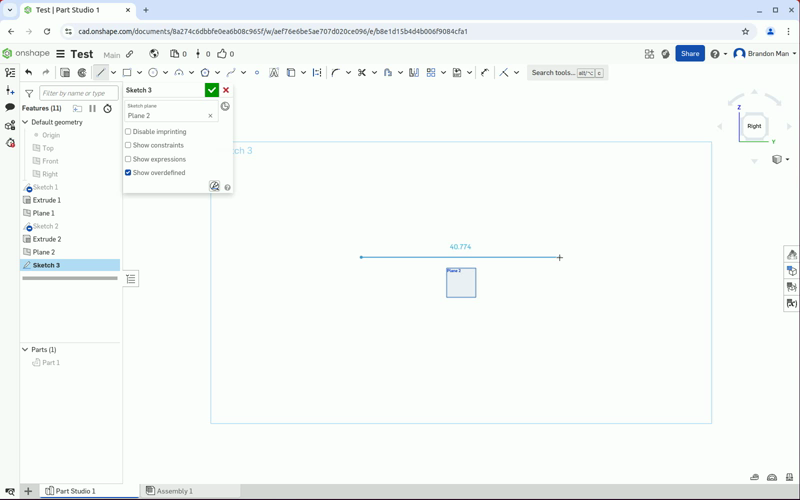
key_down(shift)
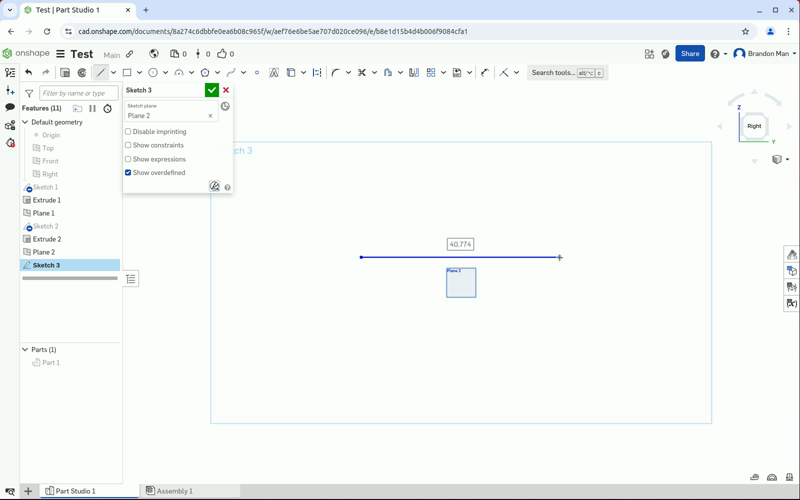
mouse_move(589, 257)
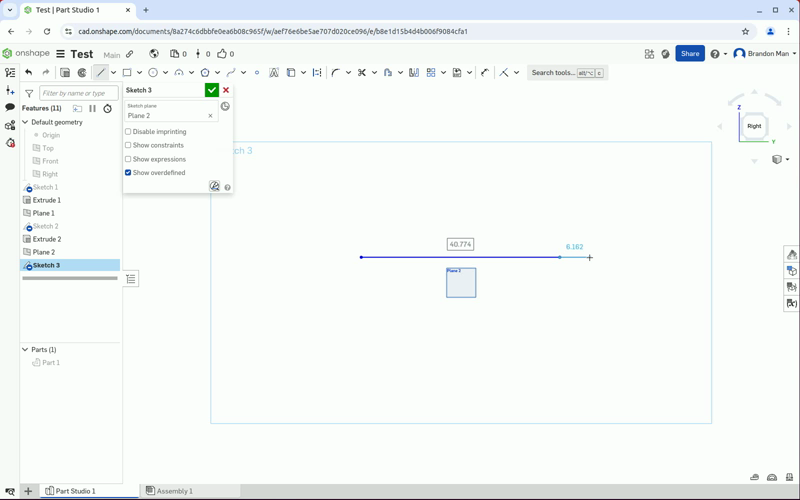
mouse_move(559, 250)
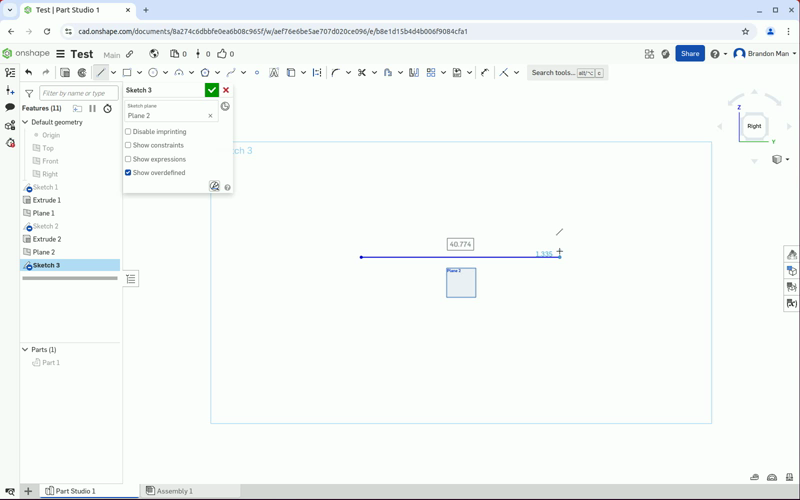
scroll(6)
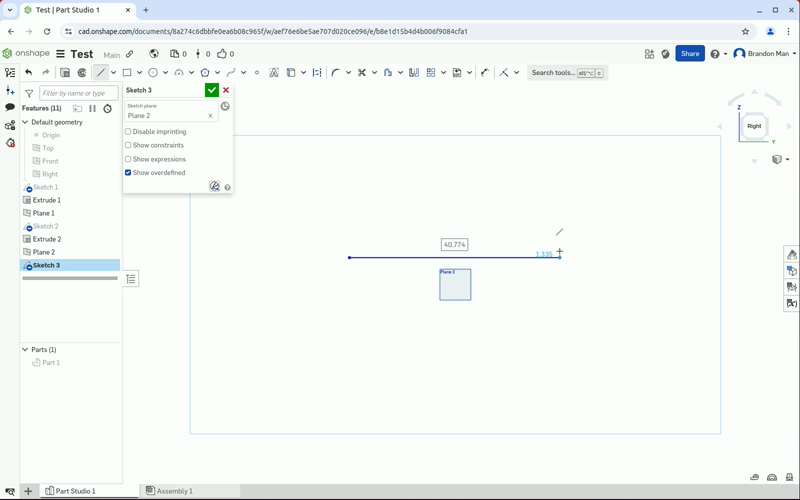
scroll(6)
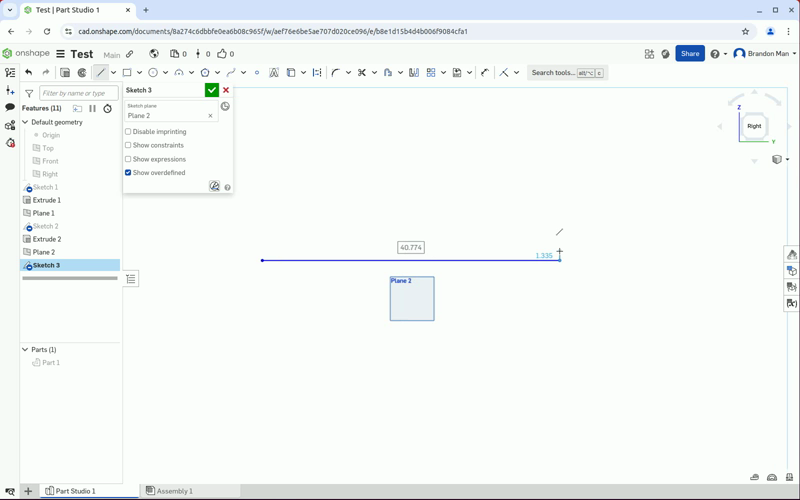
scroll(6)
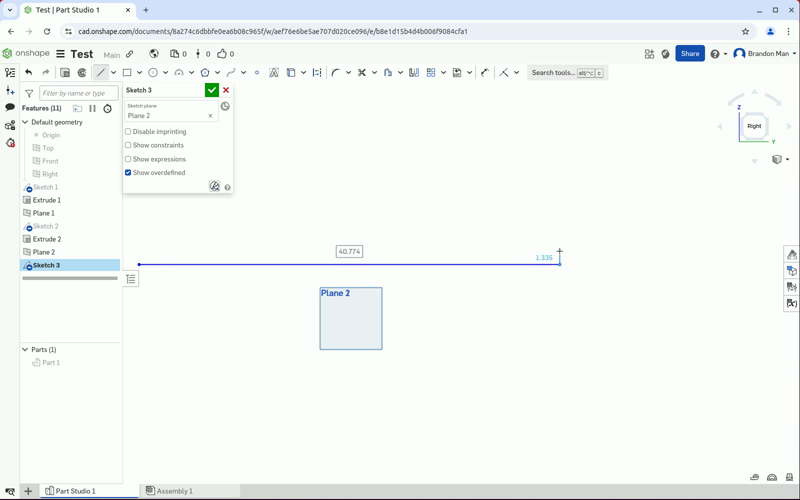
scroll(6)
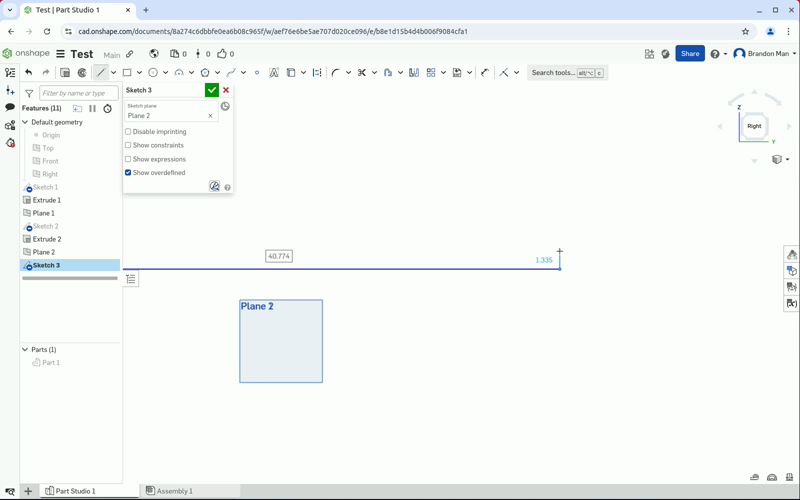
scroll(6)
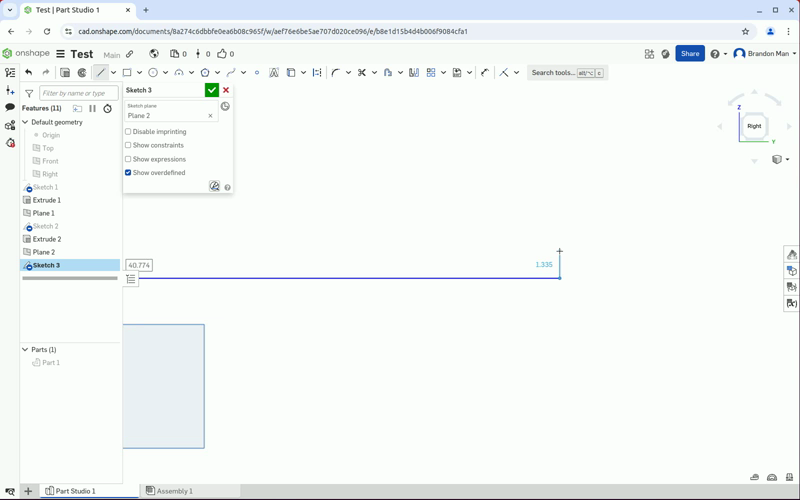
scroll(6)
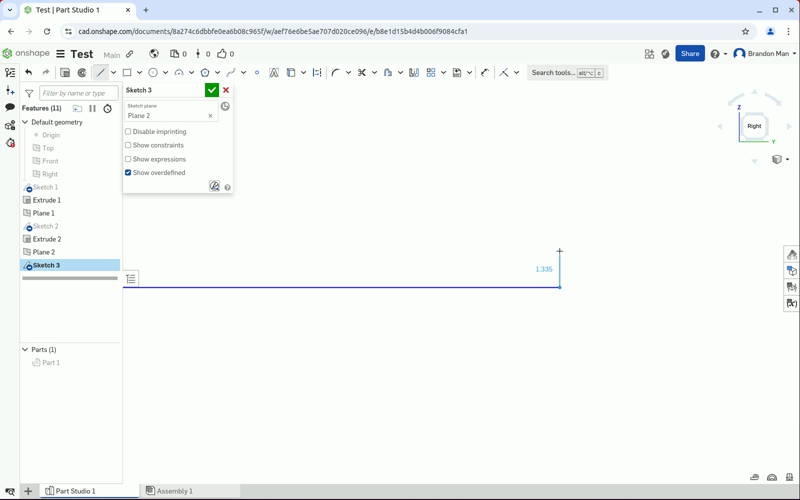
scroll(6)
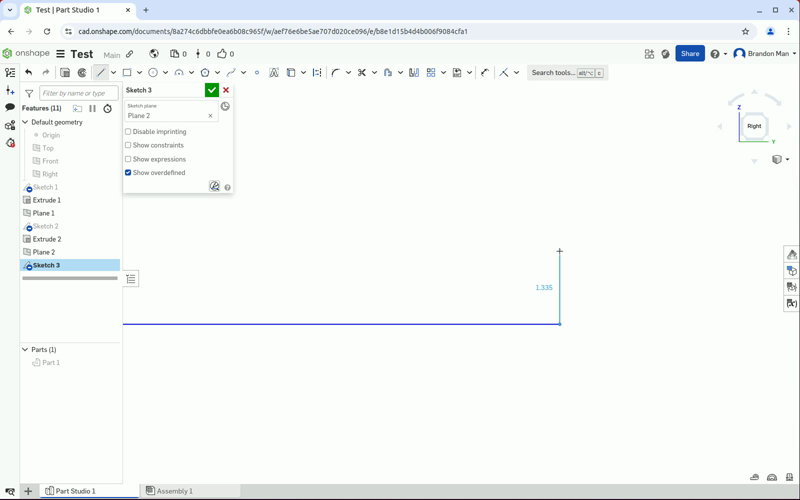
click(559, 250)
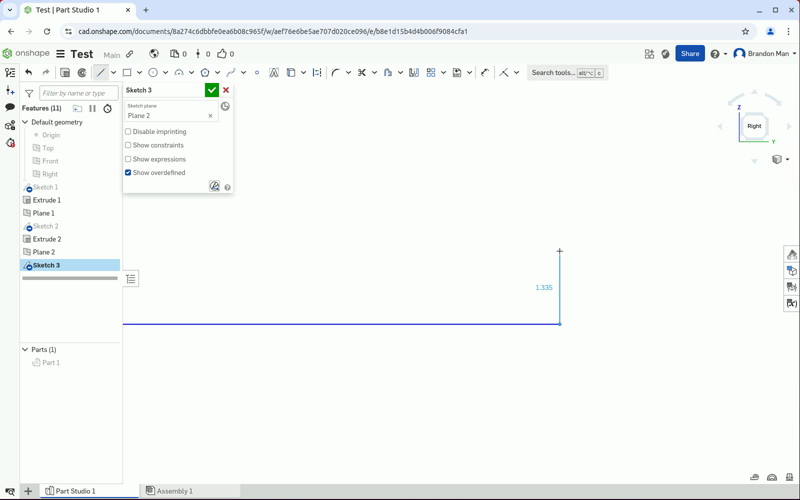
scroll(-6)
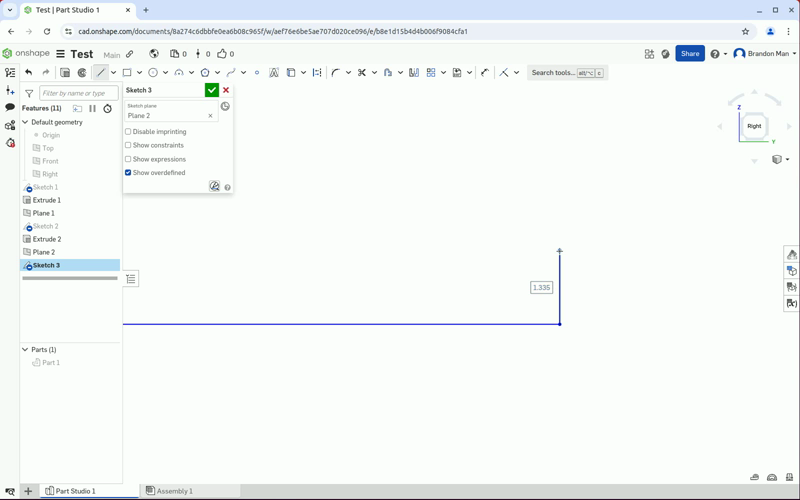
scroll(-6)
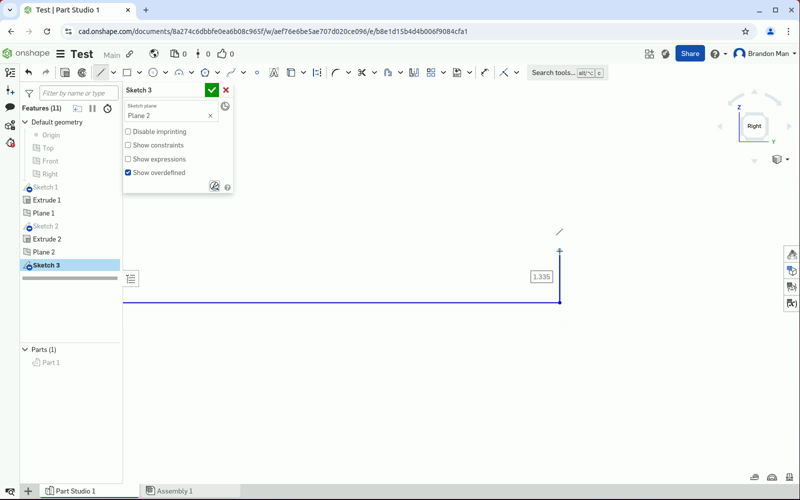
scroll(-6)
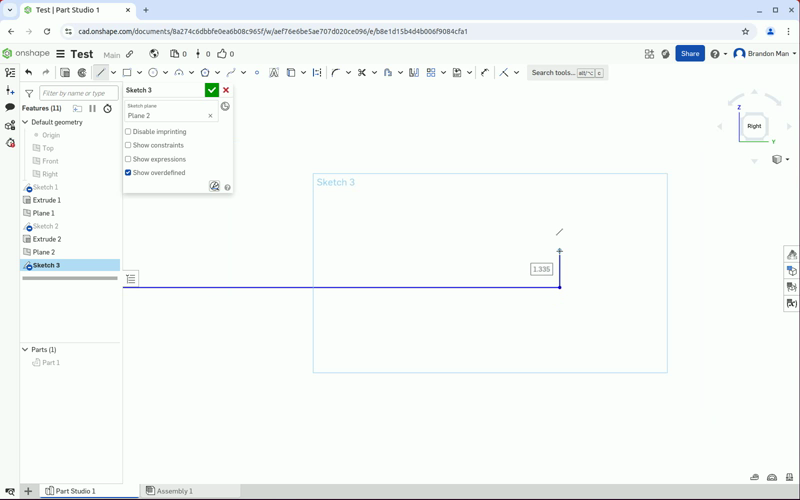
scroll(-6)
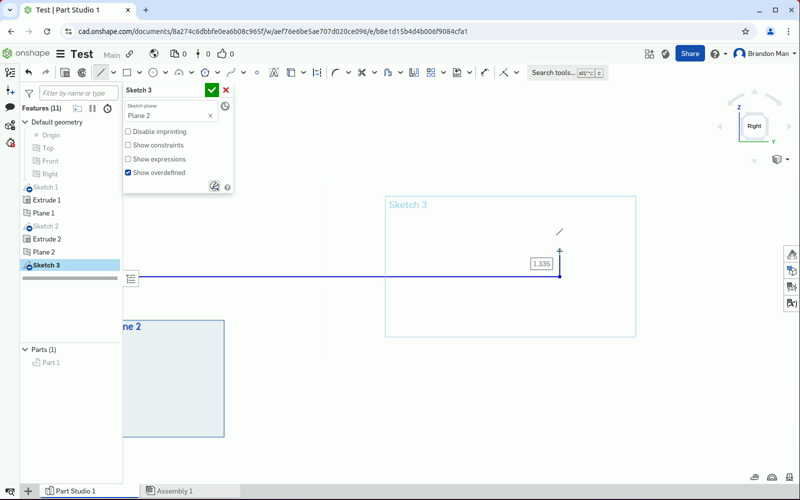
scroll(-6)
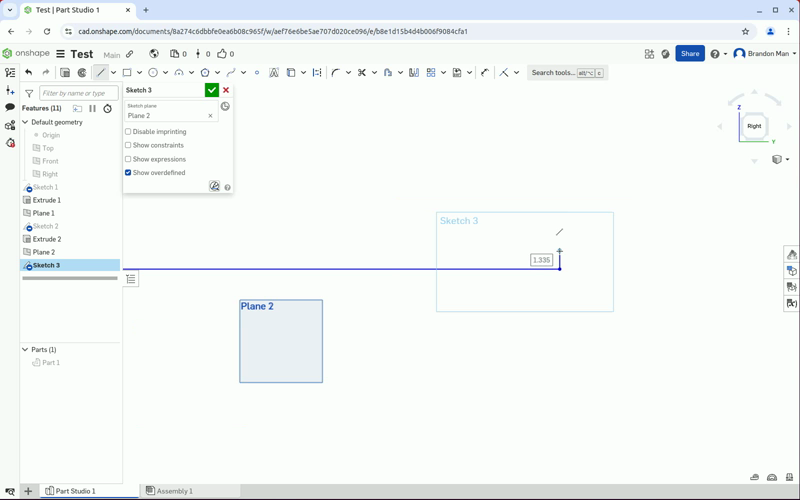
scroll(-6)
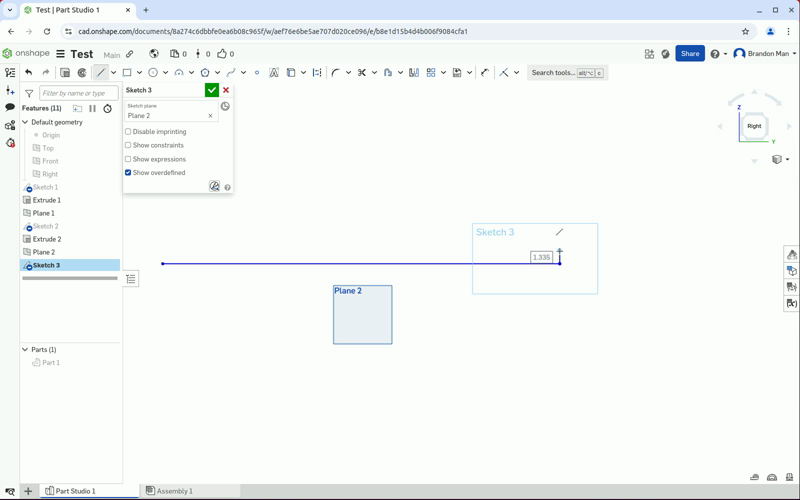
scroll(-6)
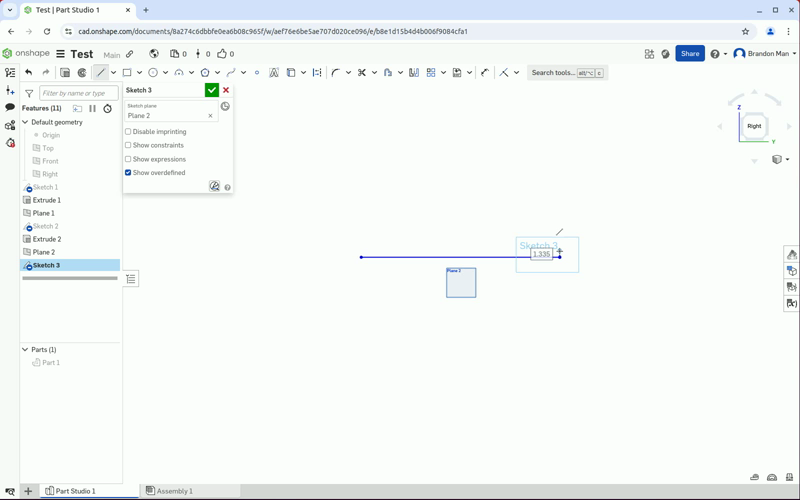
key_up(shift)
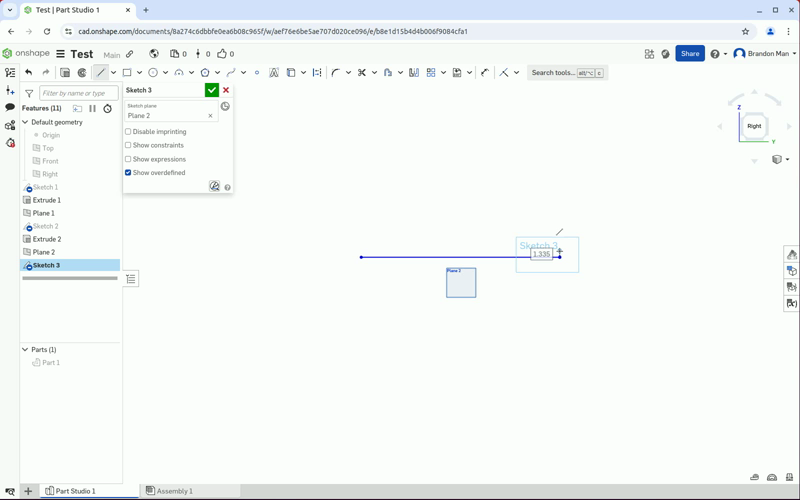
key_down(shift)
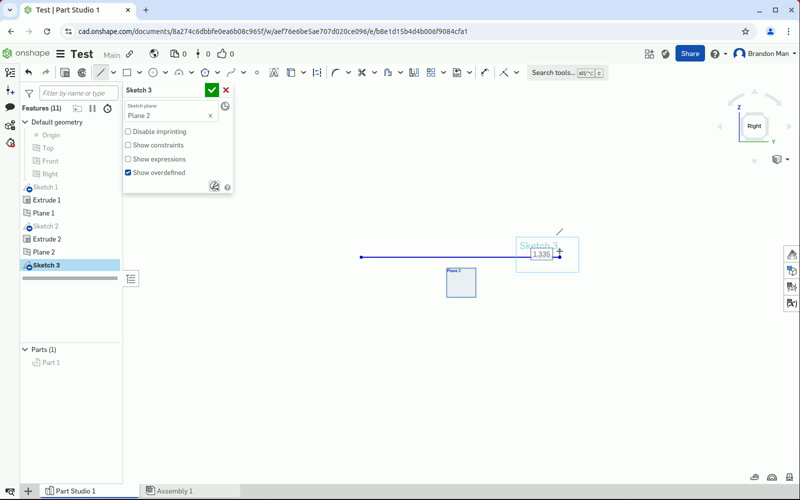
mouse_move(361, 250)
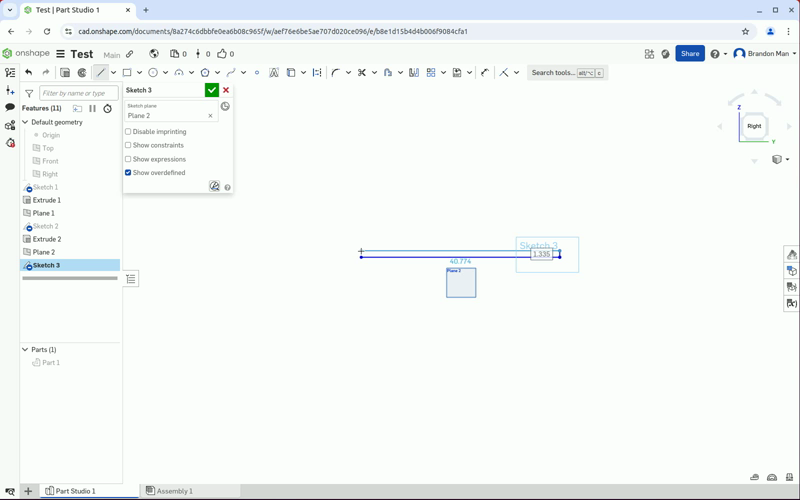
click(361, 250)
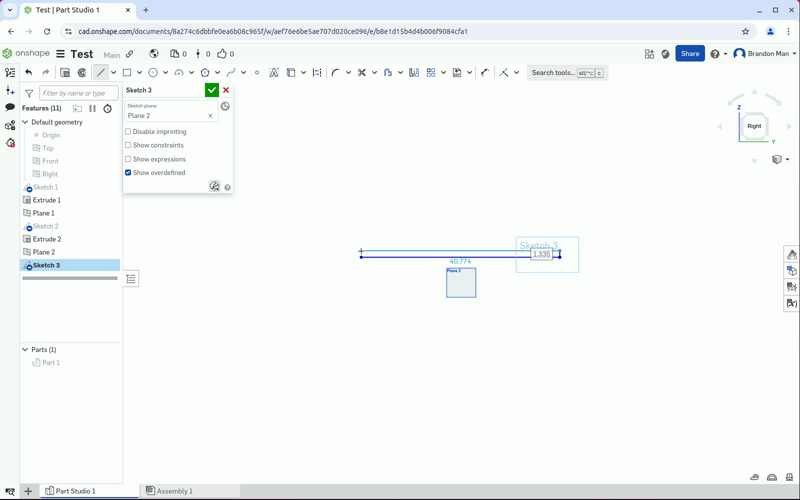
key_up(shift)
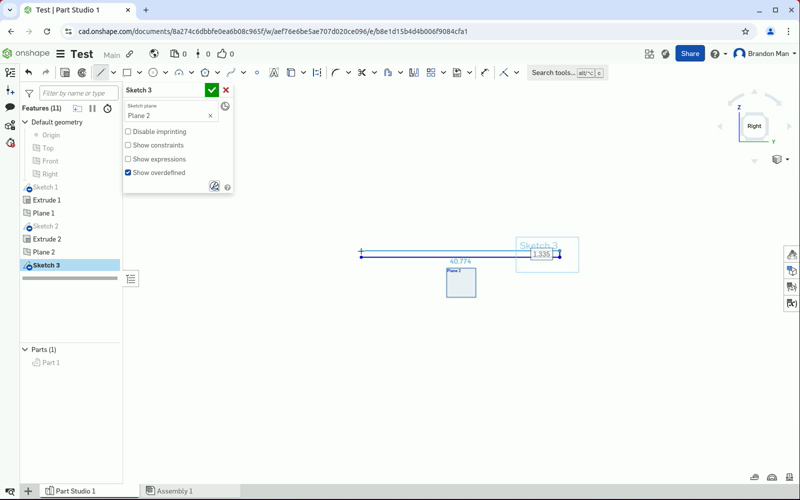
mouse_move(391, 250)
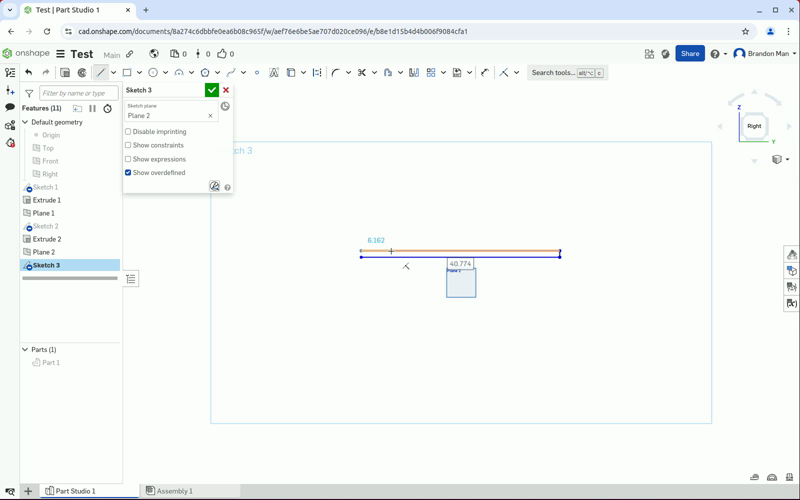
key_down(shift)
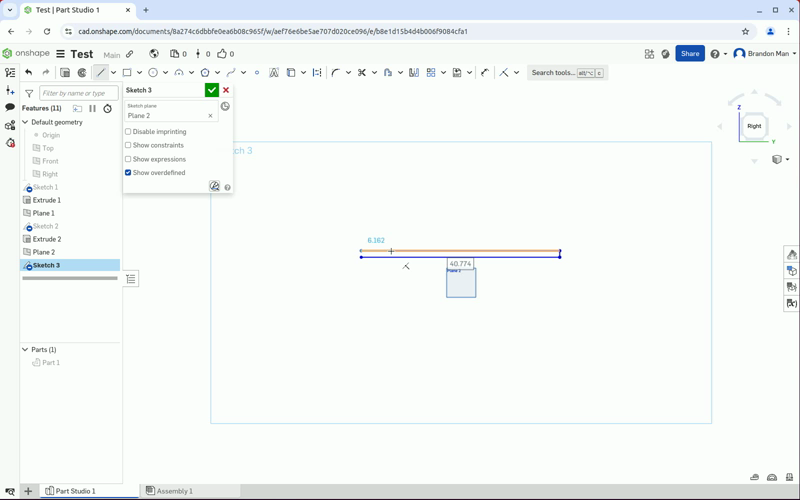
mouse_move(361, 257)
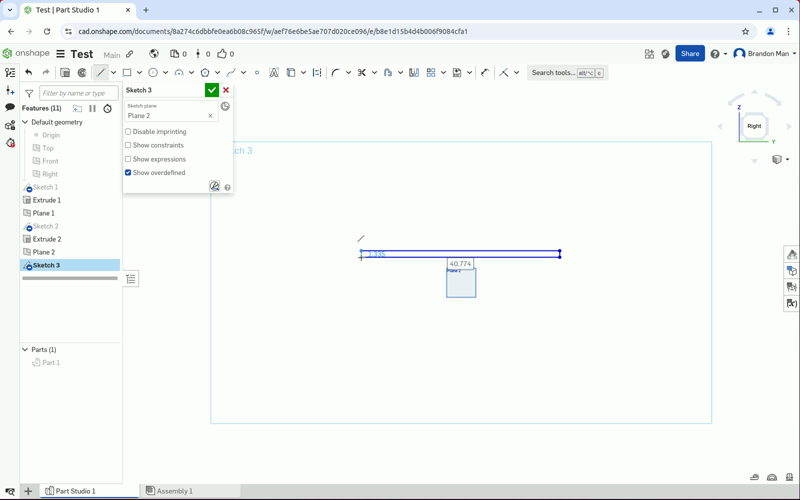
scroll(6)
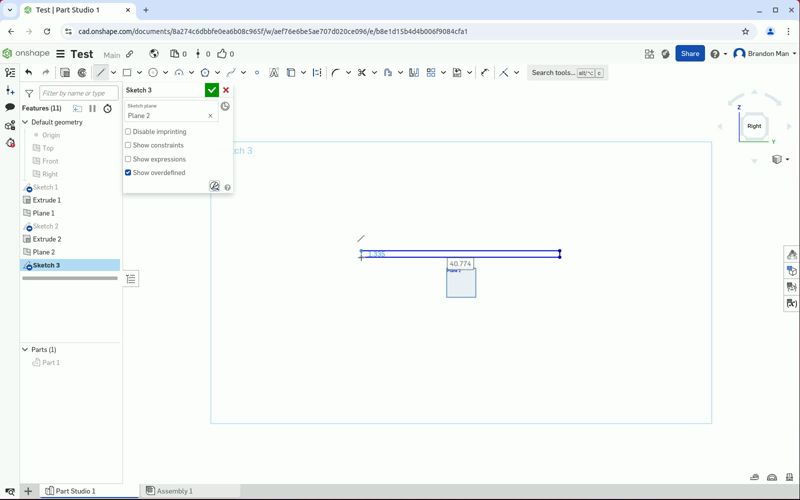
scroll(6)
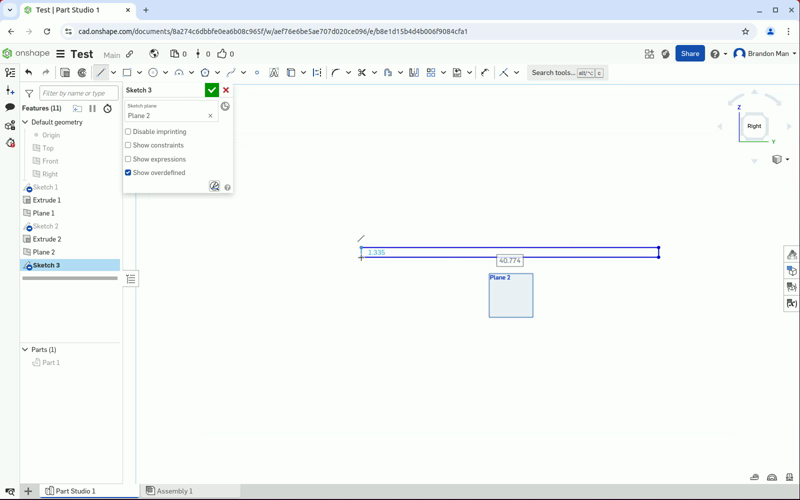
scroll(6)
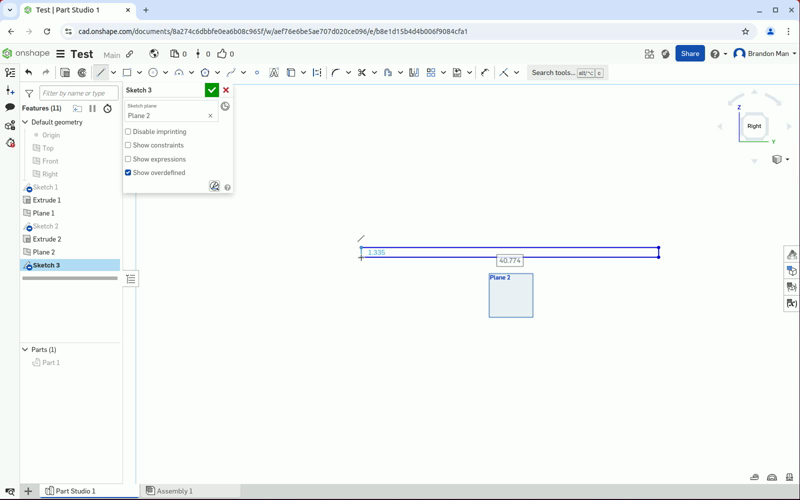
scroll(6)
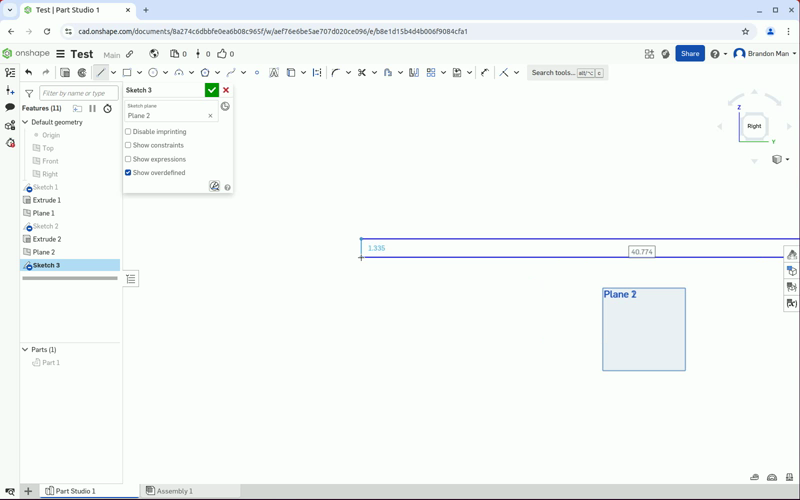
scroll(6)
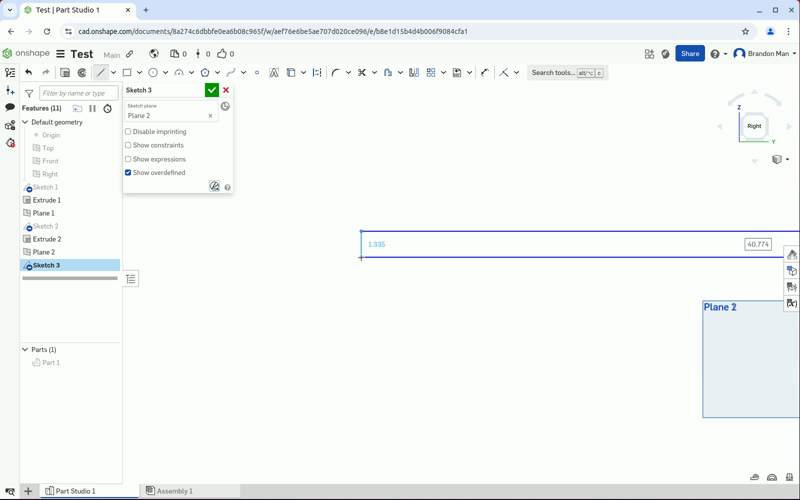
scroll(6)
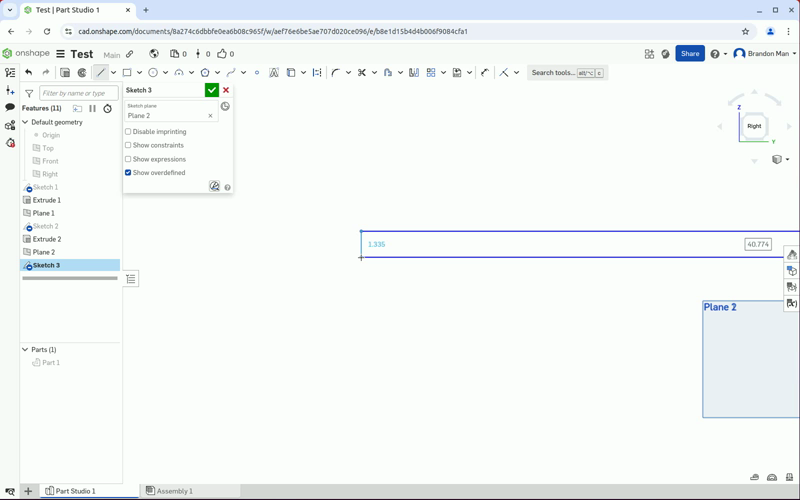
scroll(6)
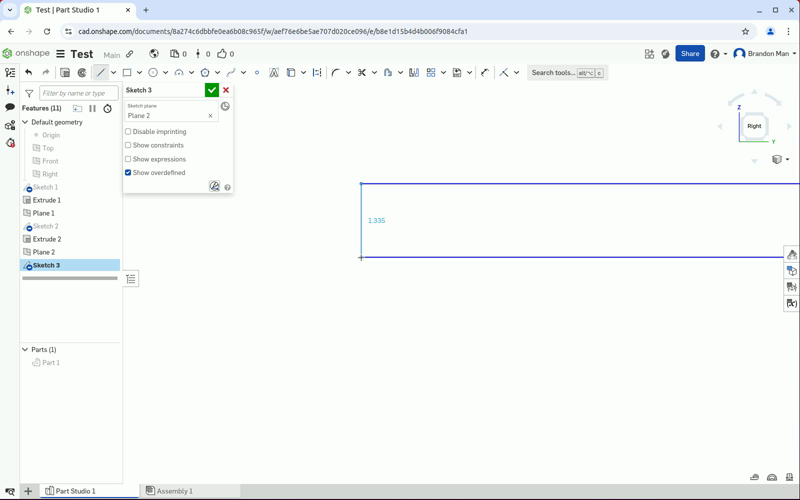
key_up(shift)
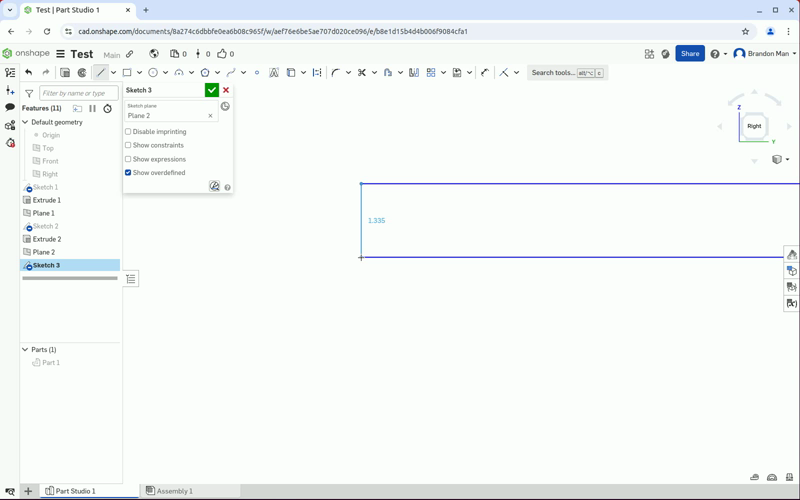
click(361, 257)
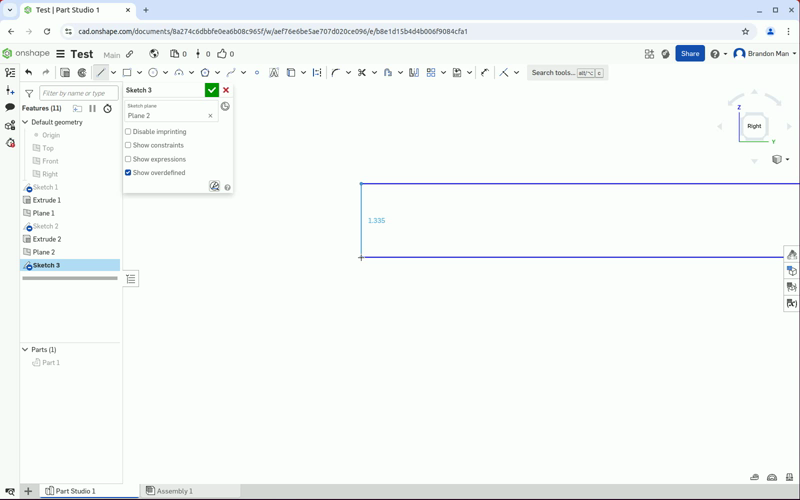
scroll(-6)
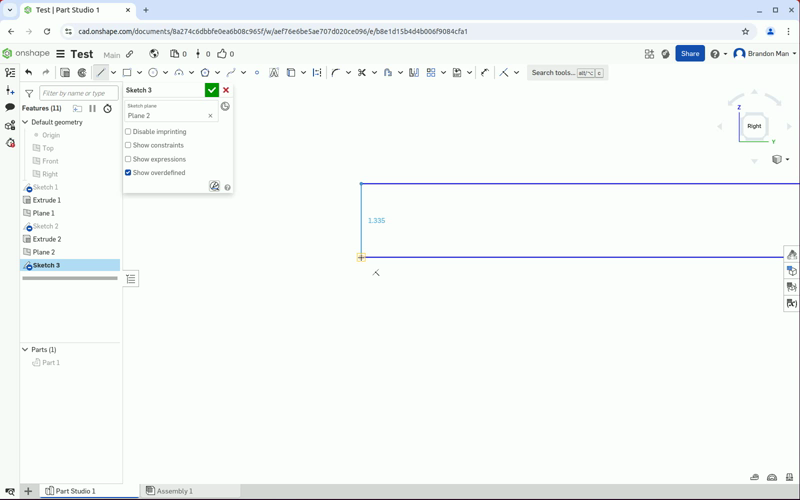
scroll(-6)
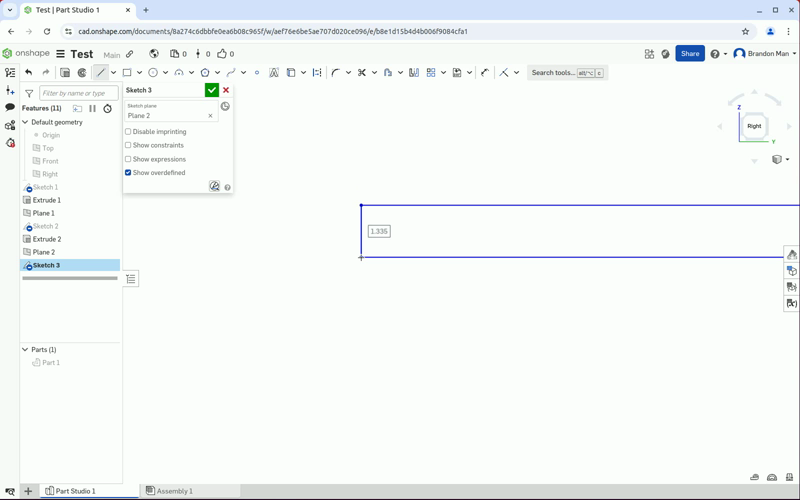
scroll(-6)
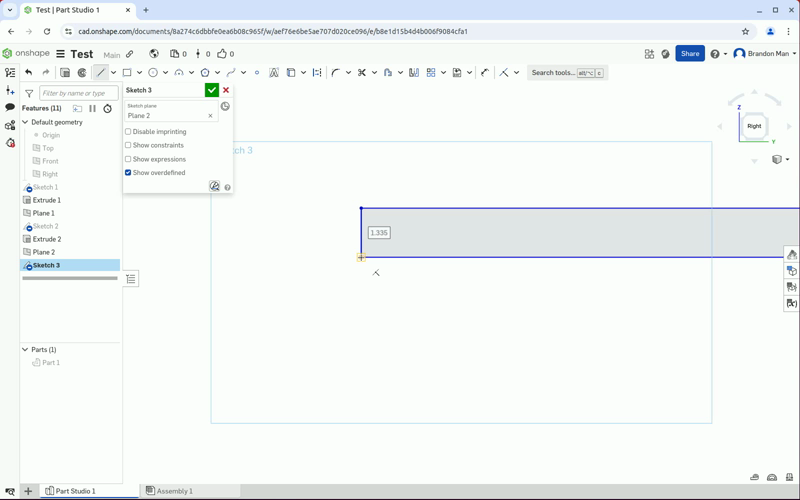
scroll(-6)
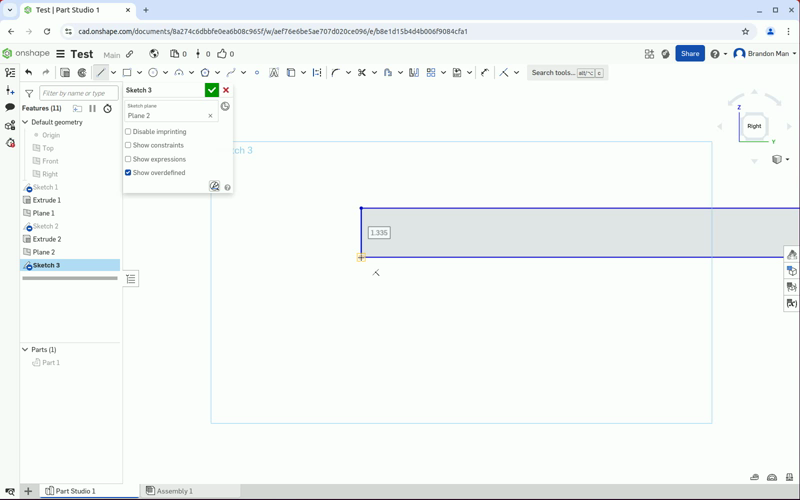
scroll(-6)
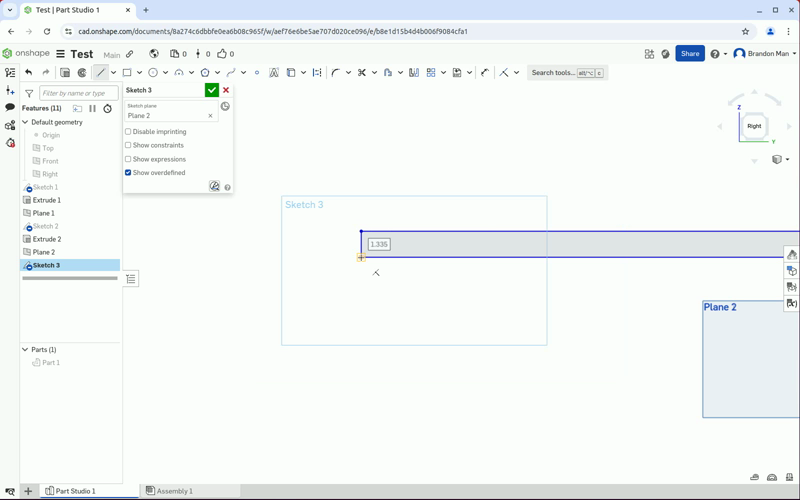
scroll(-6)
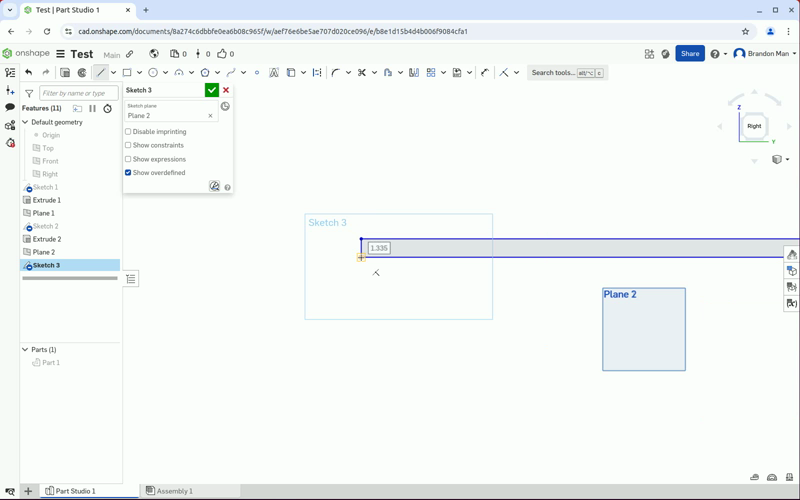
scroll(-6)
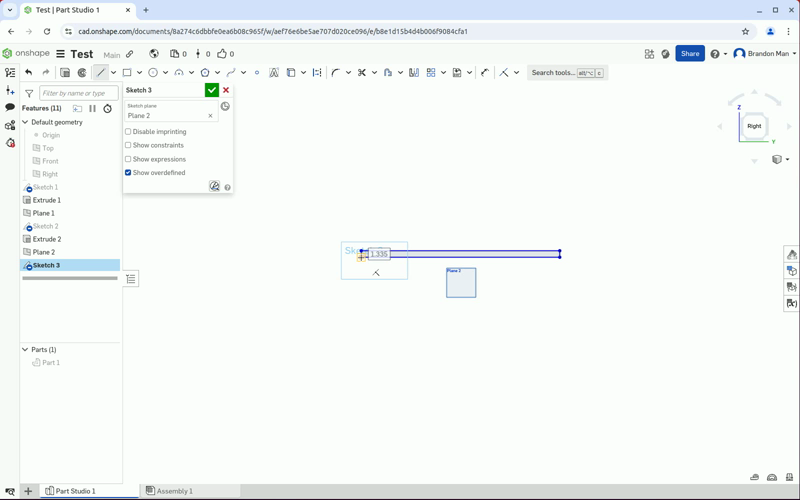
key(esc)
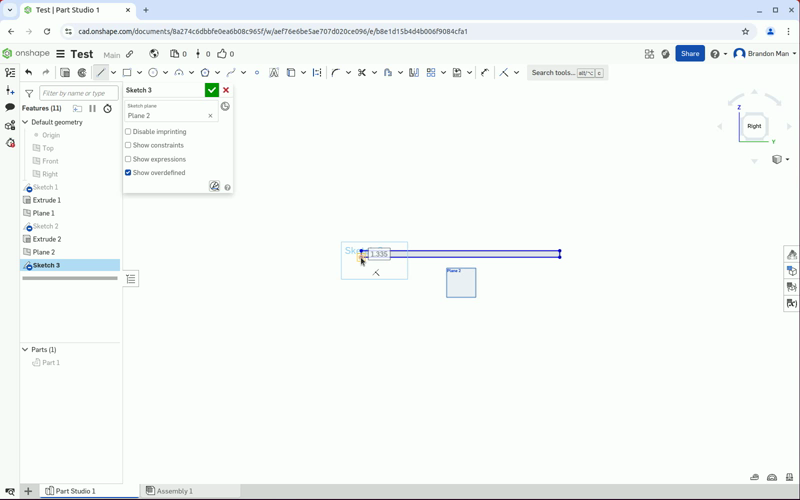
mouse_move(446, 253)
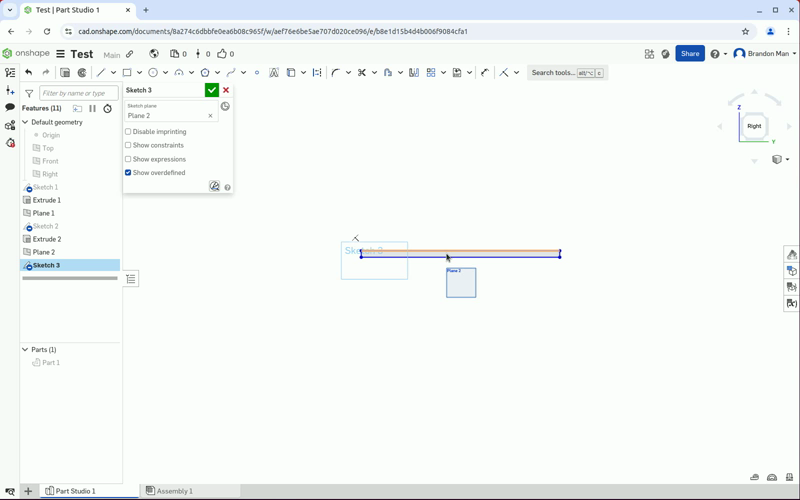
scroll(6)
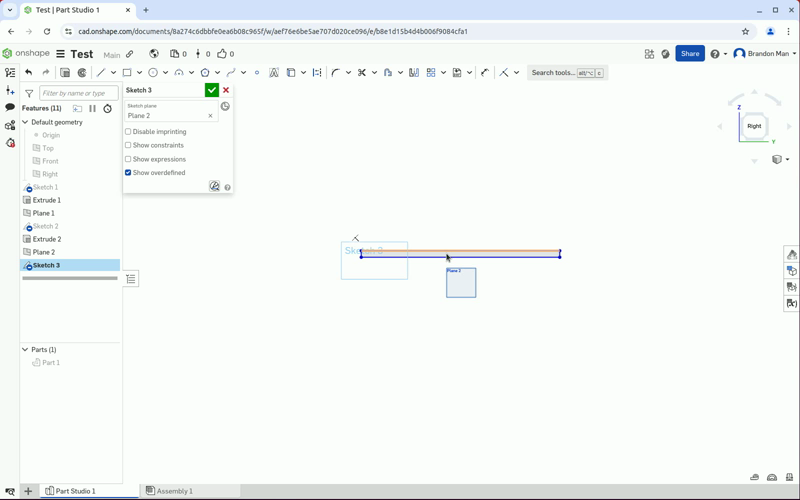
scroll(6)
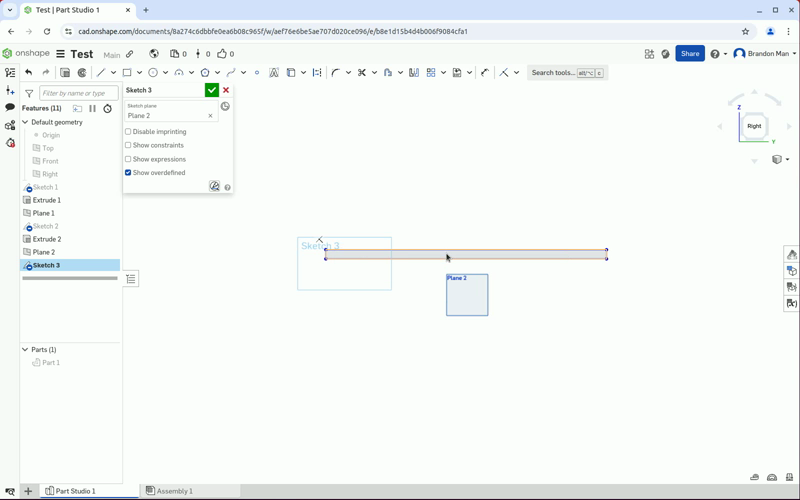
scroll(6)
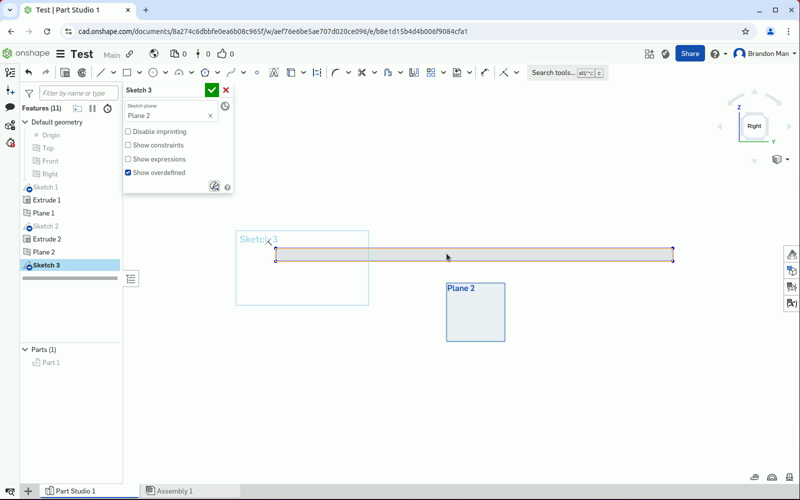
scroll(6)
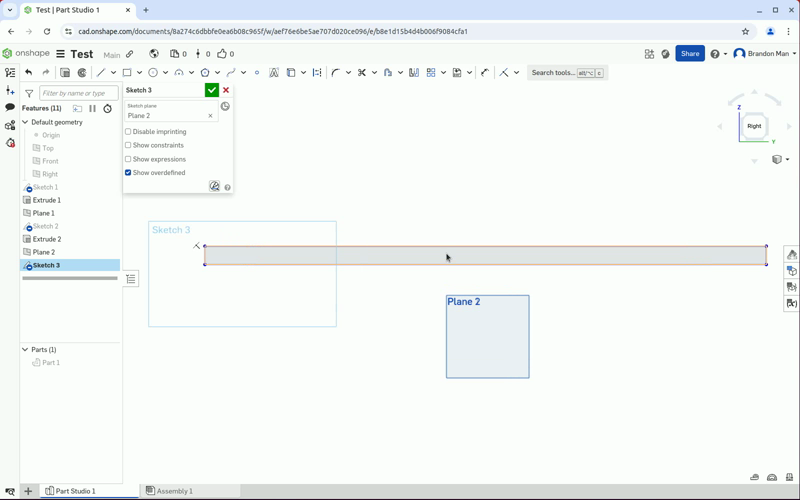
scroll(6)
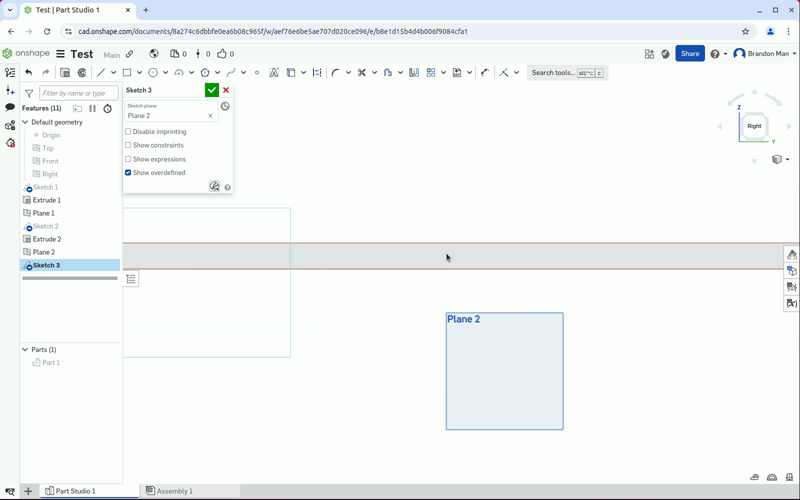
scroll(6)
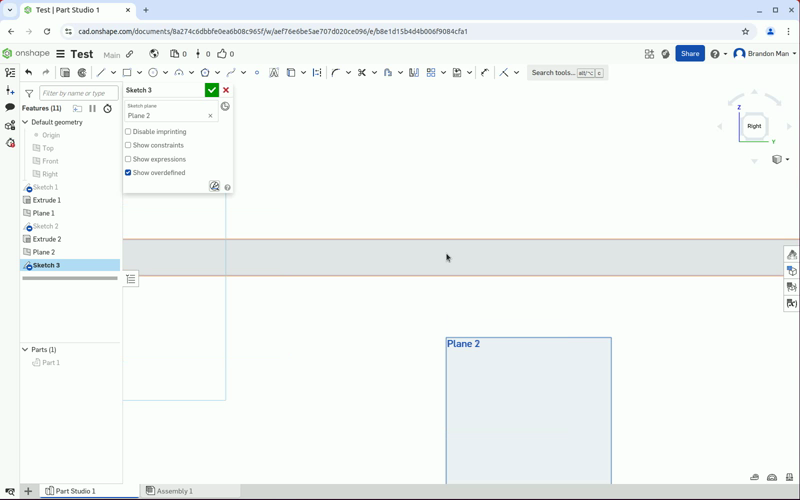
scroll(6)
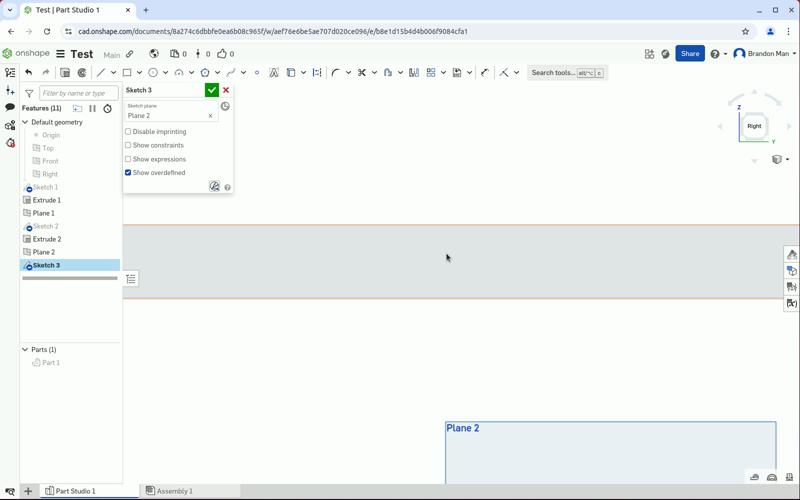
click(446, 253)
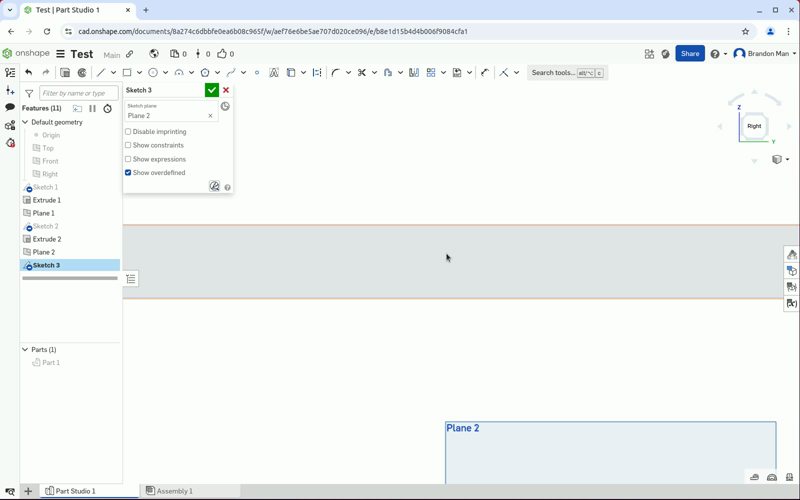
scroll(-6)
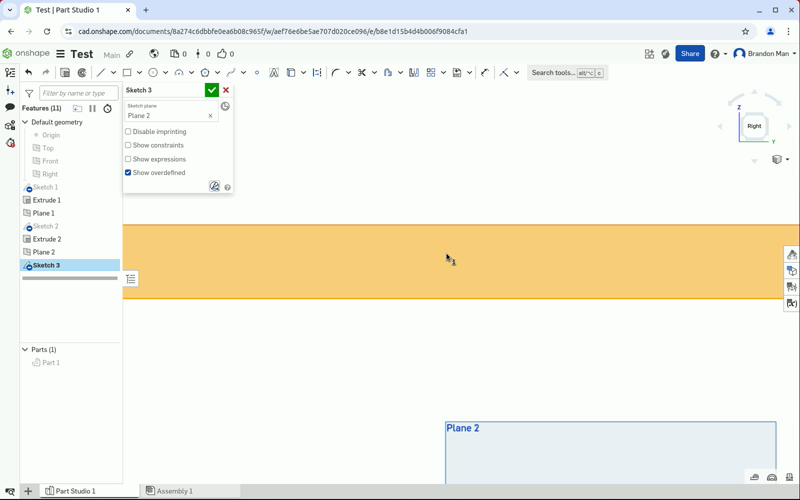
scroll(-6)
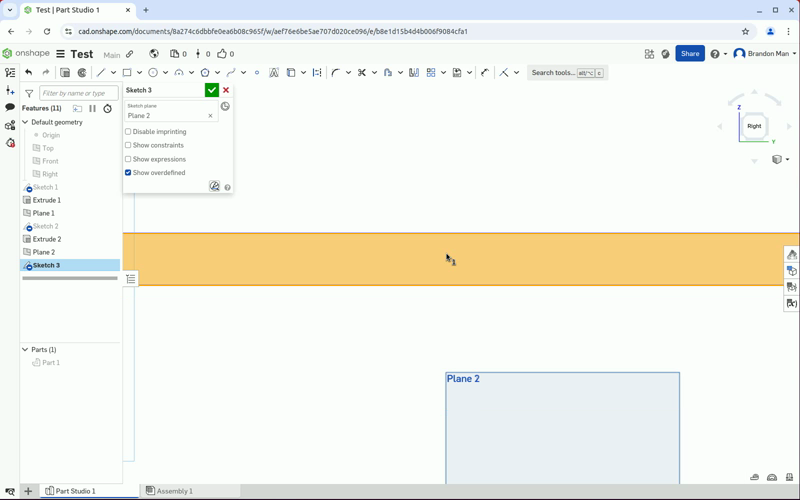
scroll(-6)
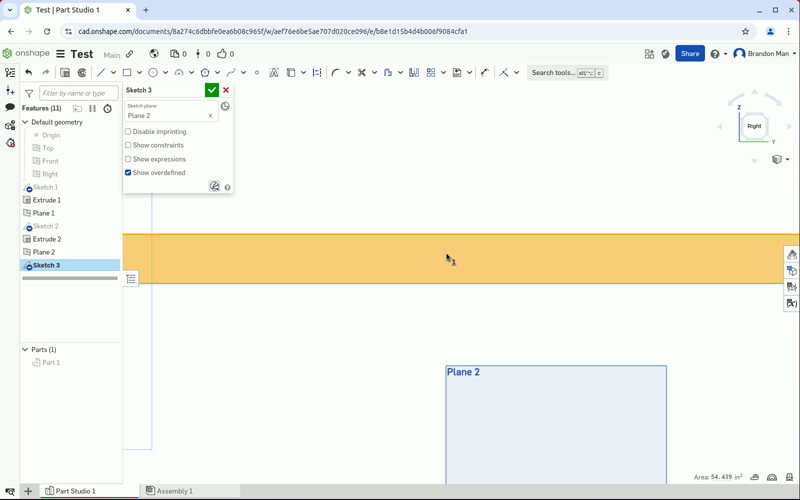
scroll(-6)
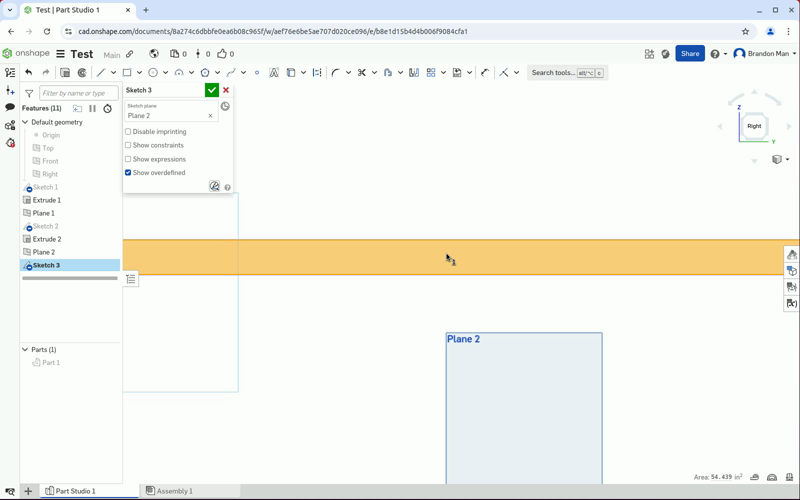
scroll(-6)
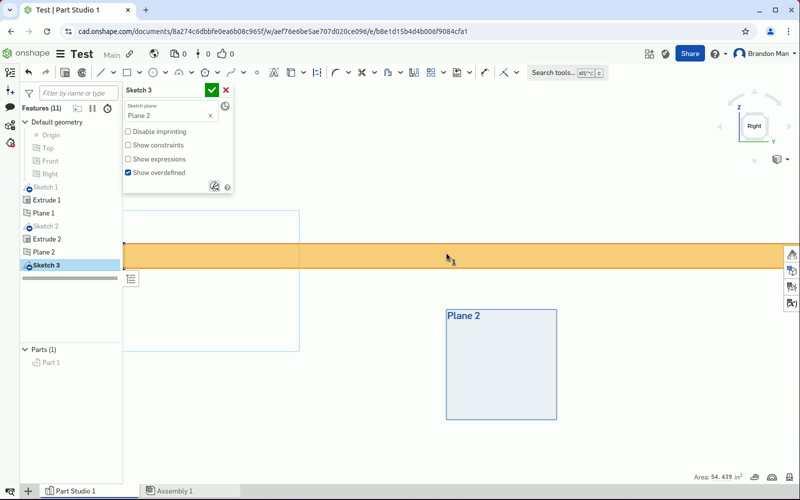
scroll(-6)
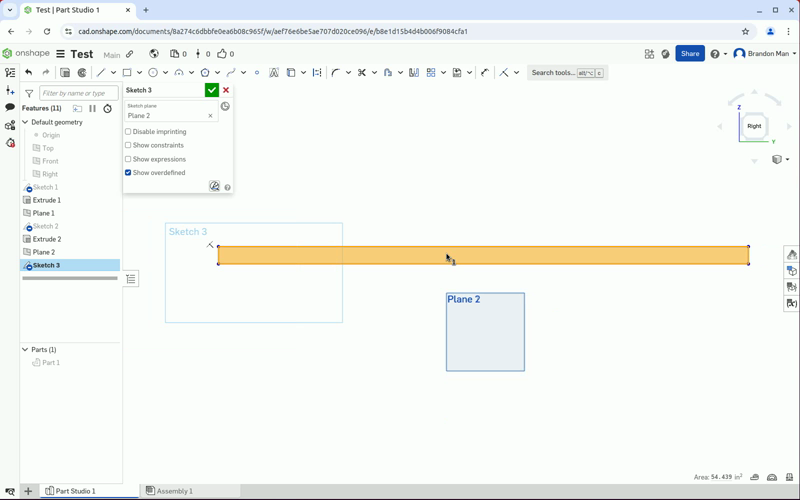
scroll(-6)
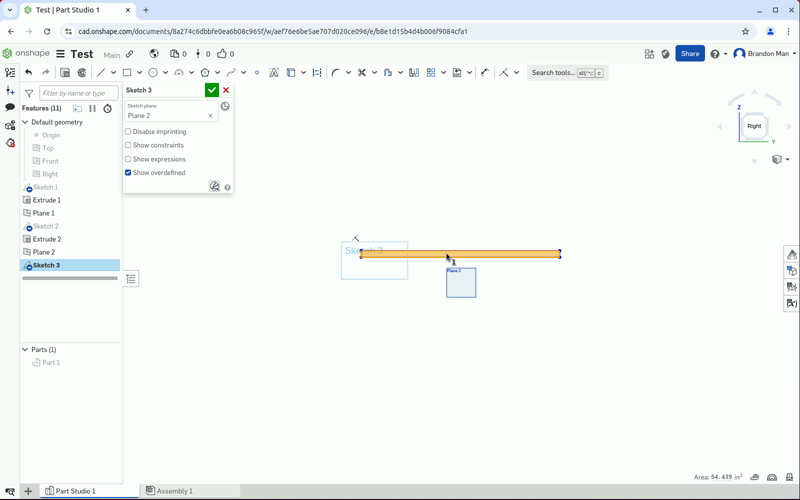
mouse_move(73, 352)
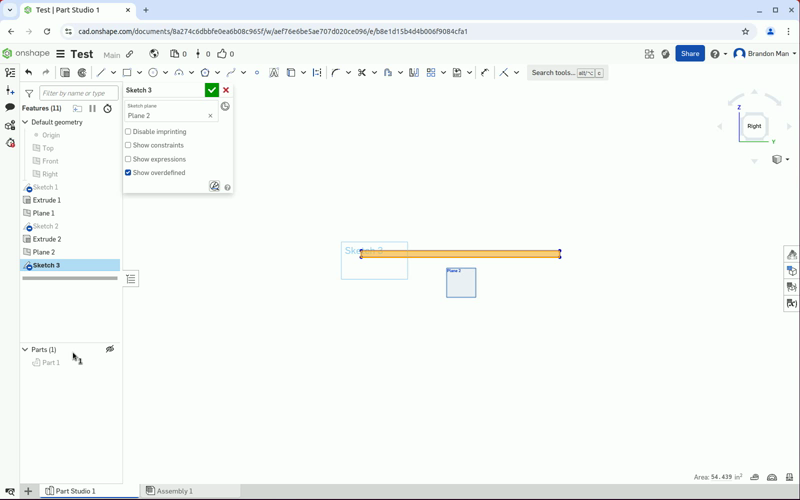
key(shift+y)
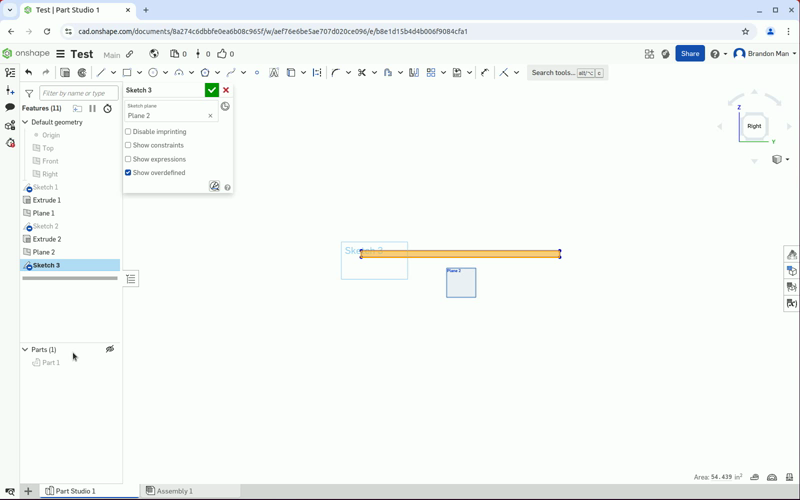
key(shift+e)
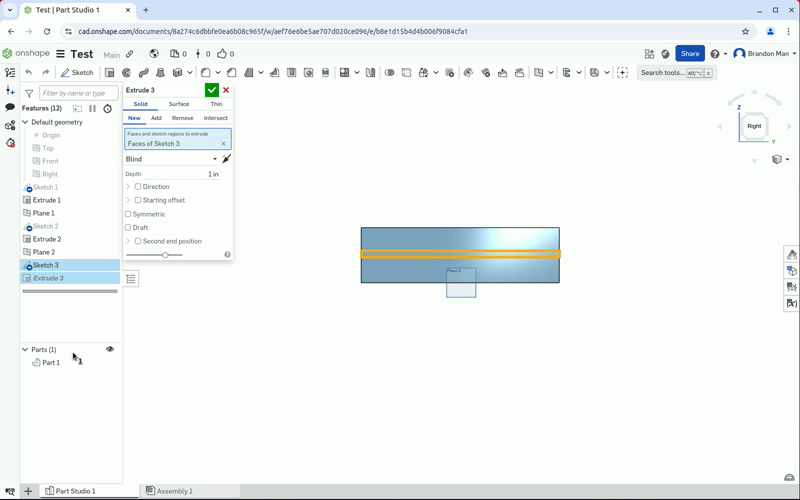
mouse_move(143, 106)
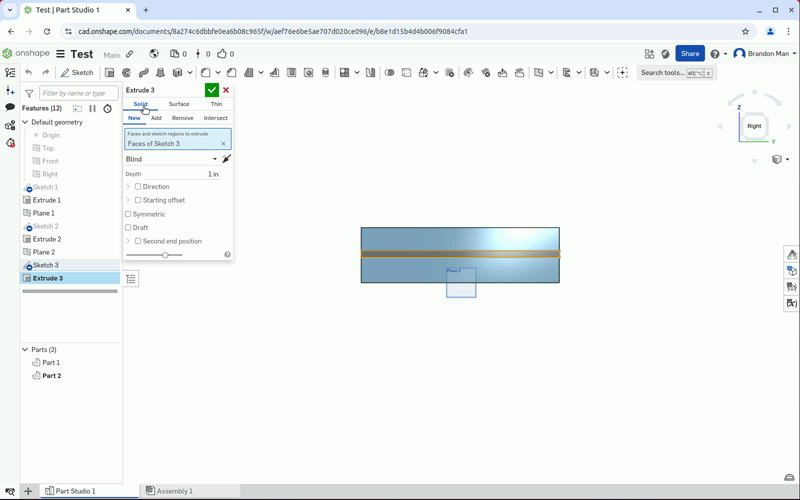
click(143, 106)
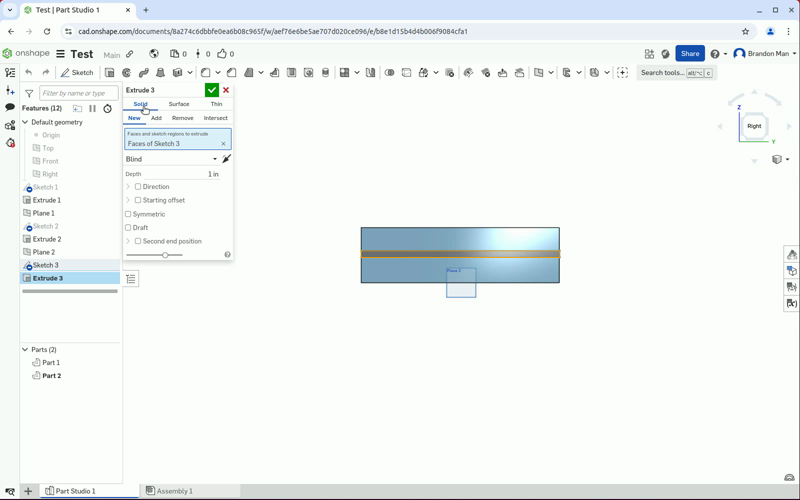
mouse_move(186, 120)
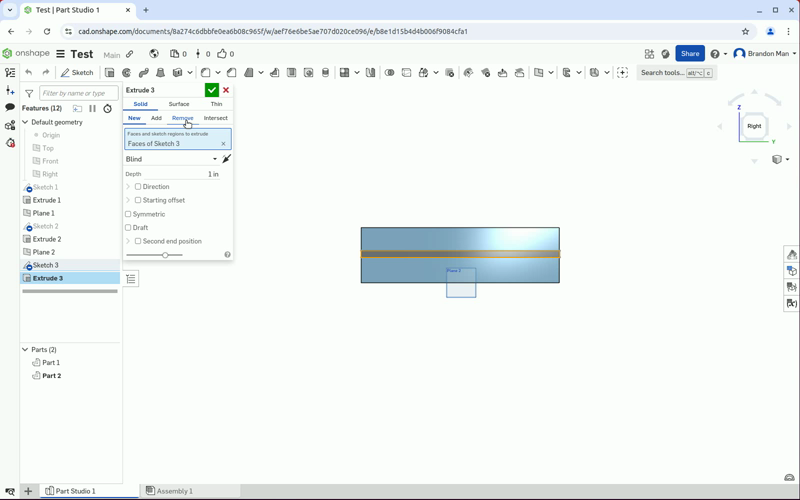
click(186, 120)
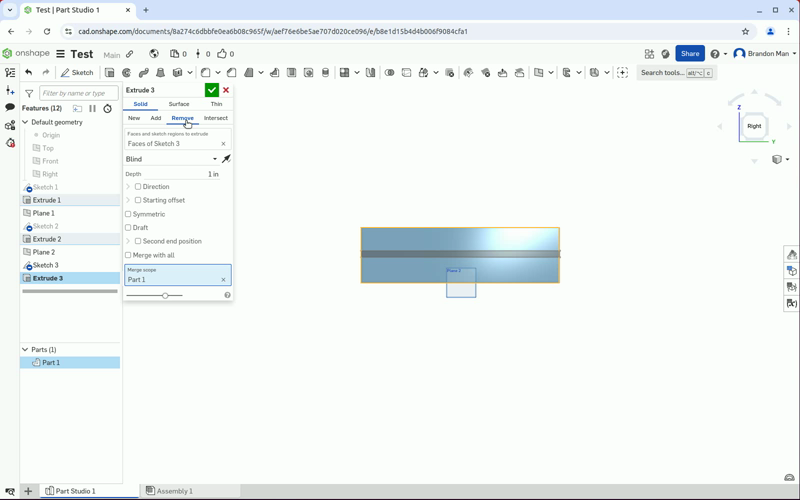
key(tab, 4)
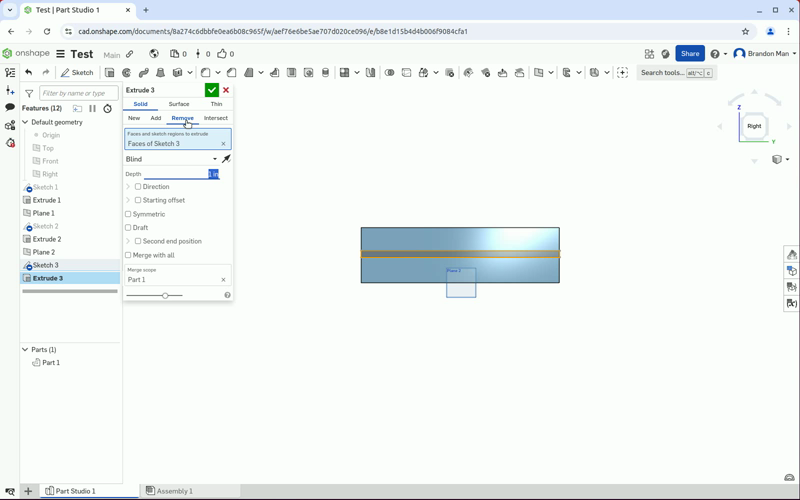
text(30.811)
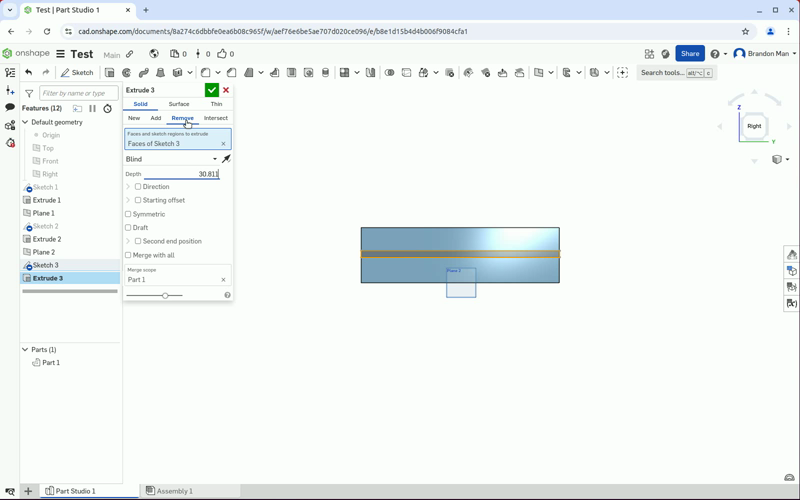
key(tab, 6)
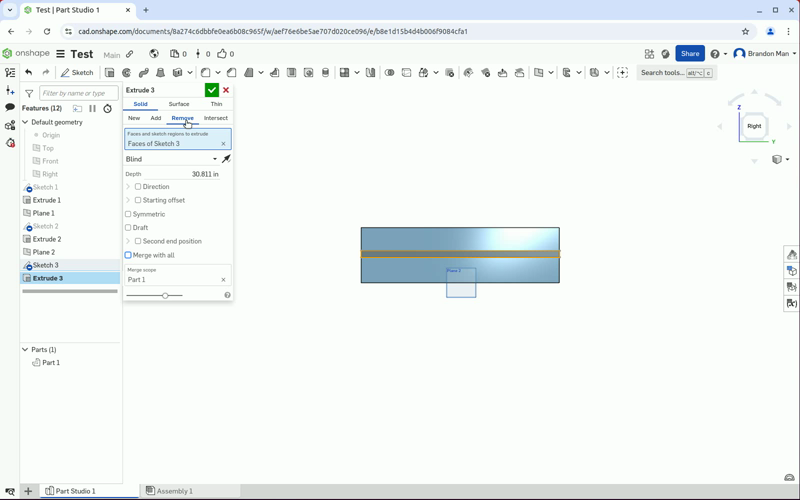
key(space)
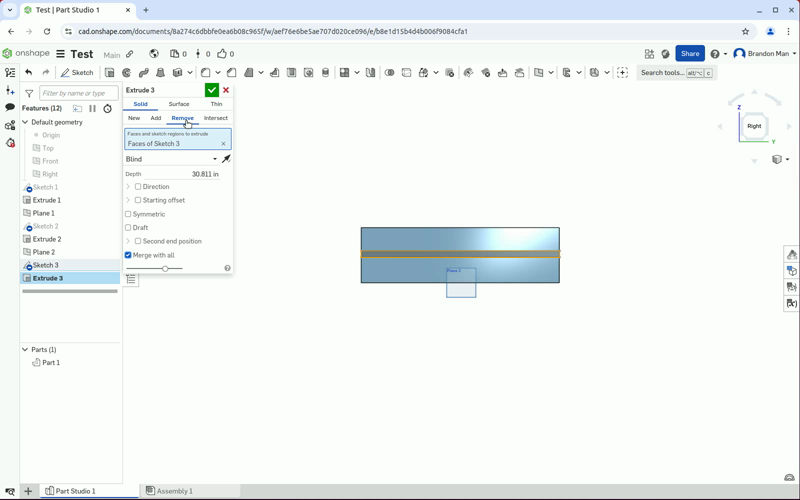
key(enter)
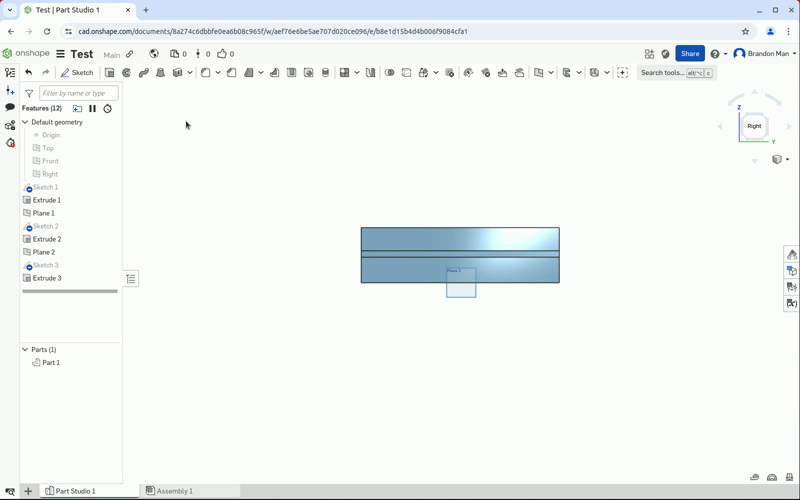
key(shift+h)
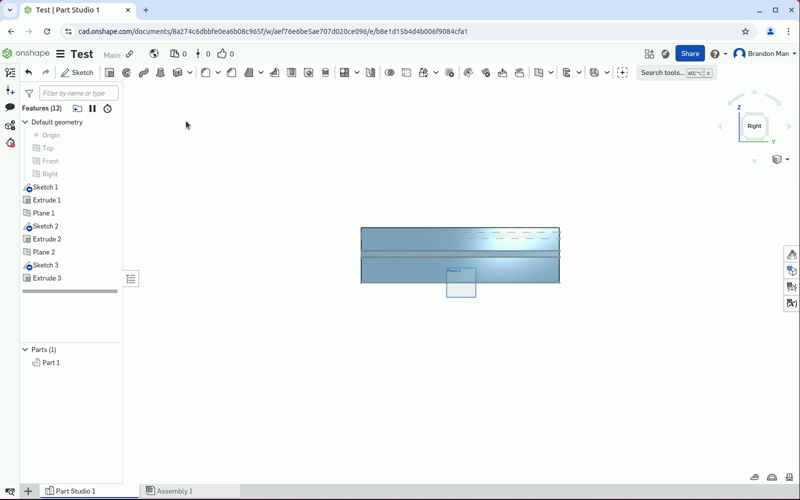
key(shift+h)
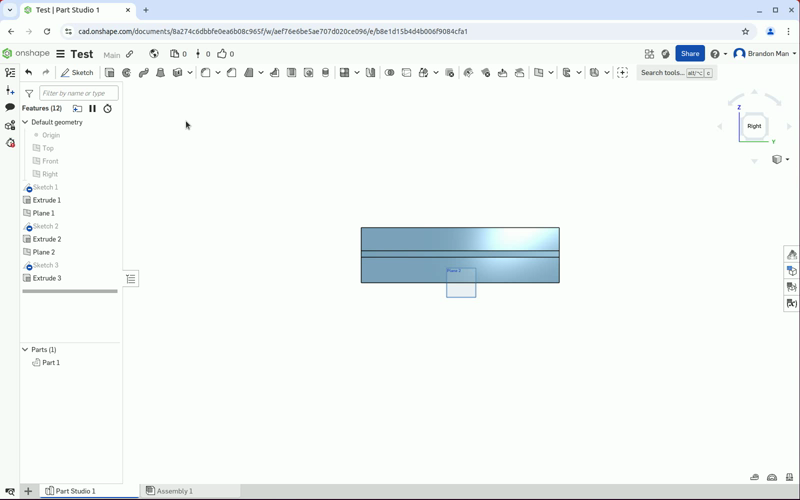
mouse_move(73, 189)
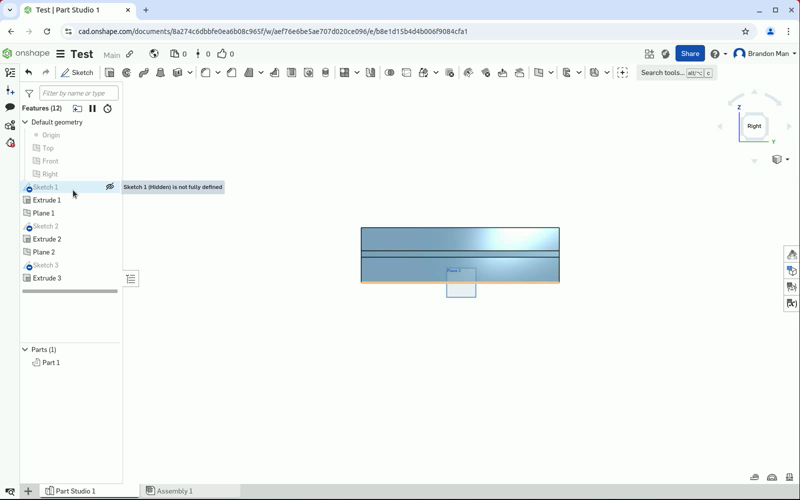
click(73, 189)
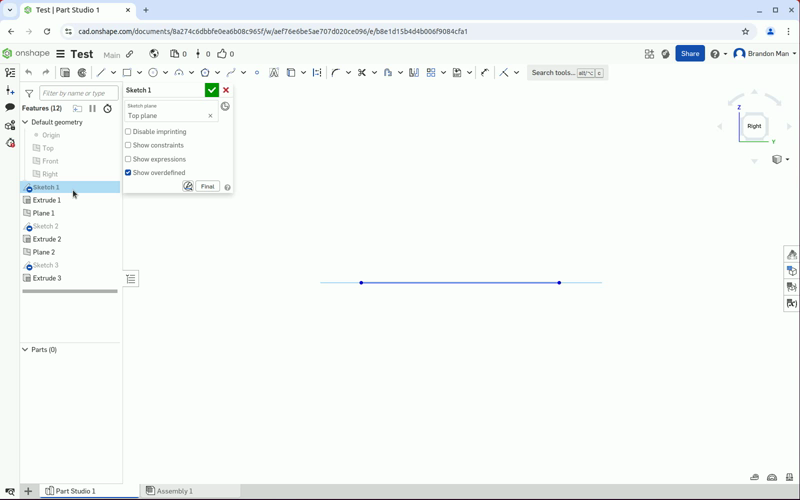
mouse_move(229, 92)
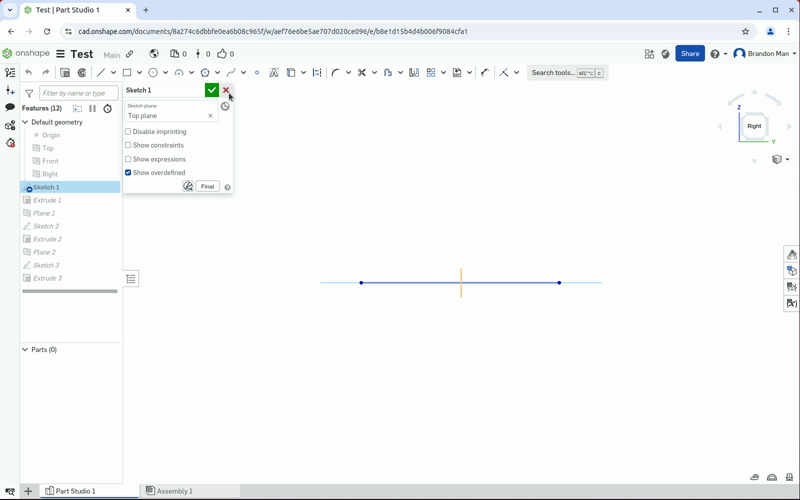
click(229, 92)
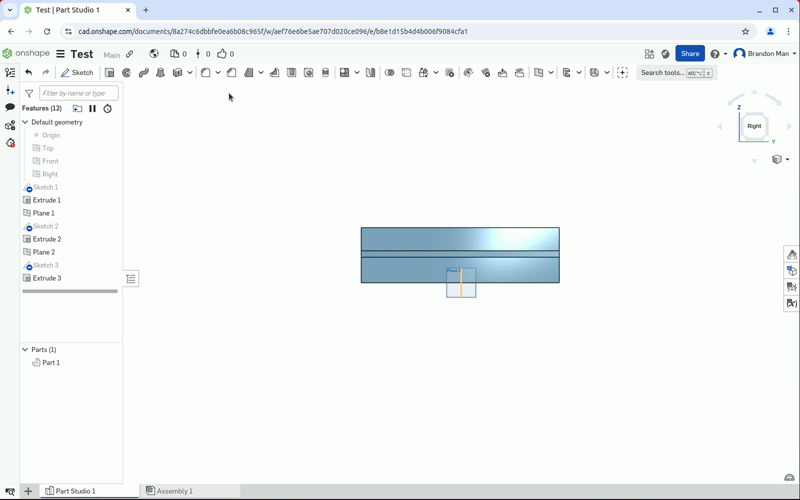
mouse_move(73, 352)
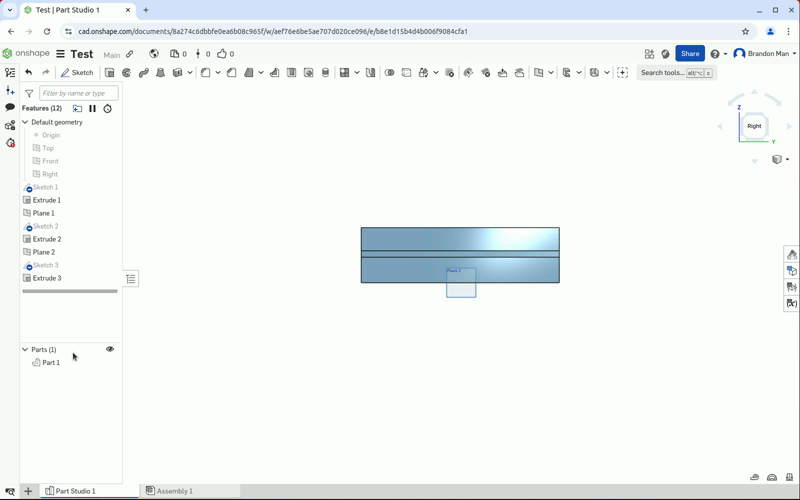
key(y)
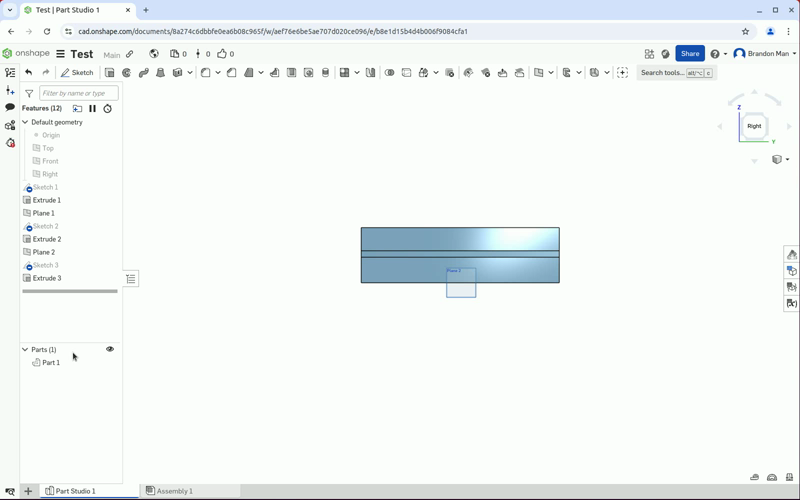
key(shift+p)
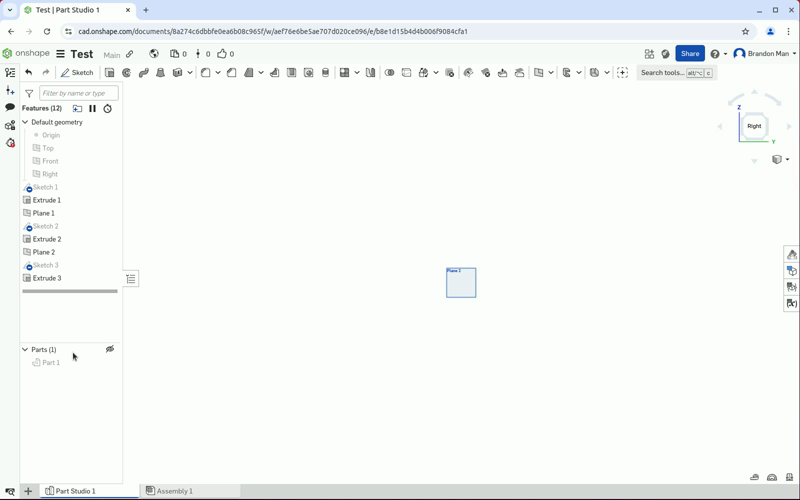
key(space)
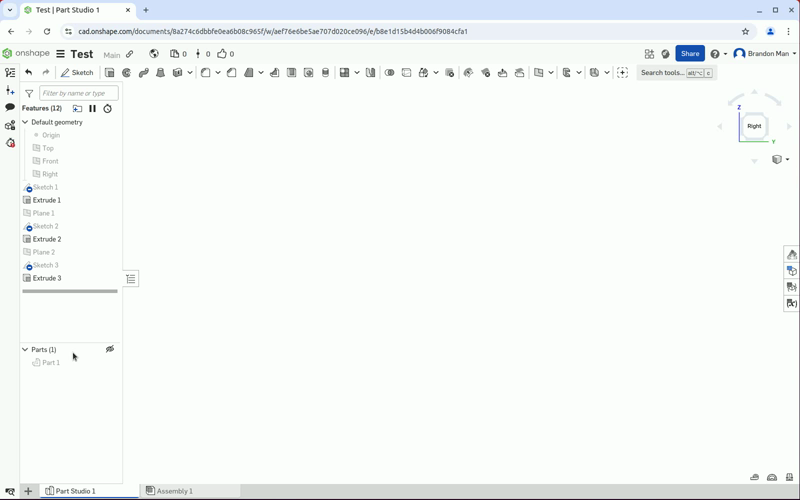
key_down(shift)
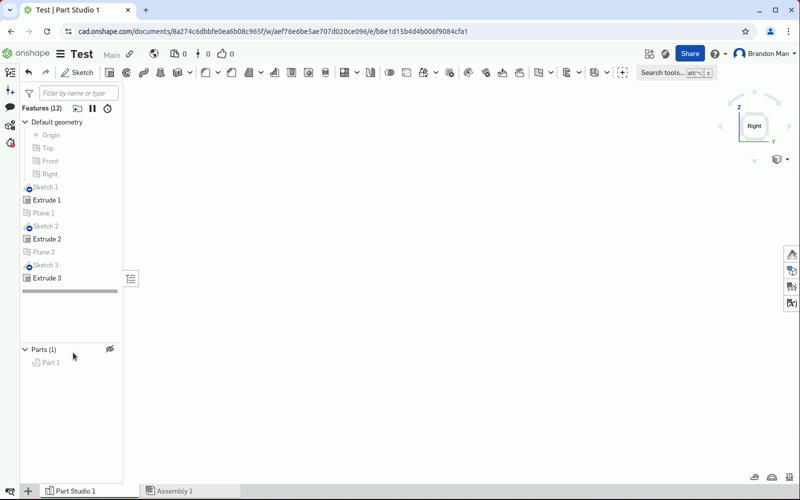
key(right)
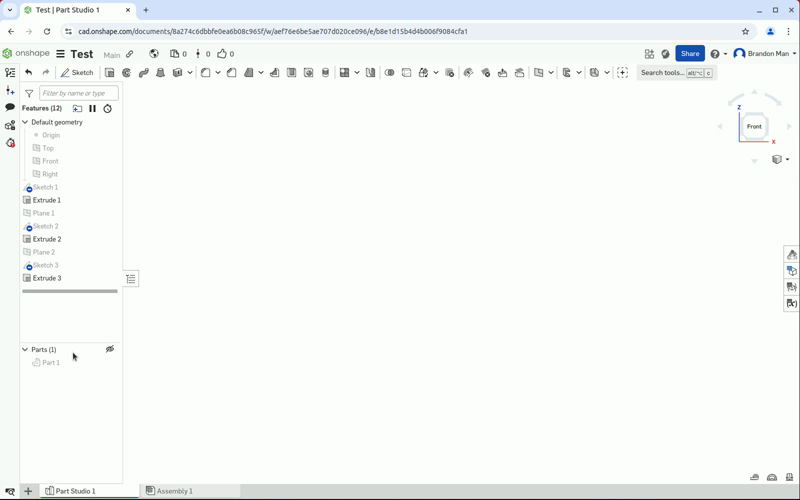
key_up(shift)
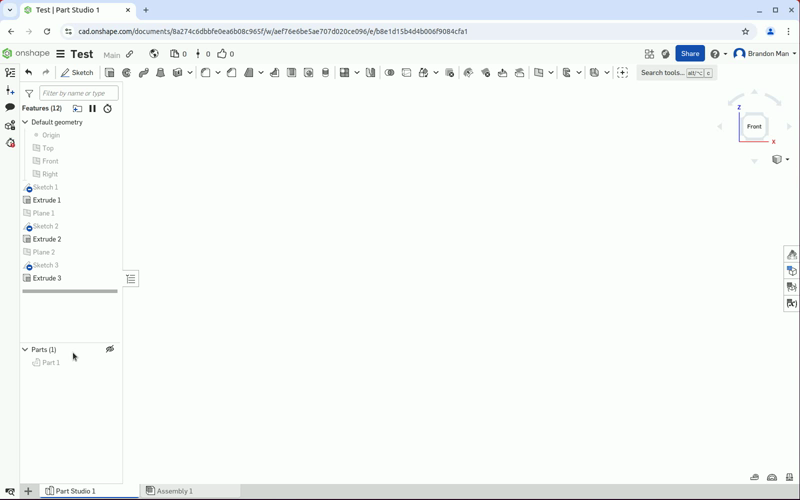
mouse_move(73, 352)
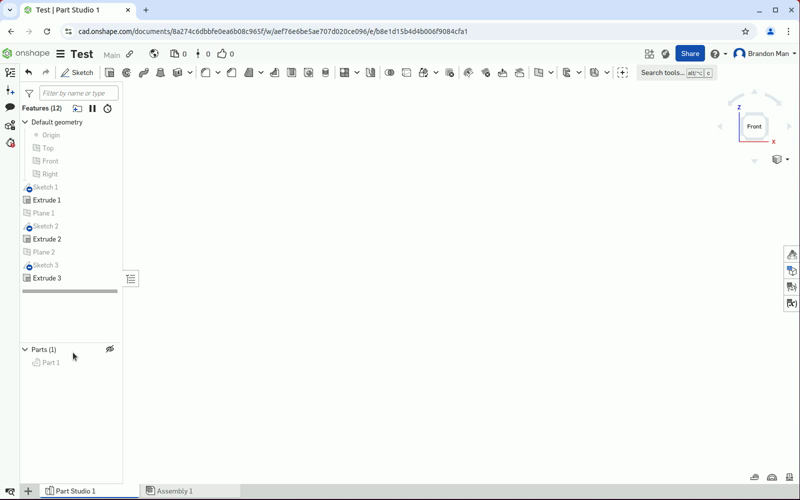
key(shift+y)
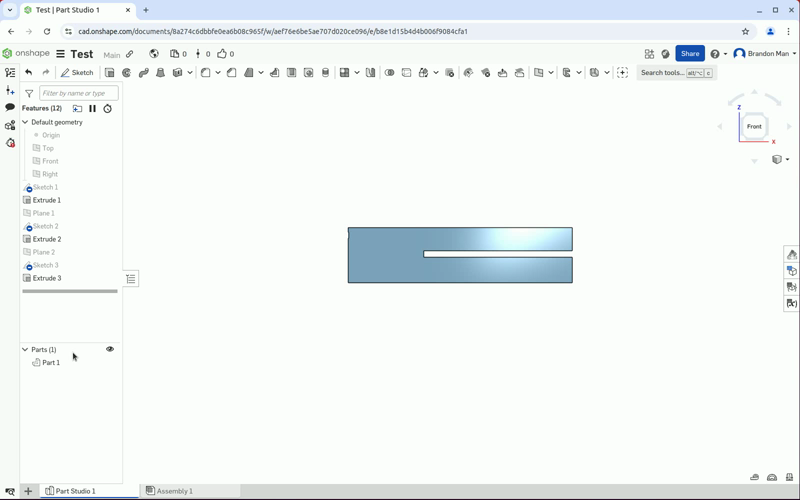
mouse_move(541, 75)
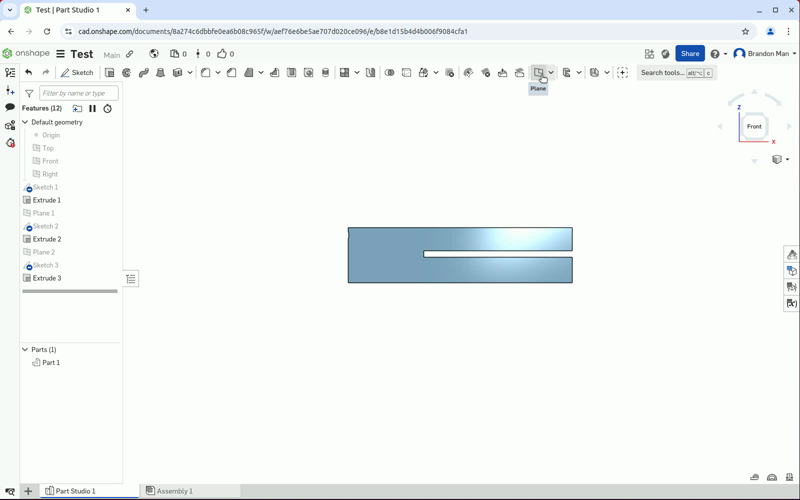
click(541, 75)
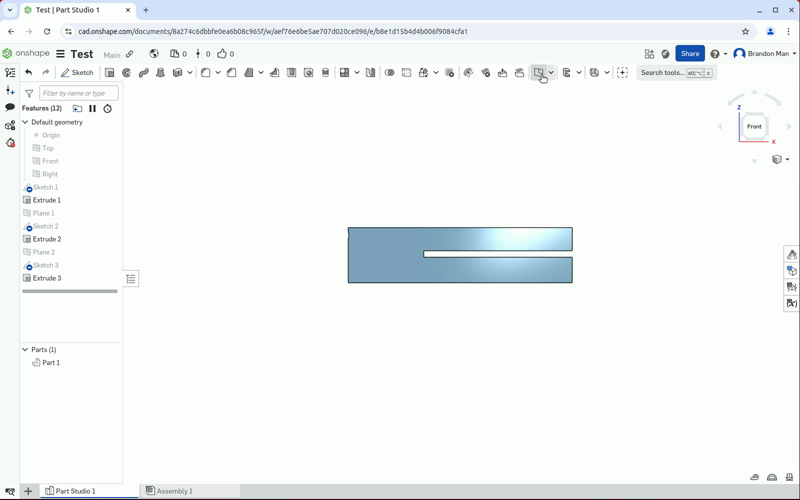
mouse_move(73, 163)
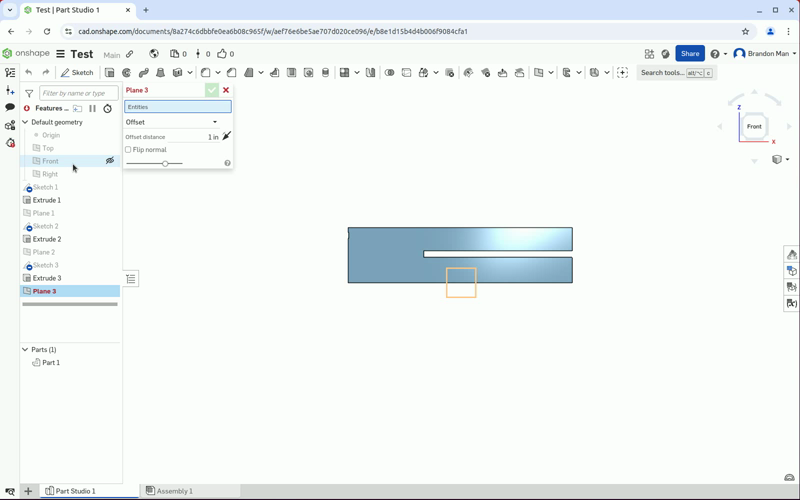
click(73, 163)
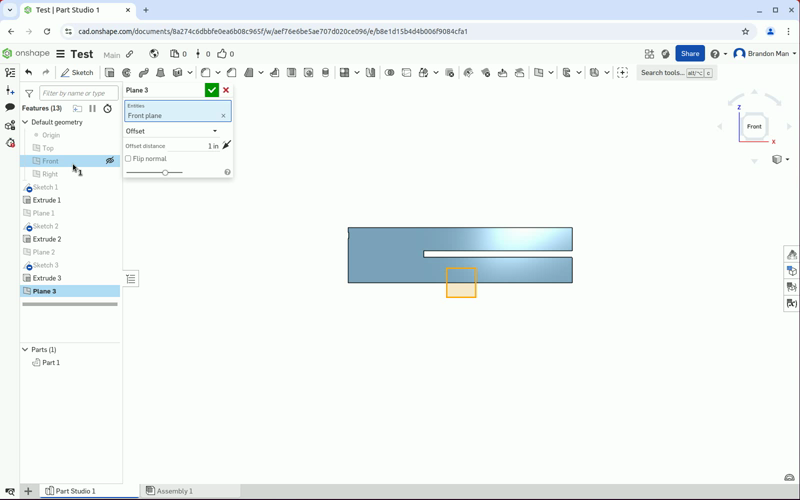
key(tab, 2)
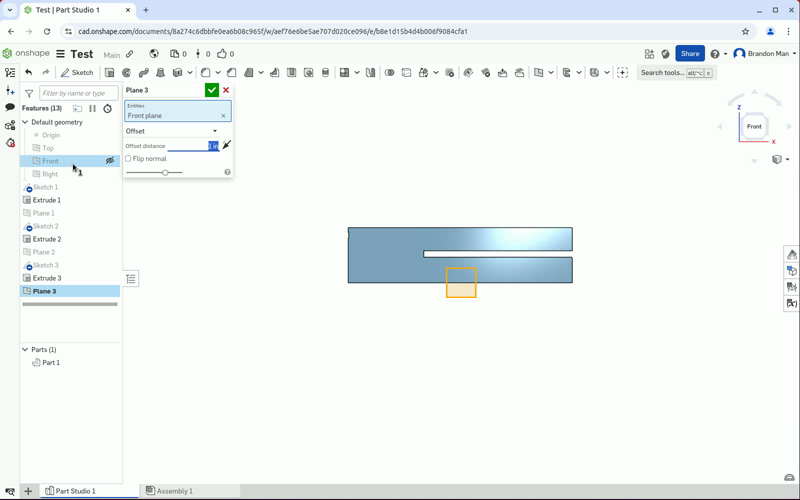
text(20.459)
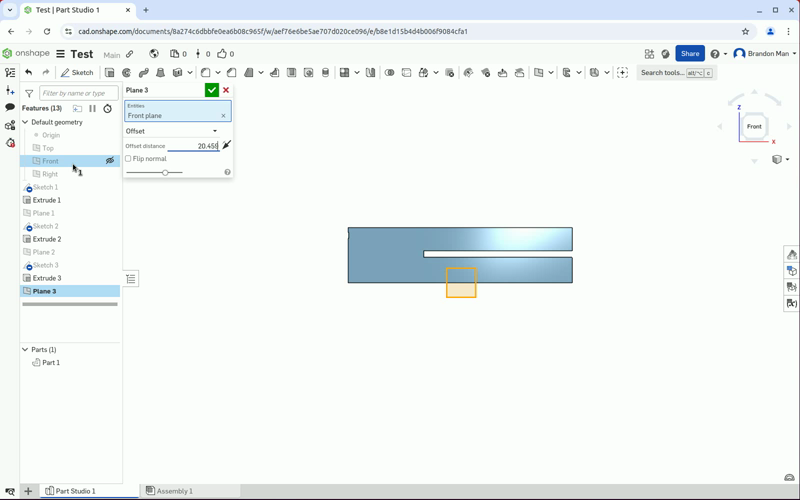
key(enter, 2)
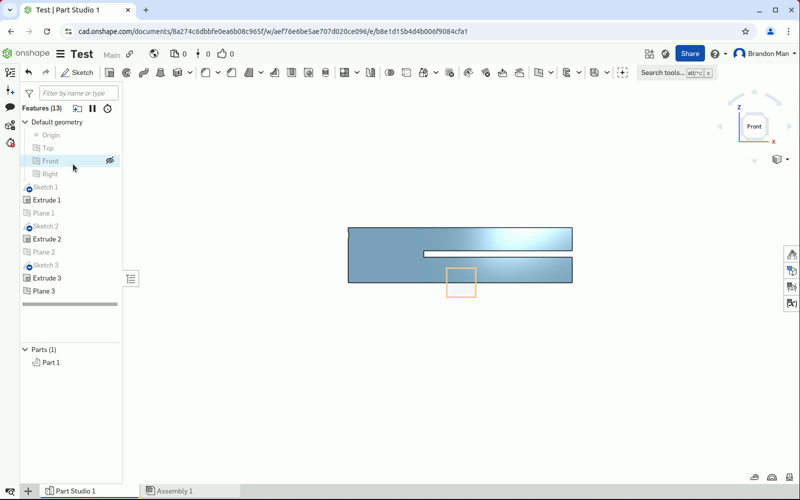
key(shift+s)
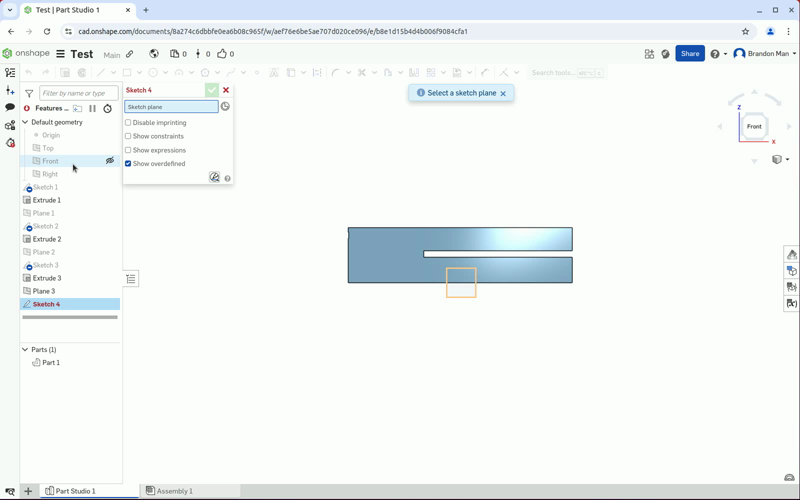
mouse_move(73, 293)
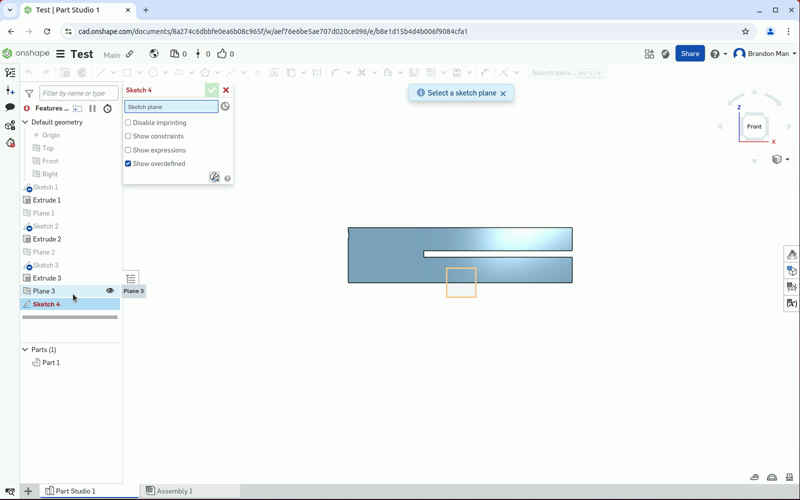
click(73, 293)
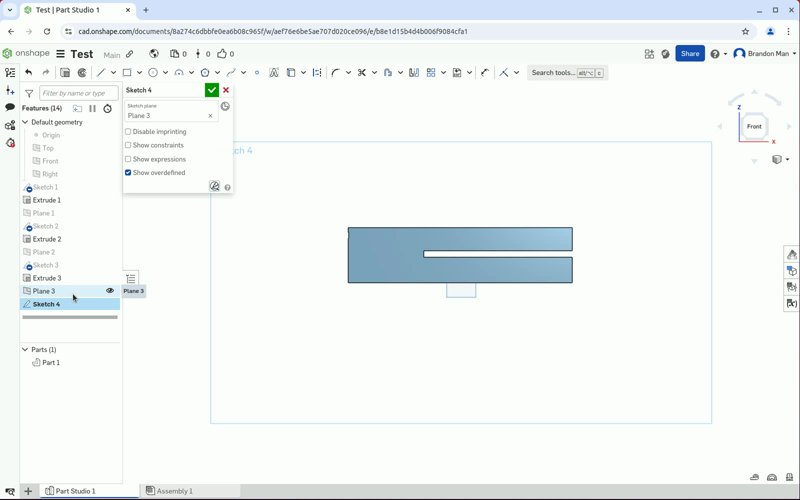
mouse_move(73, 352)
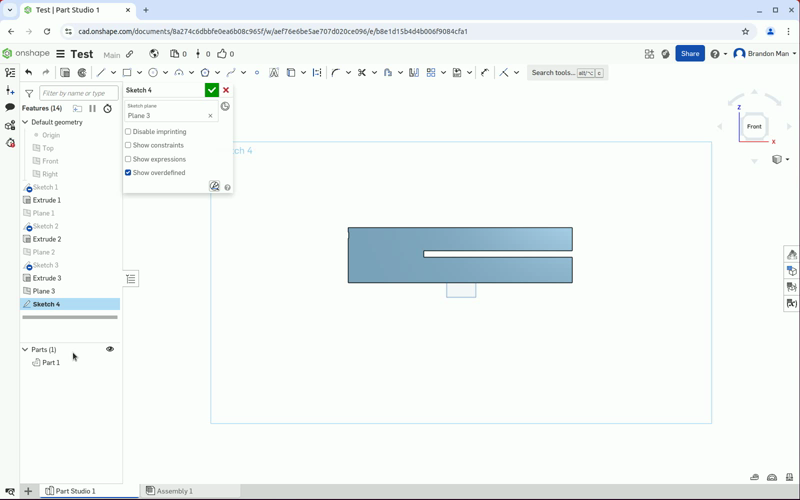
key(y)
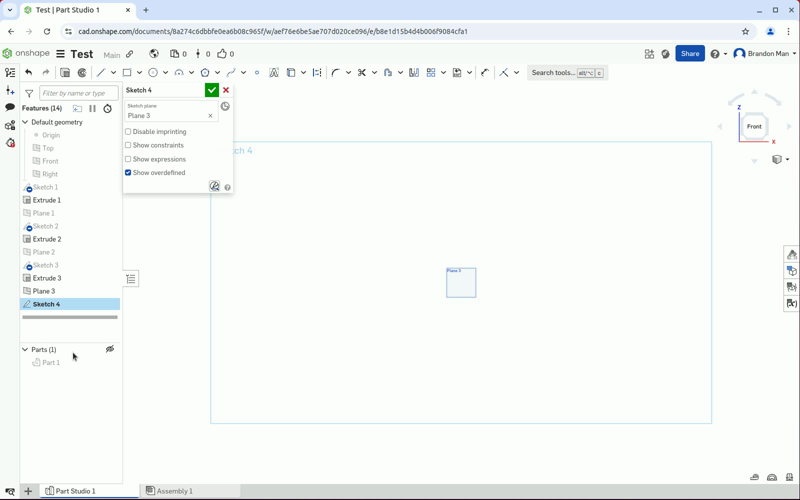
key(l)
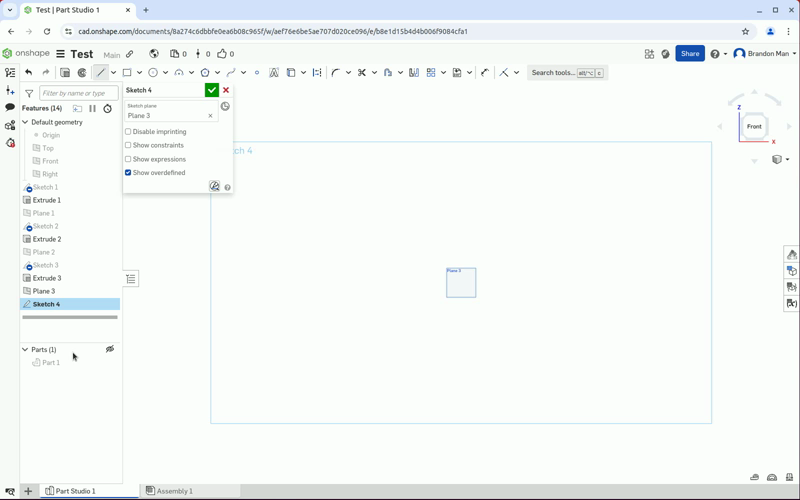
key_down(shift)
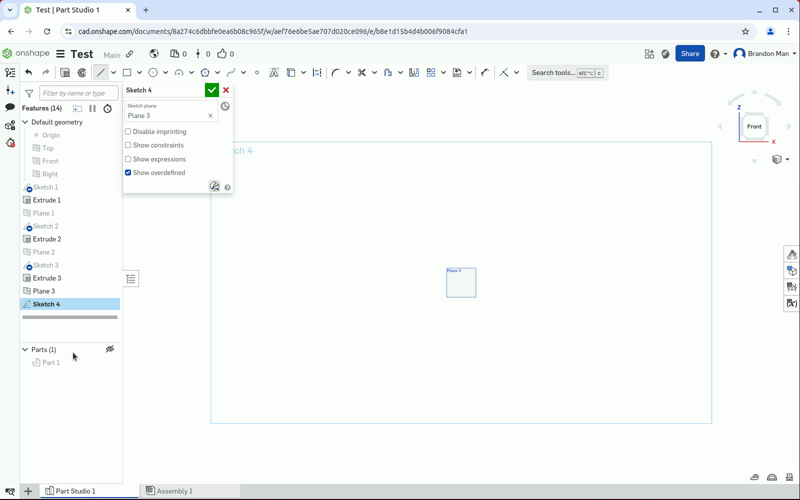
mouse_move(348, 276)
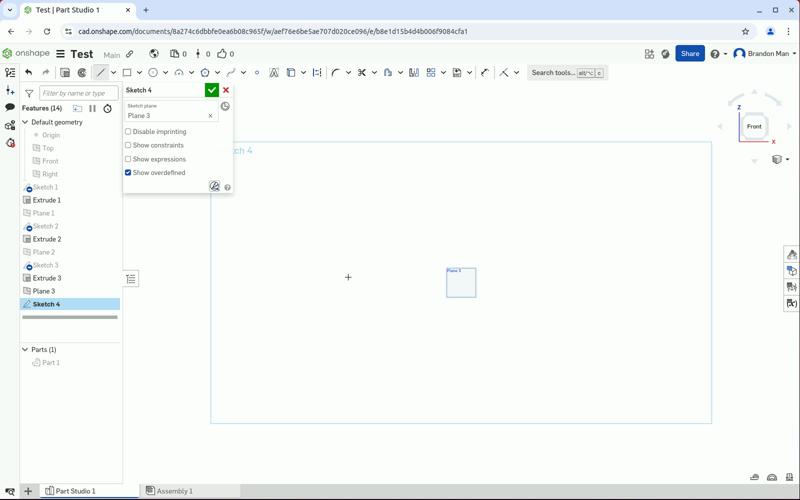
click(348, 276)
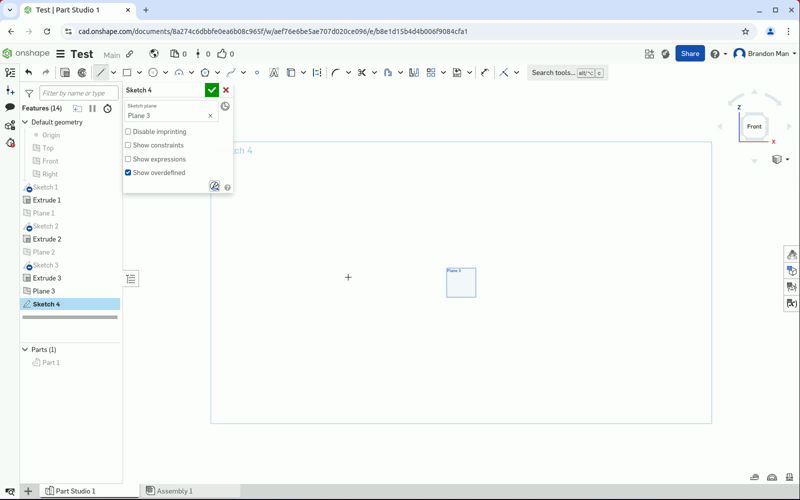
key_up(shift)
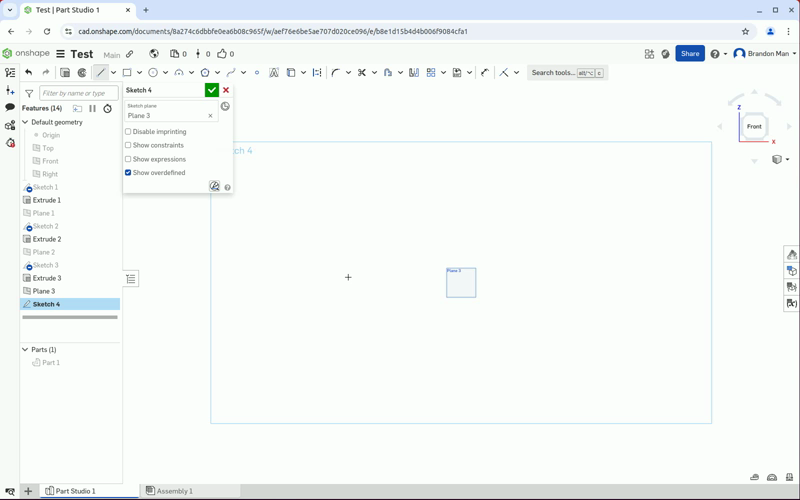
key_down(shift)
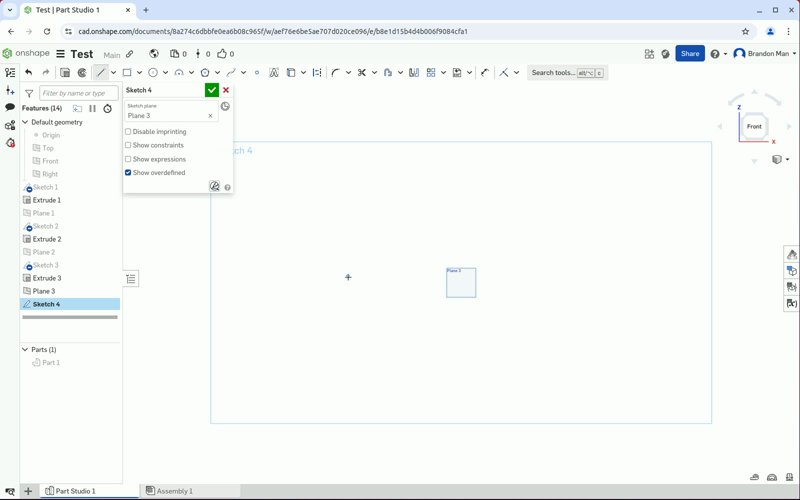
mouse_move(572, 277)
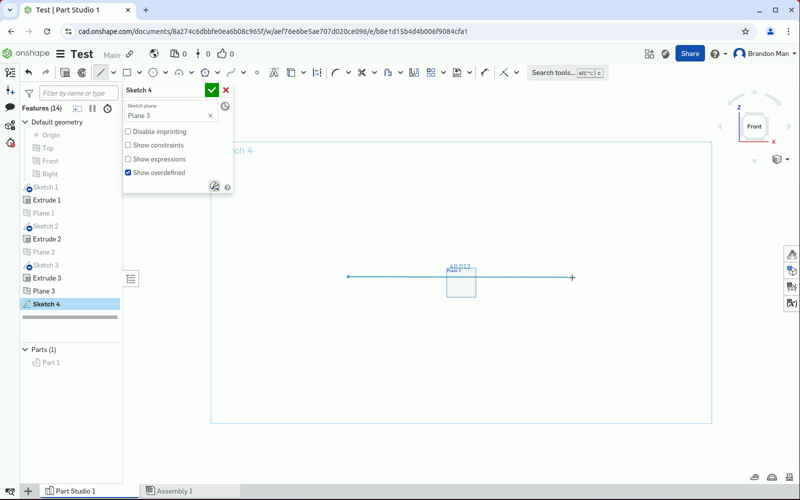
click(572, 277)
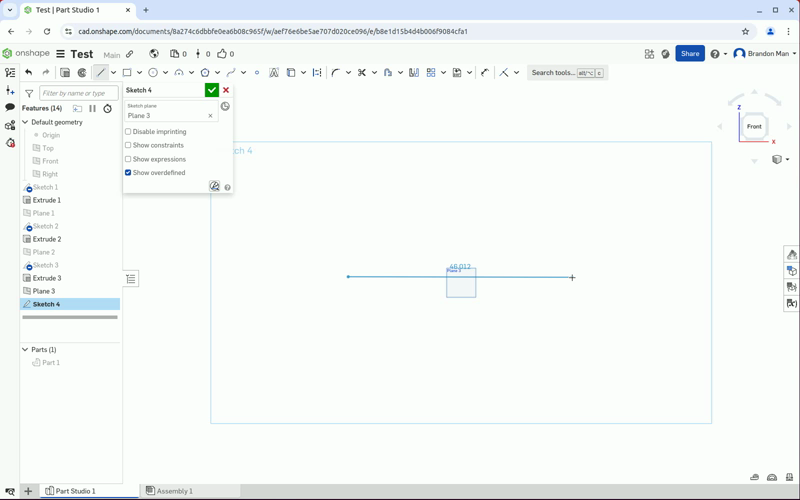
key_up(shift)
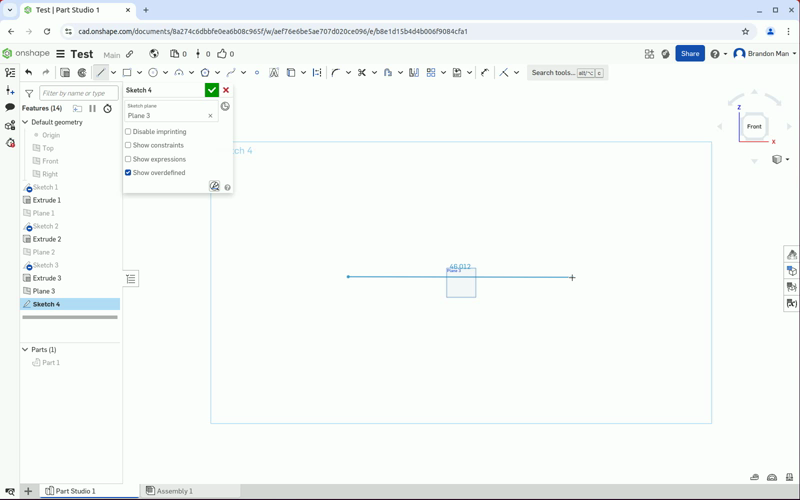
key_down(shift)
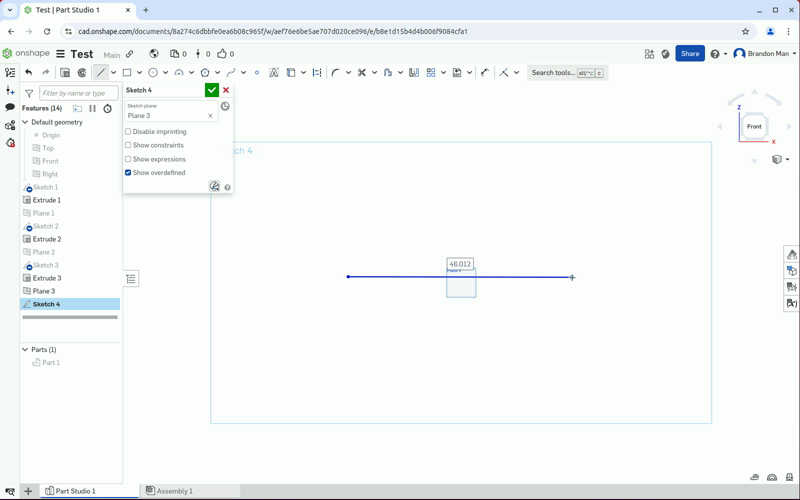
mouse_move(589, 277)
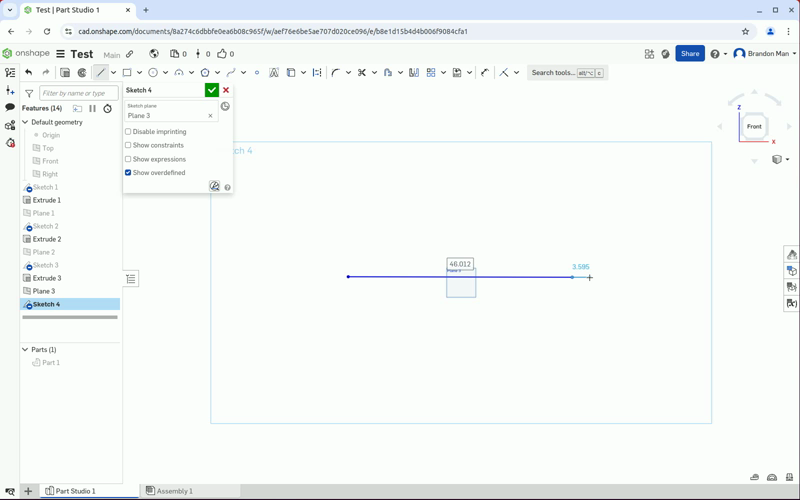
mouse_move(572, 270)
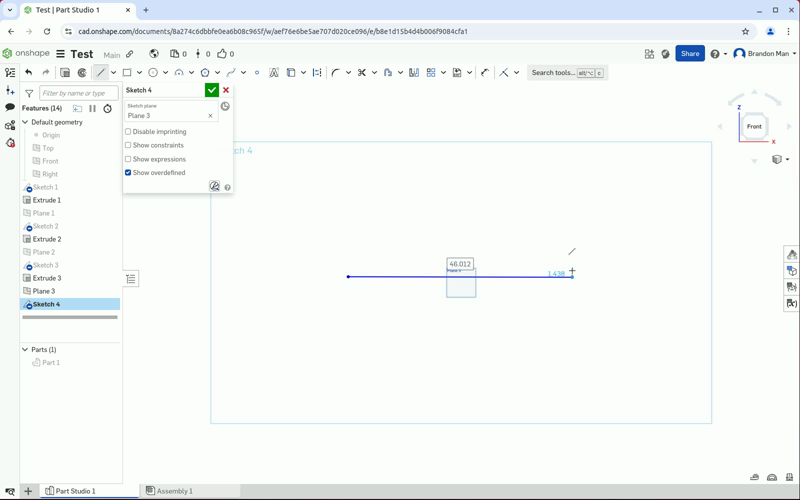
scroll(6)
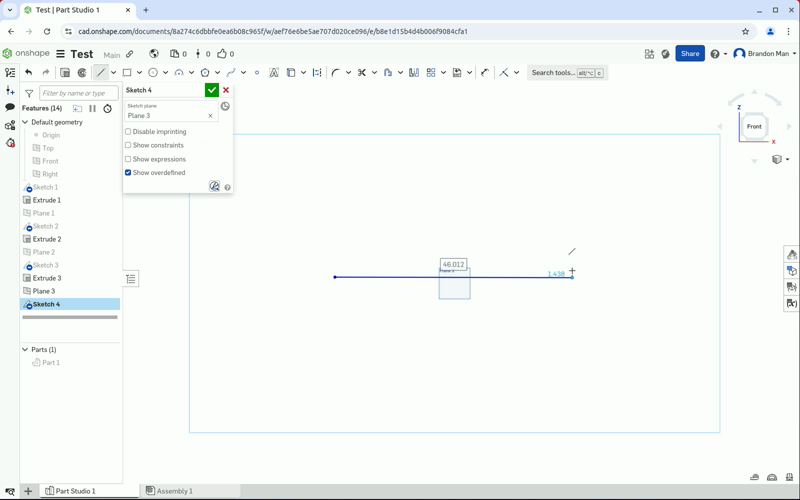
scroll(6)
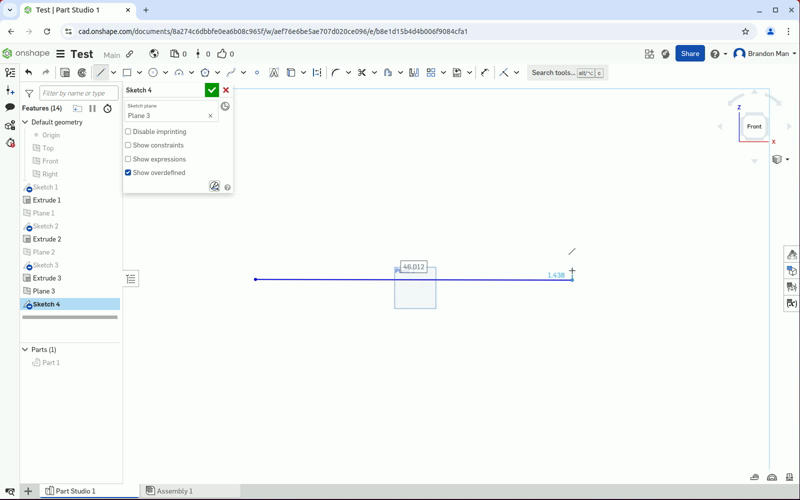
scroll(6)
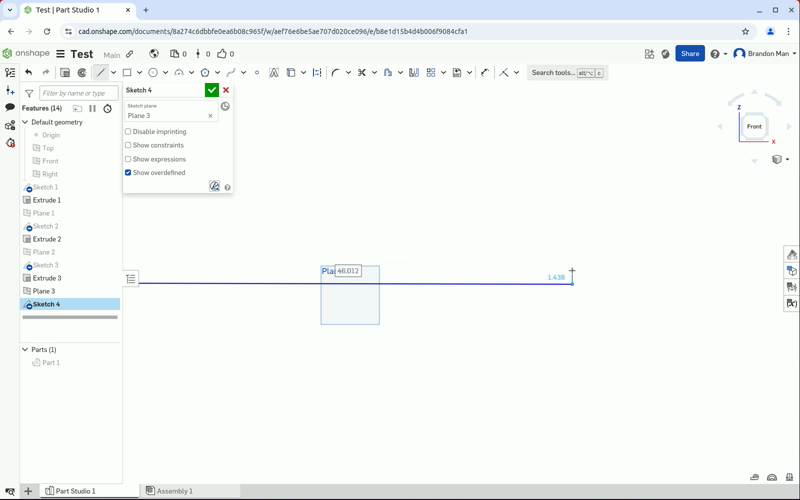
scroll(6)
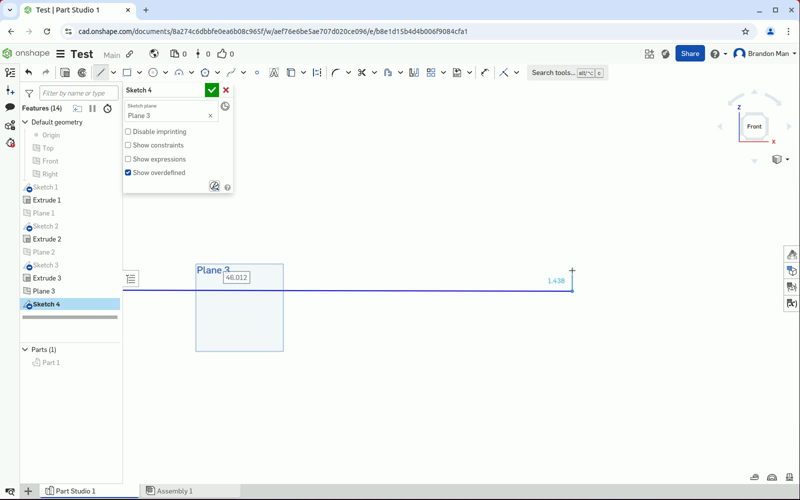
scroll(6)
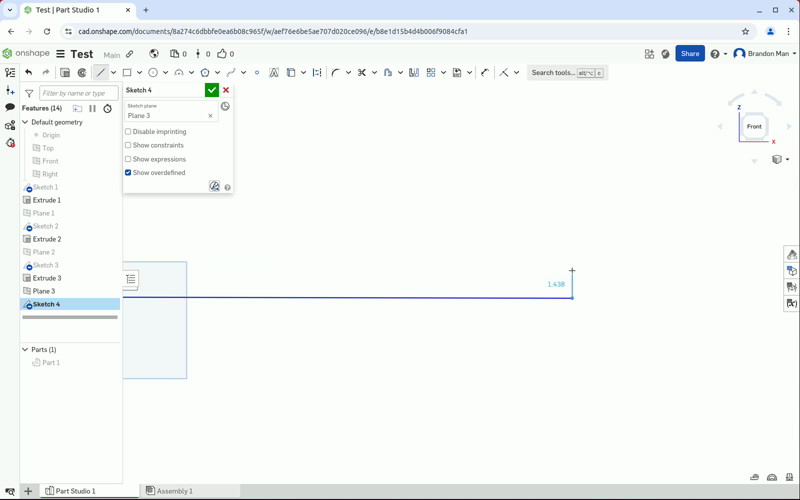
scroll(6)
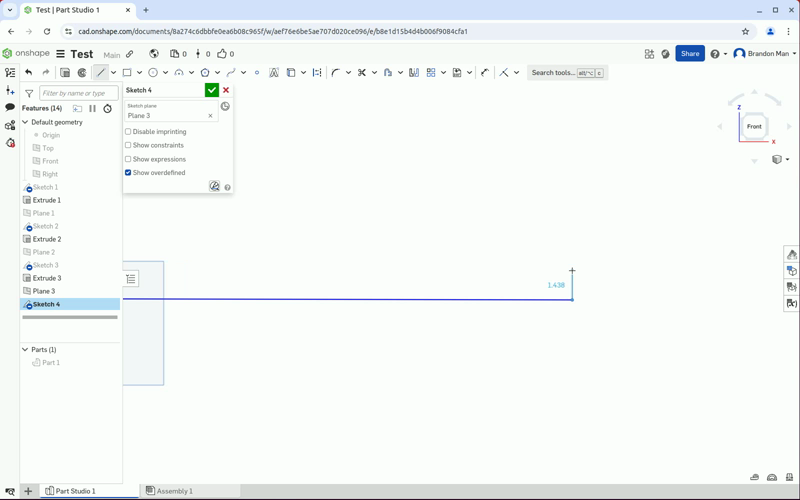
scroll(6)
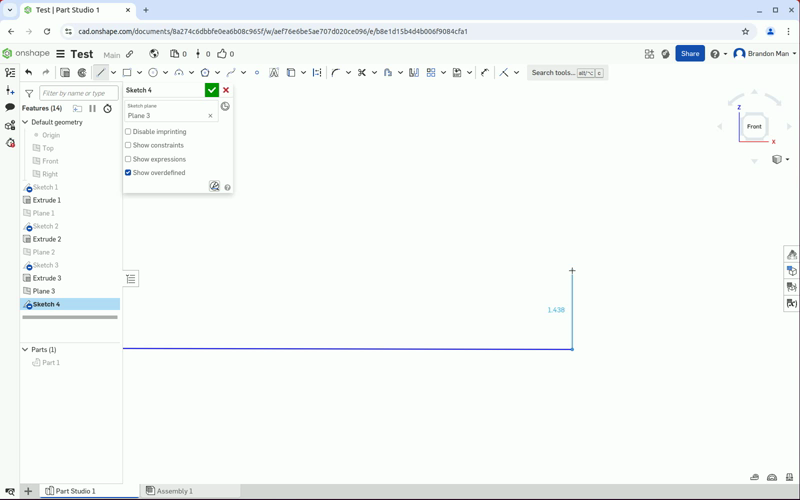
click(572, 270)
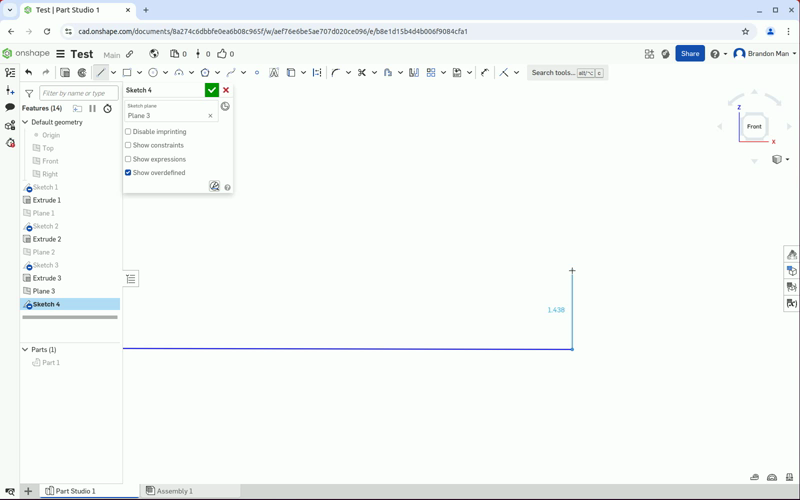
scroll(-6)
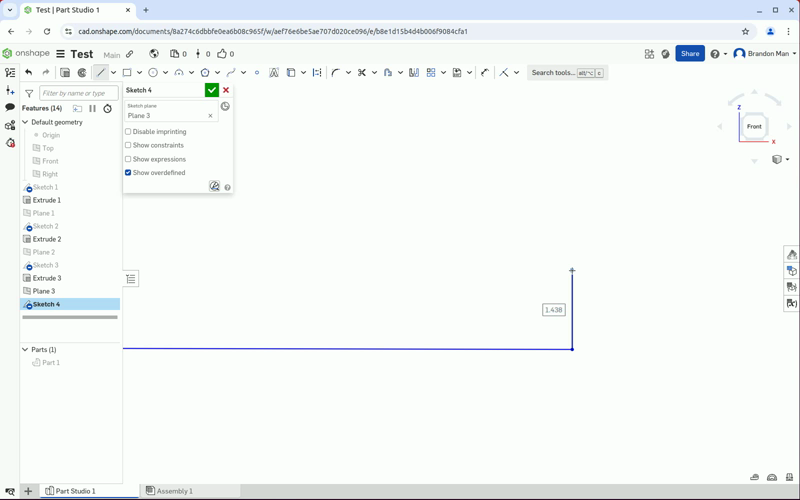
scroll(-6)
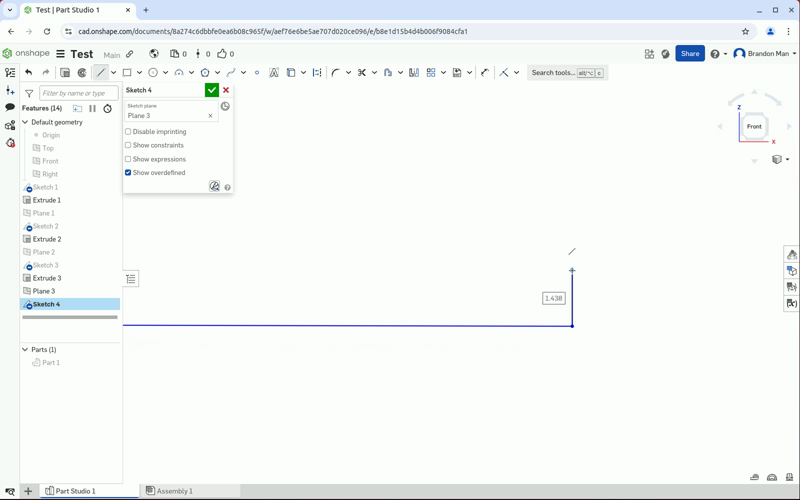
scroll(-6)
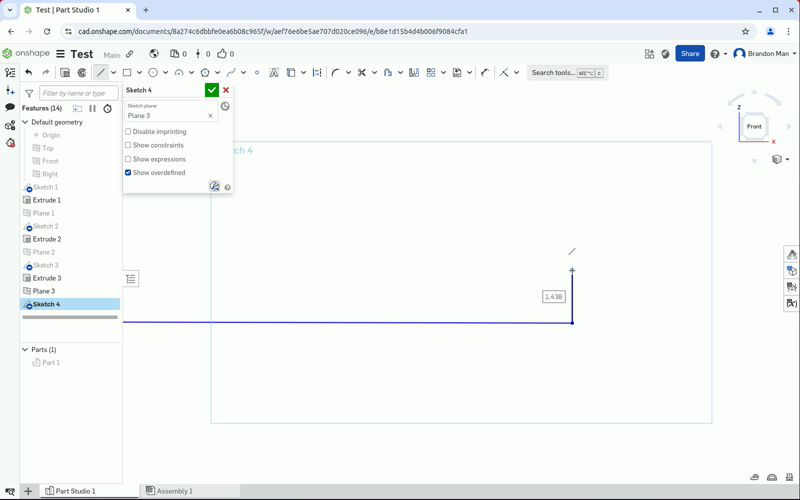
scroll(-6)
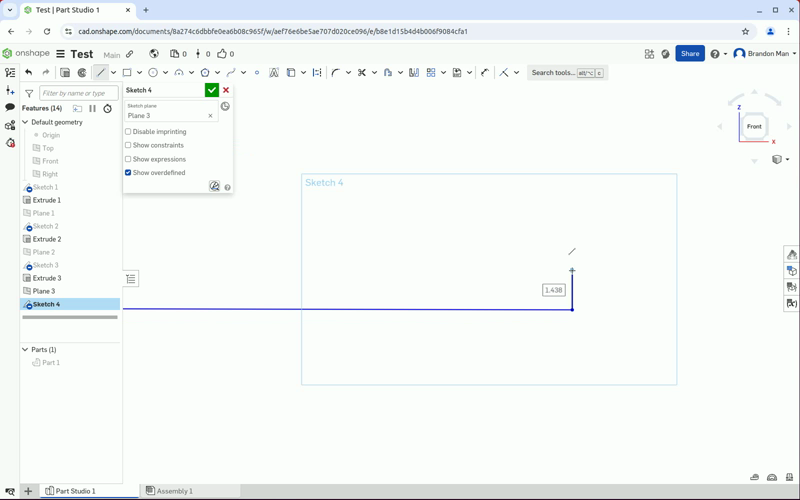
scroll(-6)
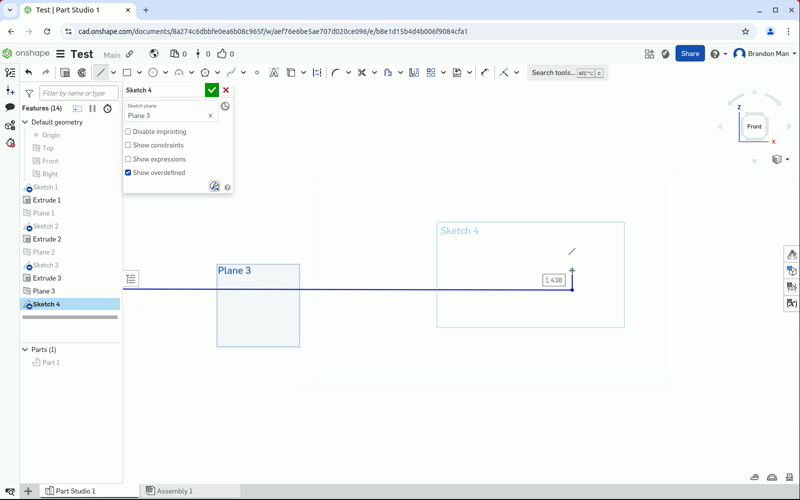
scroll(-6)
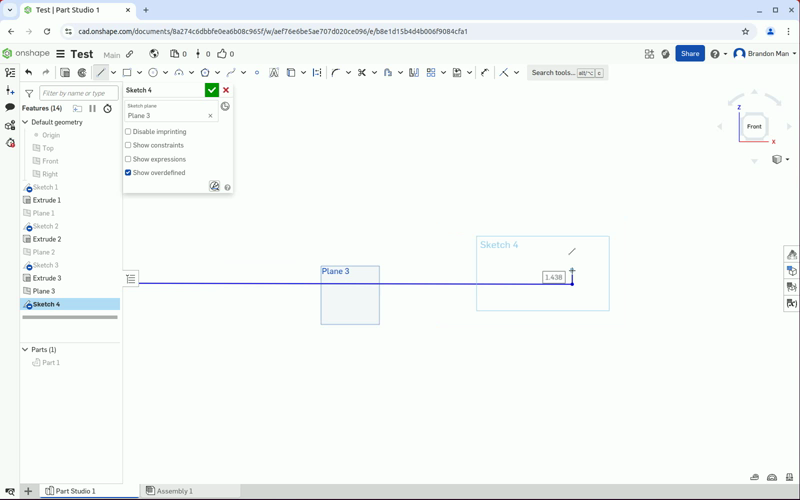
scroll(-6)
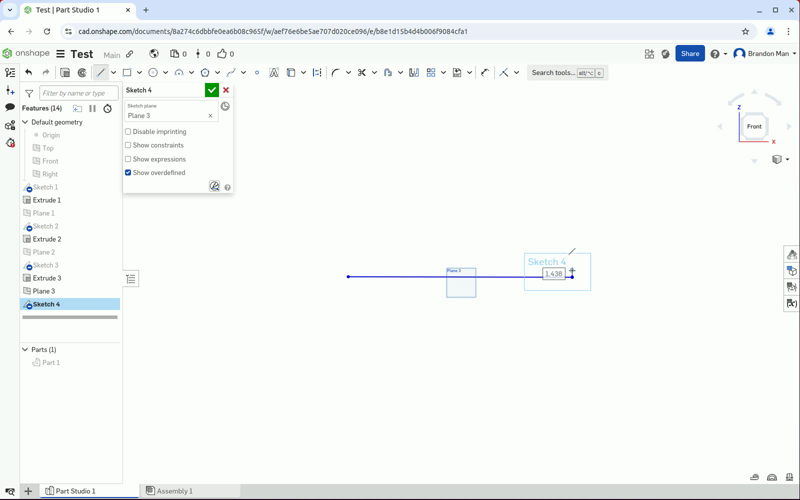
key_up(shift)
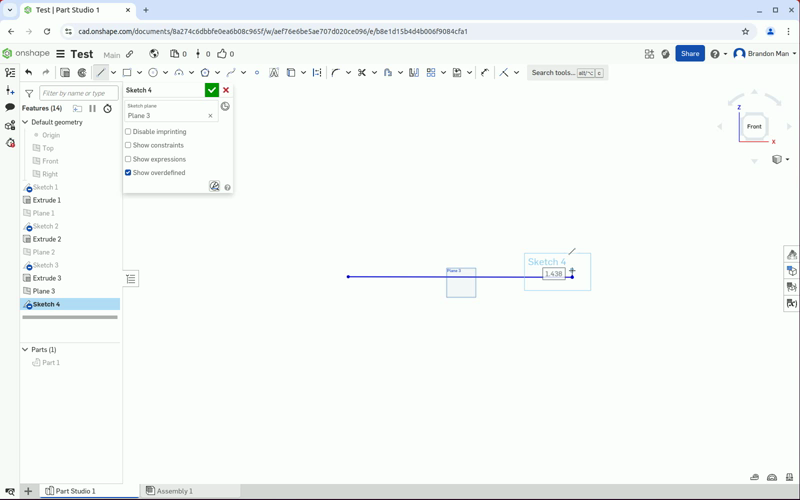
key_down(shift)
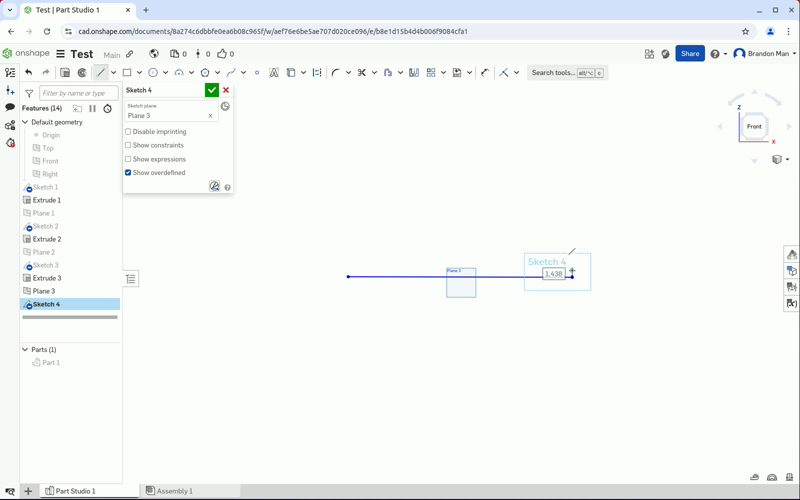
mouse_move(348, 270)
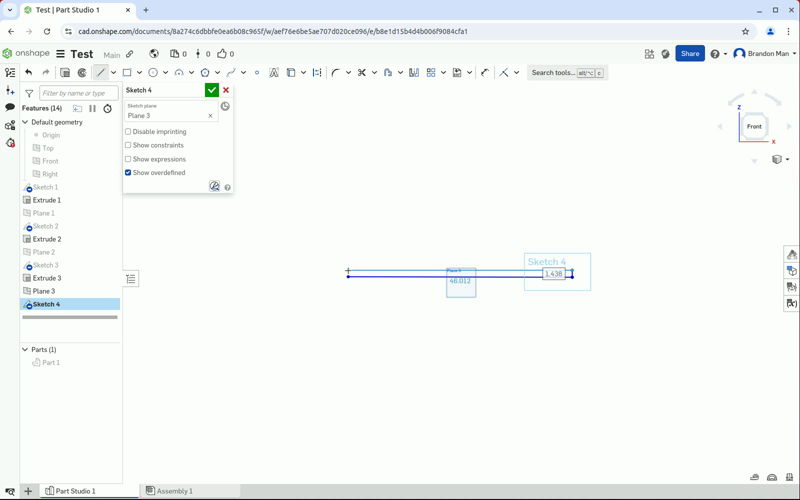
click(348, 270)
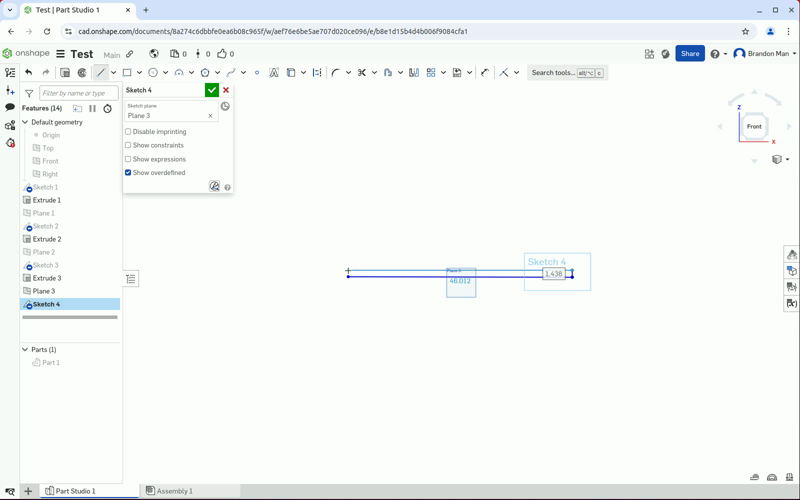
key_up(shift)
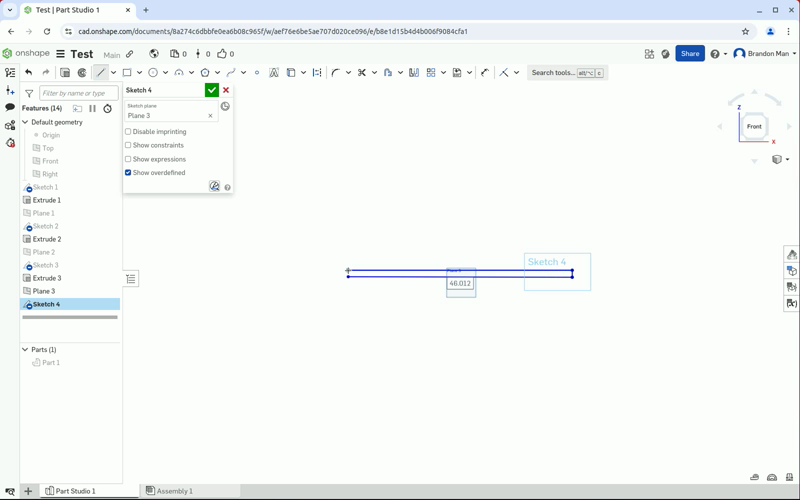
mouse_move(378, 270)
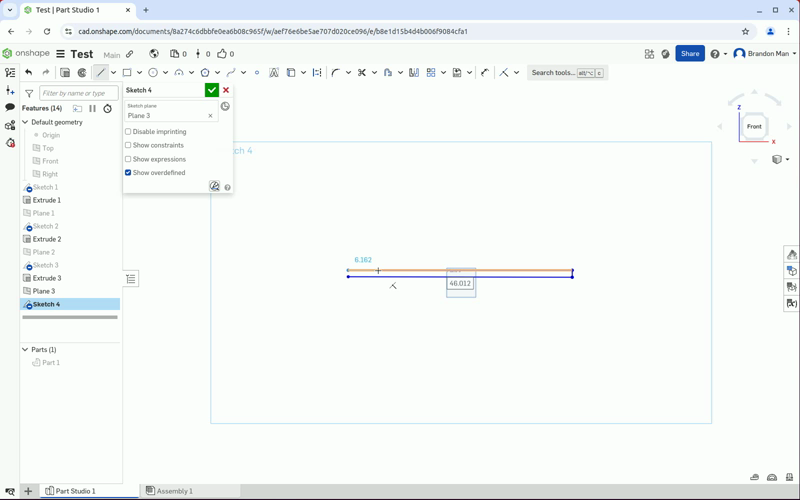
key_down(shift)
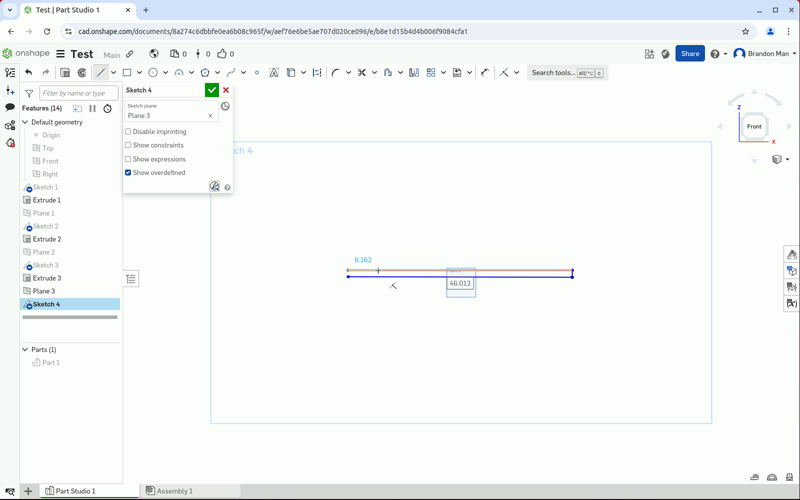
mouse_move(348, 276)
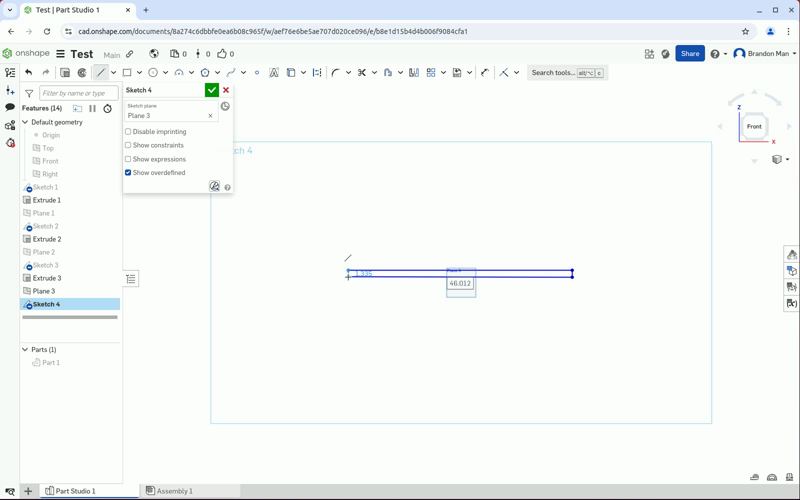
scroll(6)
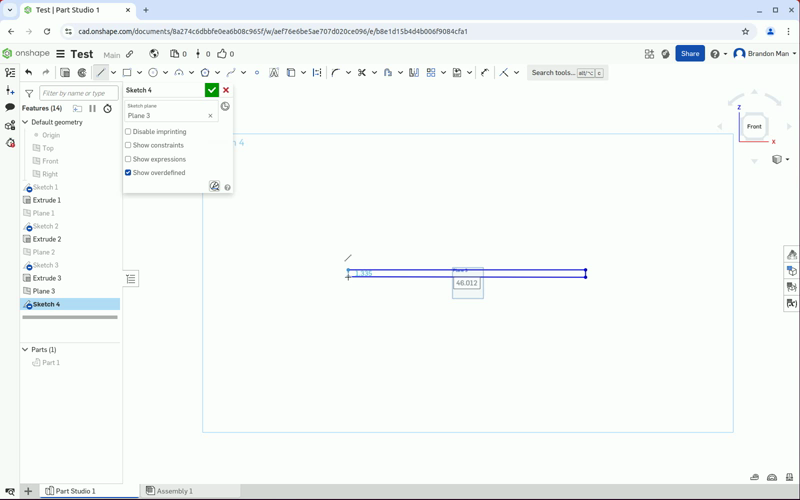
scroll(6)
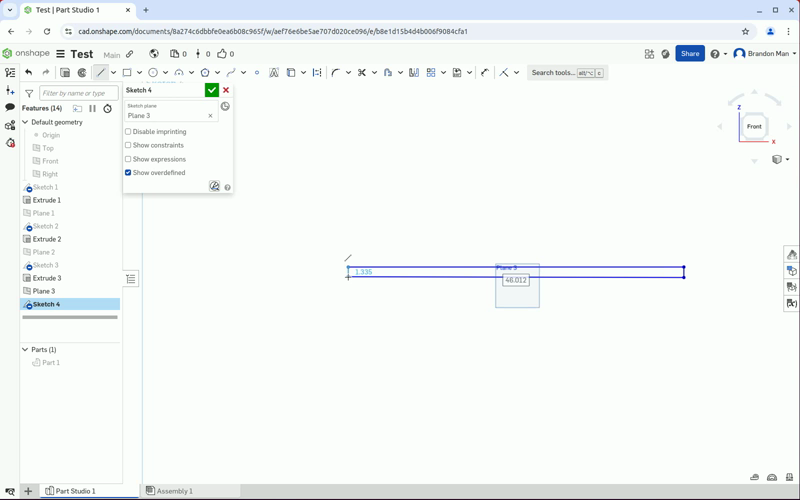
scroll(6)
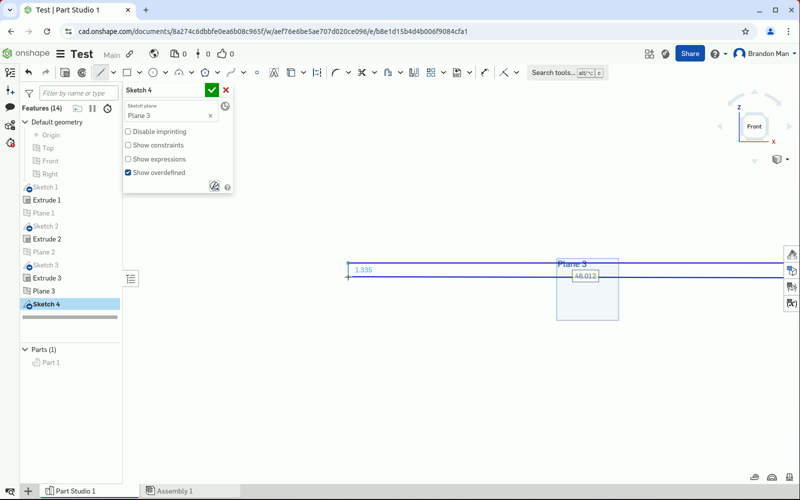
scroll(6)
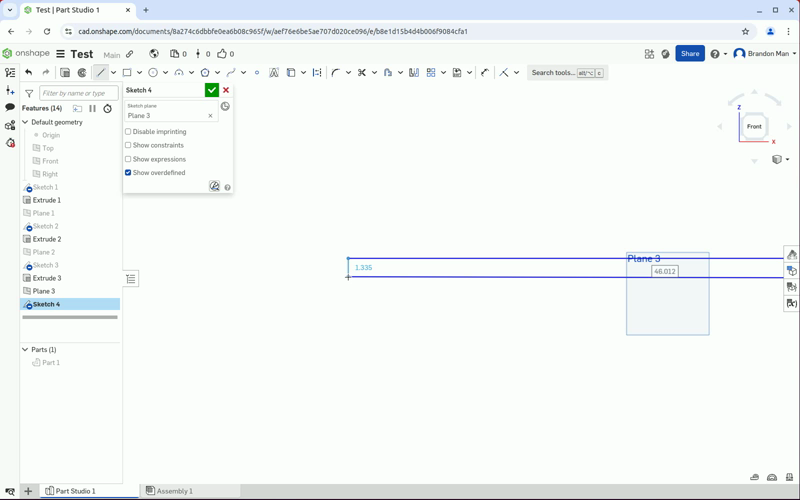
scroll(6)
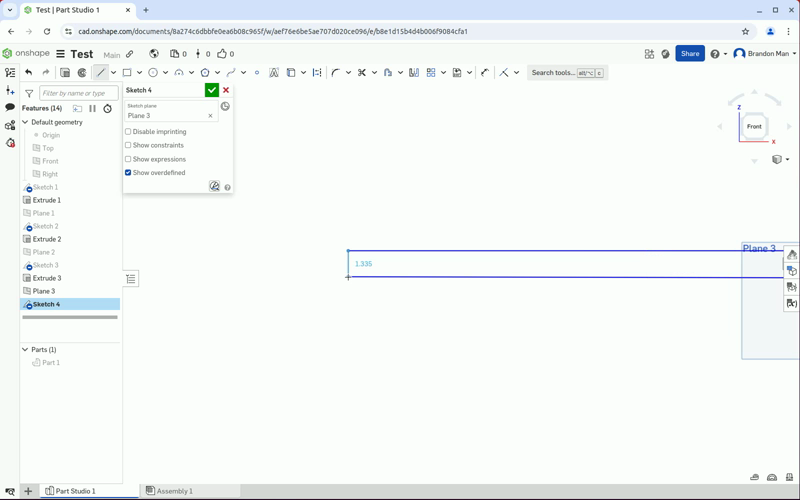
scroll(6)
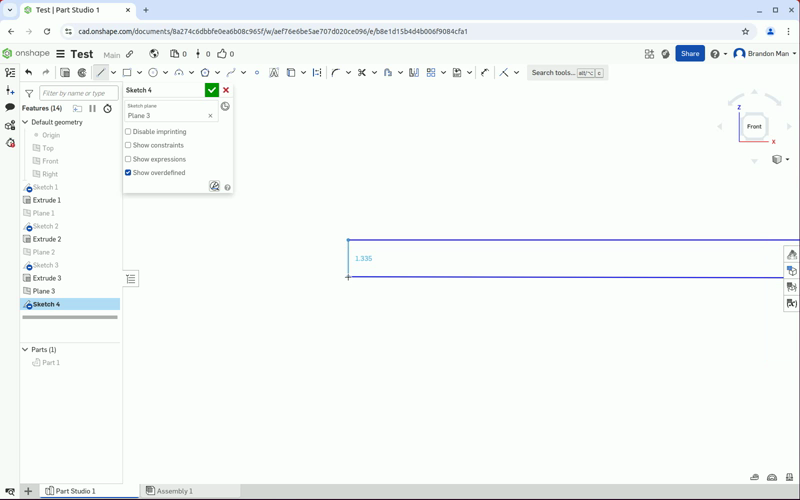
scroll(6)
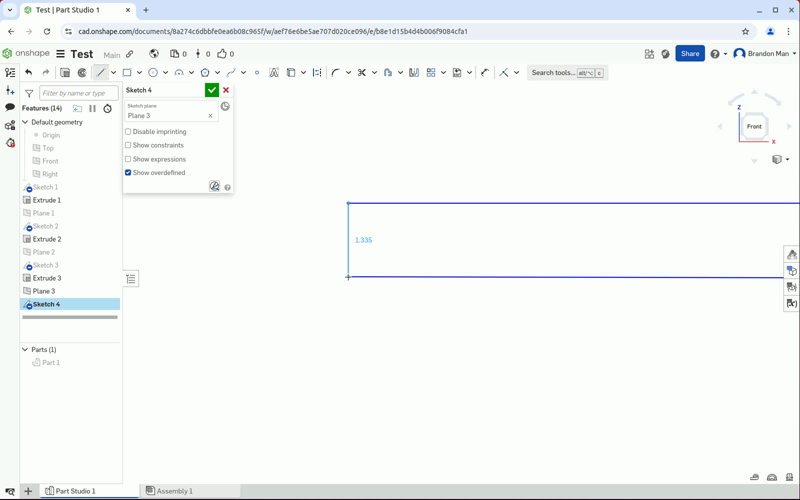
key_up(shift)
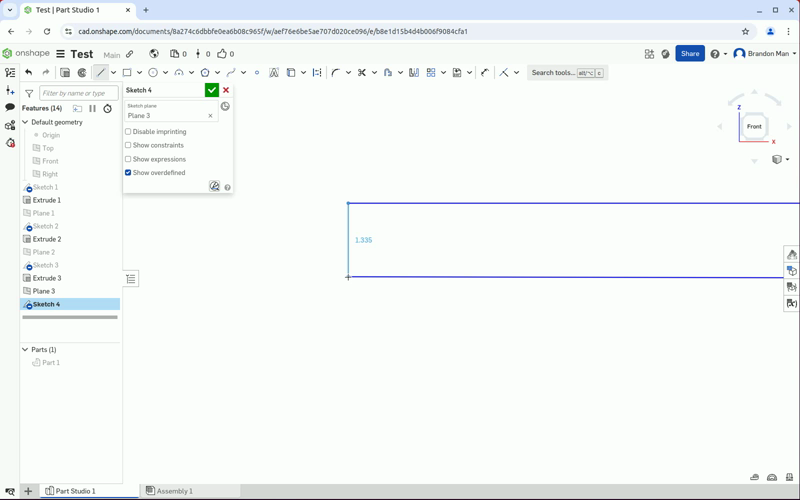
click(348, 276)
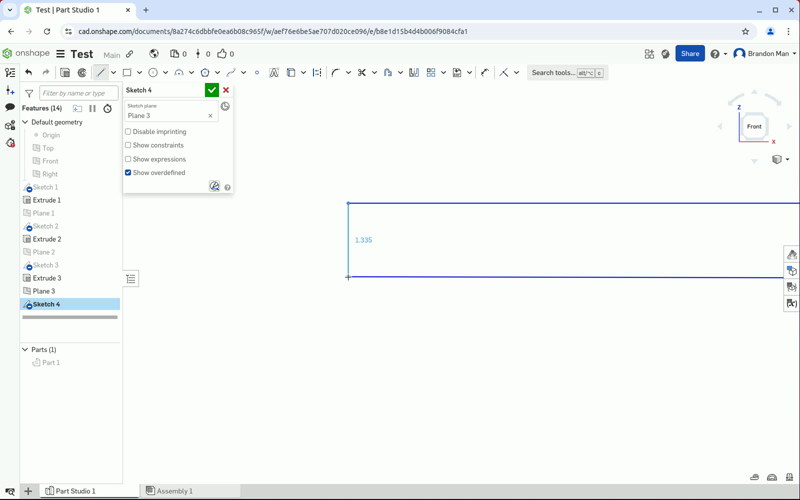
scroll(-6)
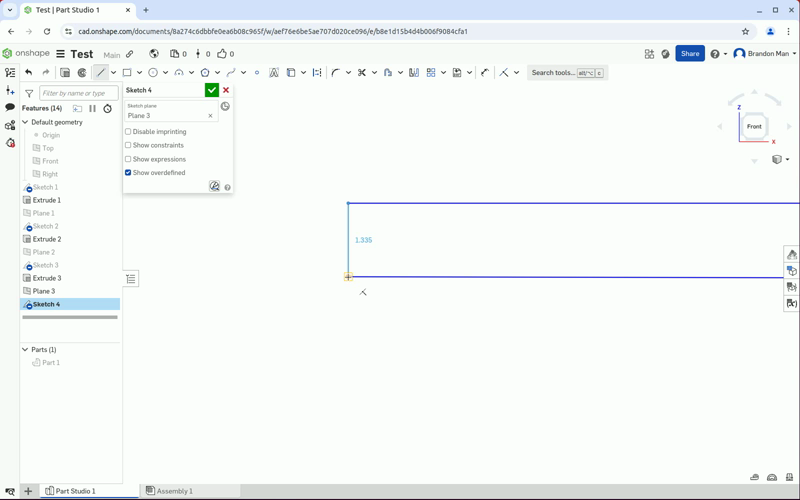
scroll(-6)
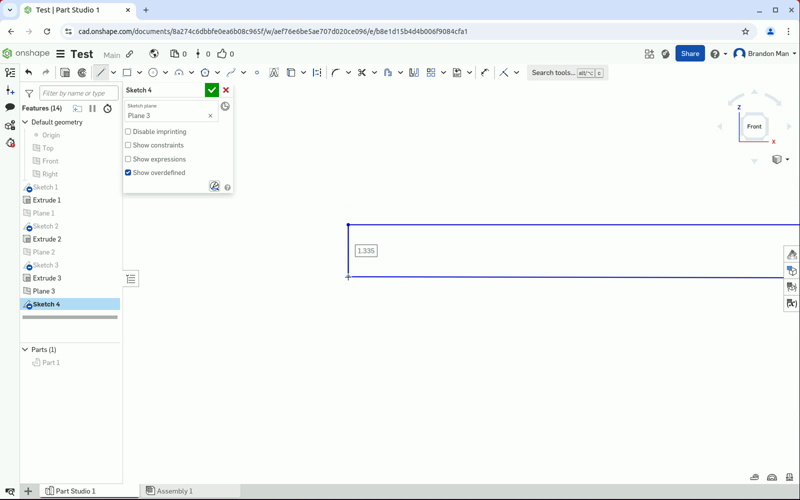
scroll(-6)
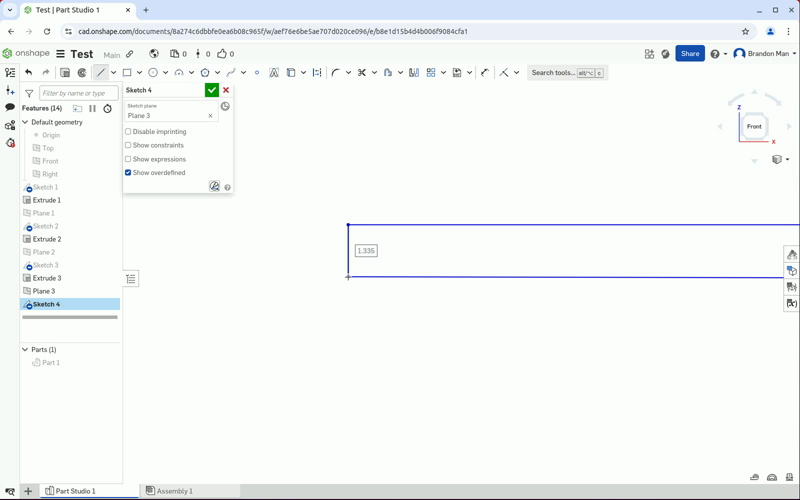
scroll(-6)
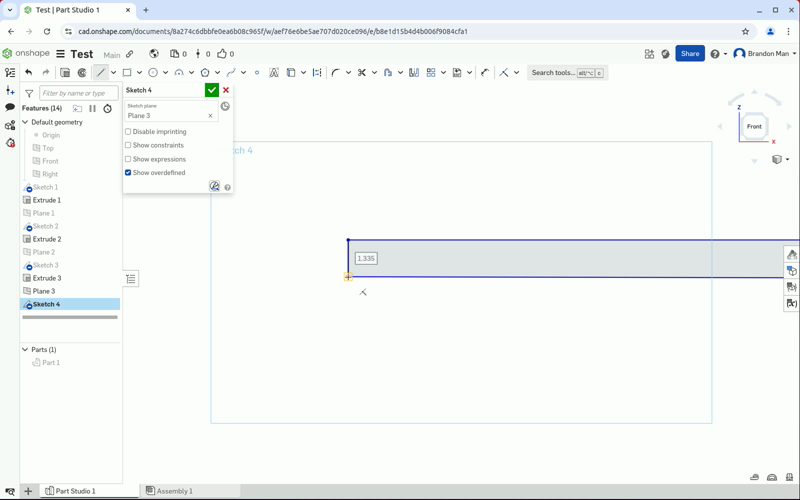
scroll(-6)
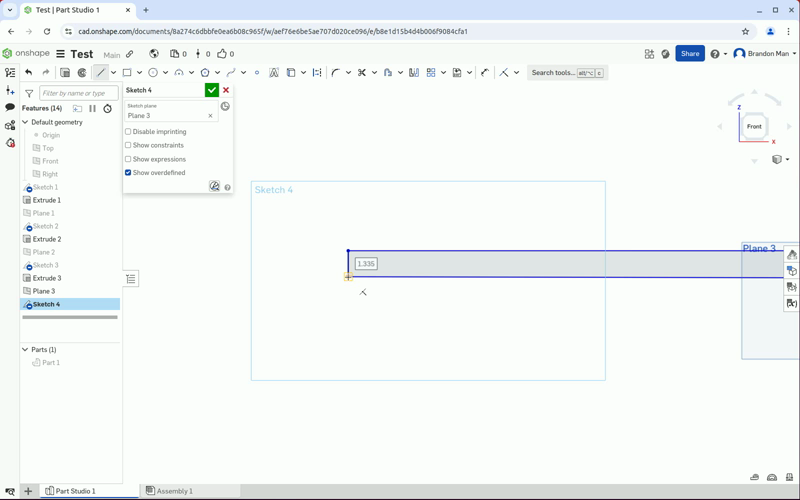
scroll(-6)
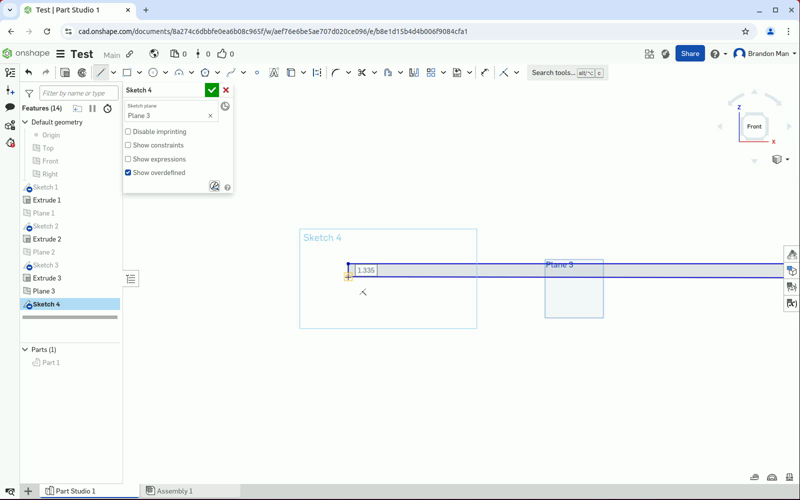
scroll(-6)
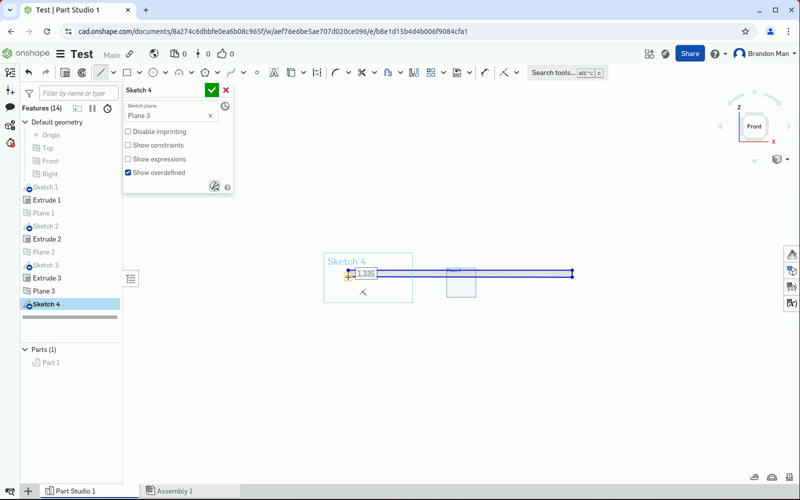
key(esc)
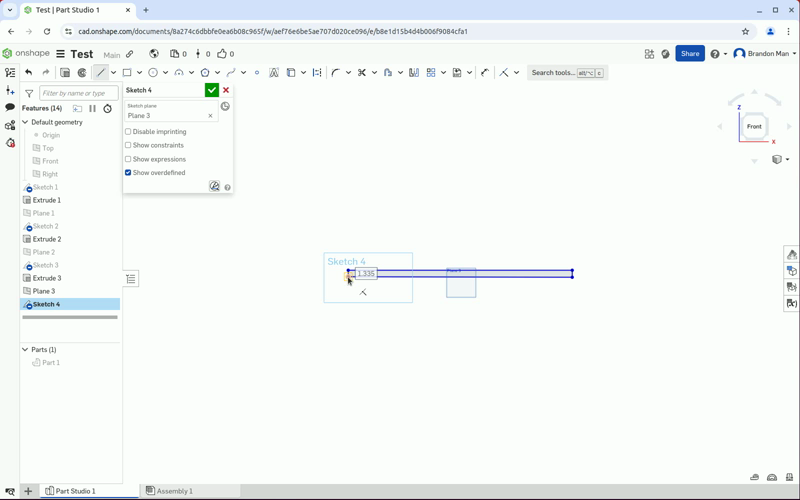
mouse_move(409, 271)
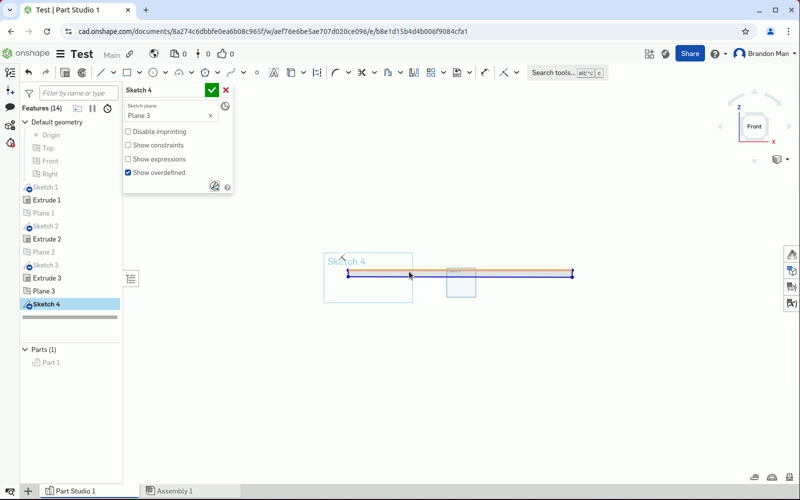
scroll(6)
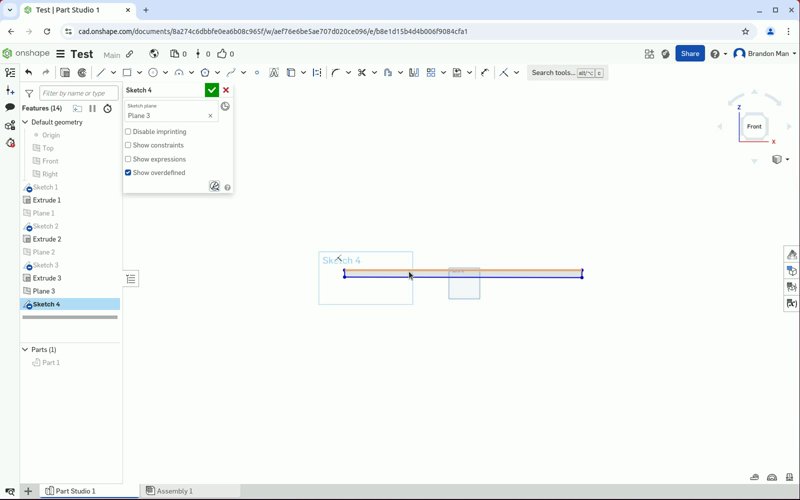
scroll(6)
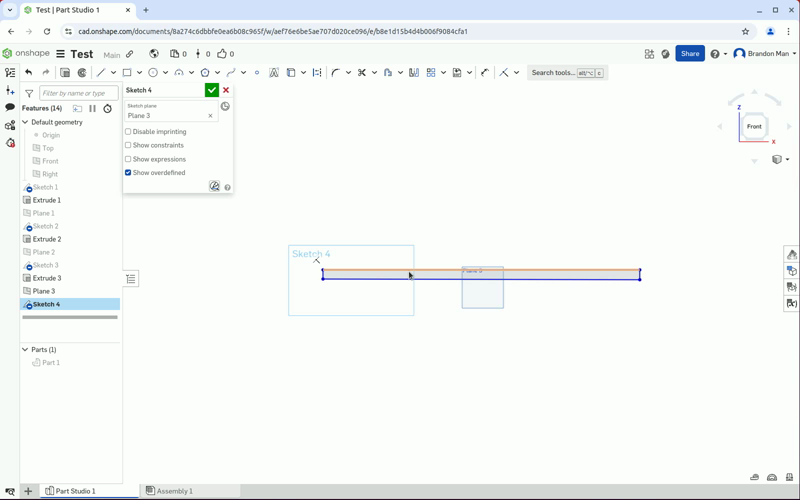
scroll(6)
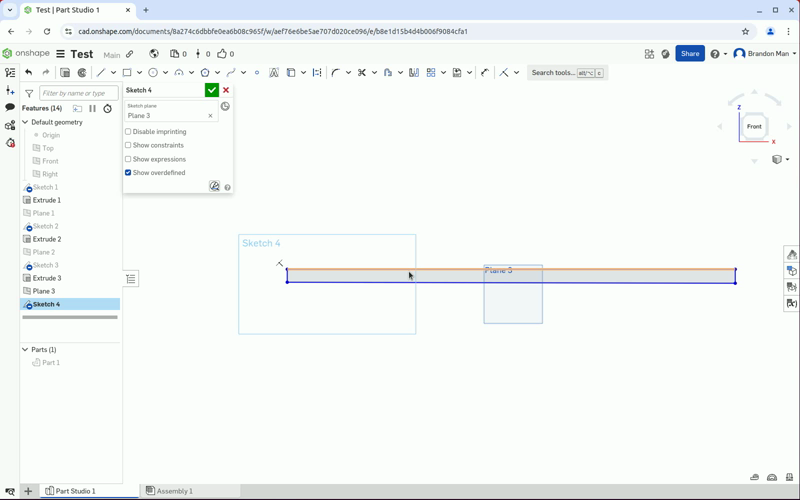
scroll(6)
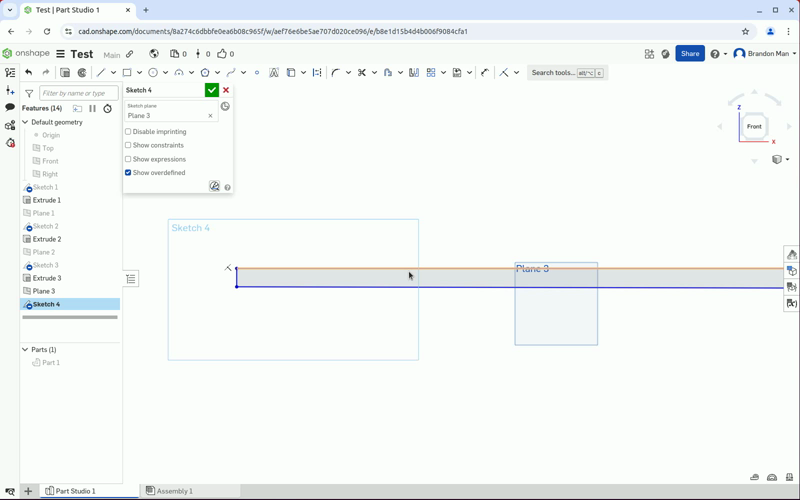
scroll(6)
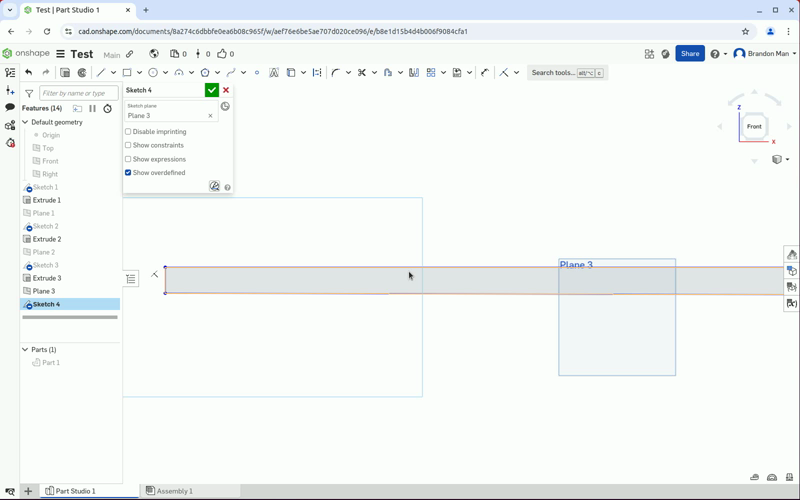
scroll(6)
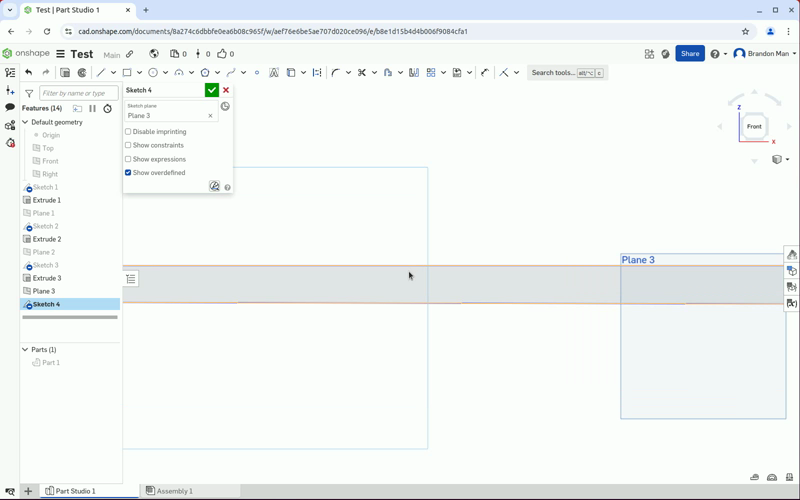
scroll(6)
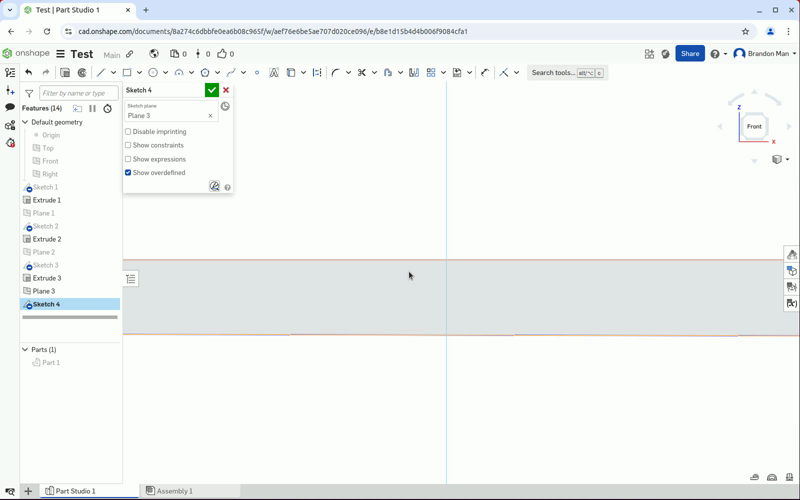
click(409, 271)
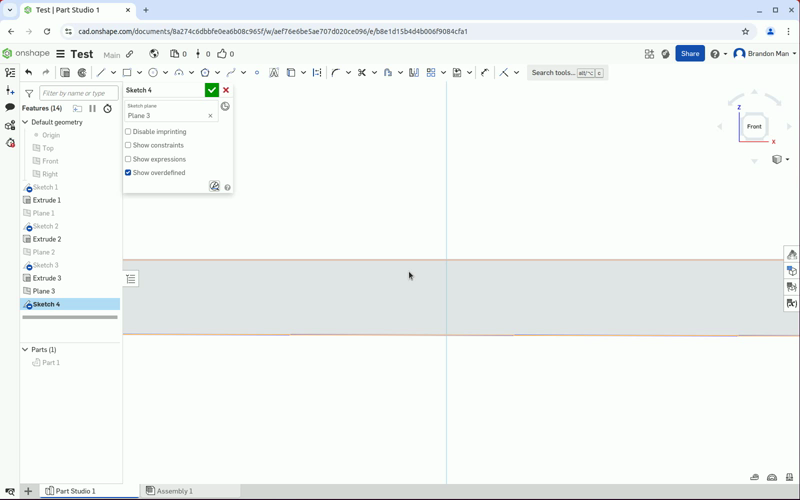
scroll(-6)
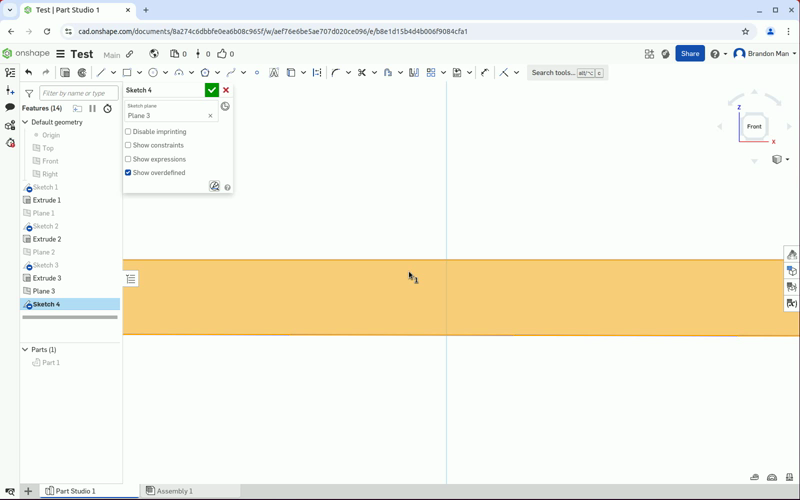
scroll(-6)
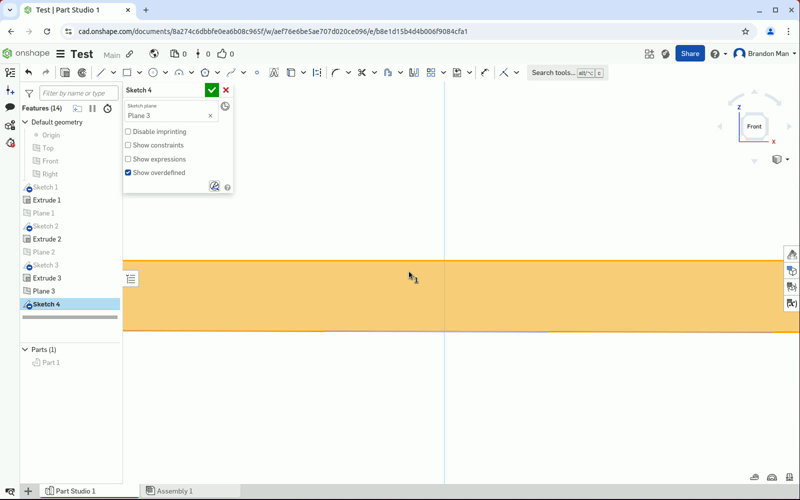
scroll(-6)
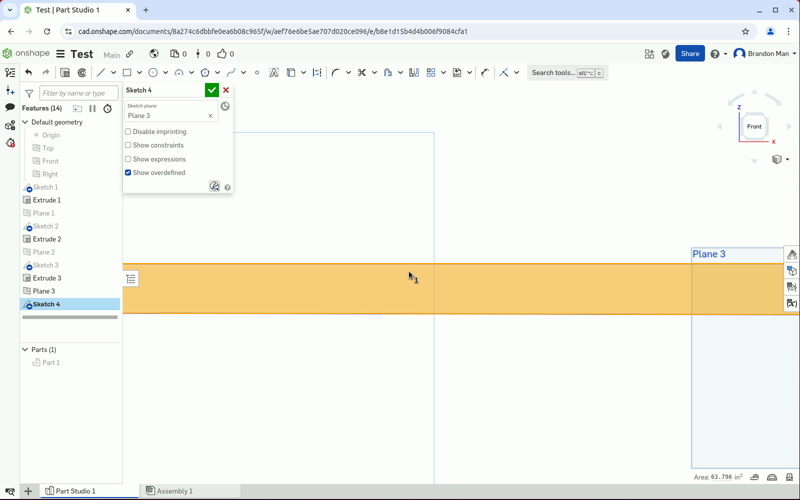
scroll(-6)
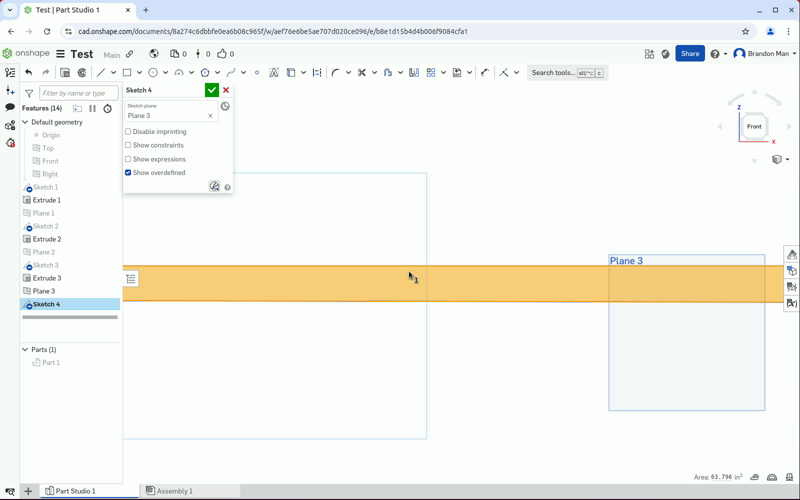
scroll(-6)
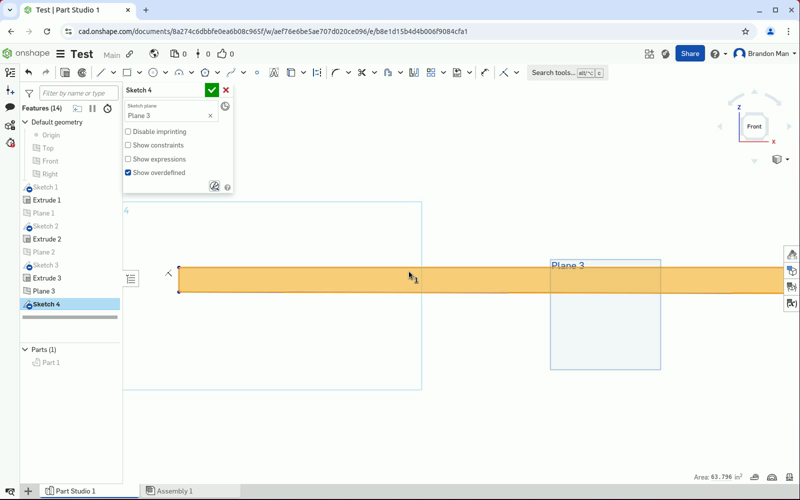
scroll(-6)
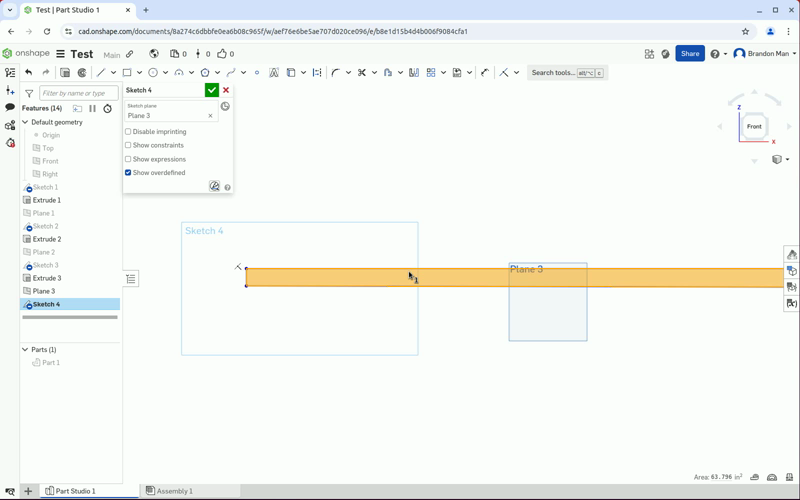
scroll(-6)
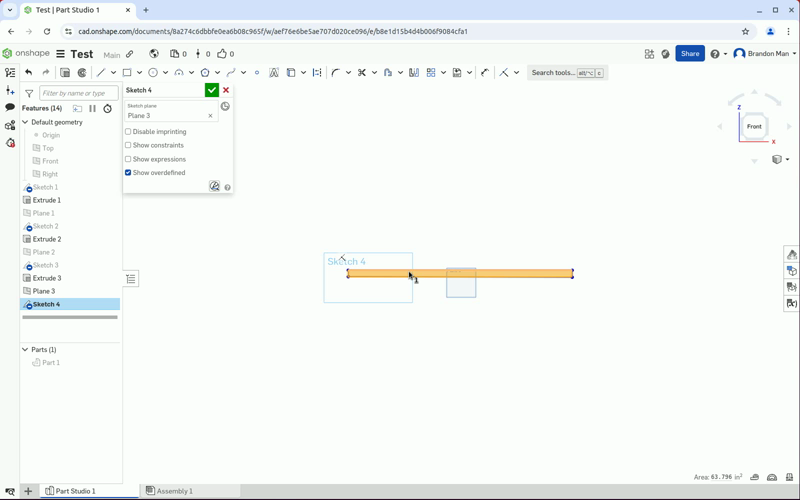
mouse_move(73, 352)
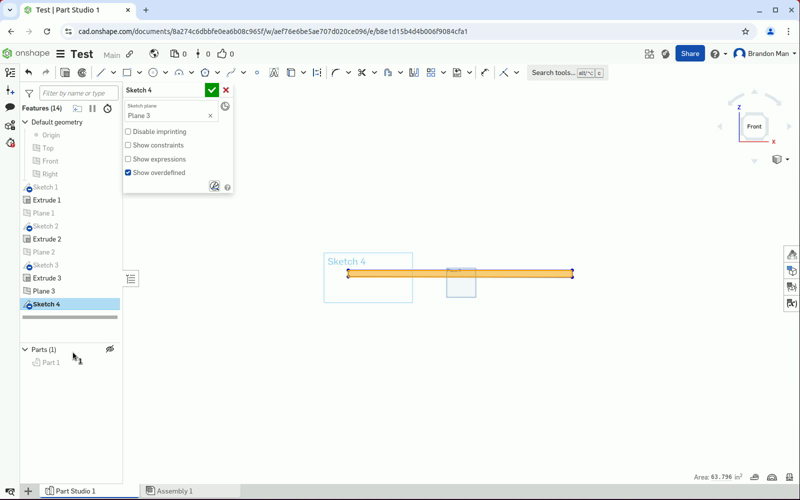
key(shift+y)
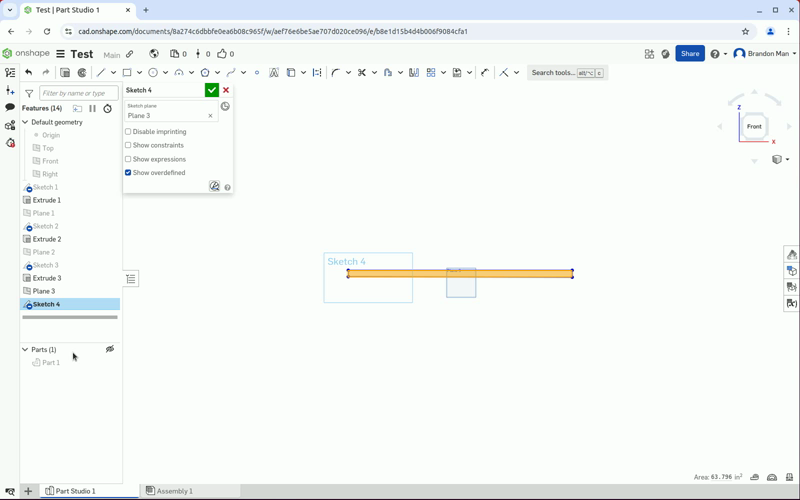
key(shift+e)
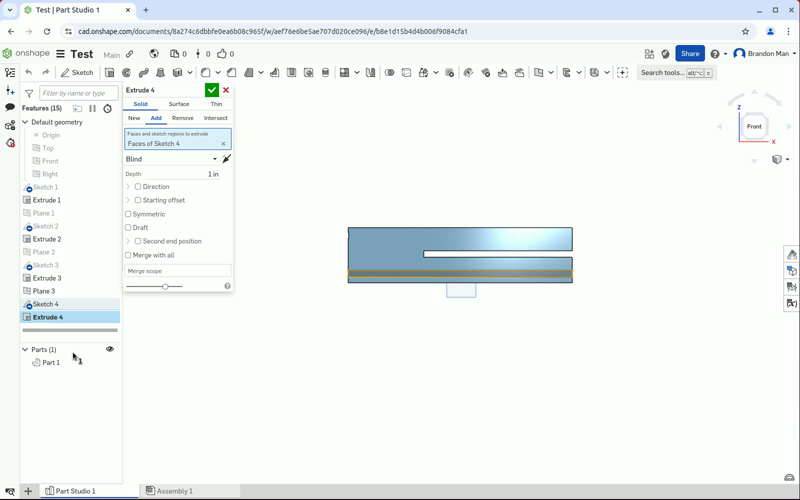
mouse_move(143, 106)
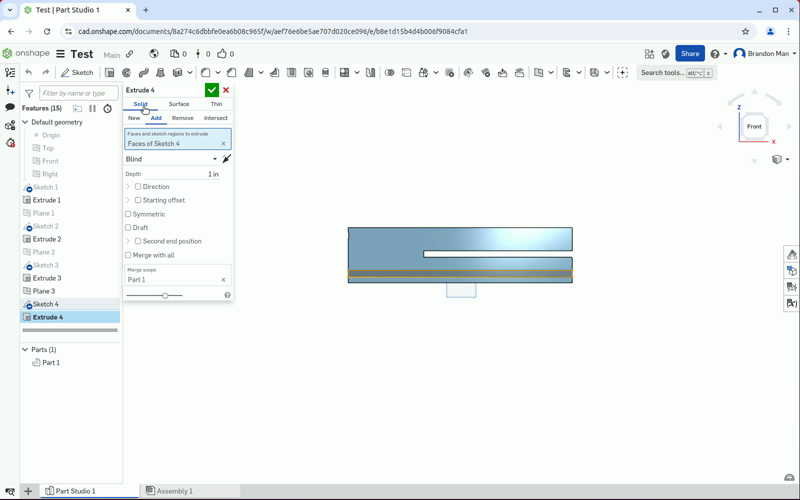
click(143, 106)
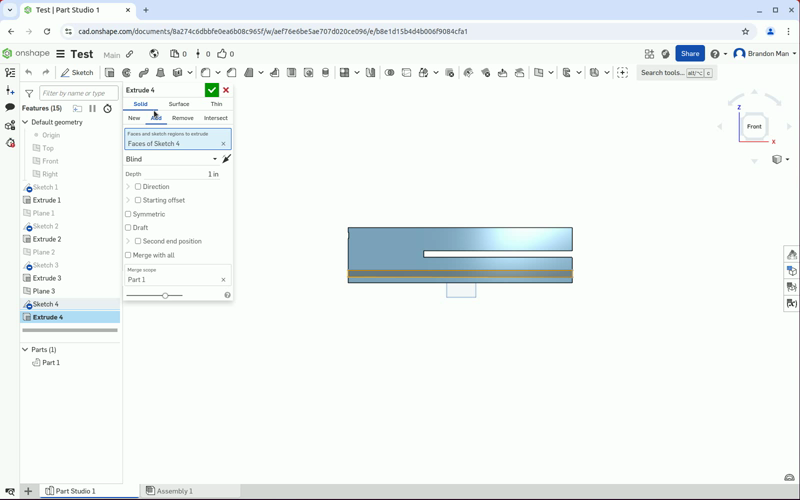
mouse_move(186, 120)
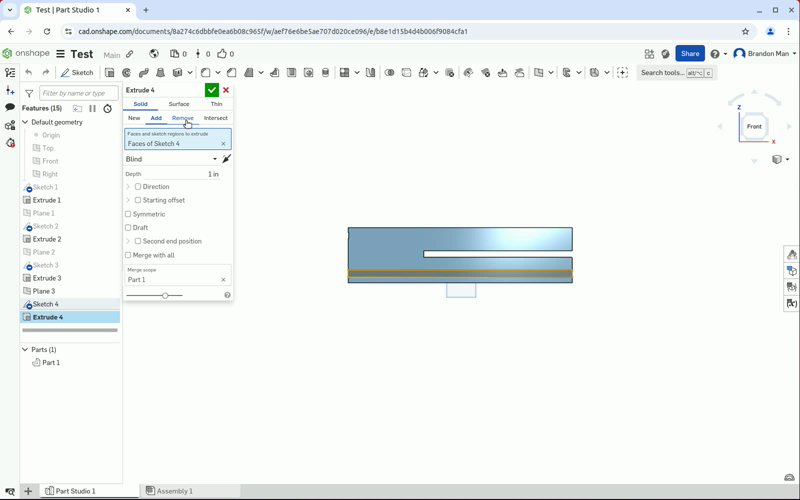
click(186, 120)
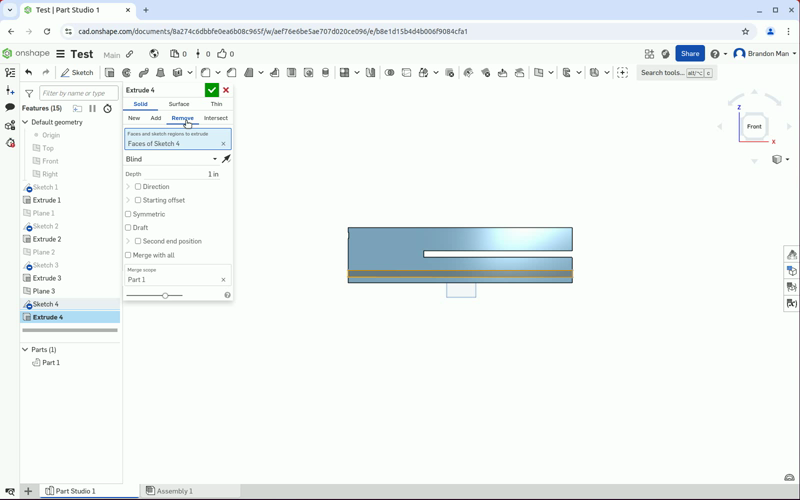
key(tab, 4)
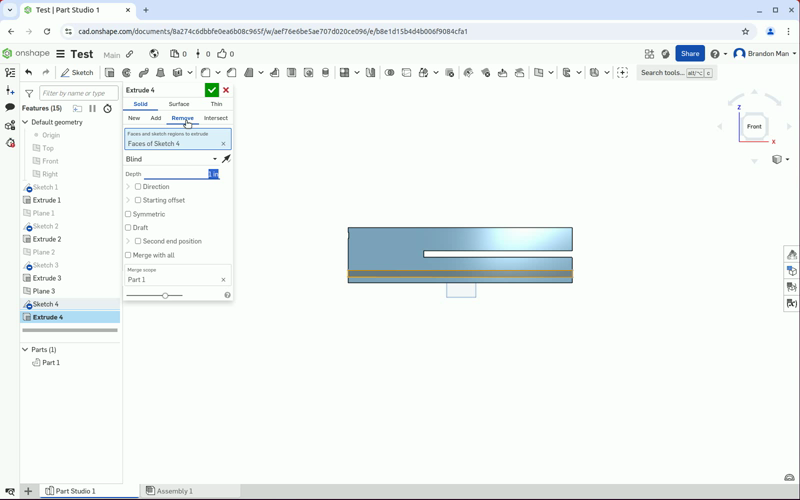
text(30.811)
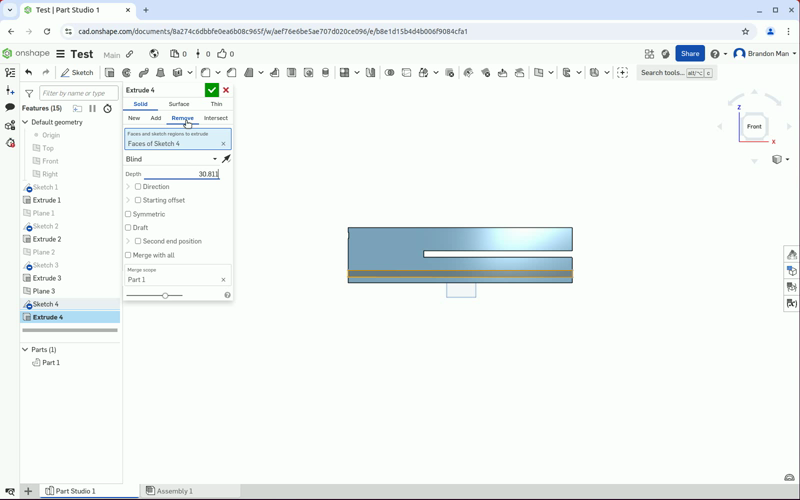
key(tab, 6)
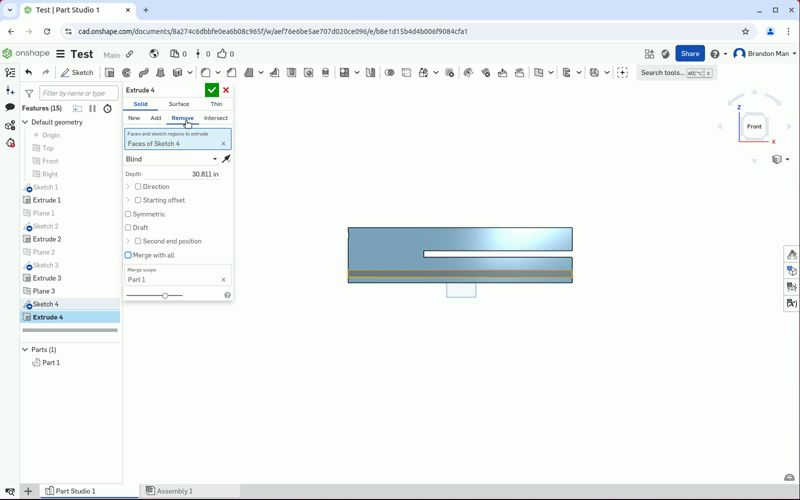
key(space)
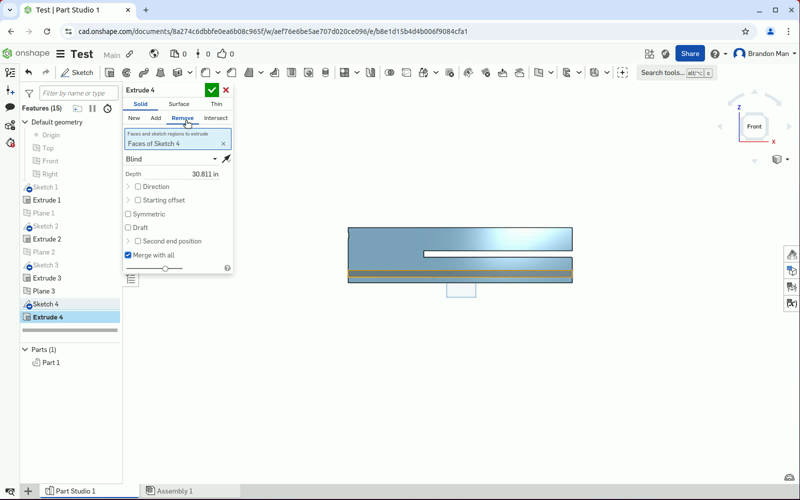
key(enter)
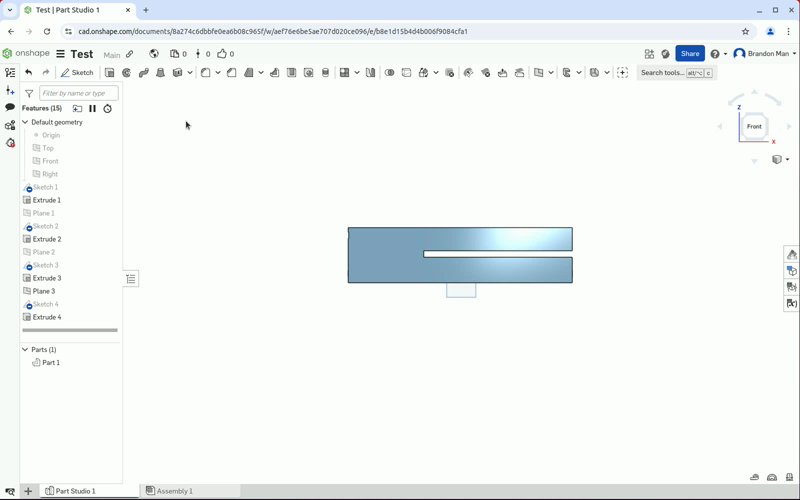
key(shift+h)
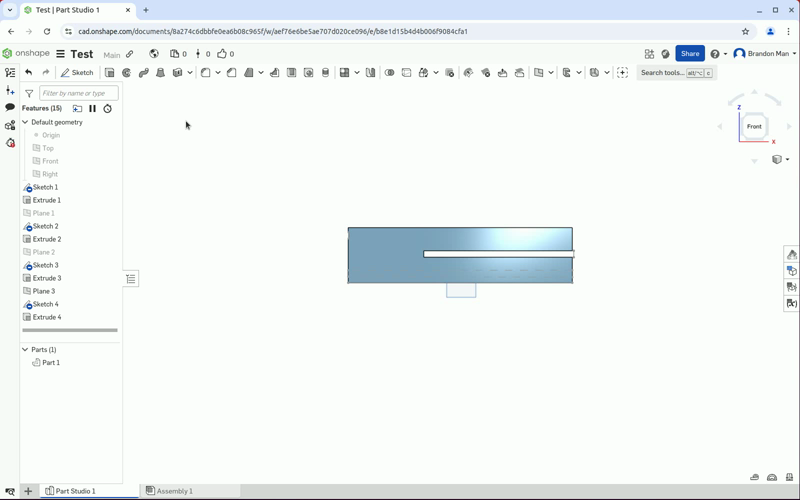
key(shift+h)
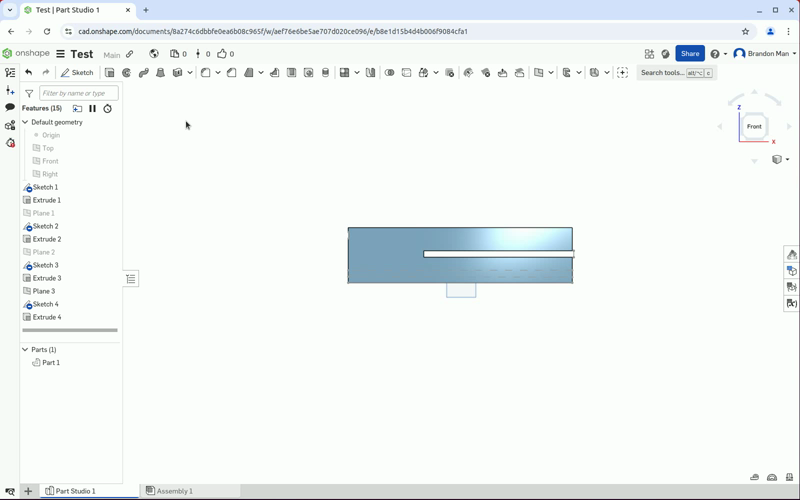
key(shift+7)
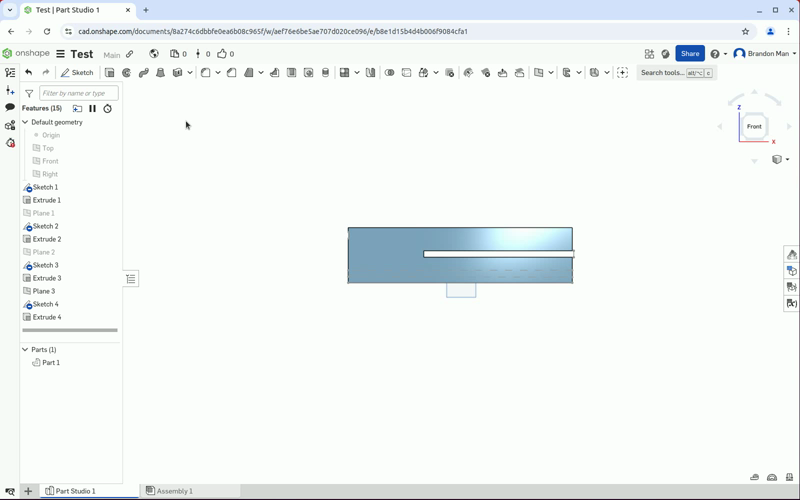
key(left, 2)
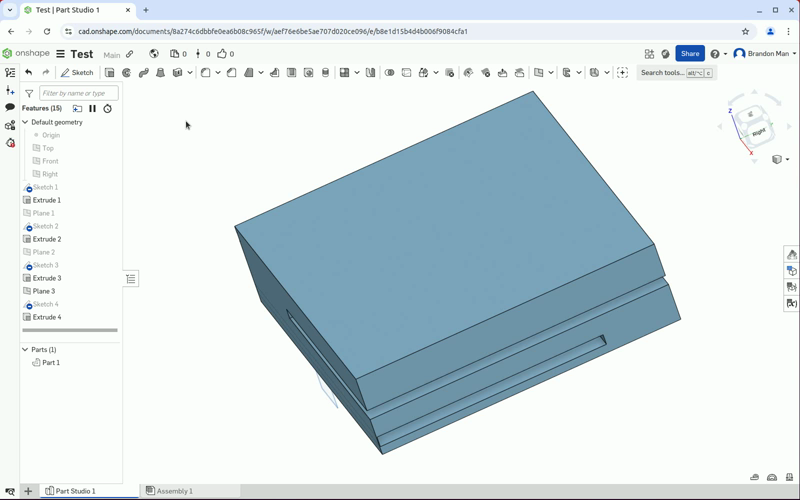
key(down, 2)
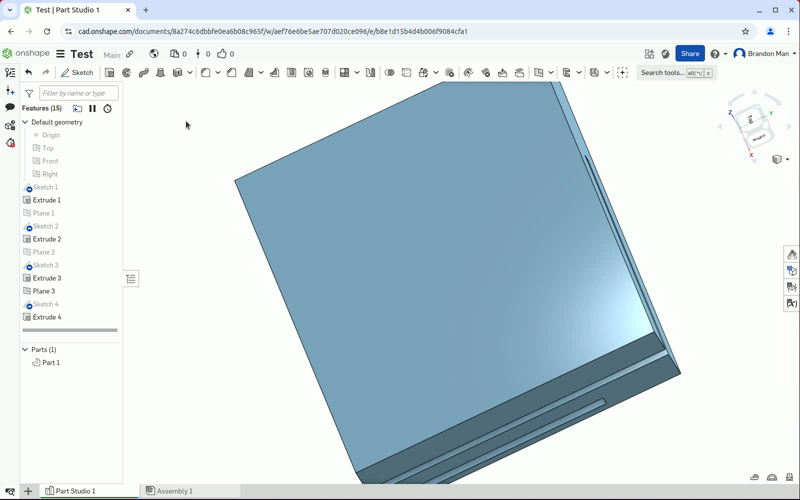
key(up, 2)
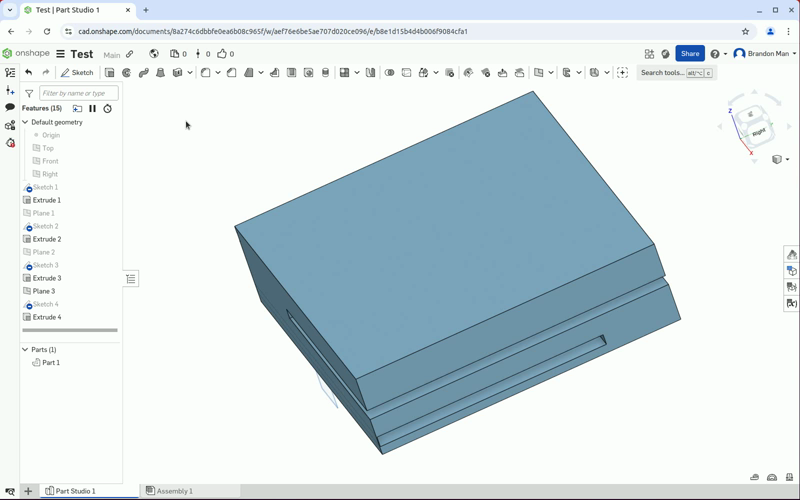
key(right, 2)
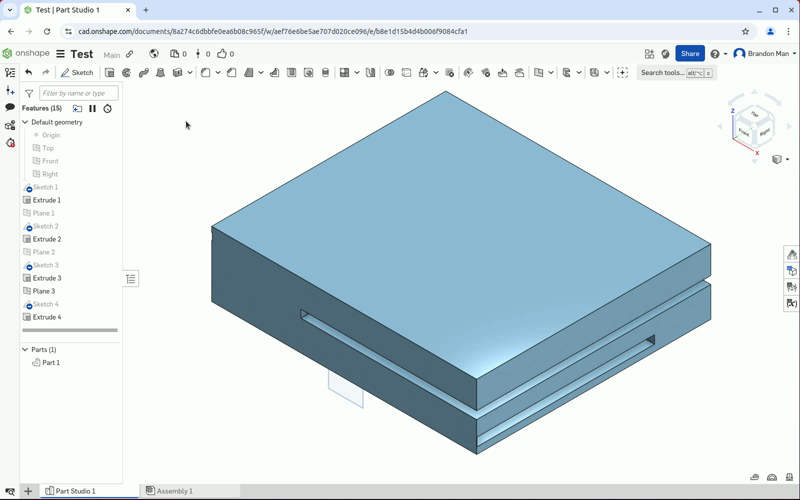
mouse_move(73, 189)
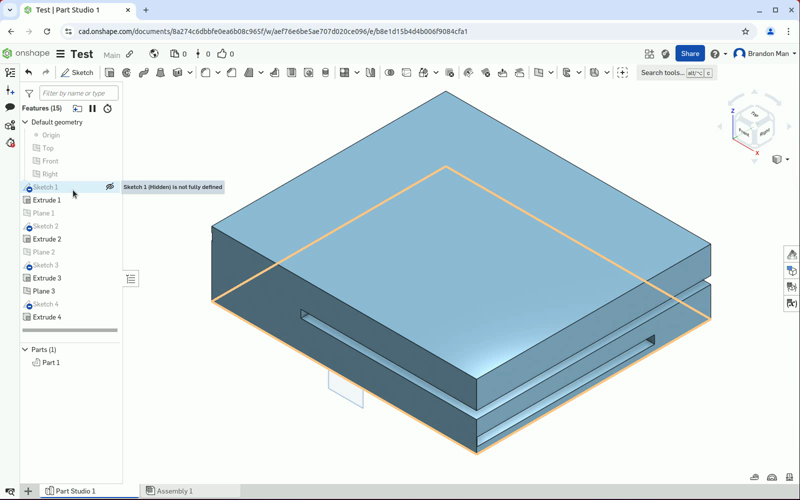
click(73, 189)